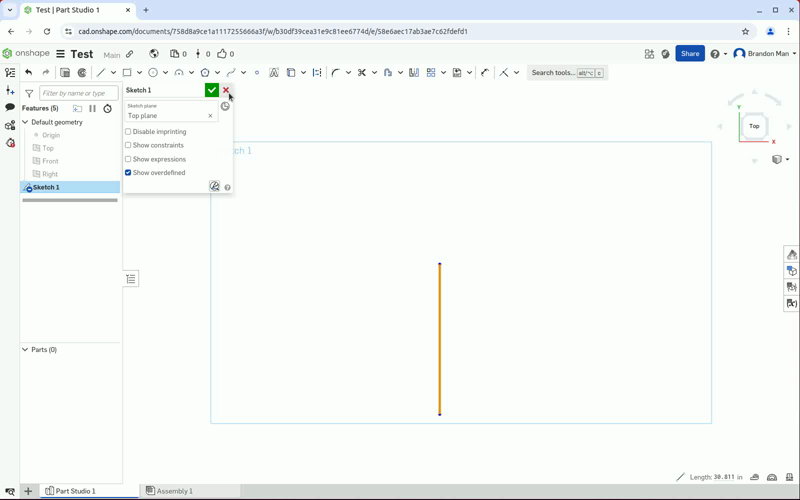
key(shift+h)
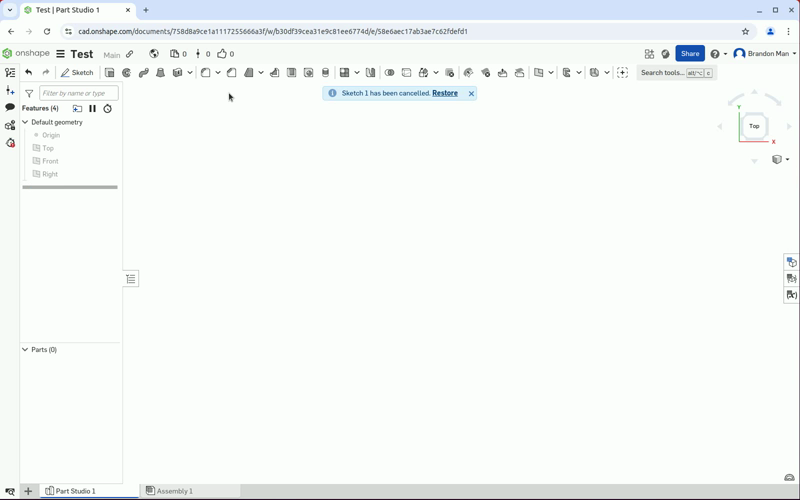
mouse_move(73, 352)
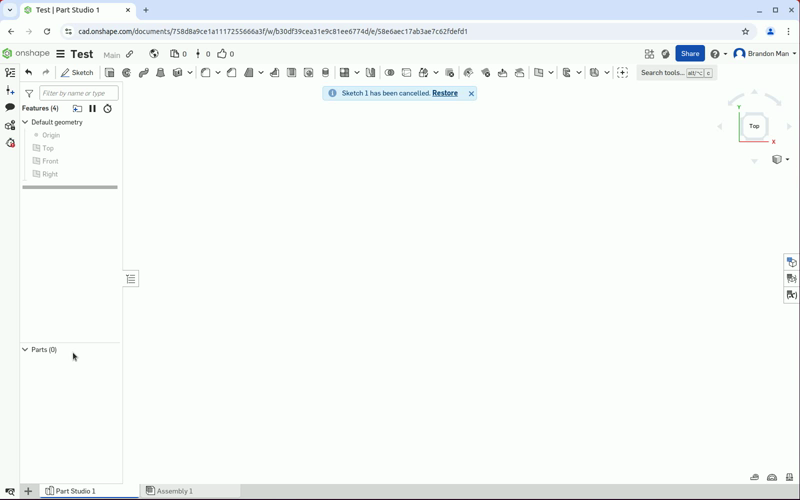
key(y)
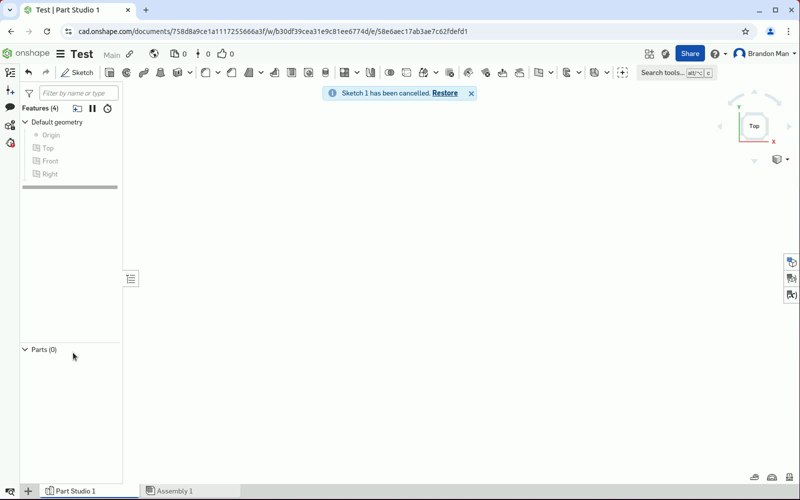
key(shift+p)
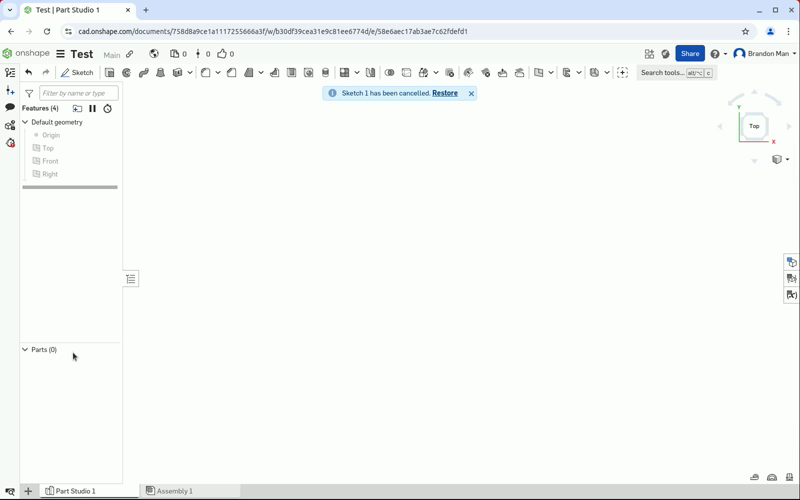
key(space)
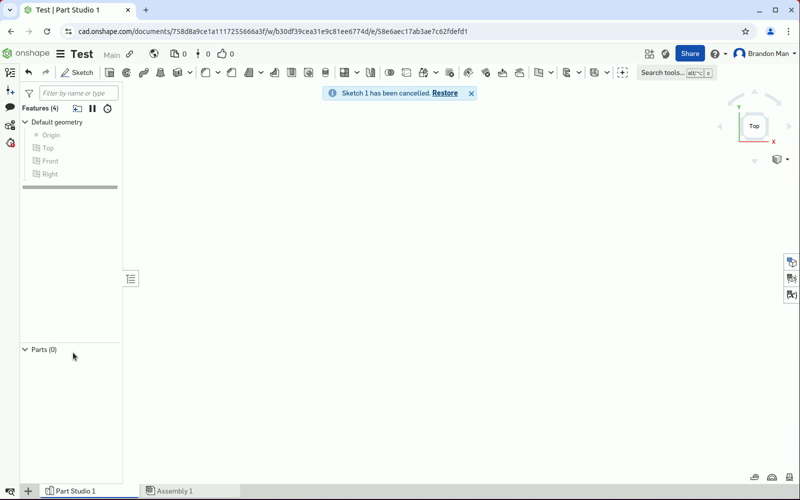
key_down(shift)
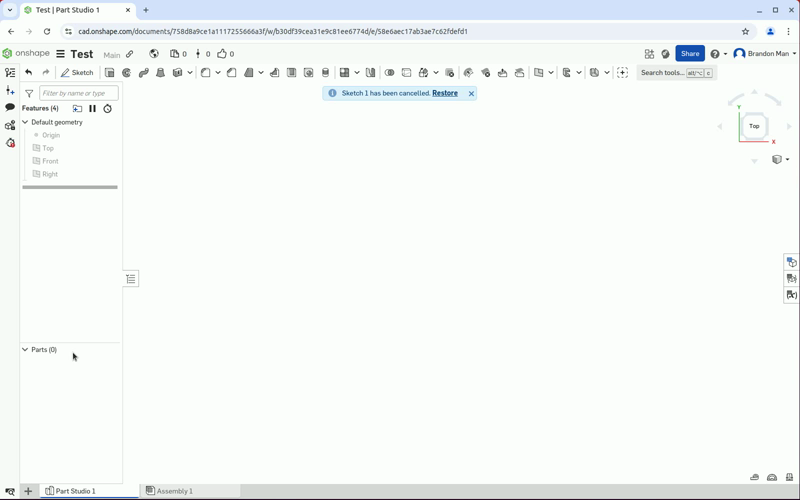
key(up)
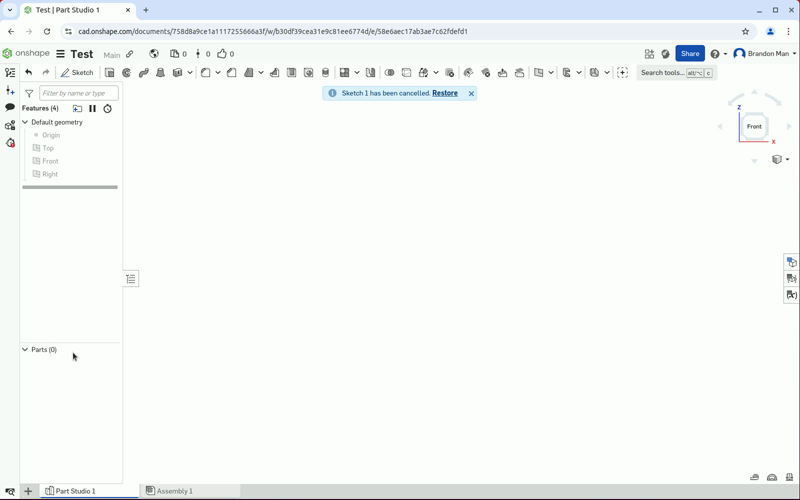
key_up(shift)
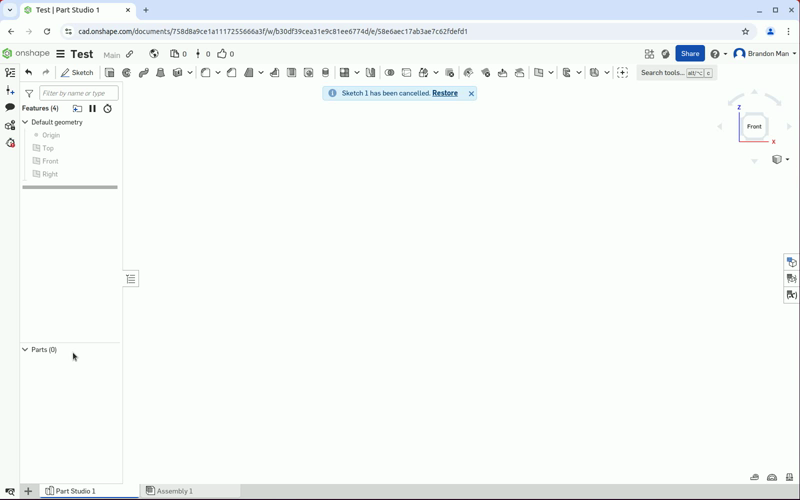
mouse_move(73, 352)
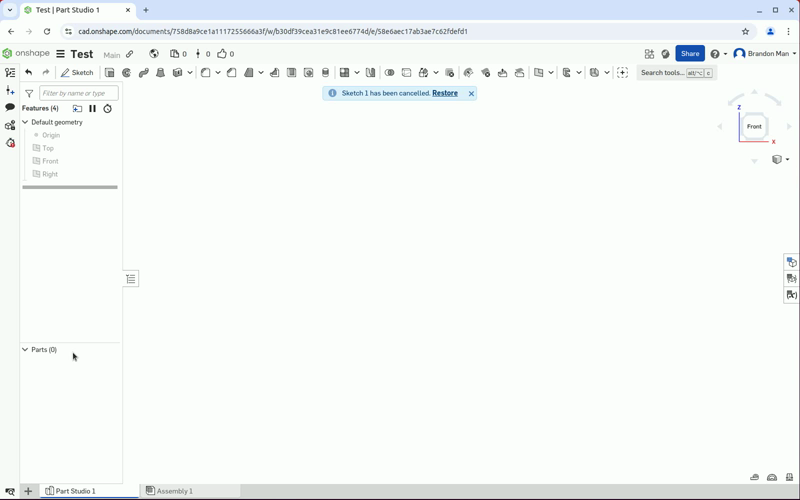
key(shift+y)
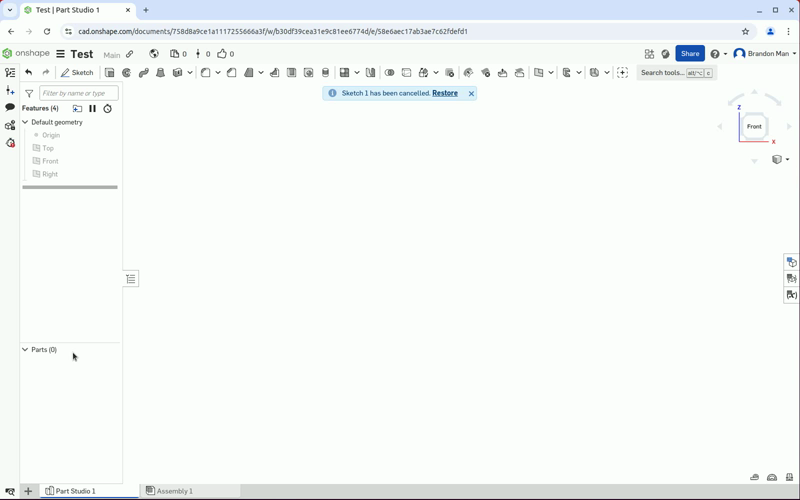
key(shift+s)
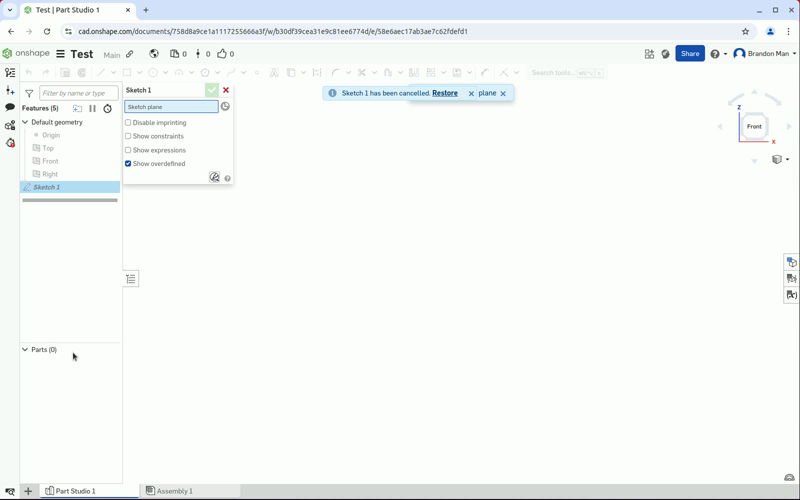
mouse_move(73, 163)
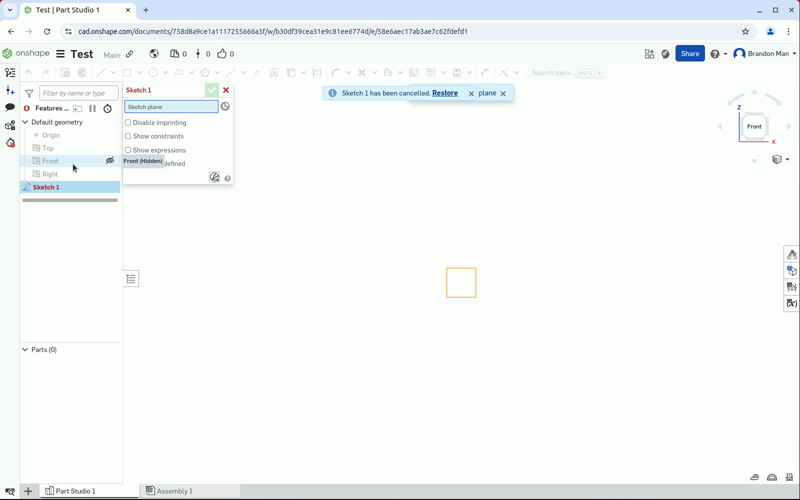
click(73, 163)
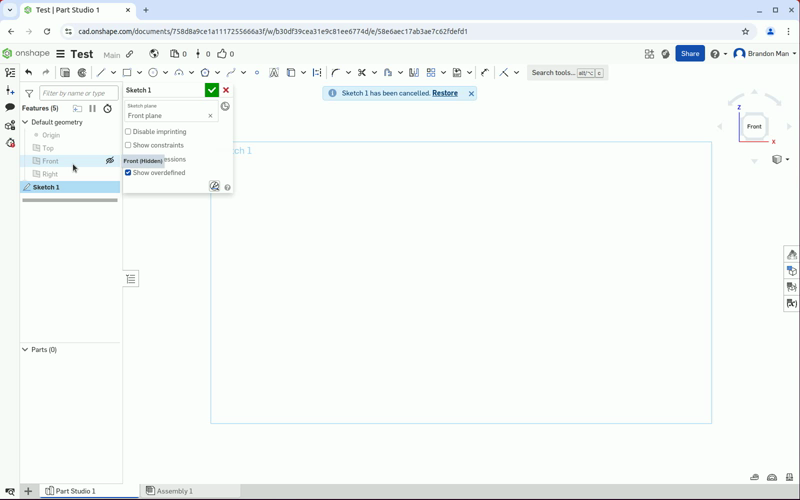
mouse_move(73, 352)
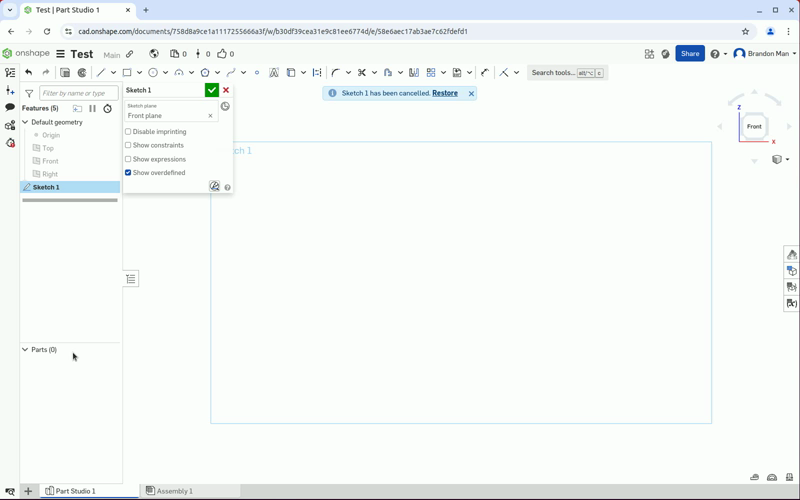
key(y)
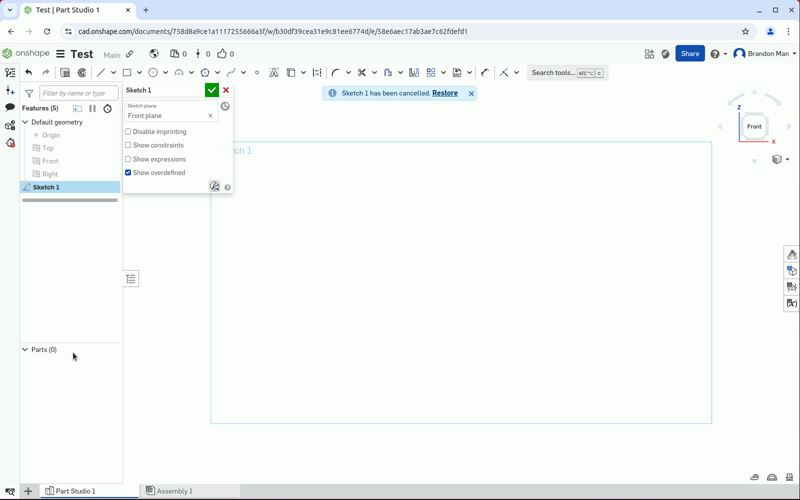
key(a)
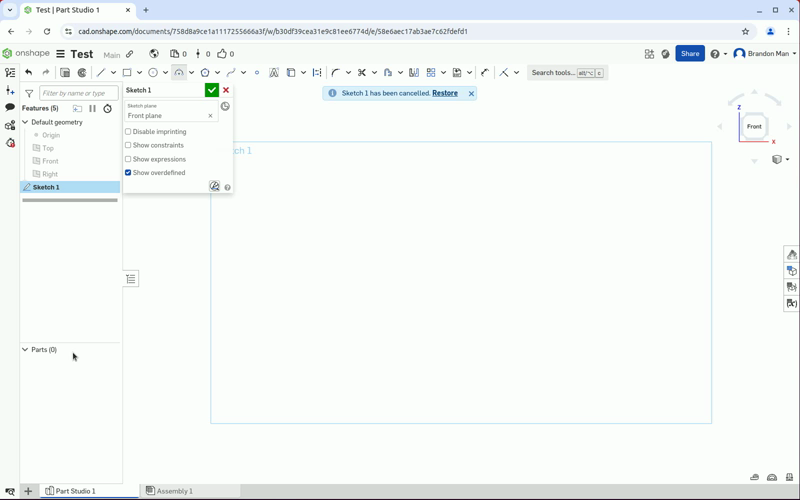
key_down(shift)
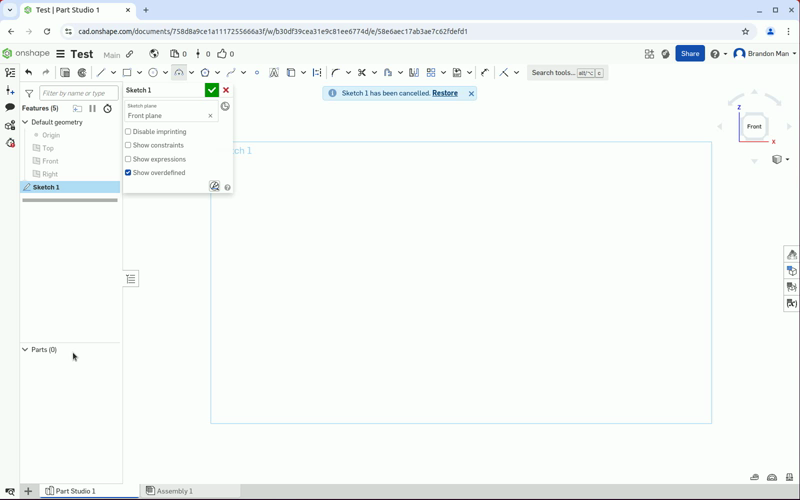
mouse_move(407, 279)
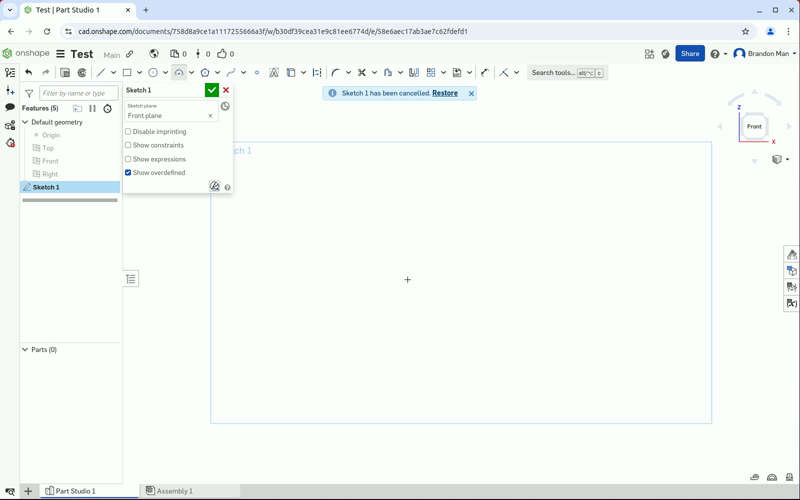
click(407, 279)
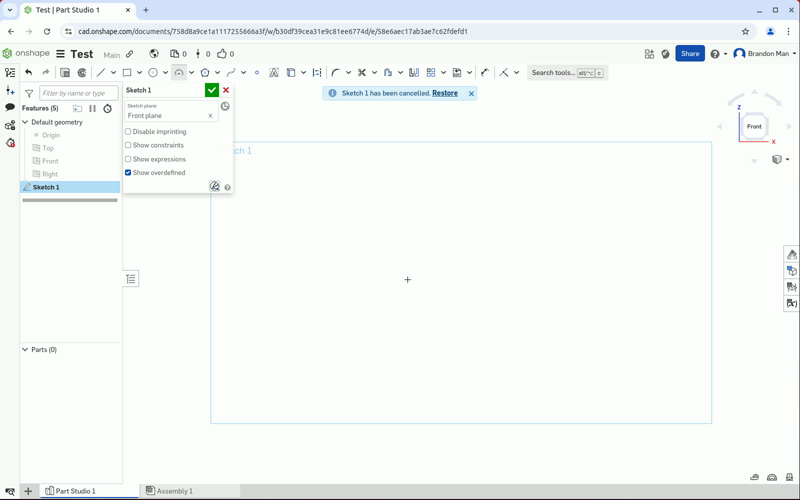
key_up(shift)
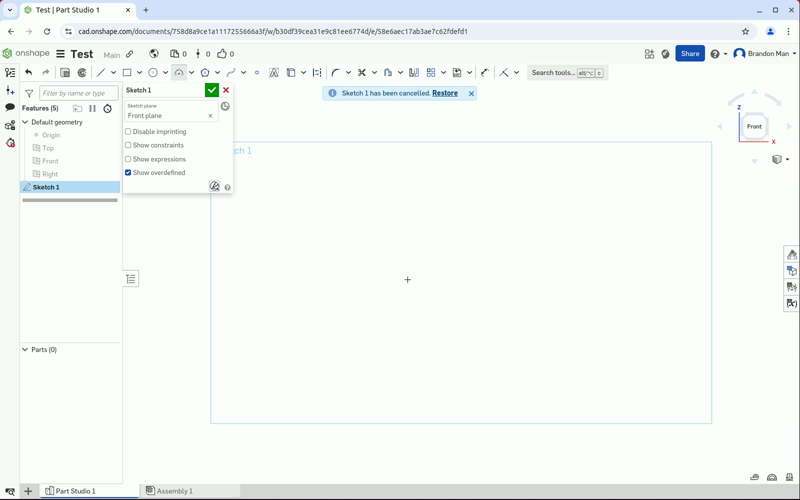
key_down(shift)
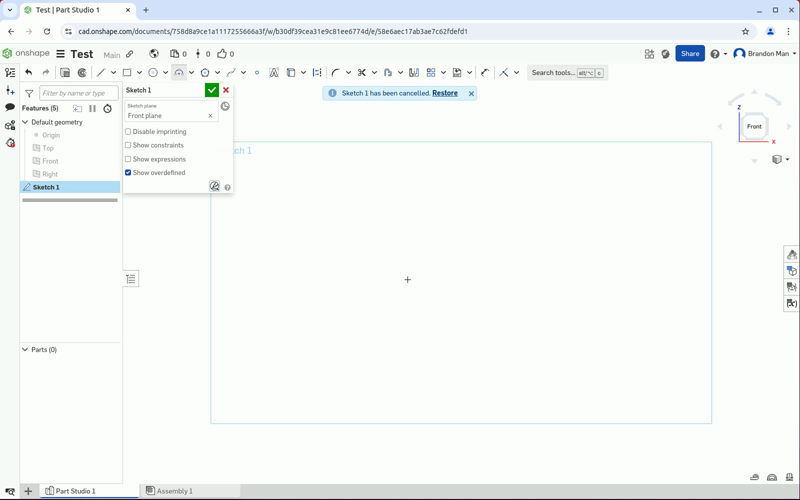
mouse_move(469, 274)
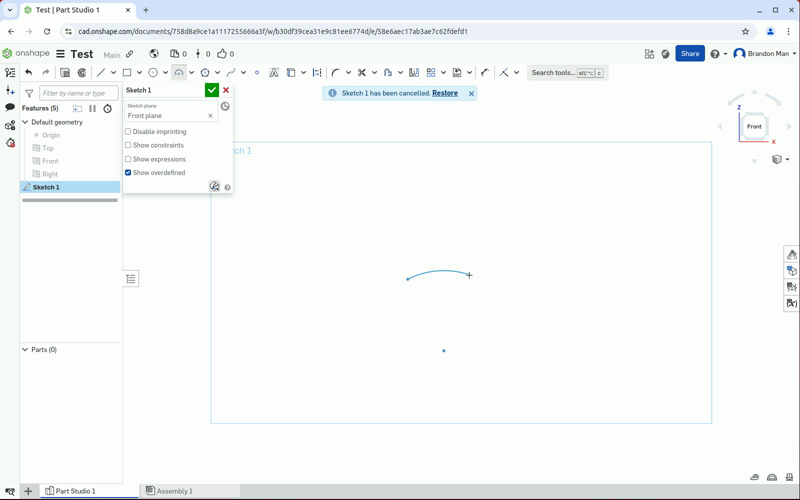
click(469, 274)
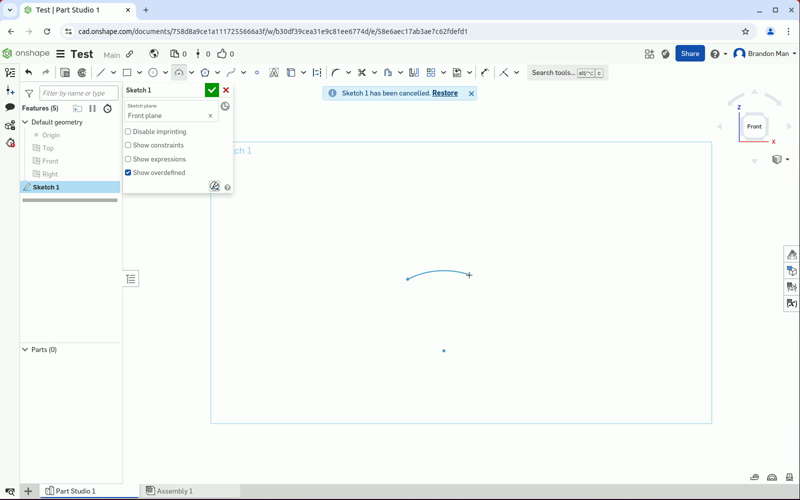
mouse_move(438, 276)
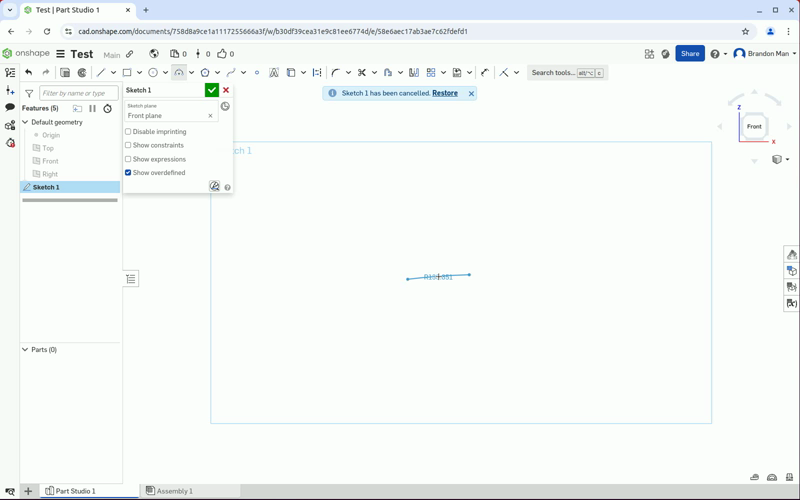
click(438, 276)
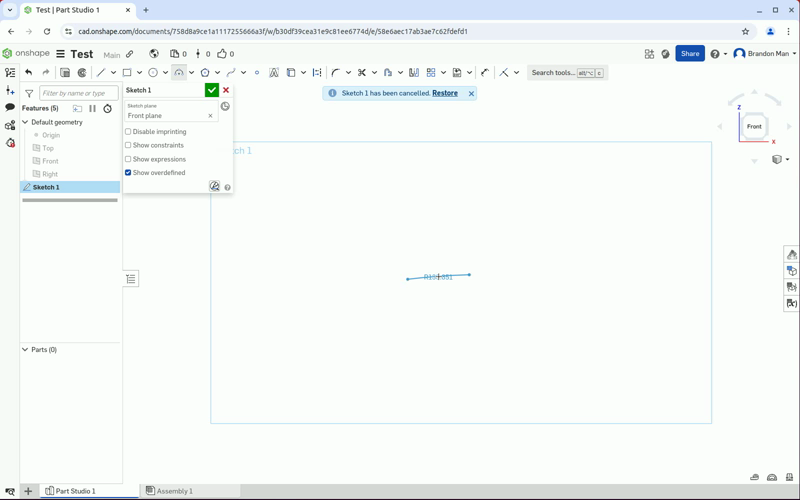
key_up(shift)
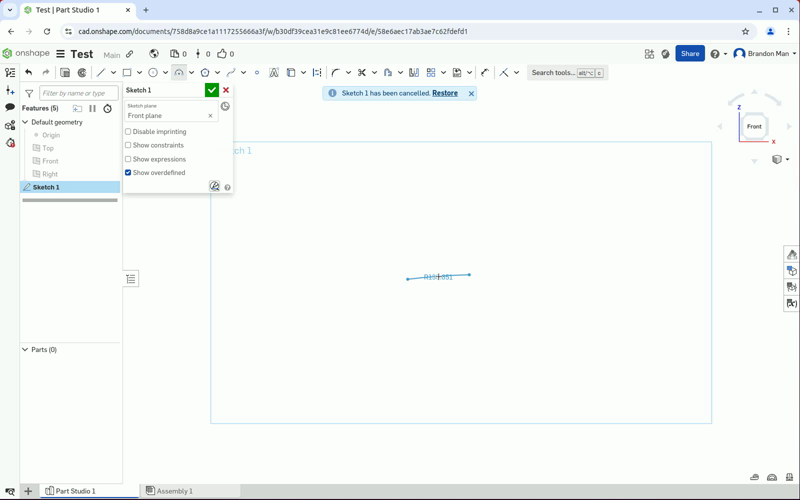
key(esc)
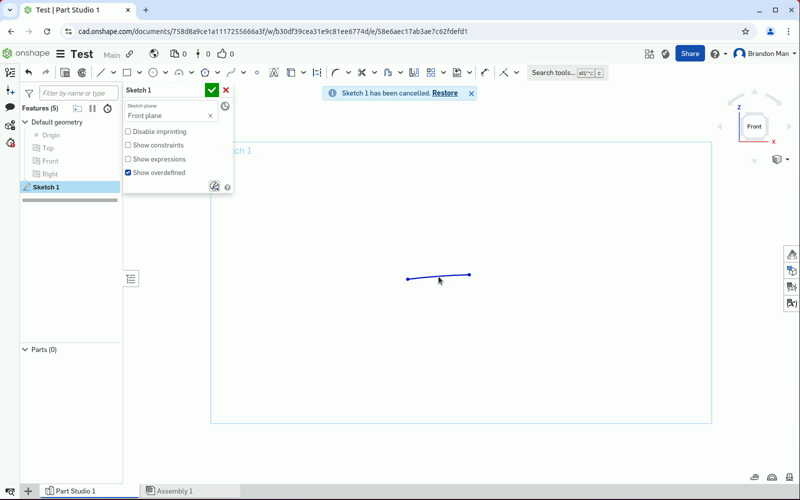
key(l)
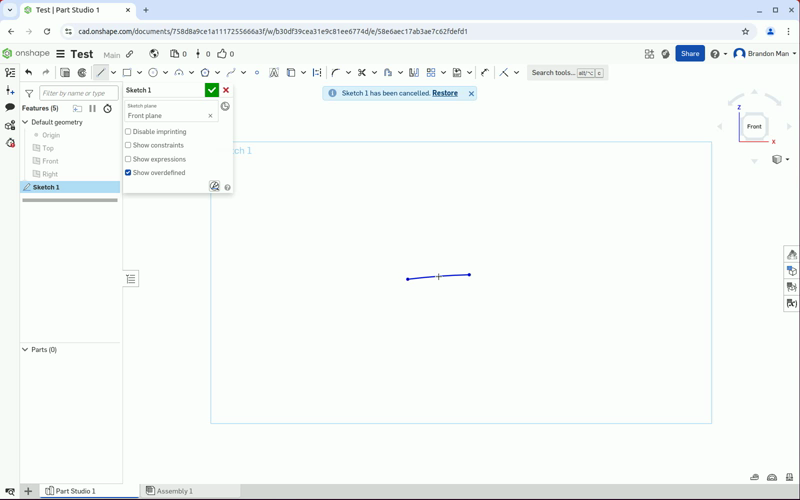
mouse_move(469, 274)
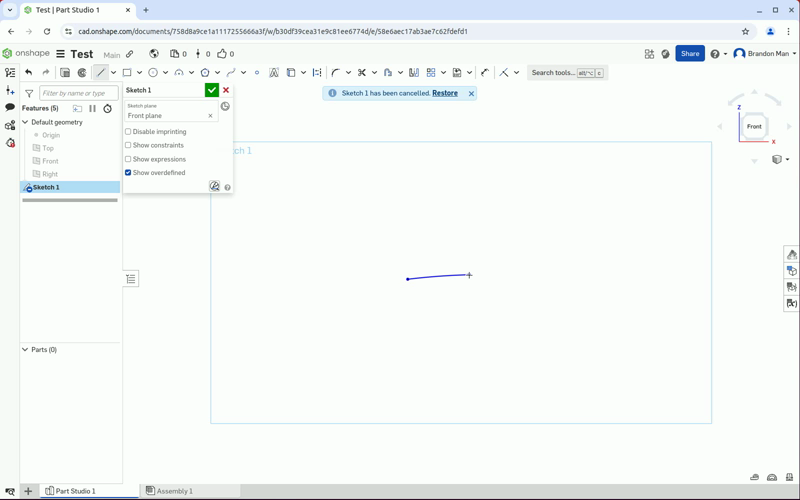
click(469, 274)
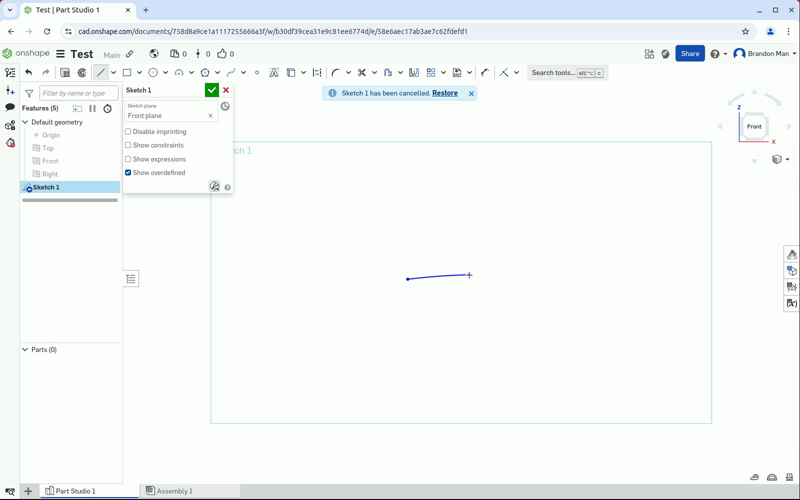
key_down(shift)
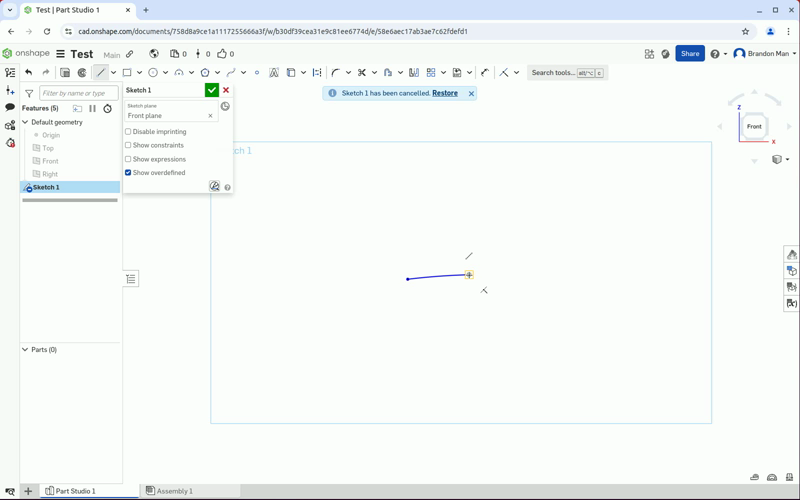
mouse_move(499, 274)
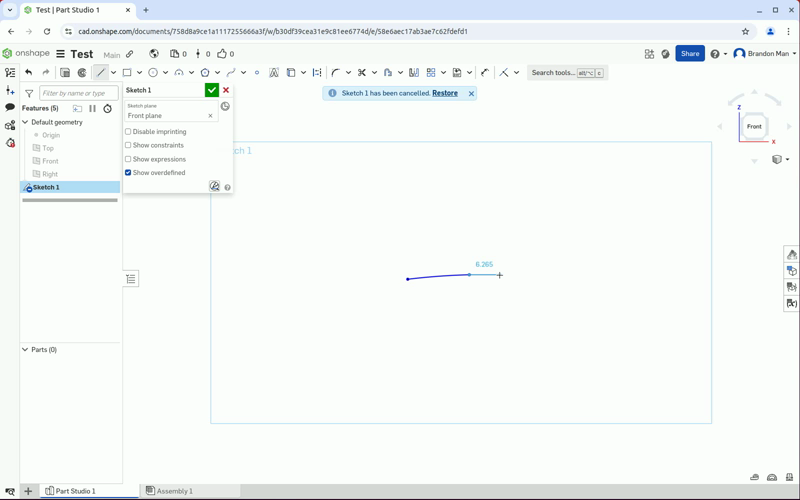
mouse_move(469, 274)
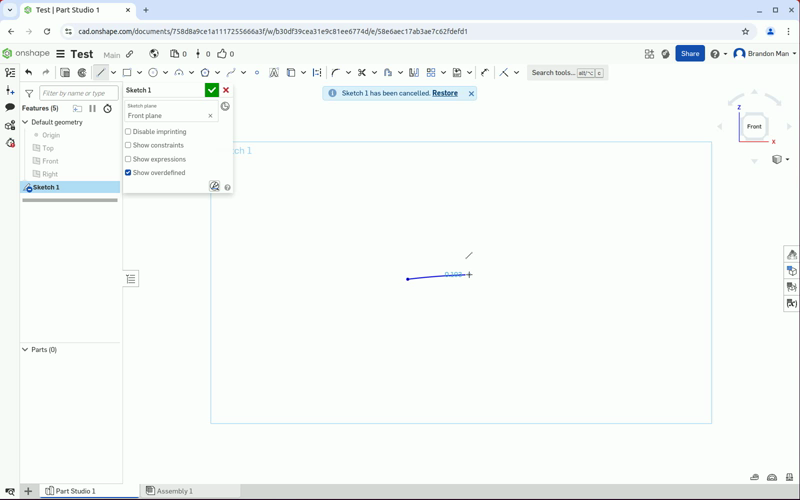
scroll(6)
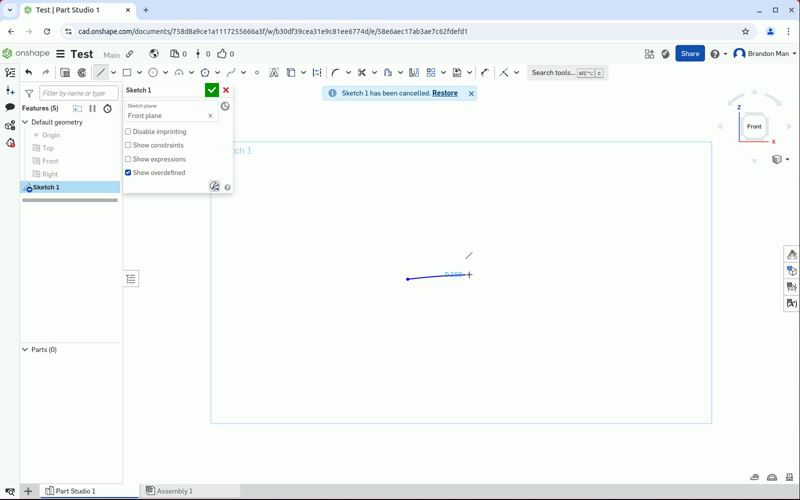
scroll(6)
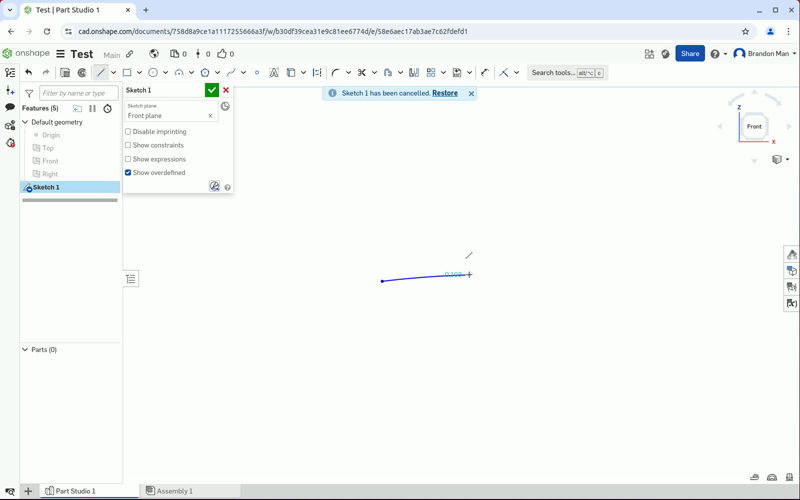
scroll(6)
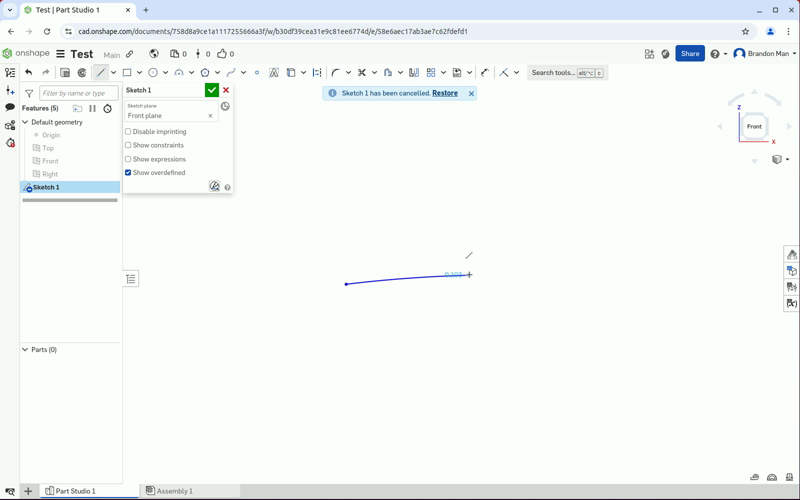
scroll(6)
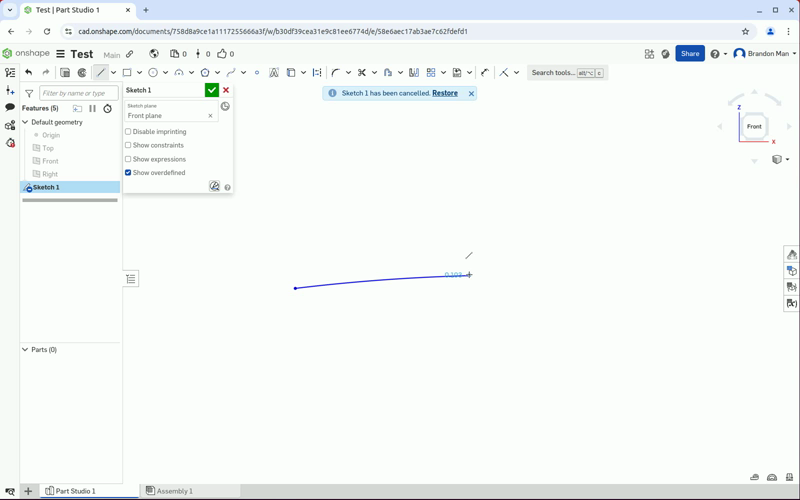
scroll(6)
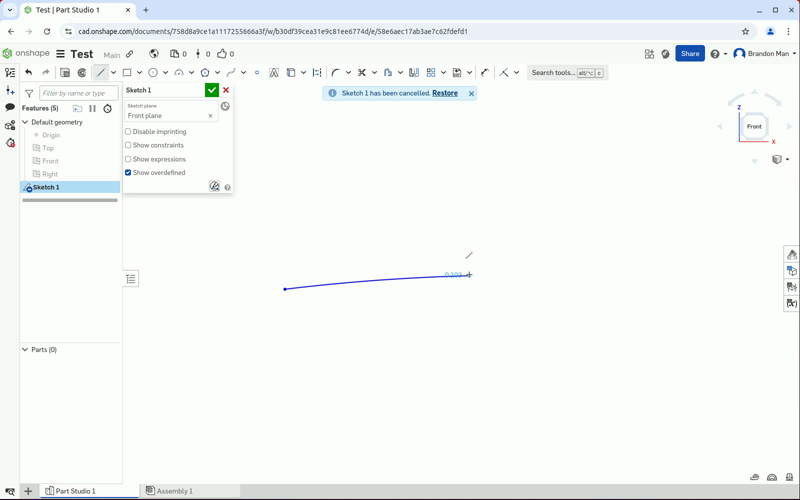
scroll(6)
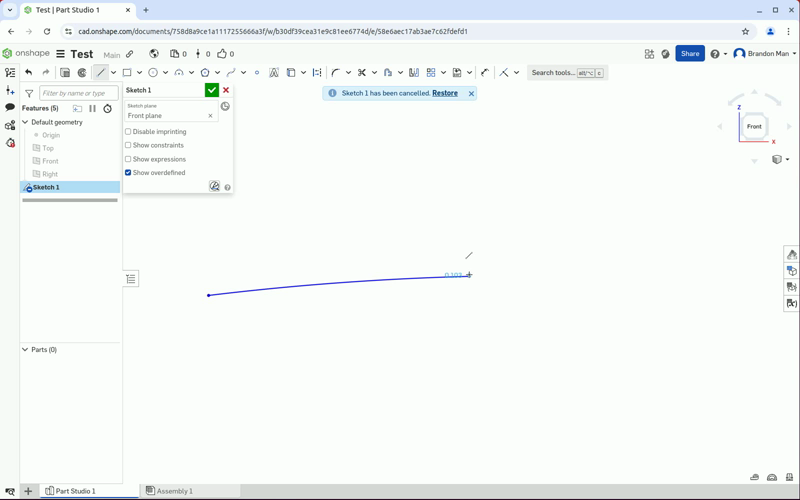
scroll(6)
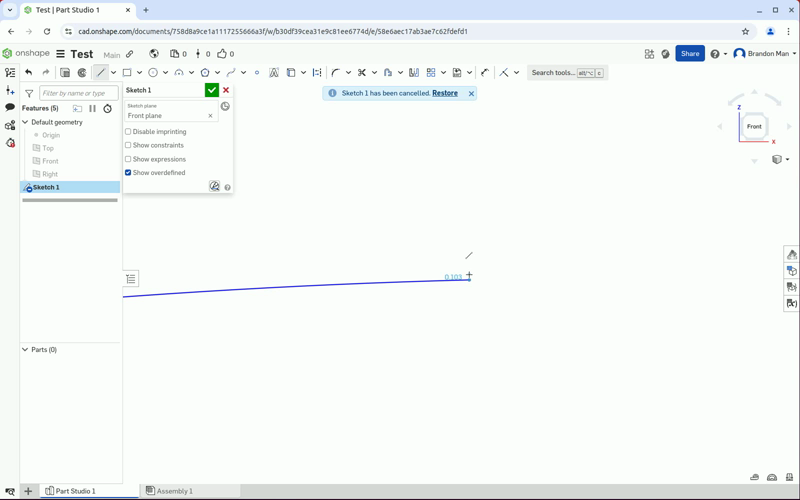
click(469, 274)
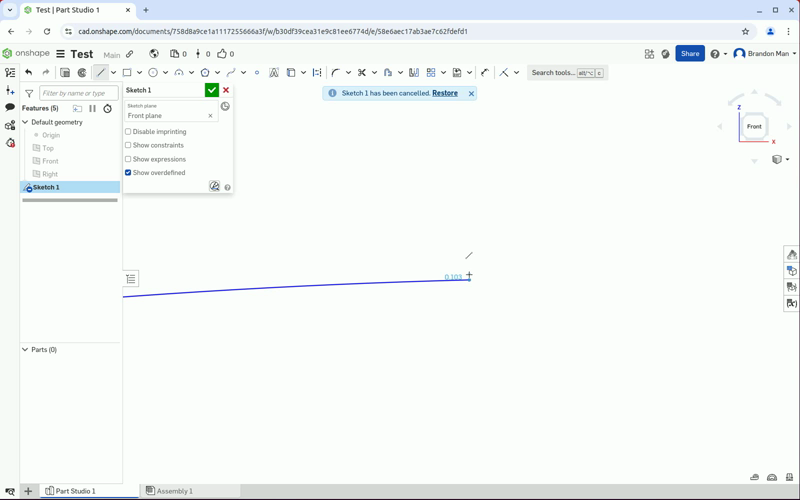
scroll(-6)
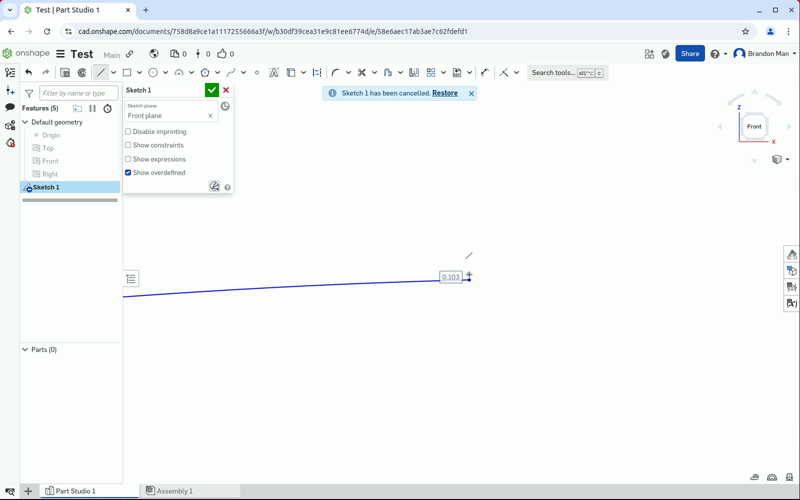
scroll(-6)
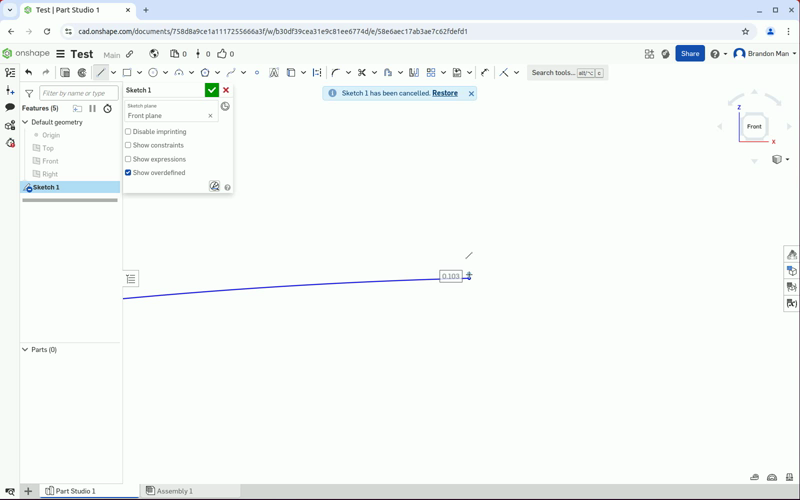
scroll(-6)
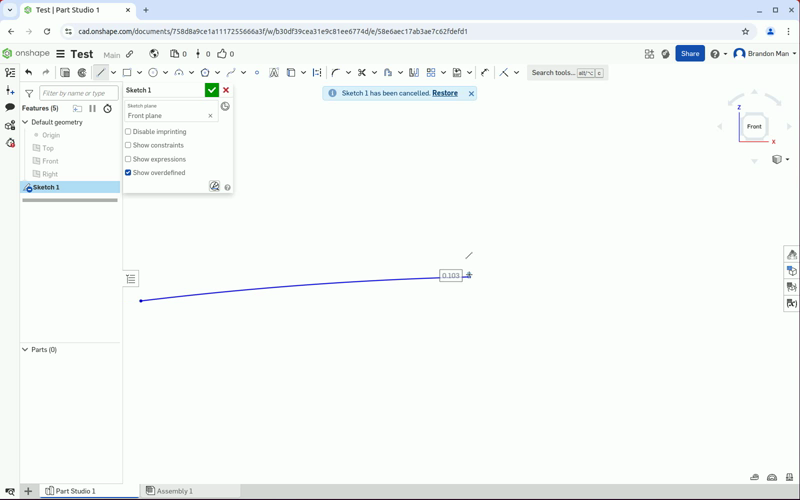
scroll(-6)
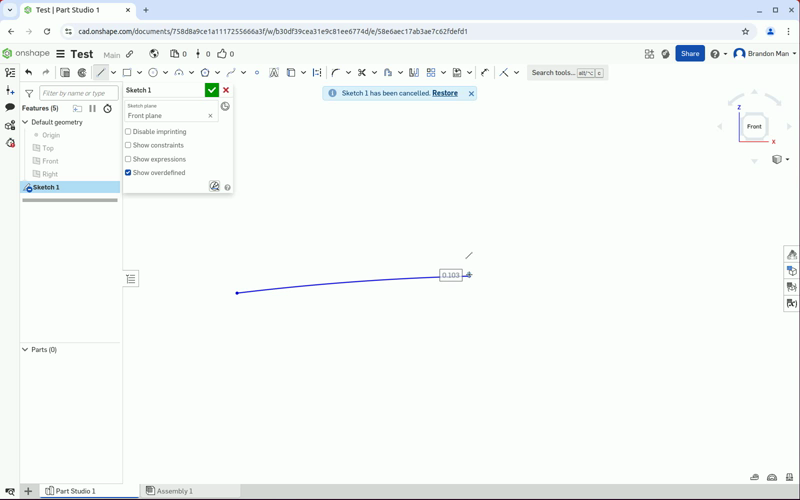
scroll(-6)
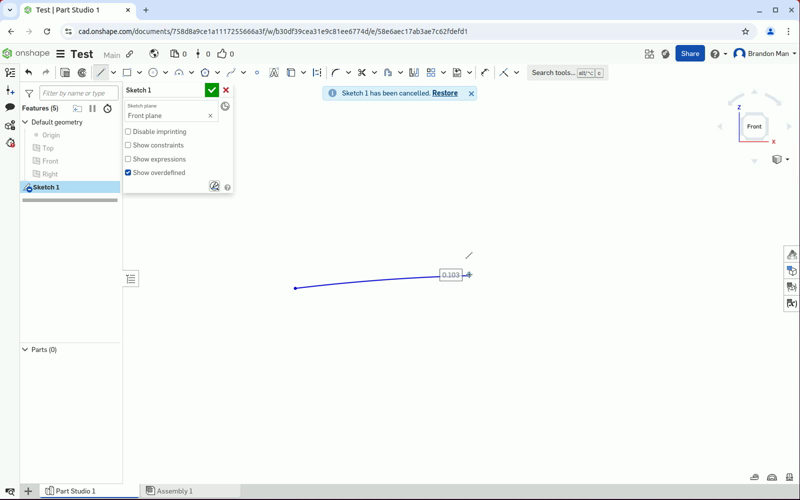
scroll(-6)
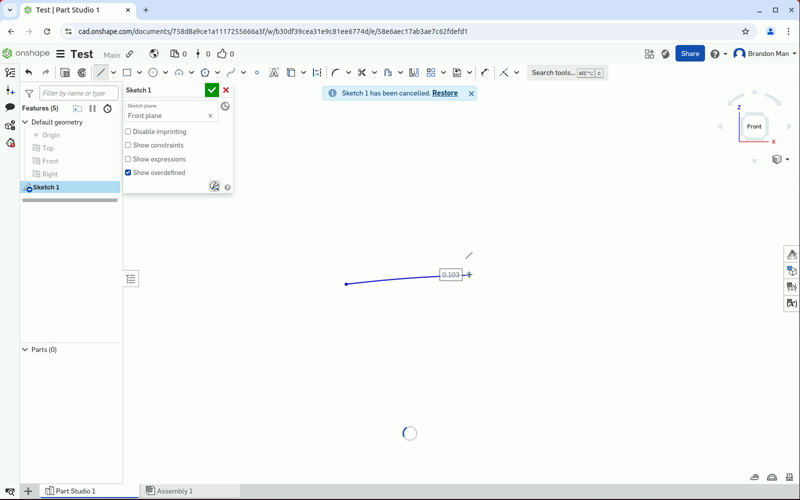
scroll(-6)
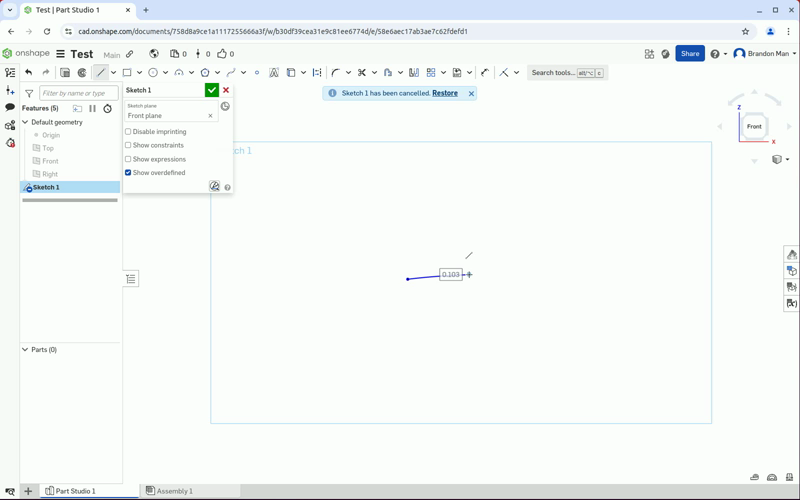
key_up(shift)
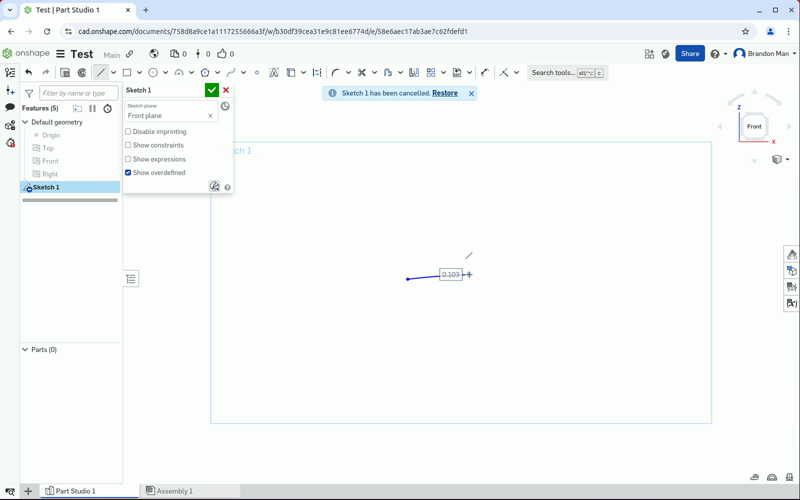
key(esc)
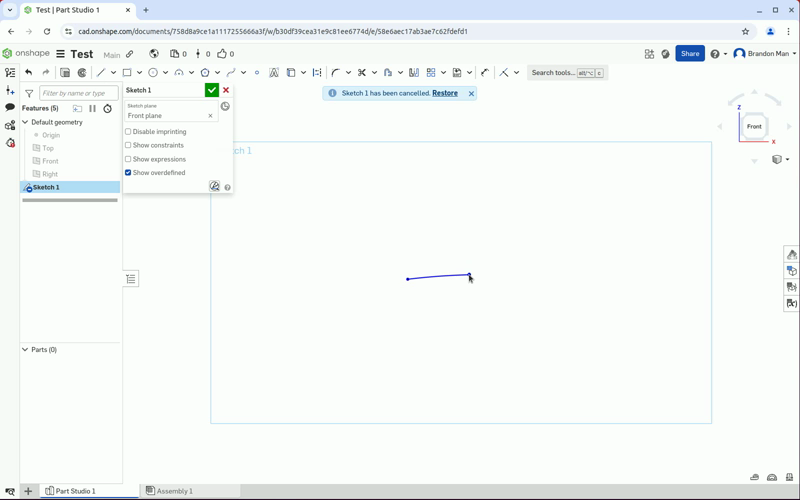
key(a)
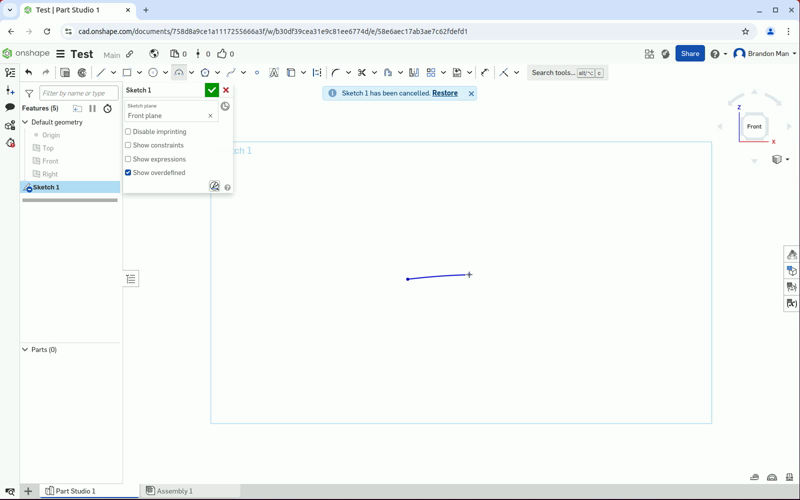
mouse_move(469, 274)
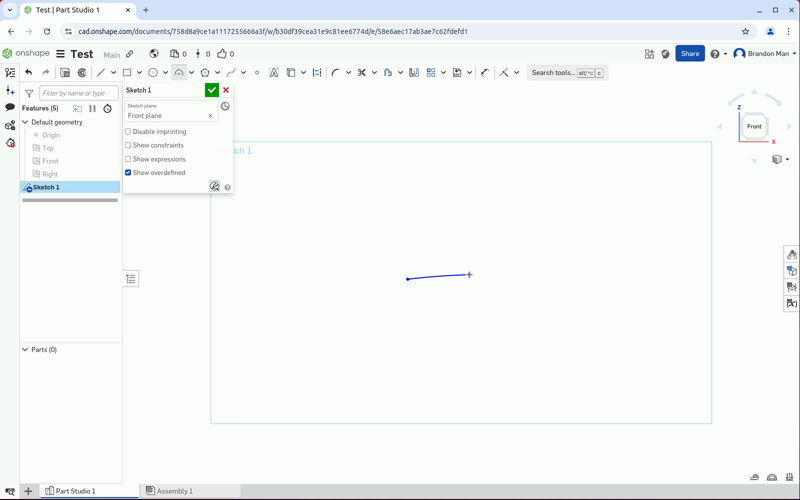
scroll(6)
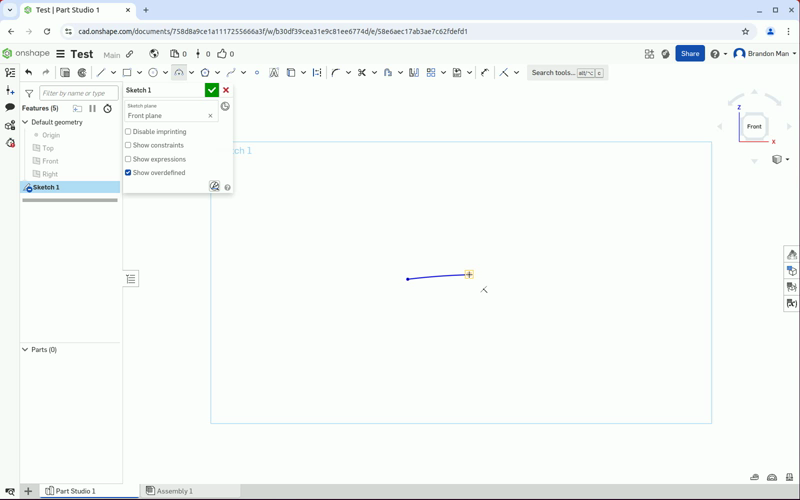
scroll(6)
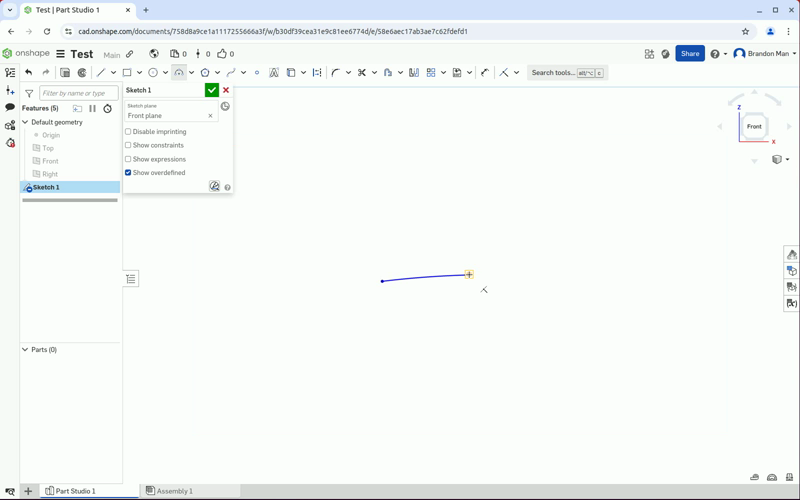
scroll(6)
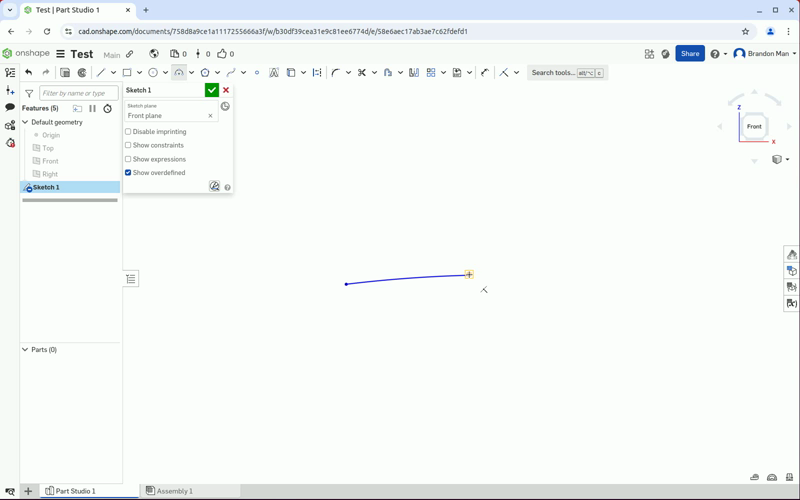
scroll(6)
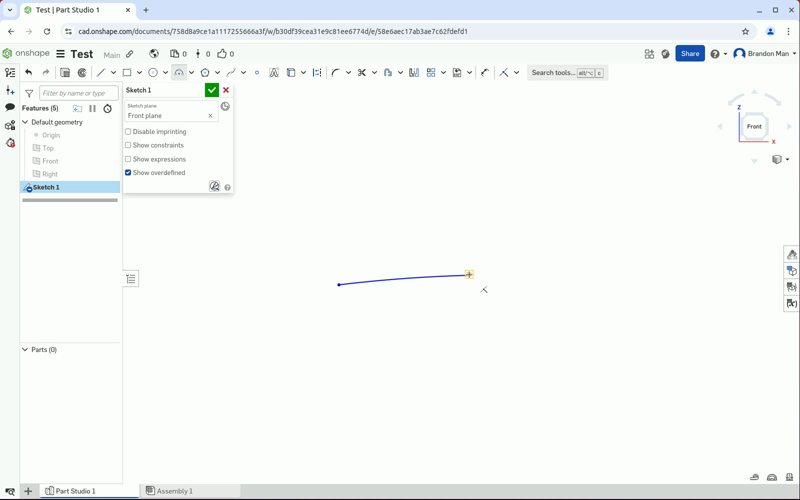
scroll(6)
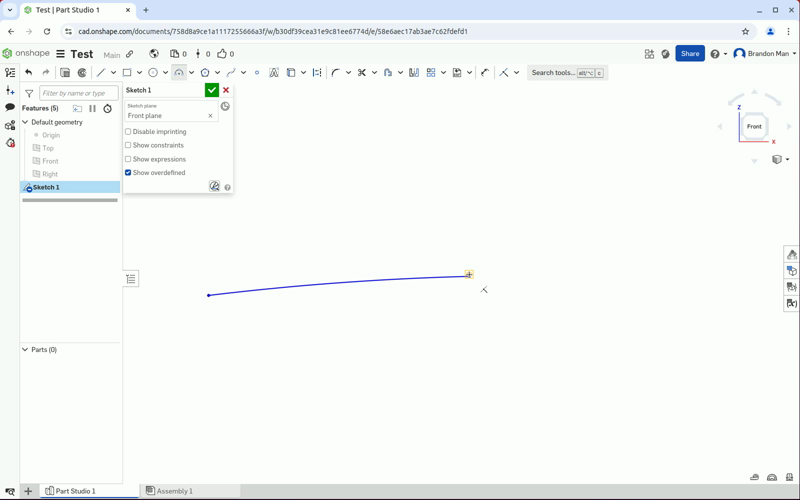
scroll(6)
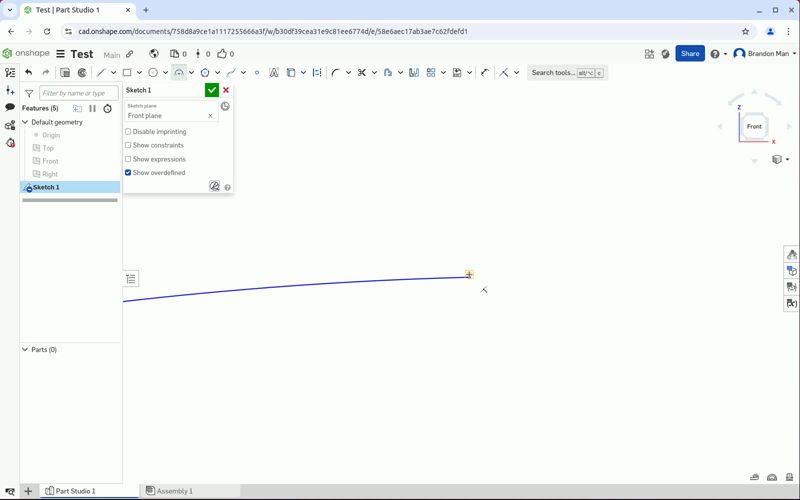
scroll(6)
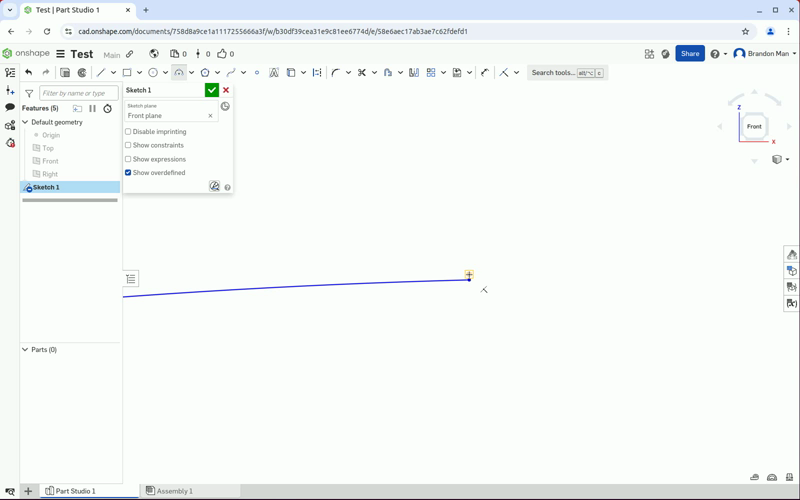
click(469, 274)
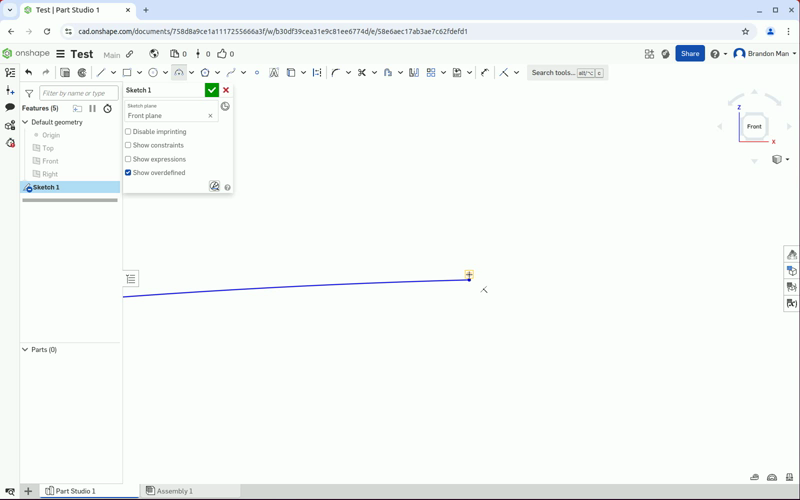
scroll(-6)
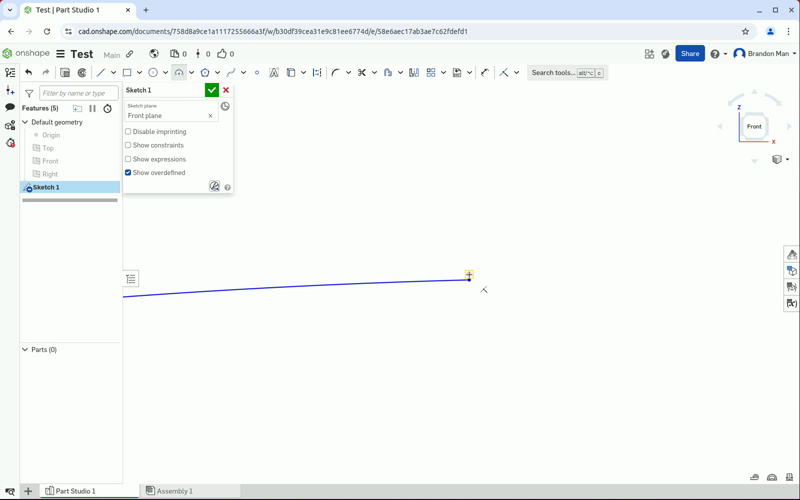
scroll(-6)
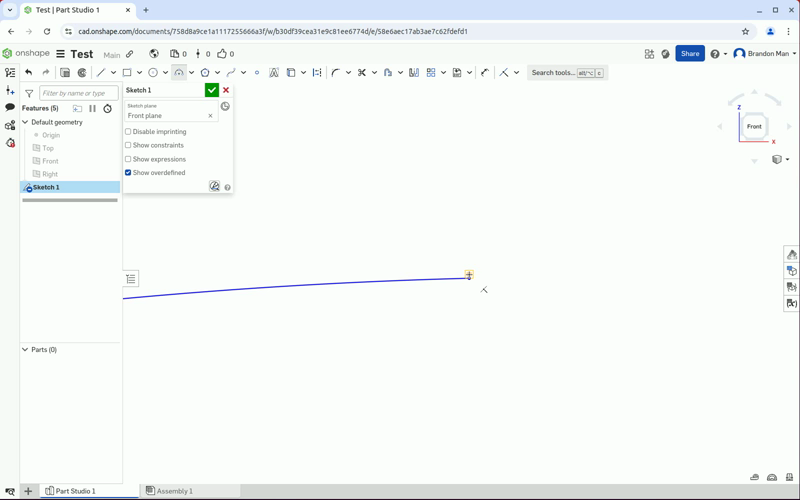
scroll(-6)
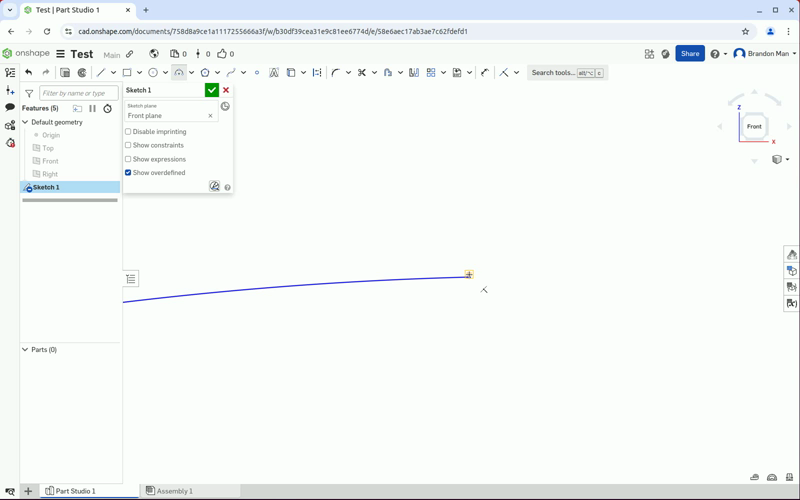
scroll(-6)
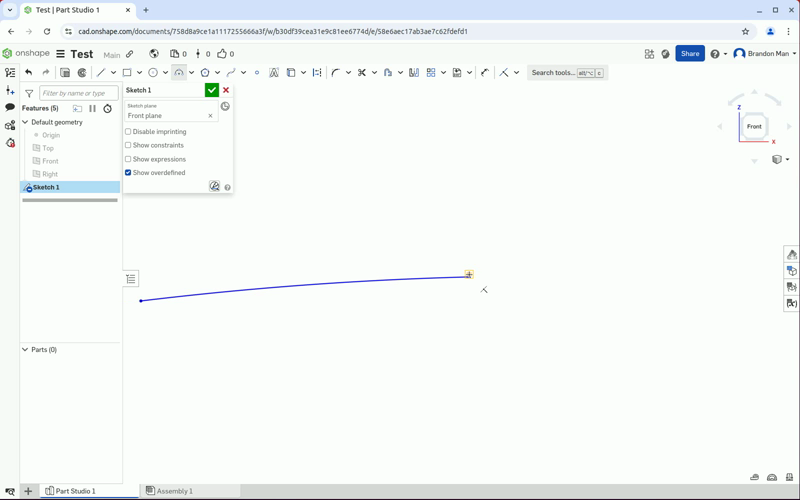
scroll(-6)
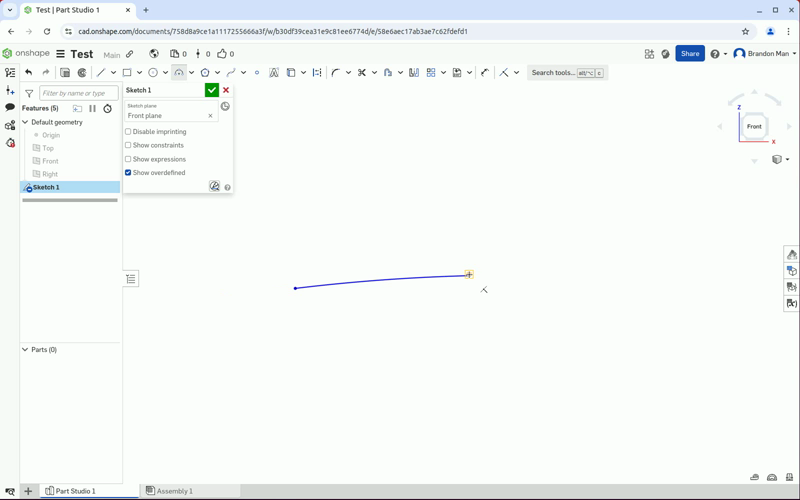
scroll(-6)
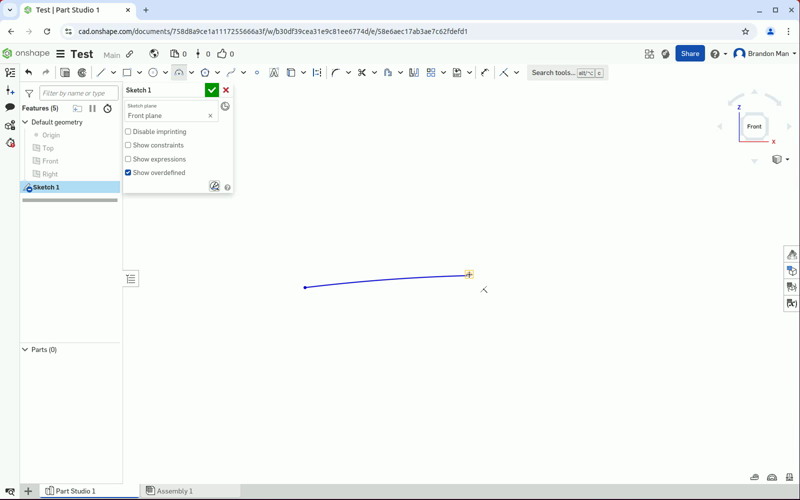
scroll(-6)
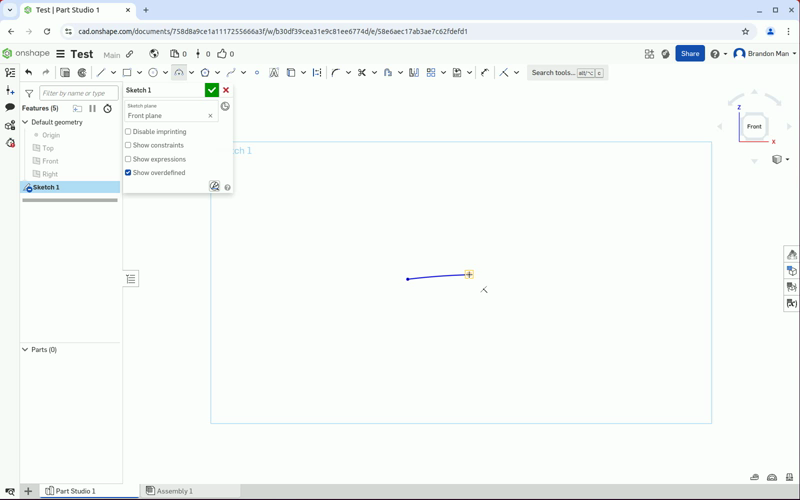
key_down(shift)
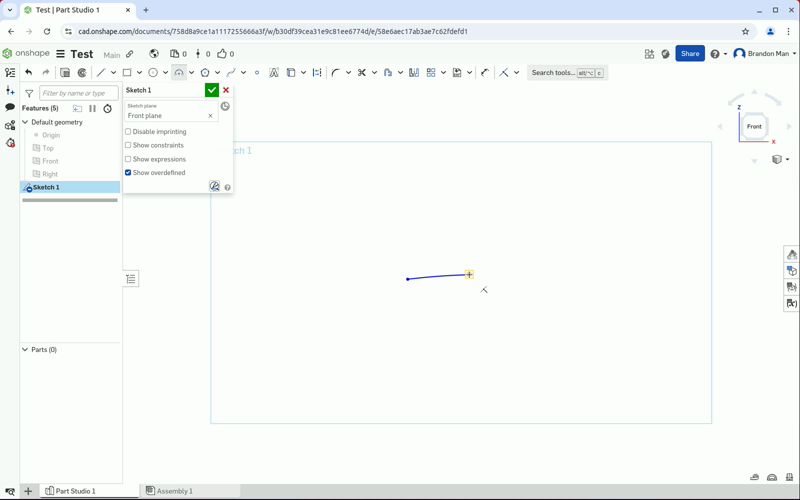
mouse_move(407, 278)
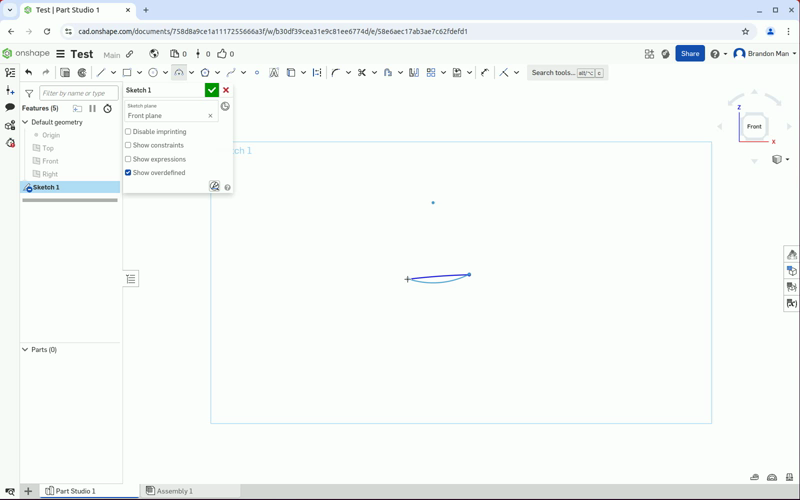
scroll(6)
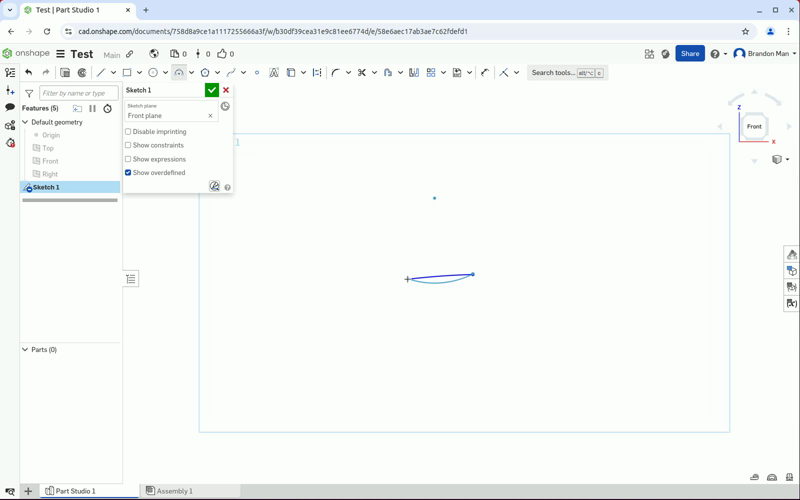
scroll(6)
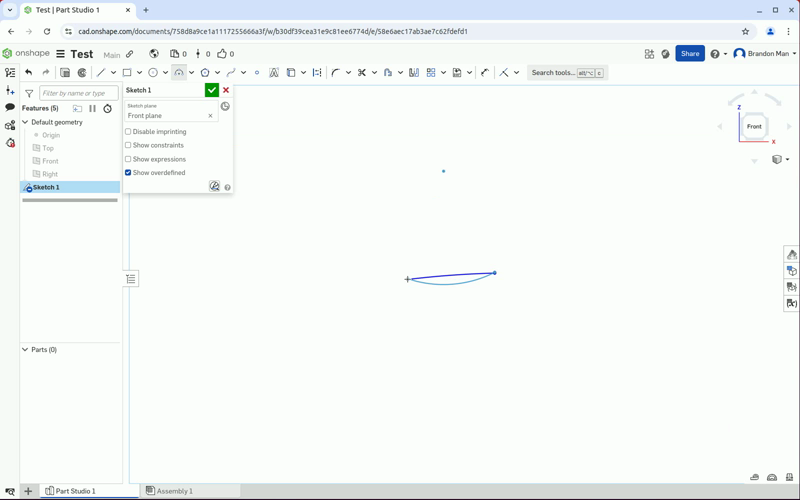
scroll(6)
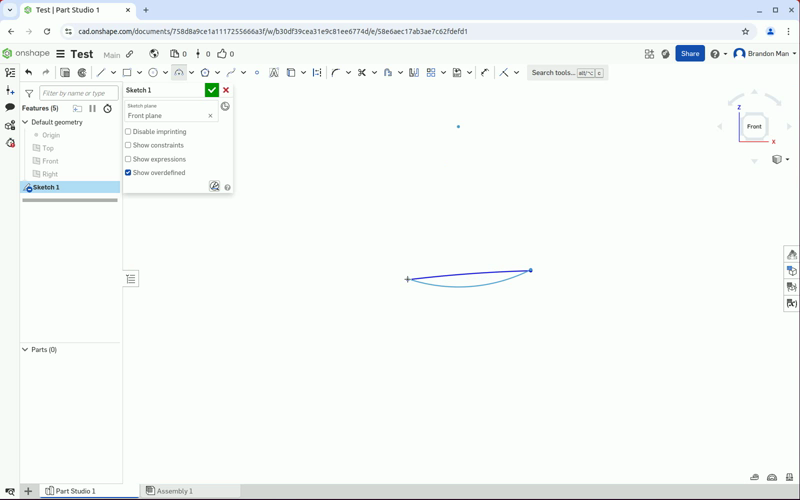
scroll(6)
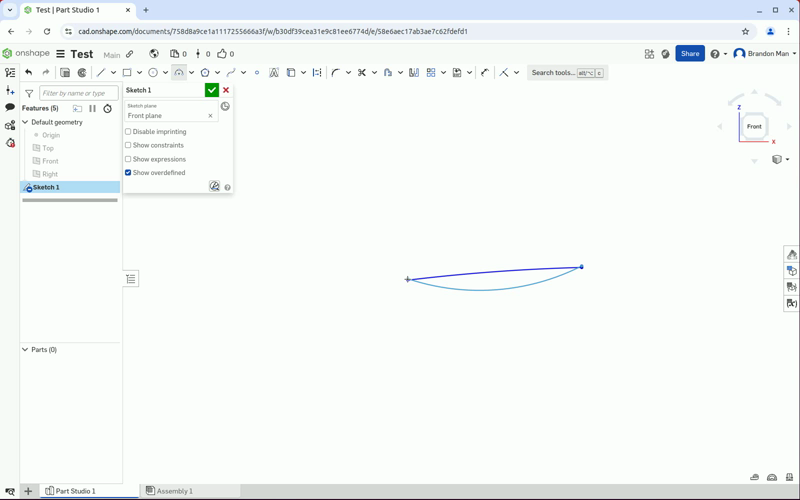
scroll(6)
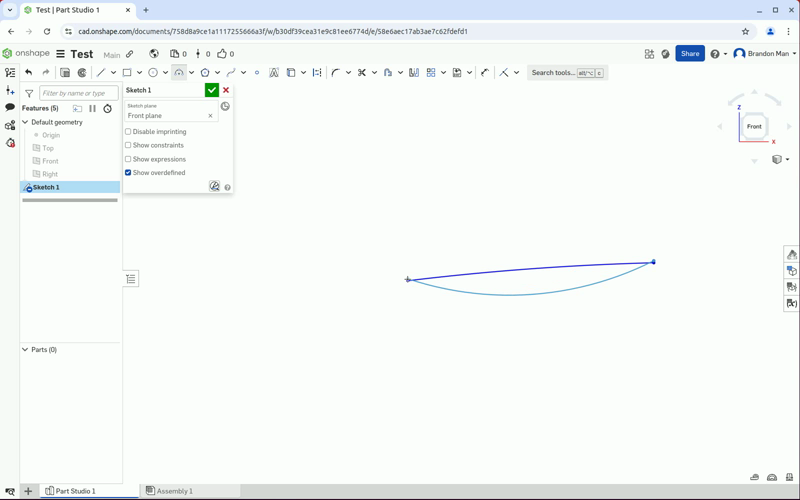
scroll(6)
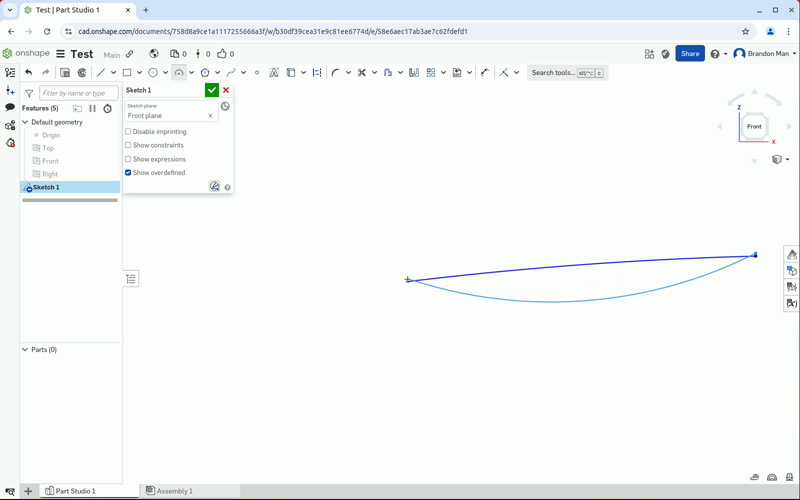
scroll(6)
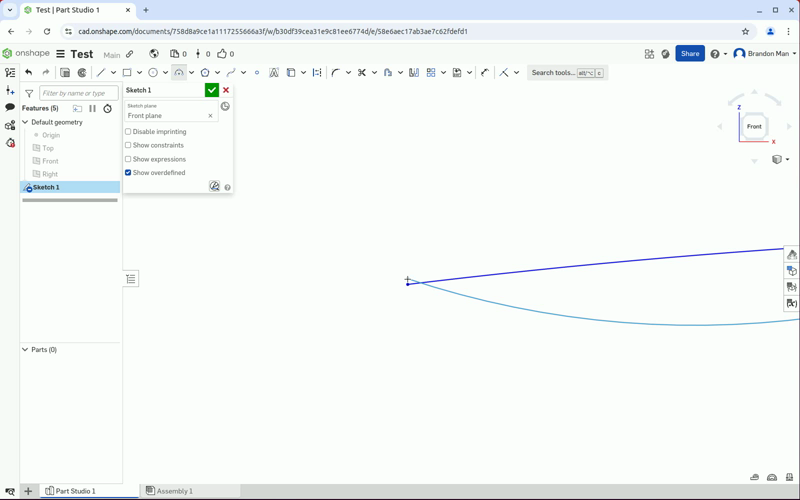
click(407, 278)
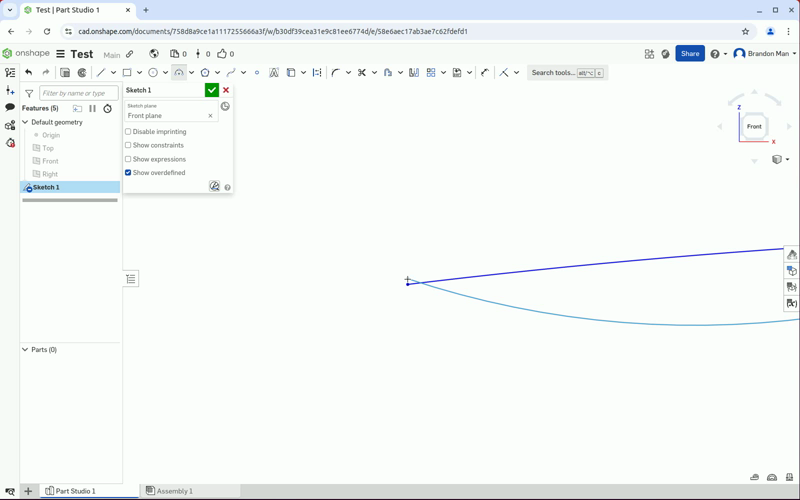
scroll(-6)
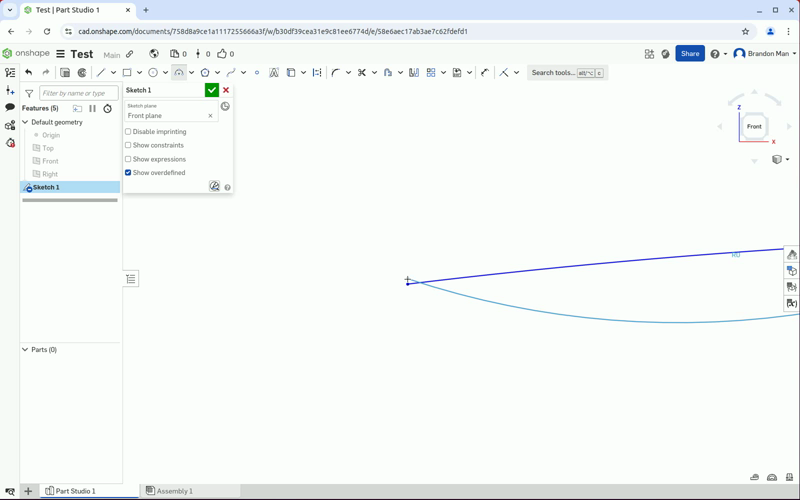
scroll(-6)
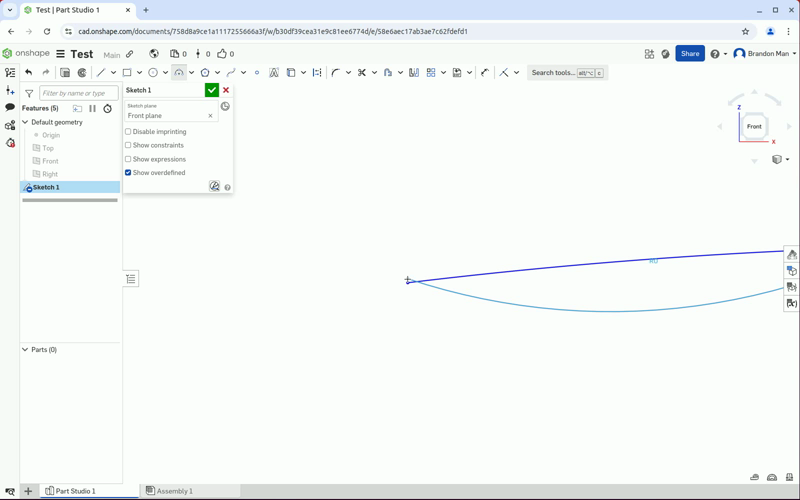
scroll(-6)
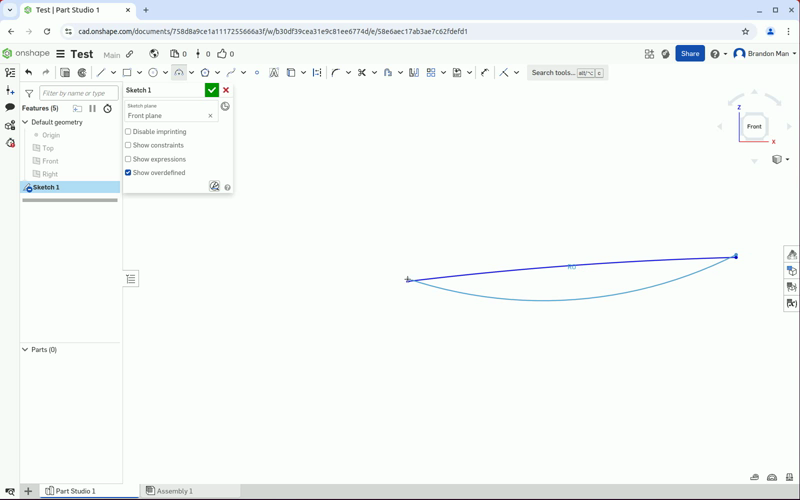
scroll(-6)
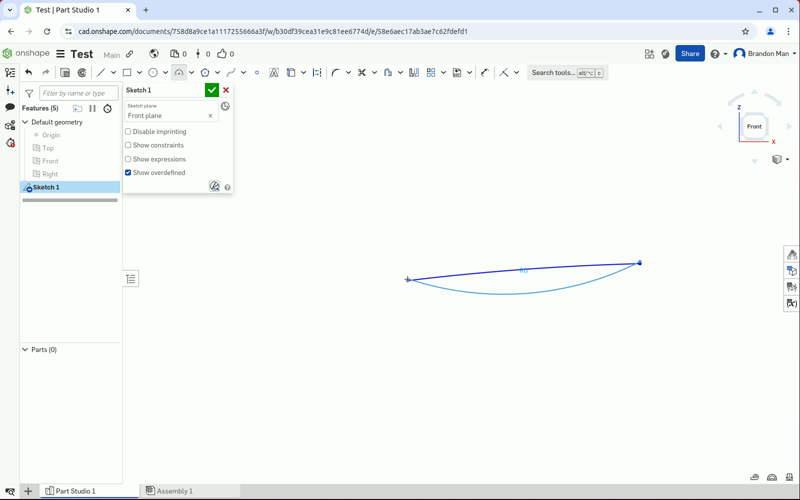
scroll(-6)
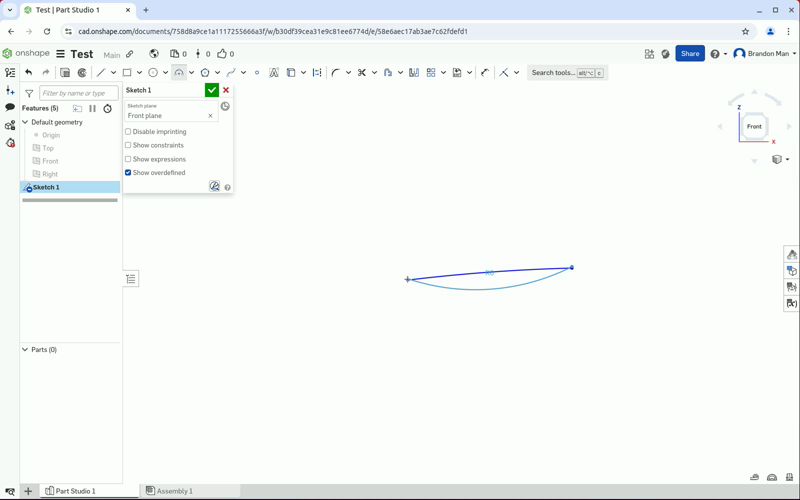
scroll(-6)
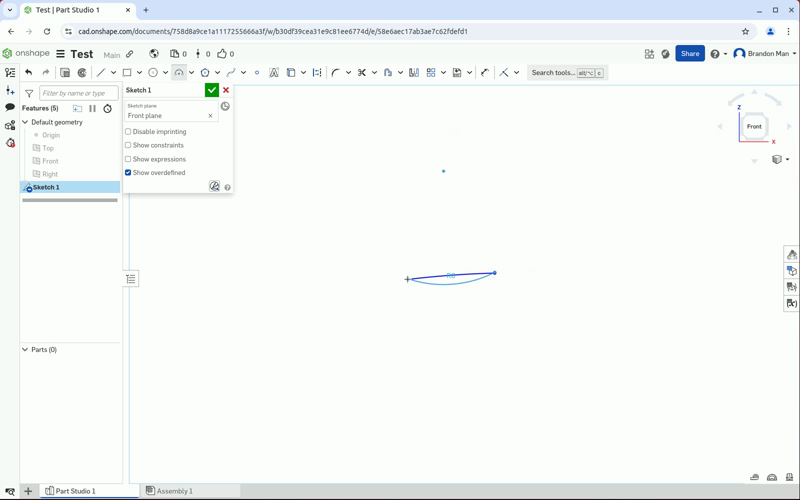
scroll(-6)
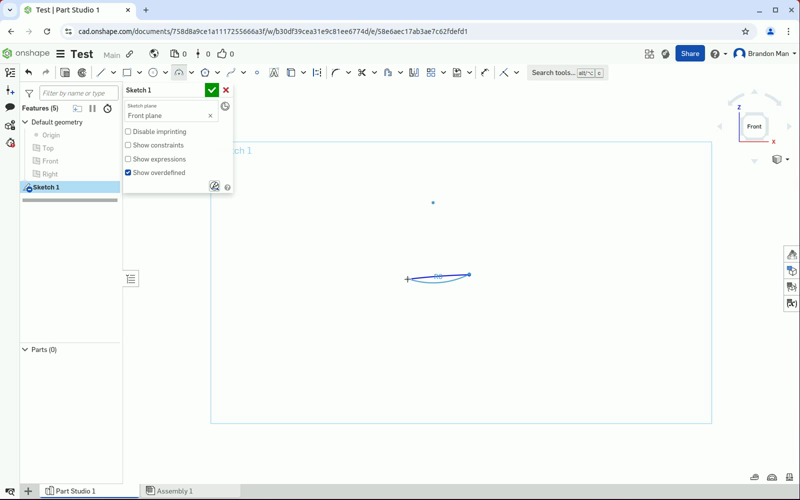
mouse_move(438, 275)
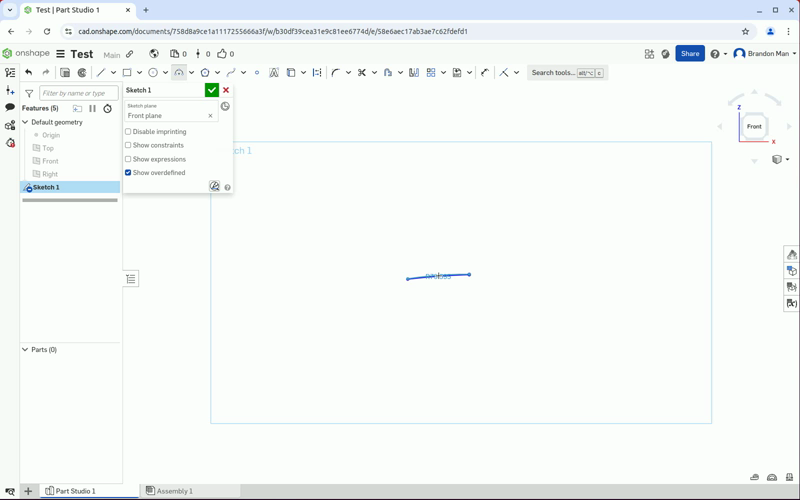
scroll(6)
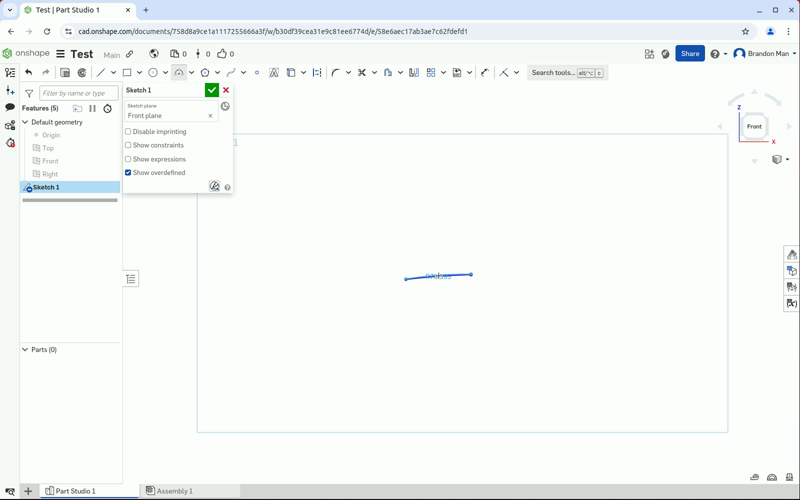
scroll(6)
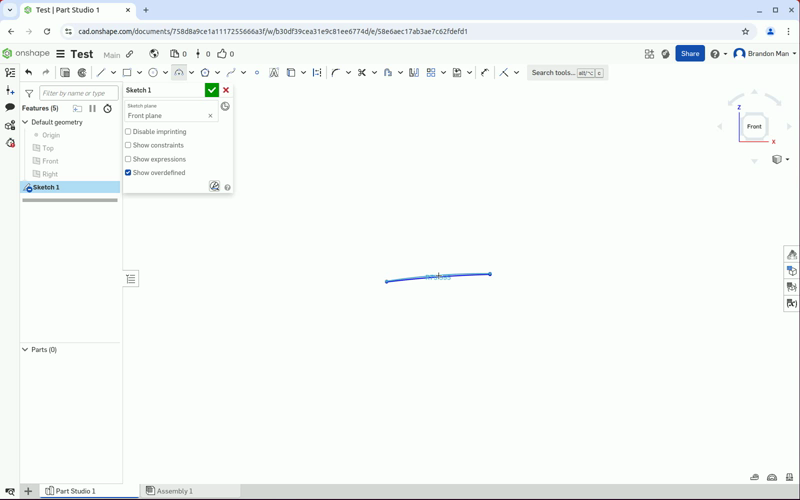
scroll(6)
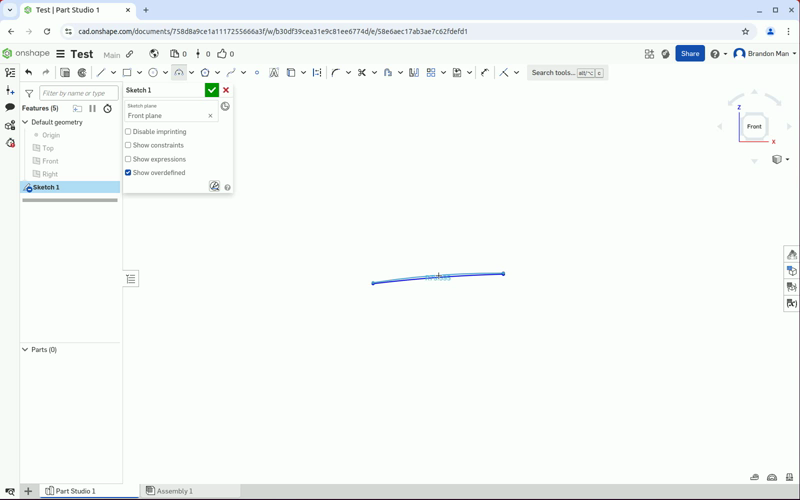
scroll(6)
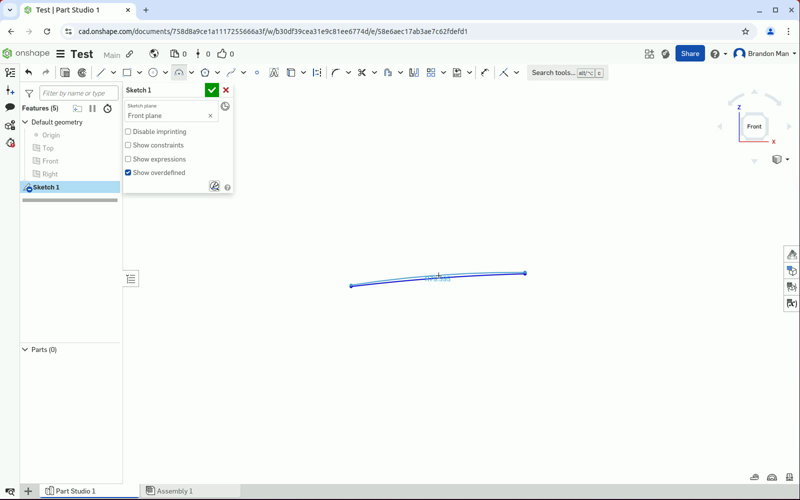
scroll(6)
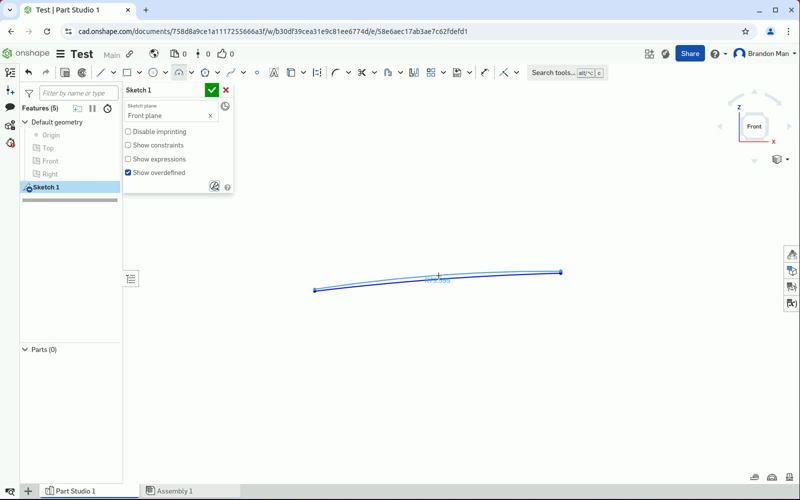
scroll(6)
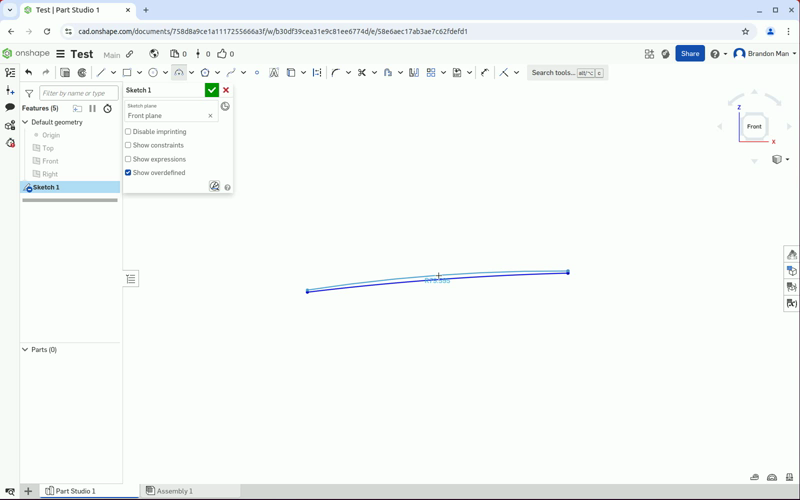
scroll(6)
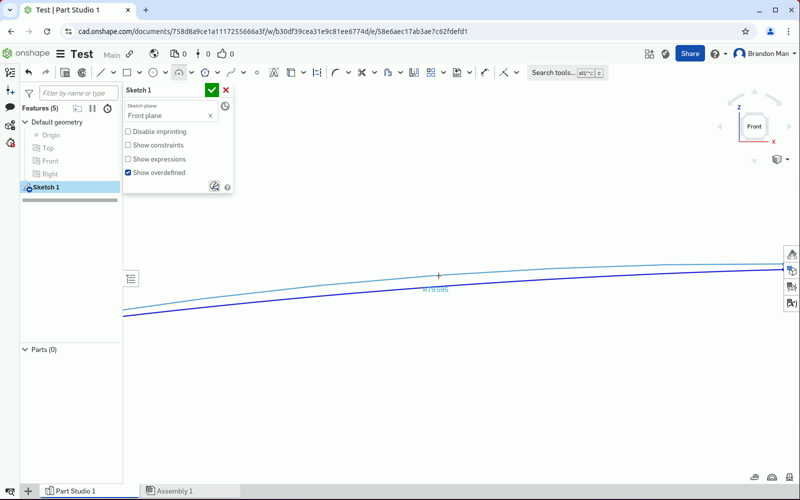
click(438, 275)
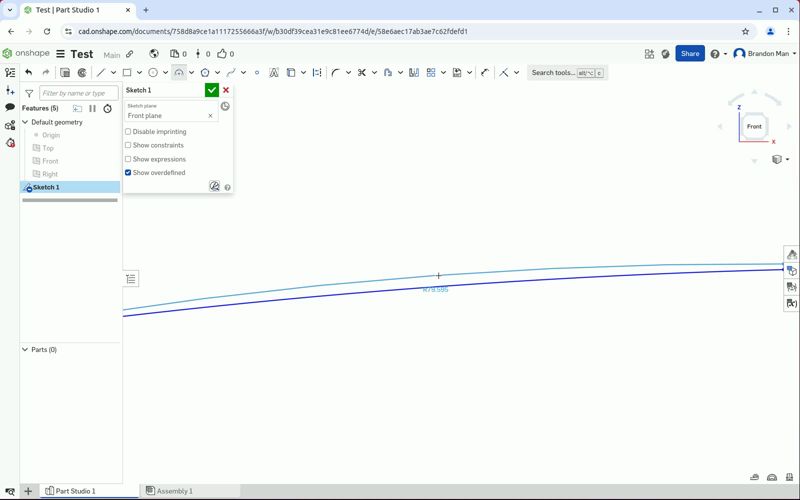
scroll(-6)
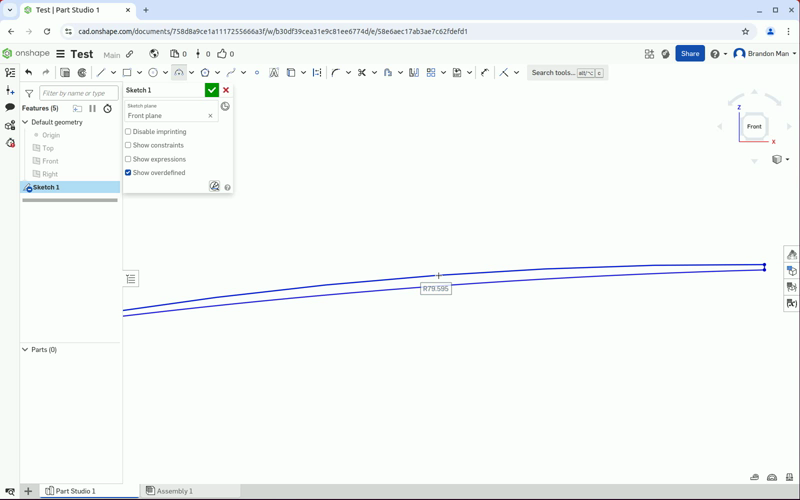
scroll(-6)
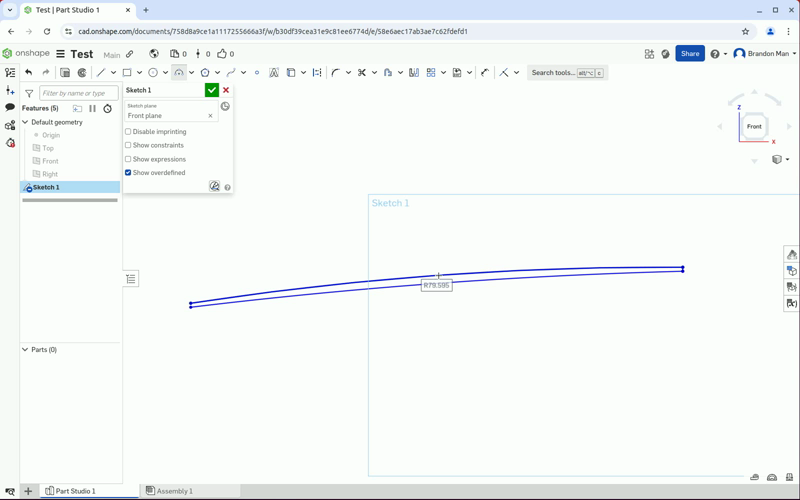
scroll(-6)
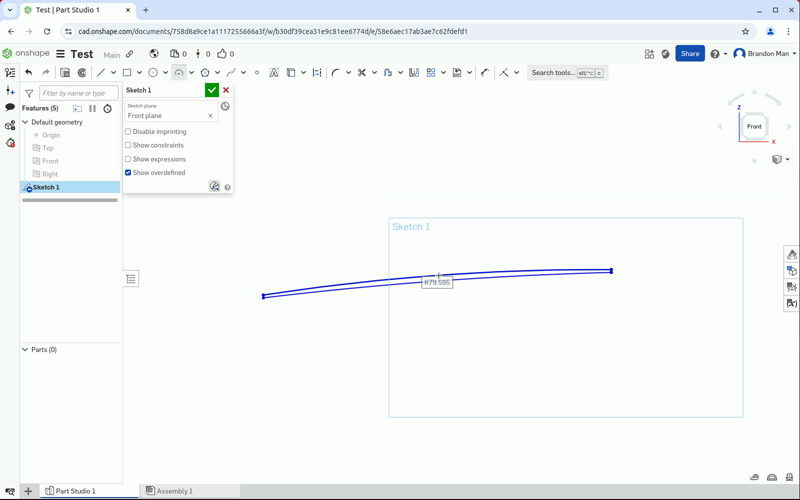
scroll(-6)
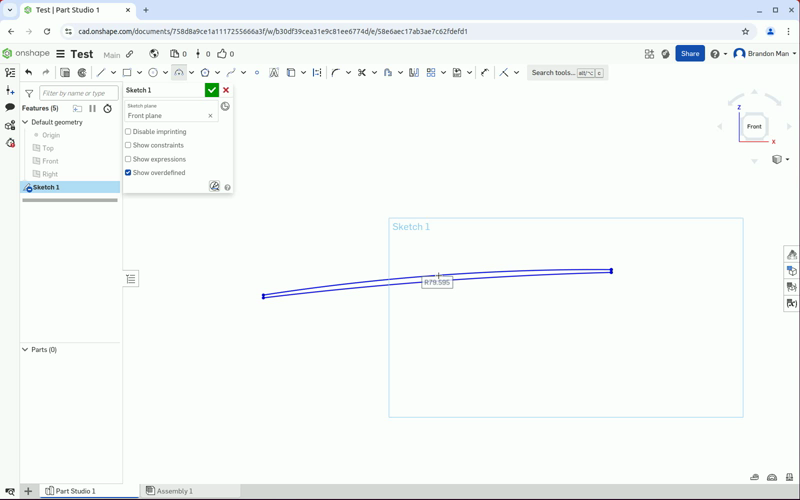
scroll(-6)
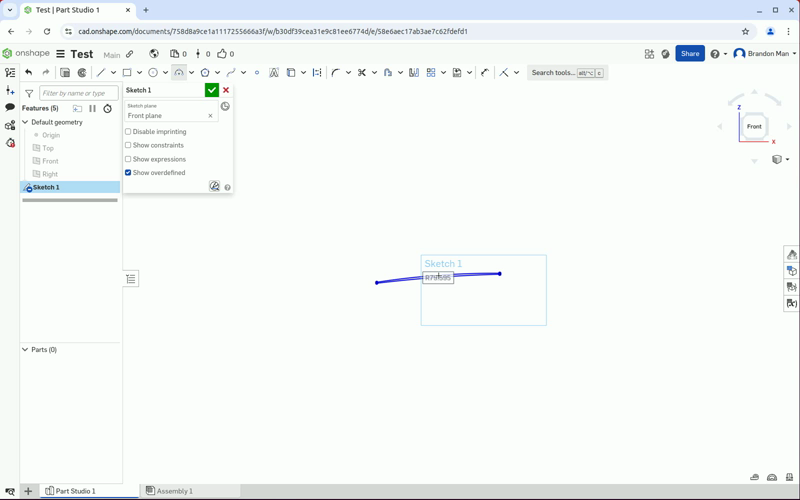
scroll(-6)
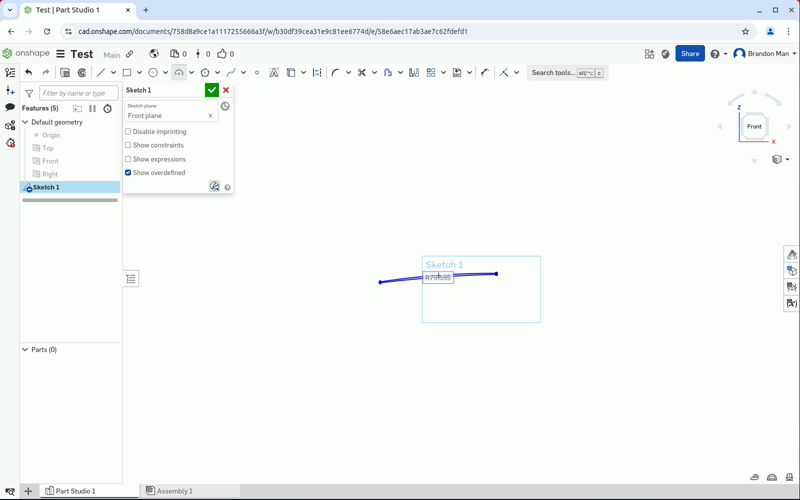
scroll(-6)
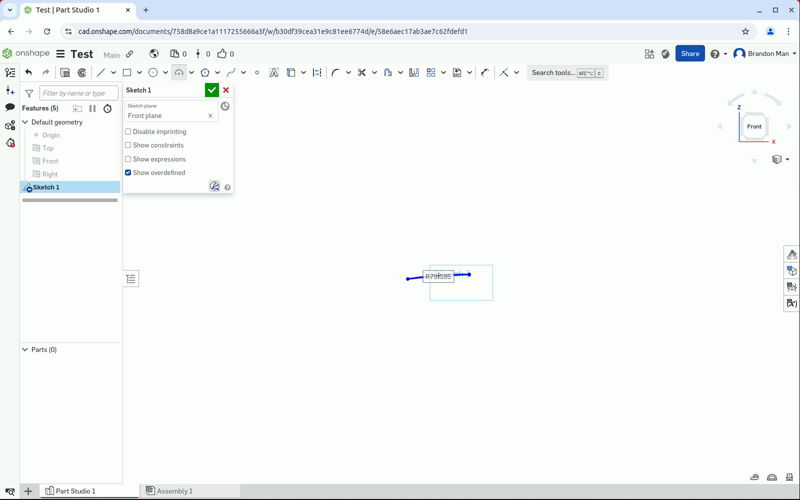
key_up(shift)
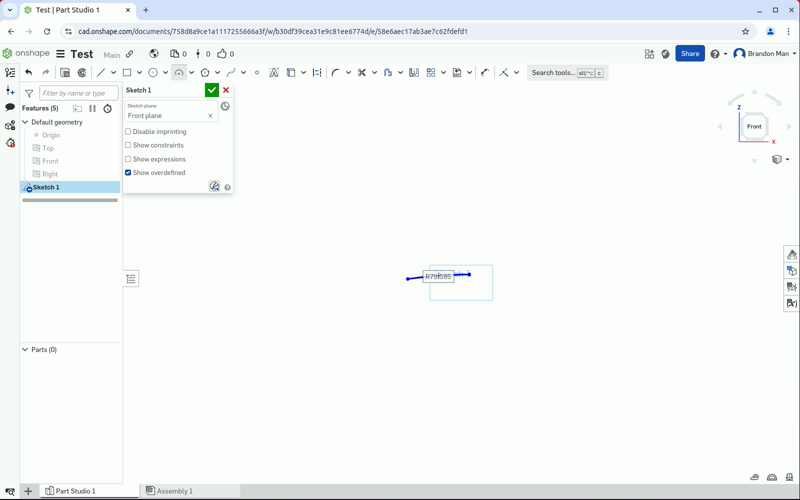
key(esc)
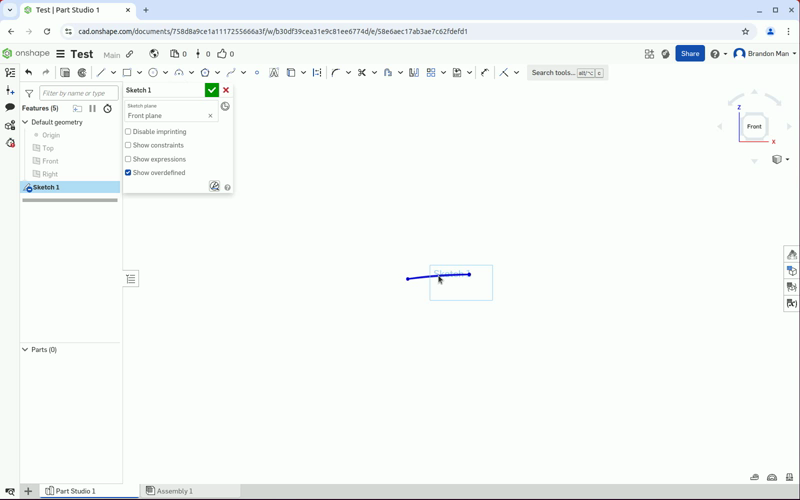
key(l)
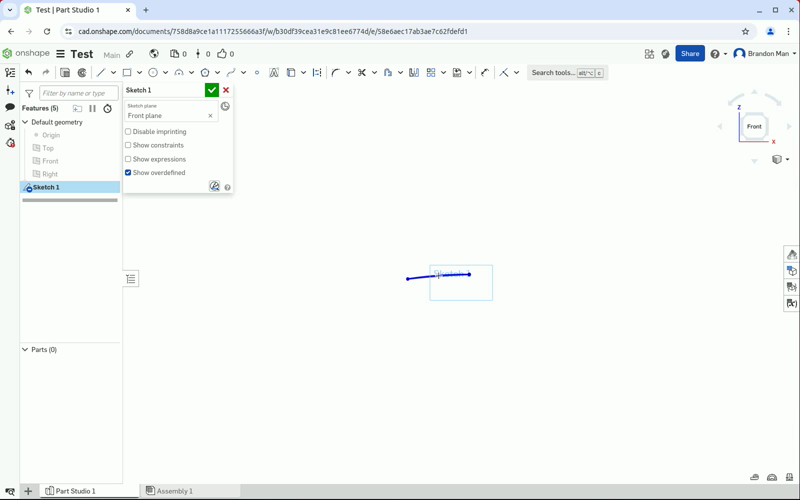
mouse_move(407, 278)
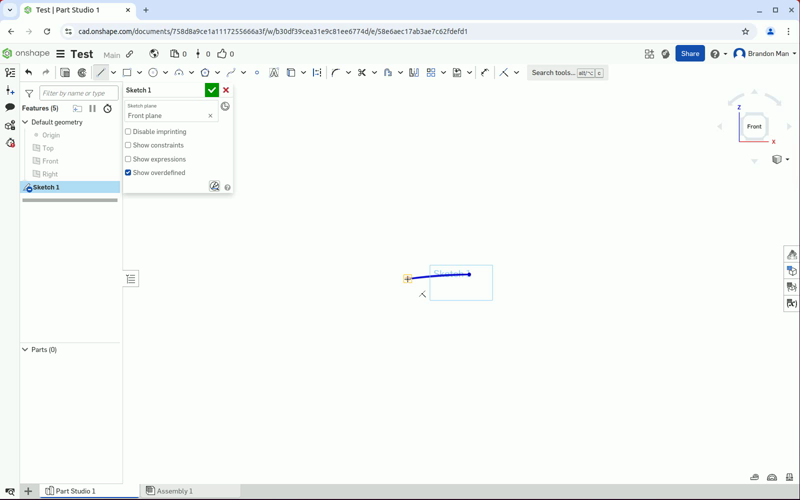
scroll(6)
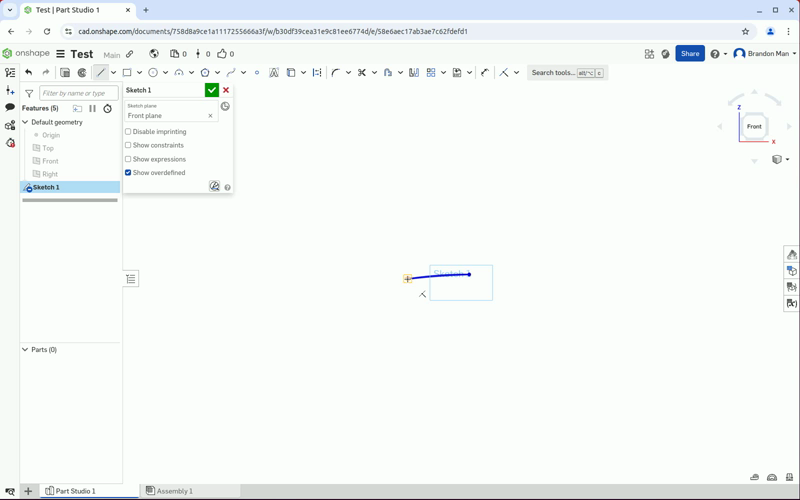
scroll(6)
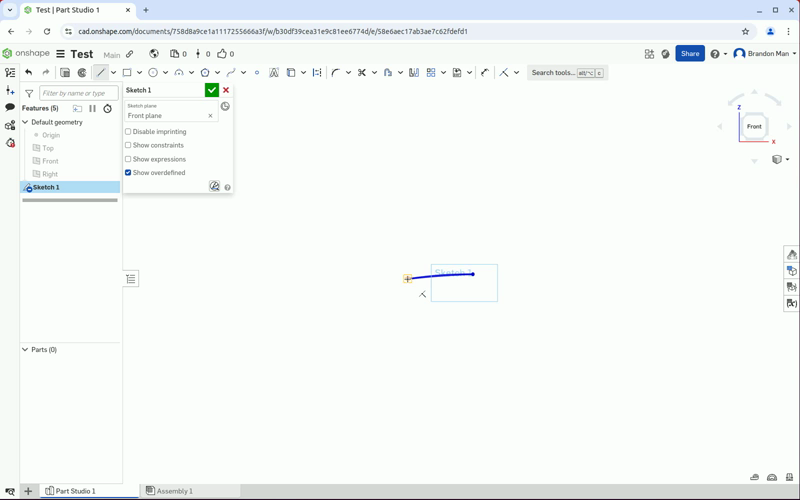
scroll(6)
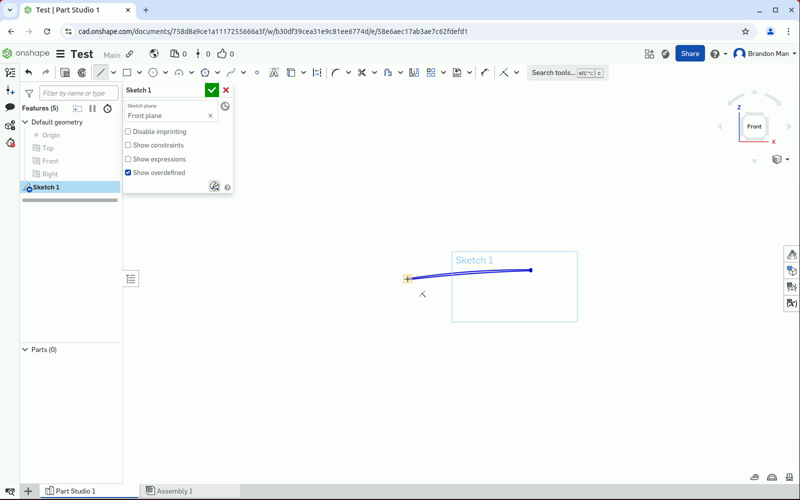
scroll(6)
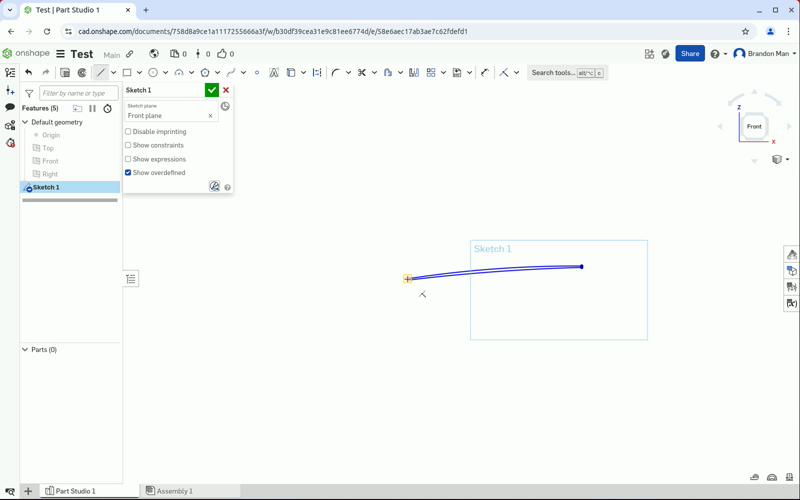
scroll(6)
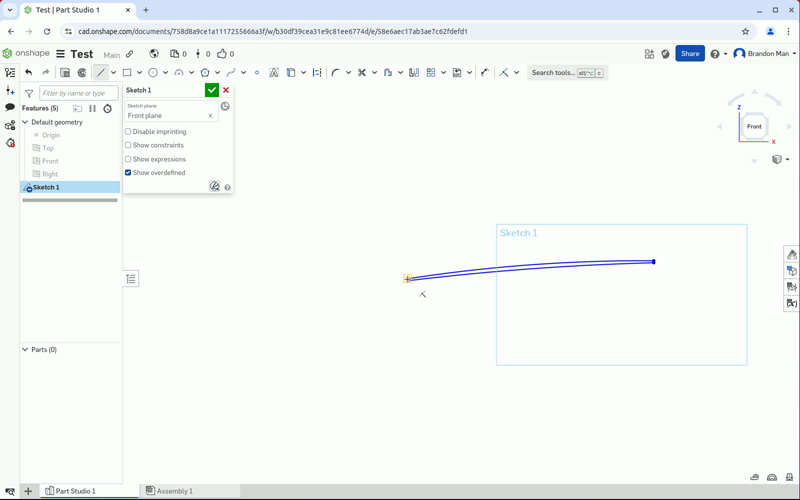
scroll(6)
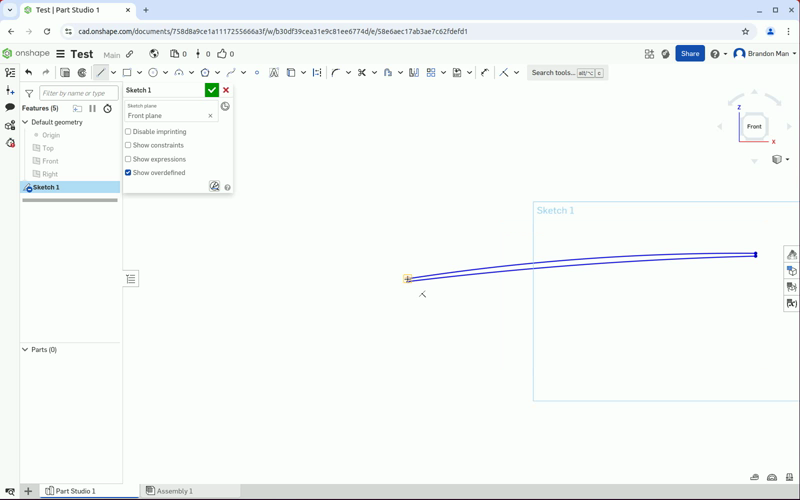
scroll(6)
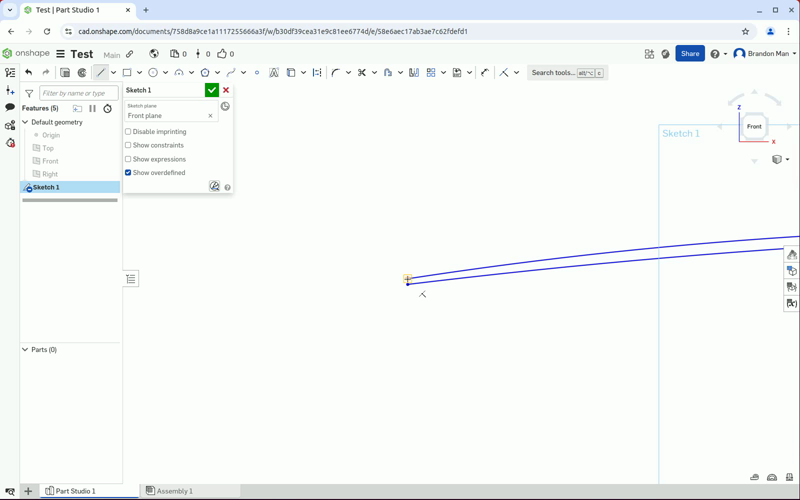
click(407, 278)
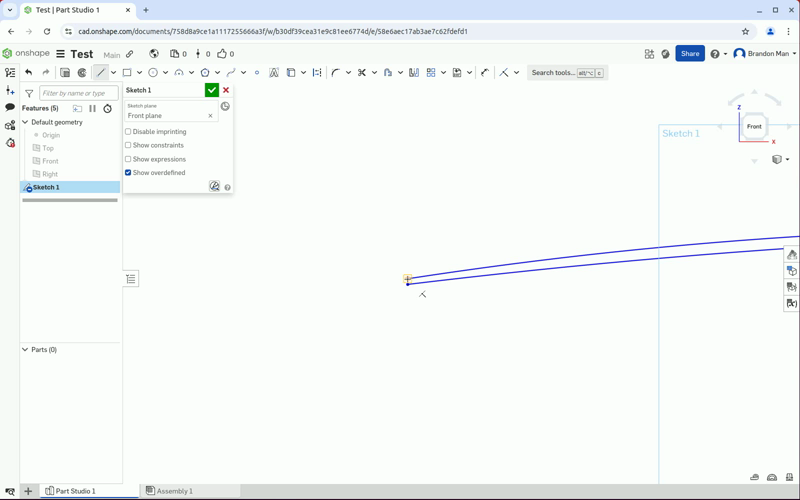
scroll(-6)
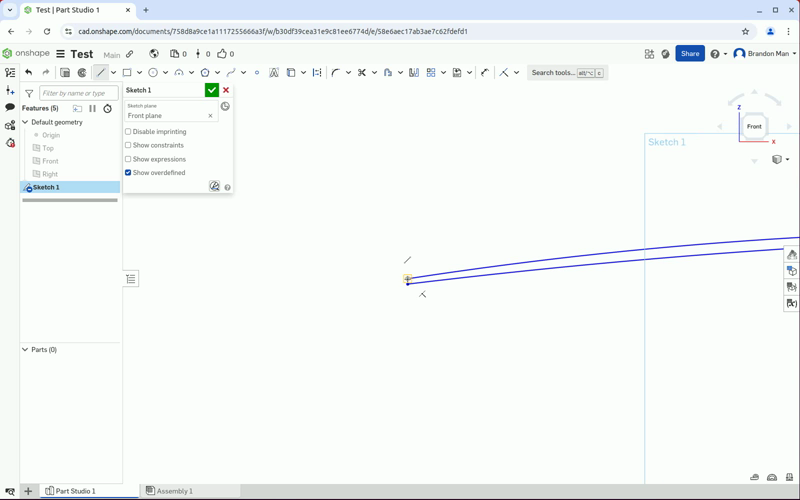
scroll(-6)
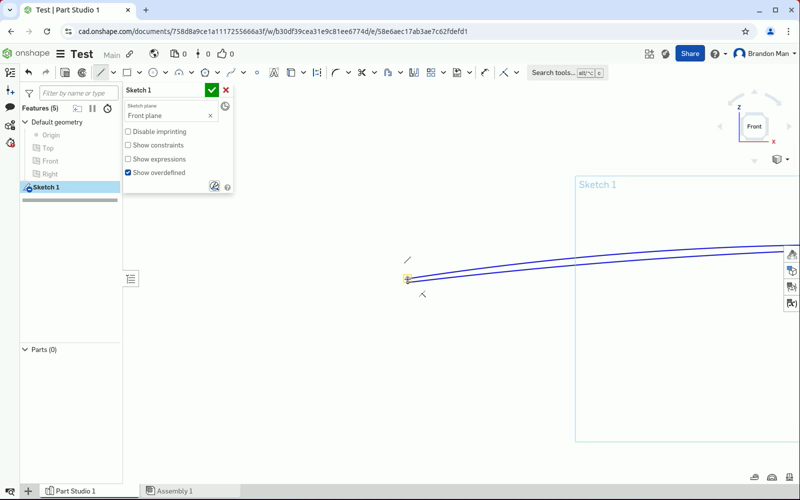
scroll(-6)
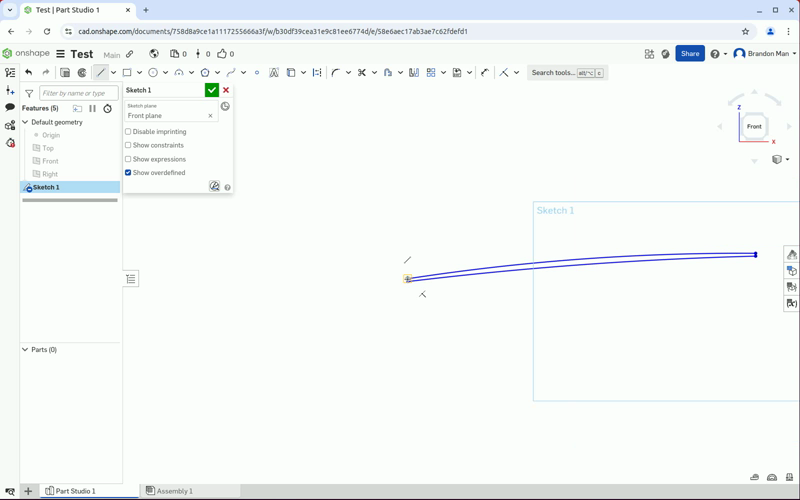
scroll(-6)
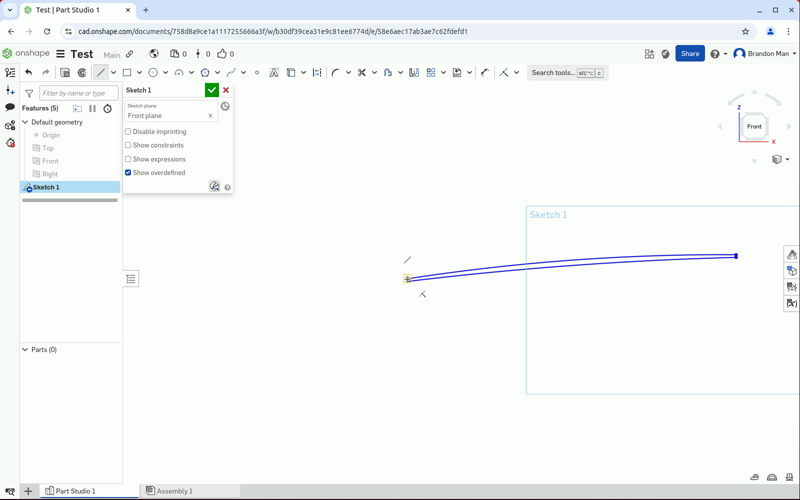
scroll(-6)
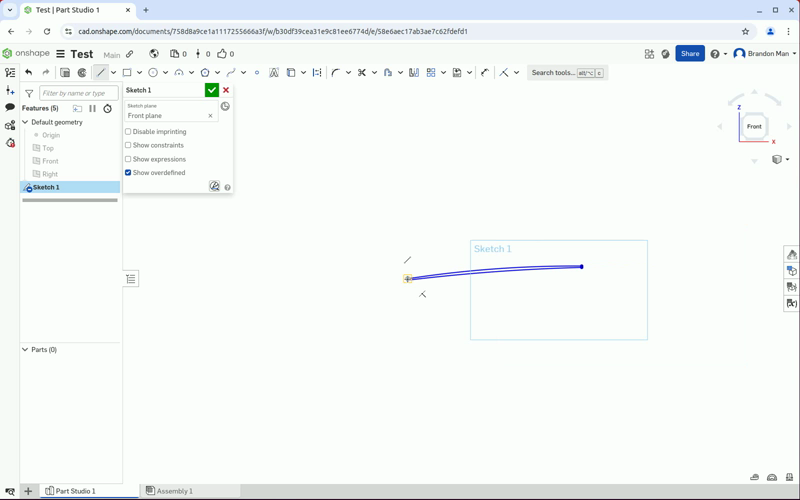
scroll(-6)
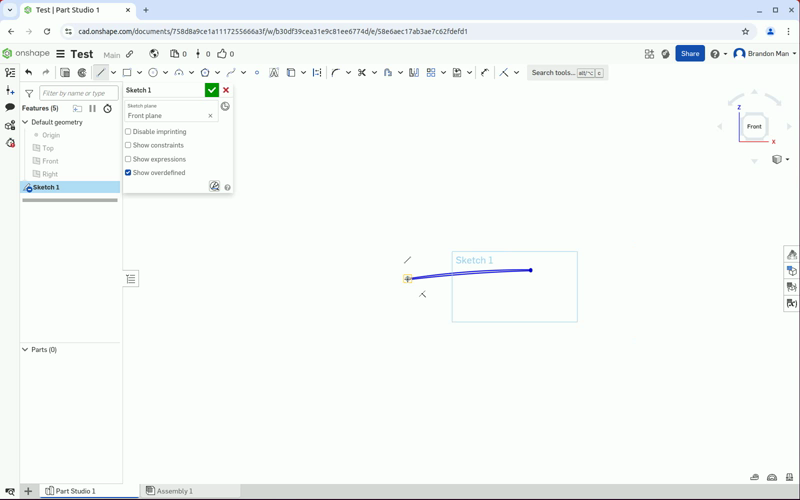
scroll(-6)
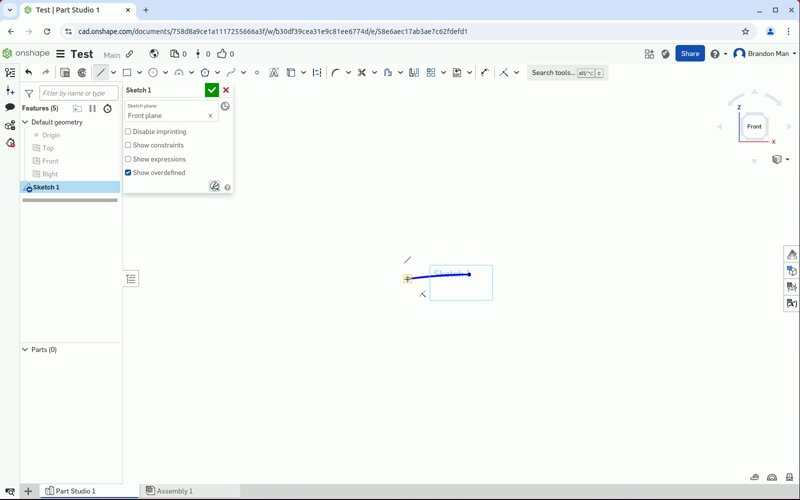
mouse_move(437, 278)
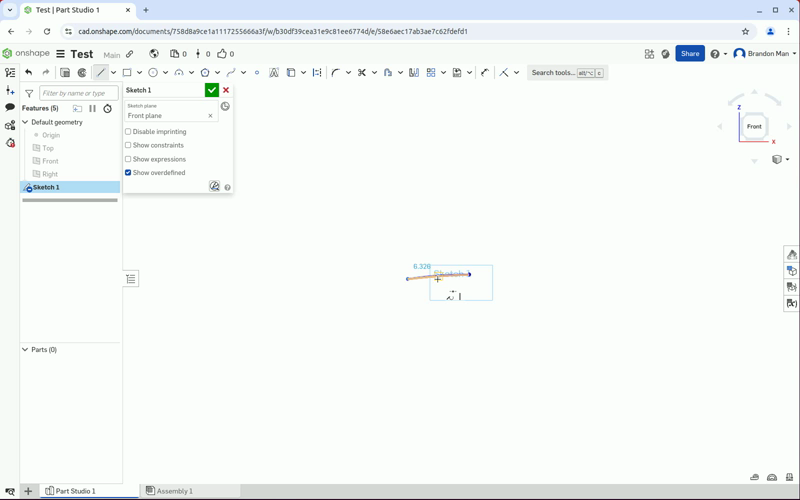
key_down(shift)
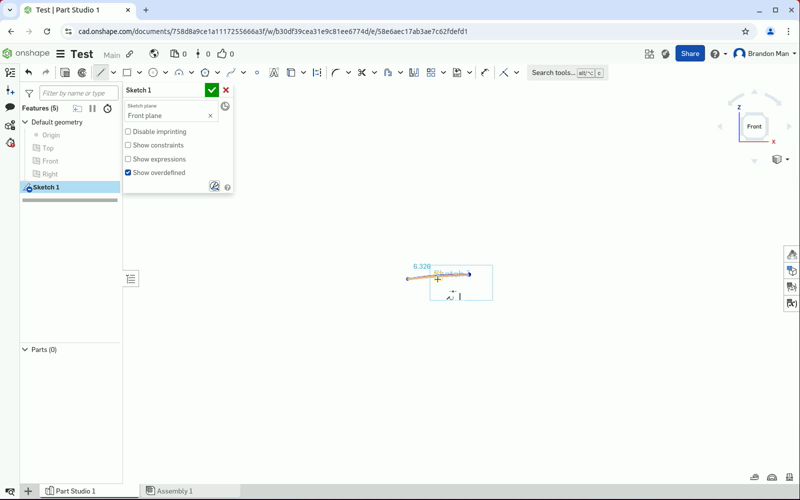
mouse_move(407, 279)
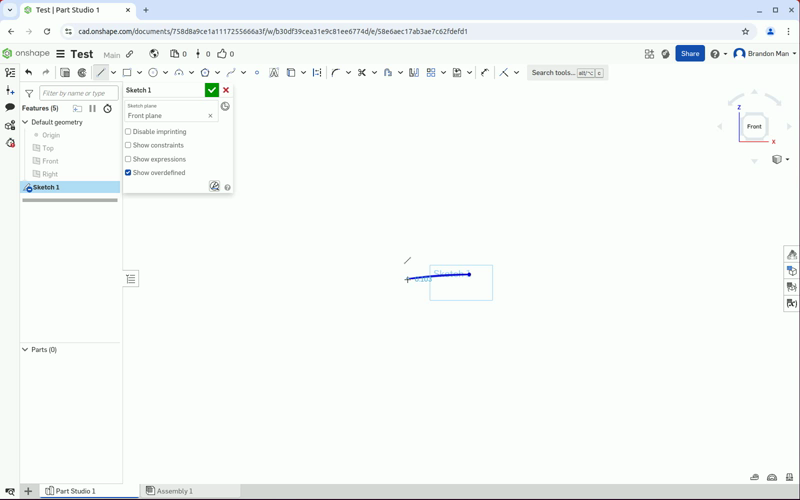
scroll(6)
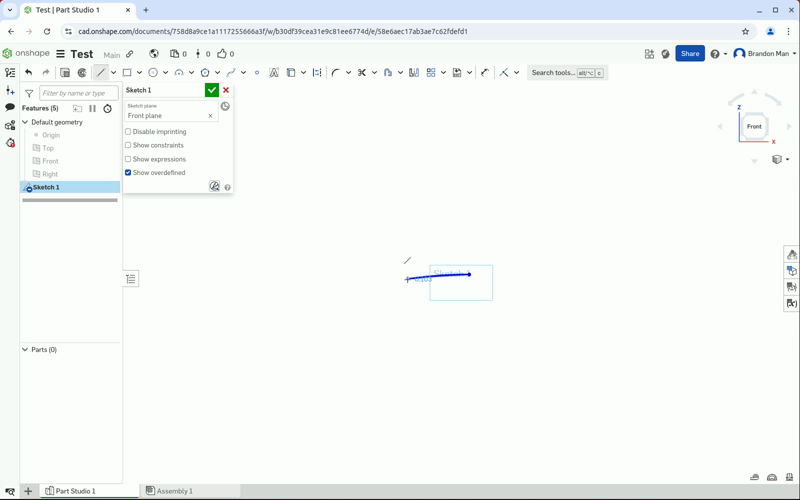
scroll(6)
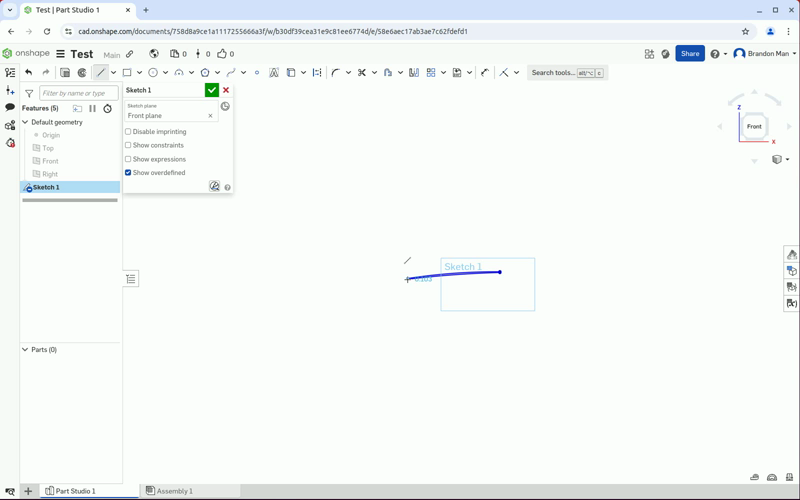
scroll(6)
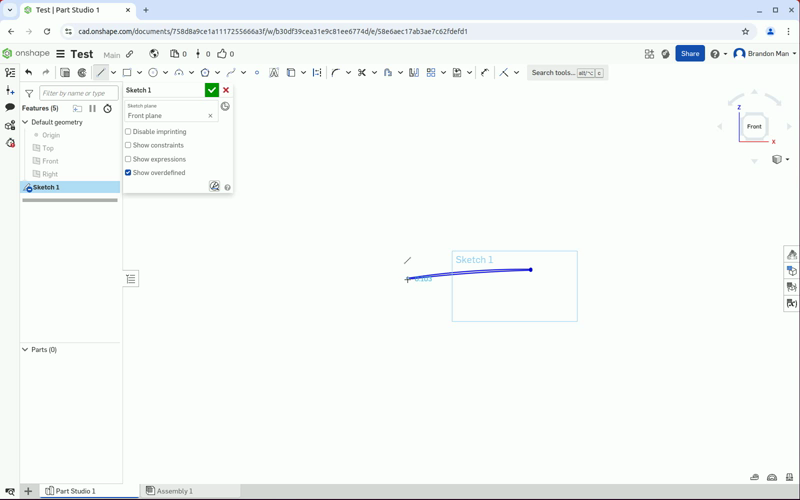
scroll(6)
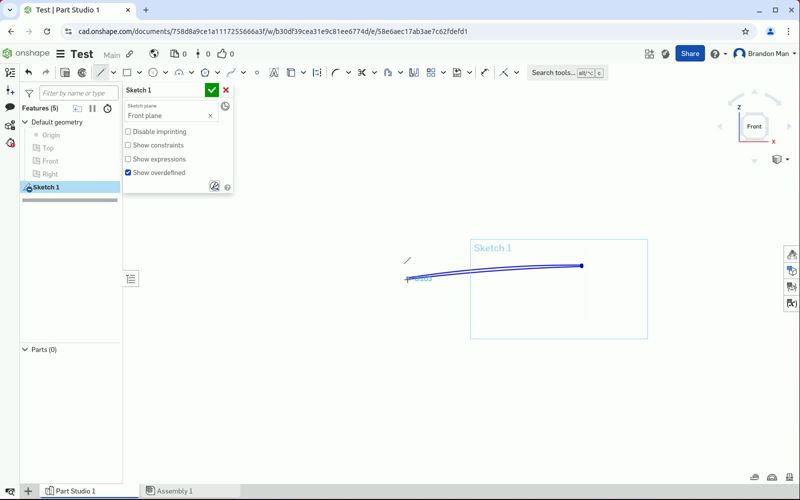
scroll(6)
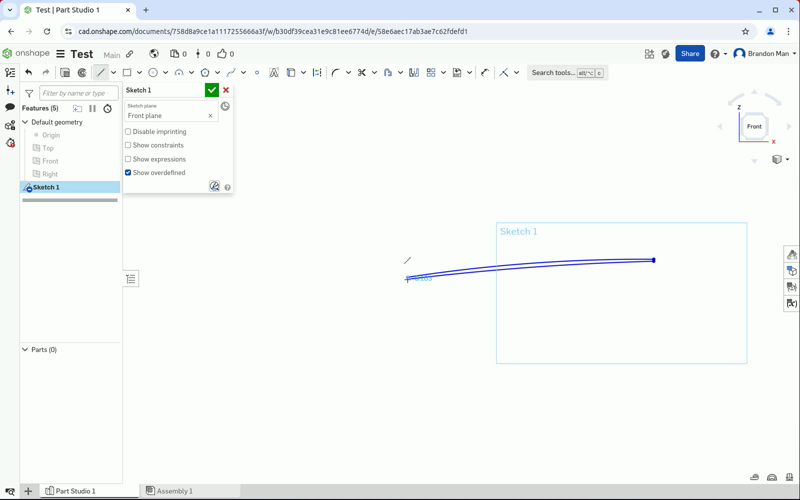
scroll(6)
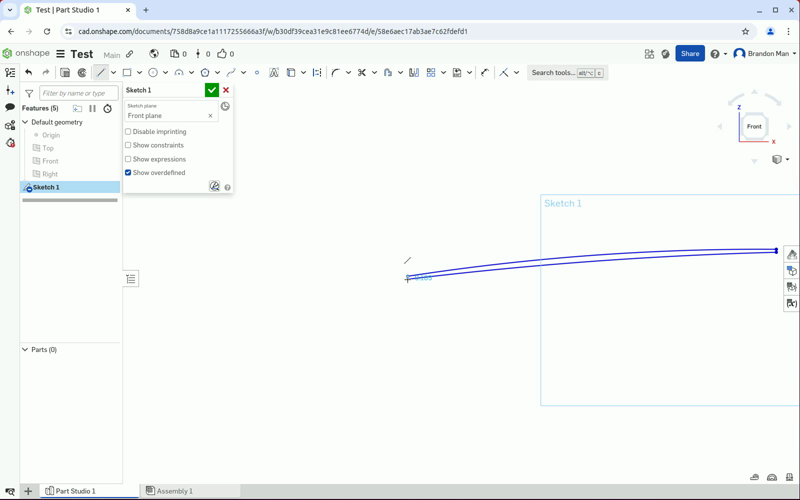
scroll(6)
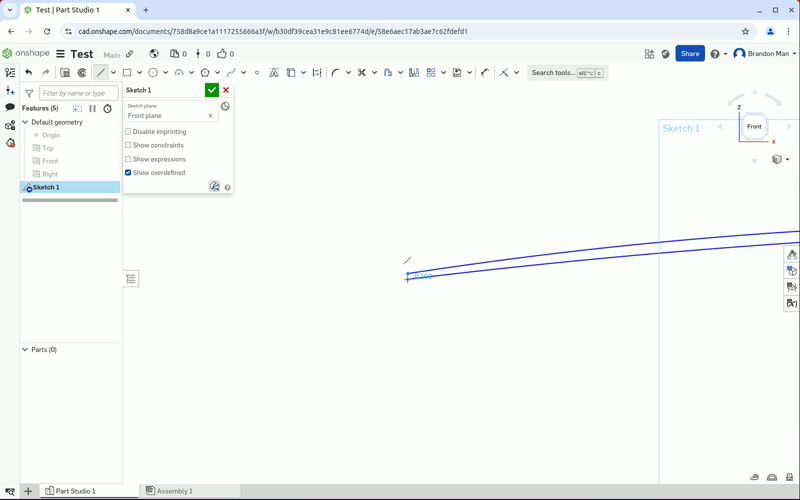
key_up(shift)
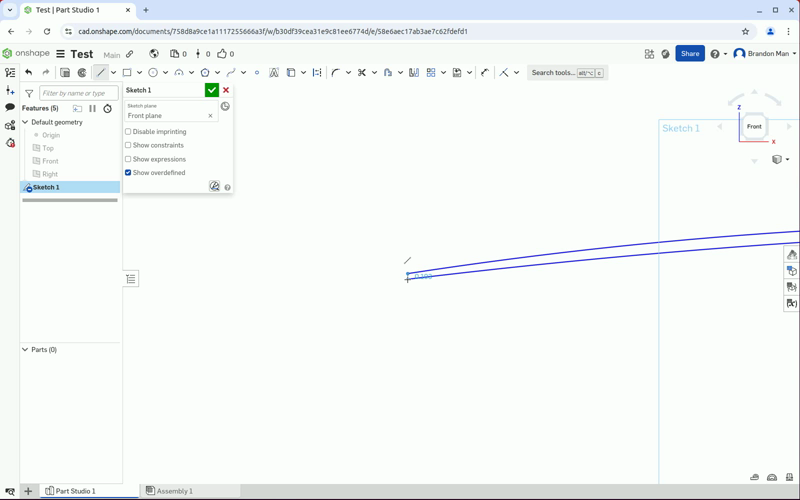
click(407, 279)
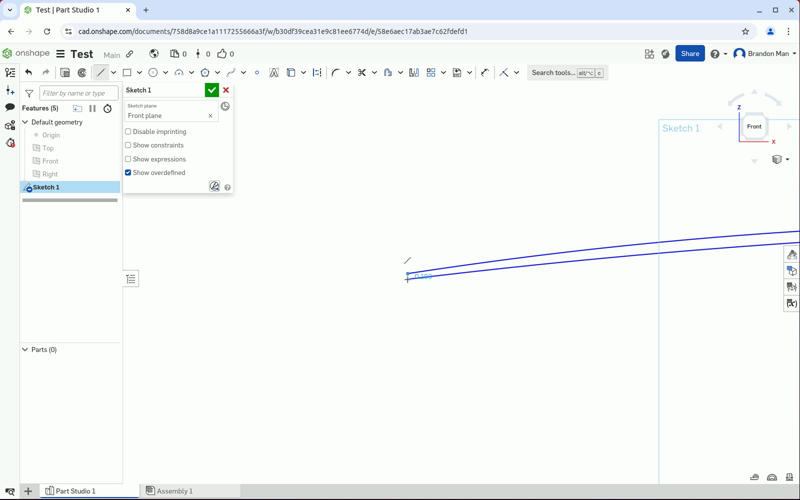
scroll(-6)
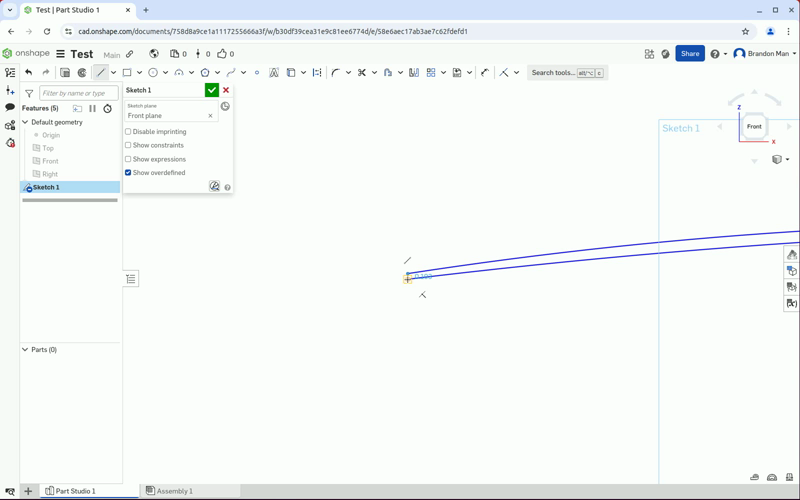
scroll(-6)
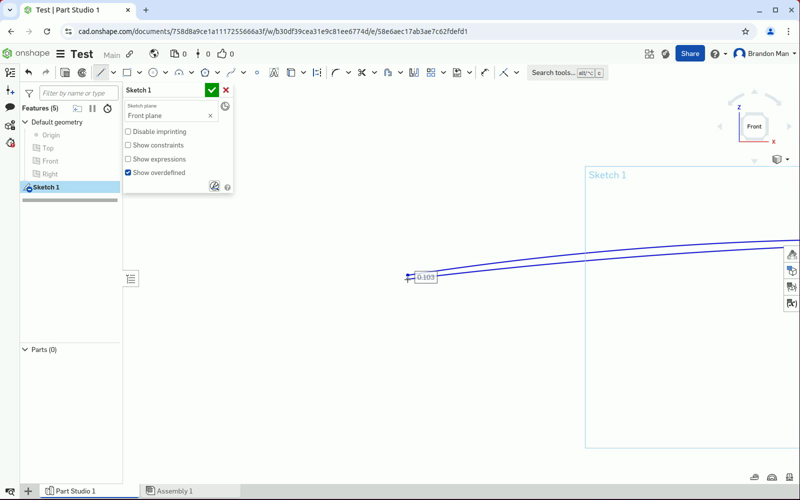
scroll(-6)
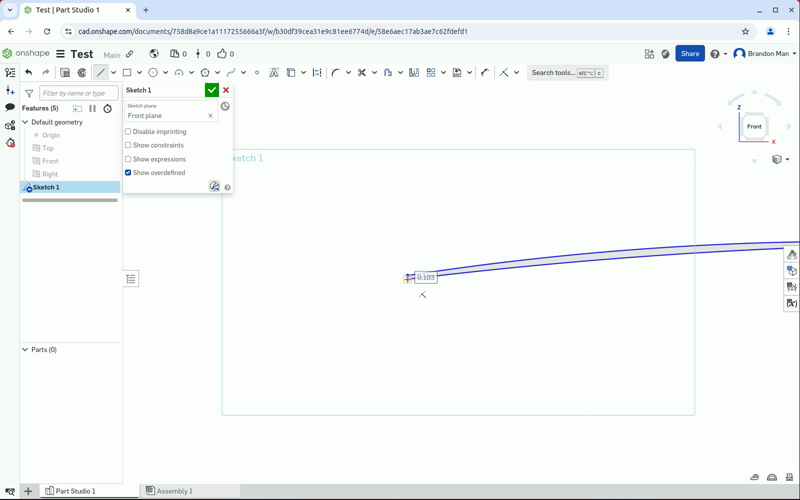
scroll(-6)
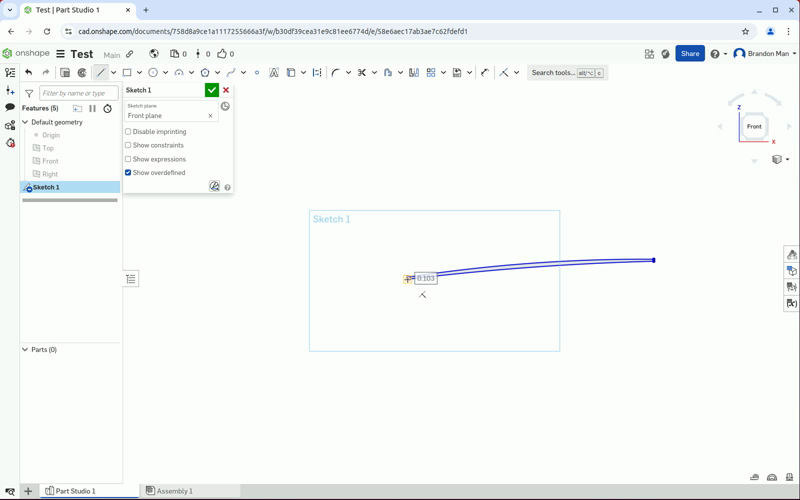
scroll(-6)
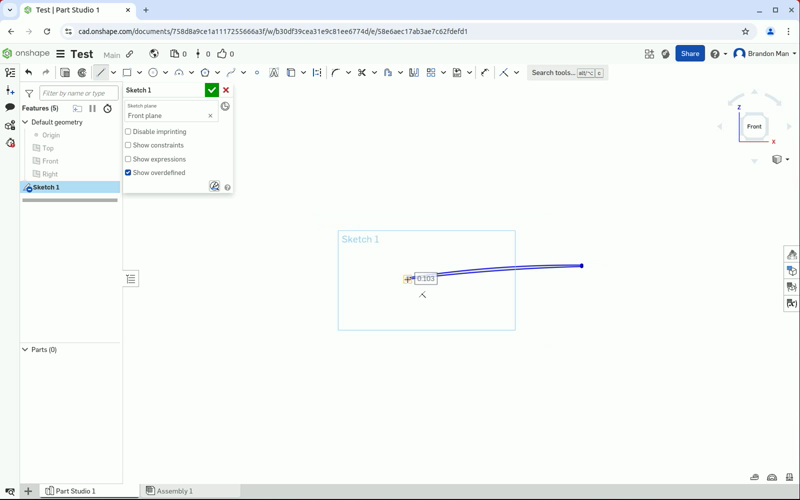
scroll(-6)
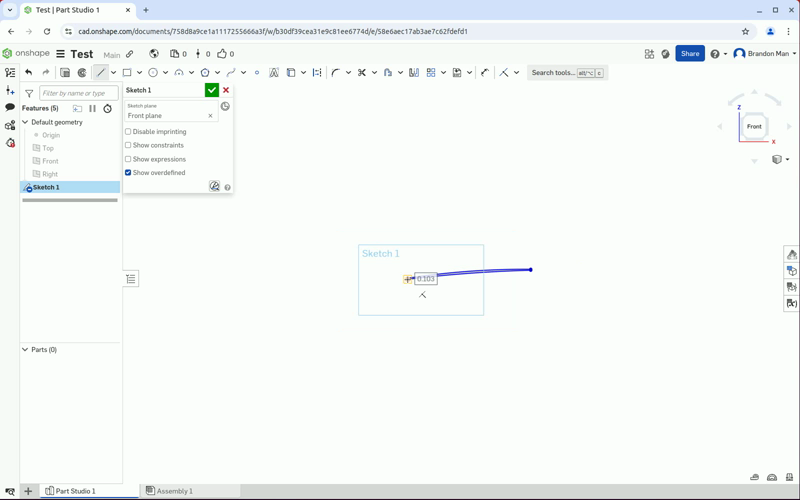
scroll(-6)
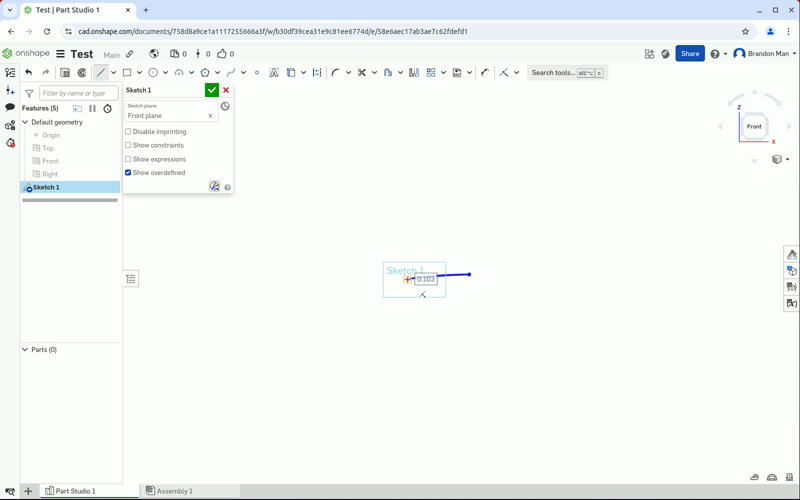
key(esc)
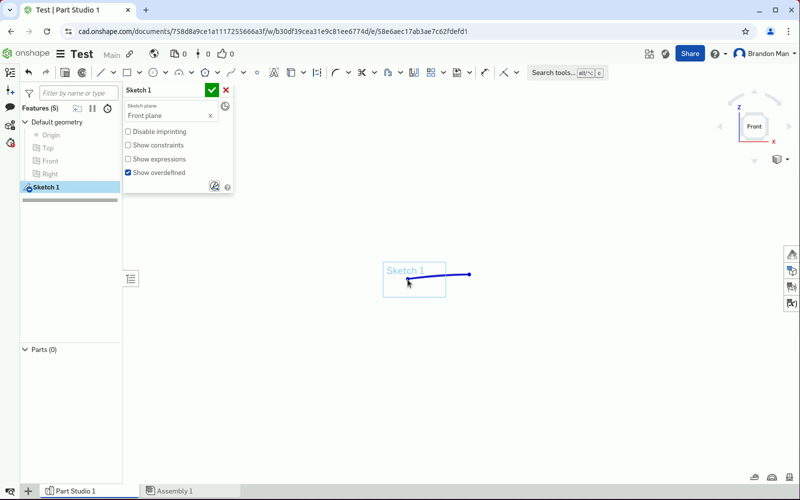
mouse_move(446, 275)
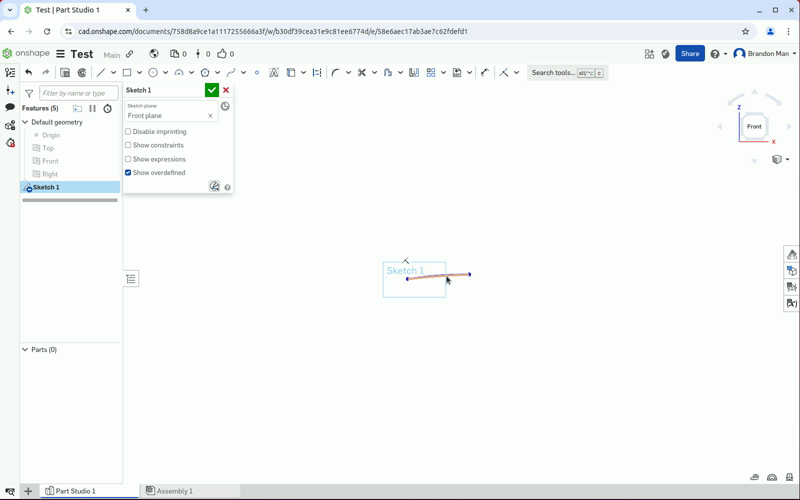
scroll(6)
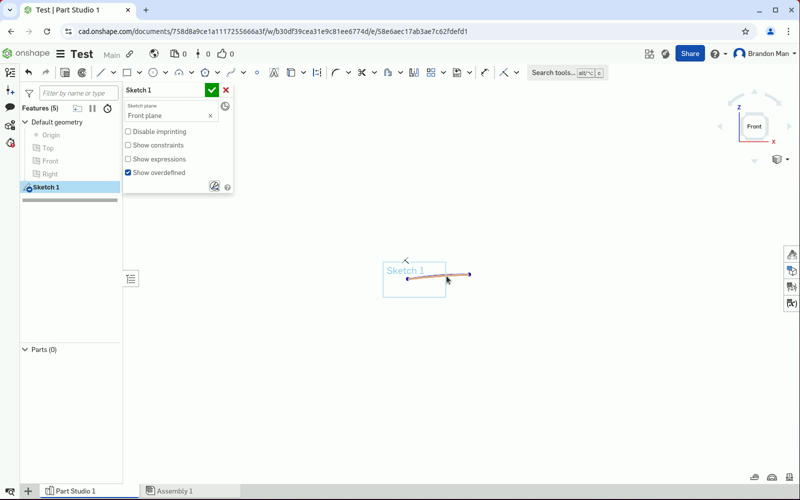
scroll(6)
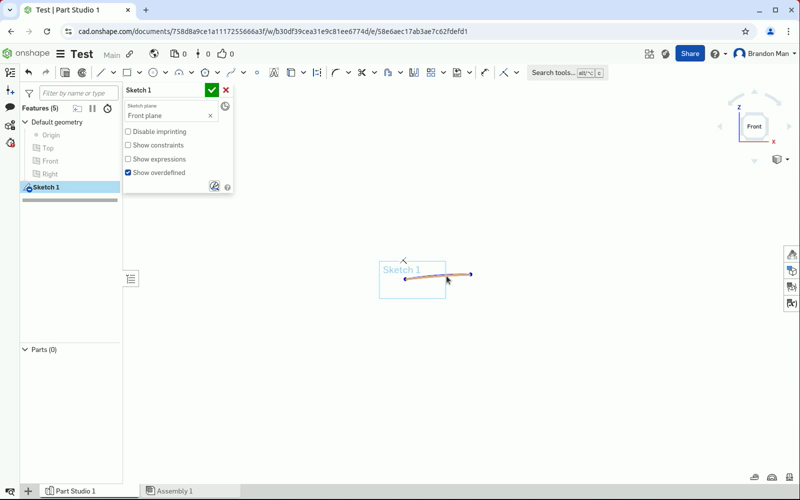
scroll(6)
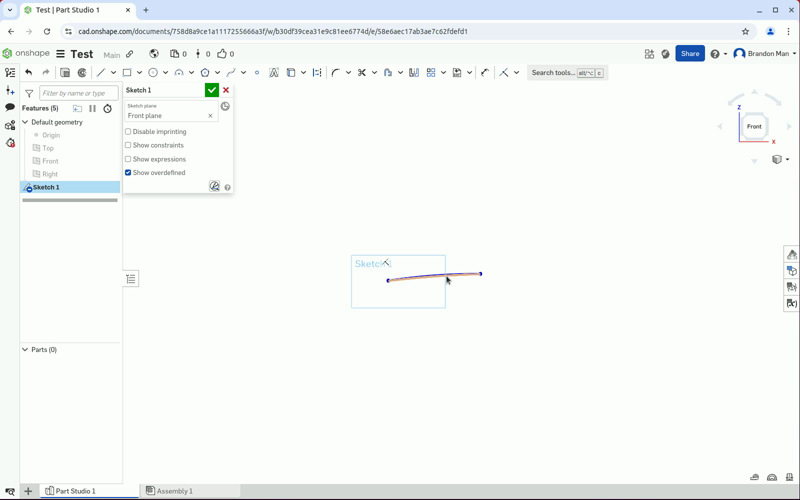
scroll(6)
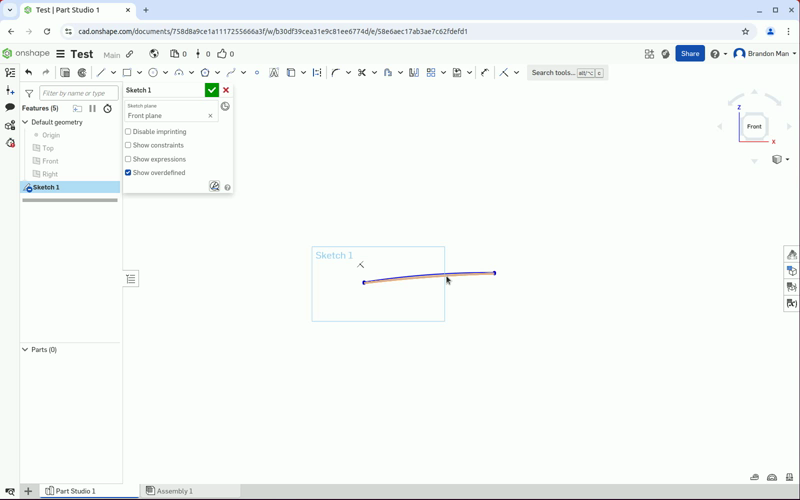
scroll(6)
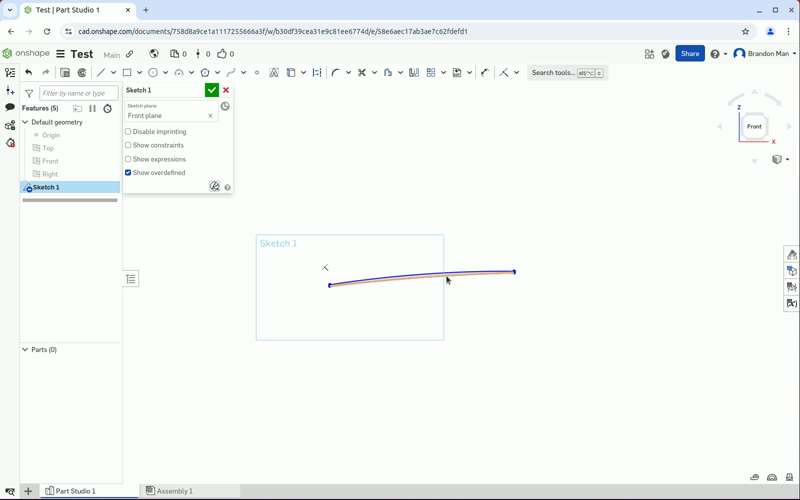
scroll(6)
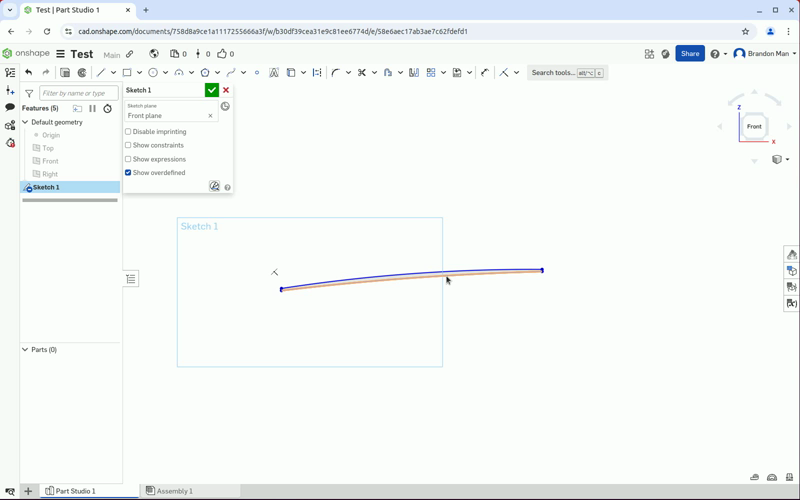
scroll(6)
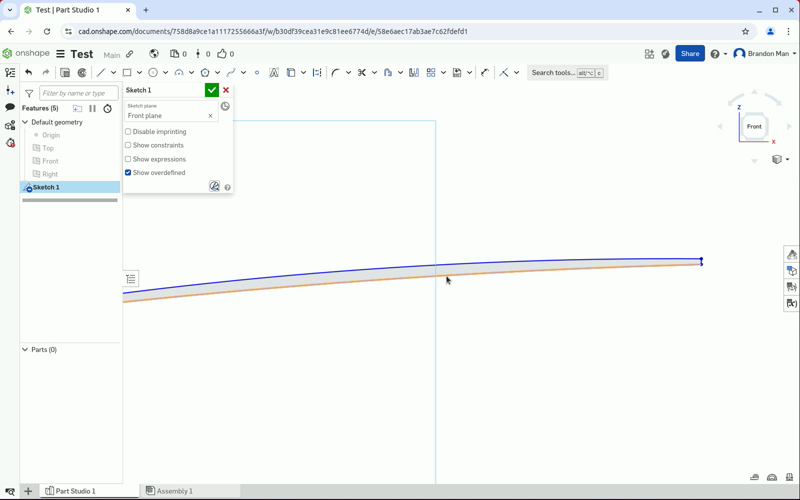
click(446, 275)
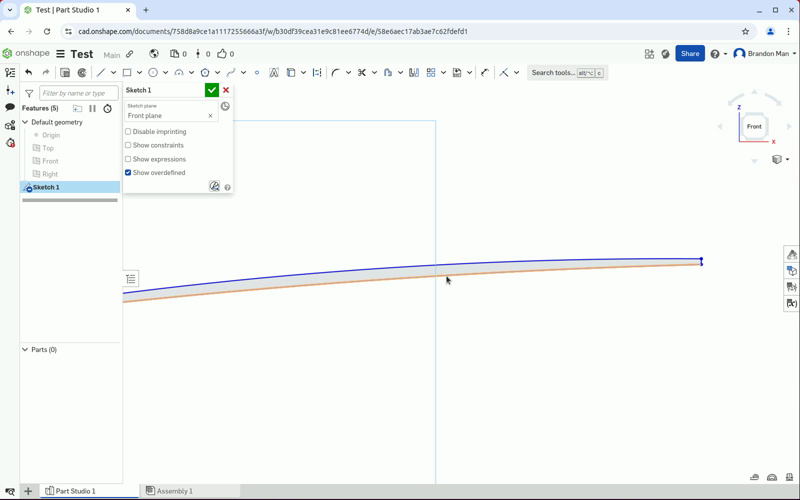
scroll(-6)
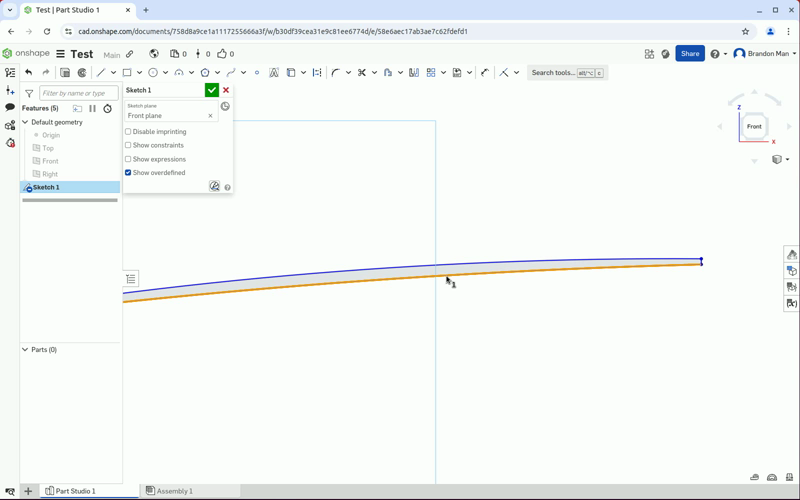
scroll(-6)
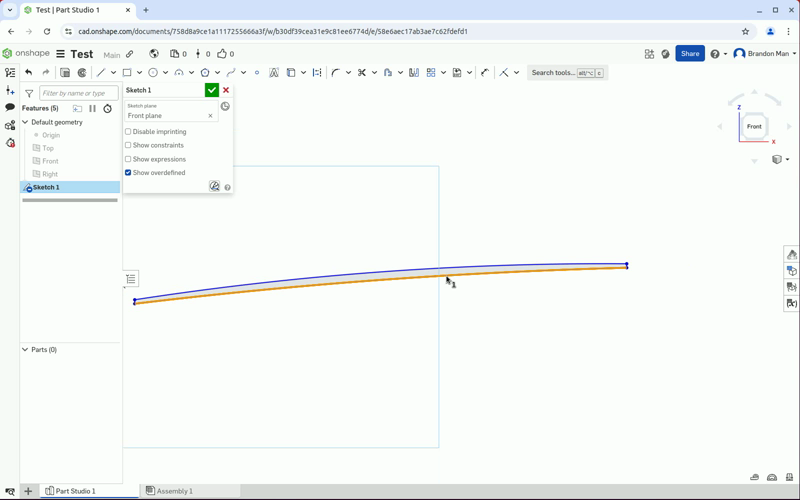
scroll(-6)
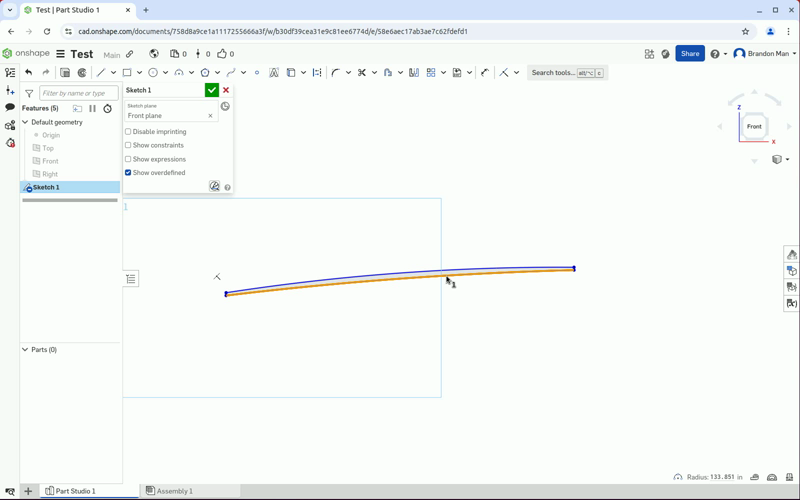
scroll(-6)
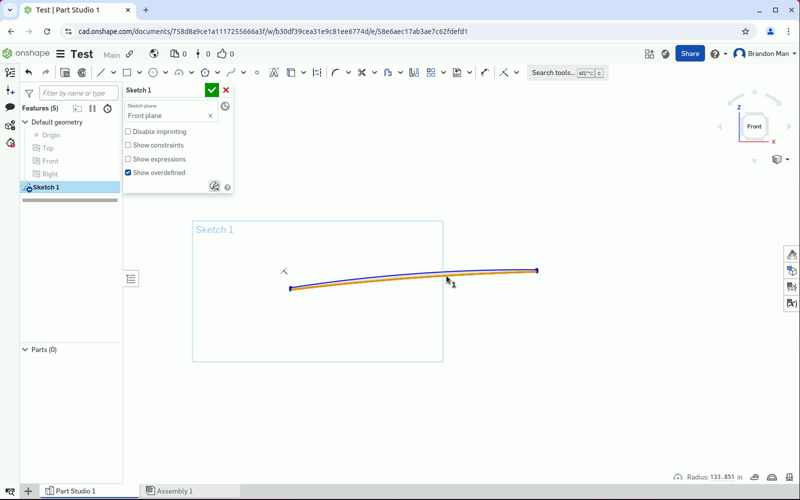
scroll(-6)
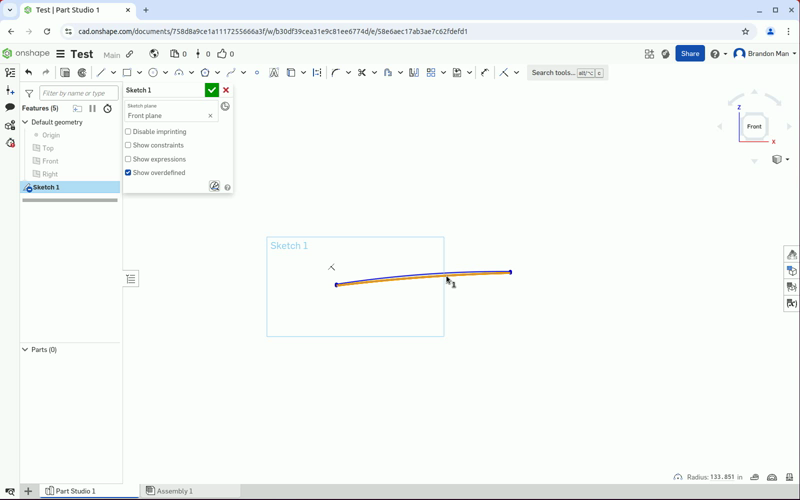
scroll(-6)
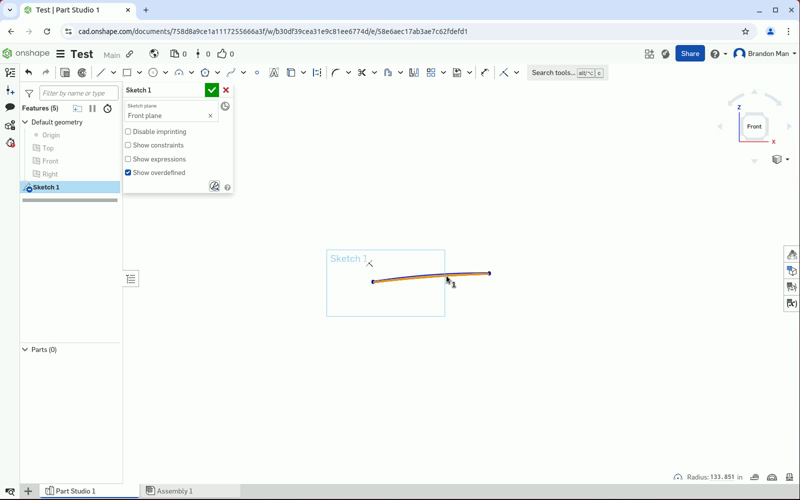
scroll(-6)
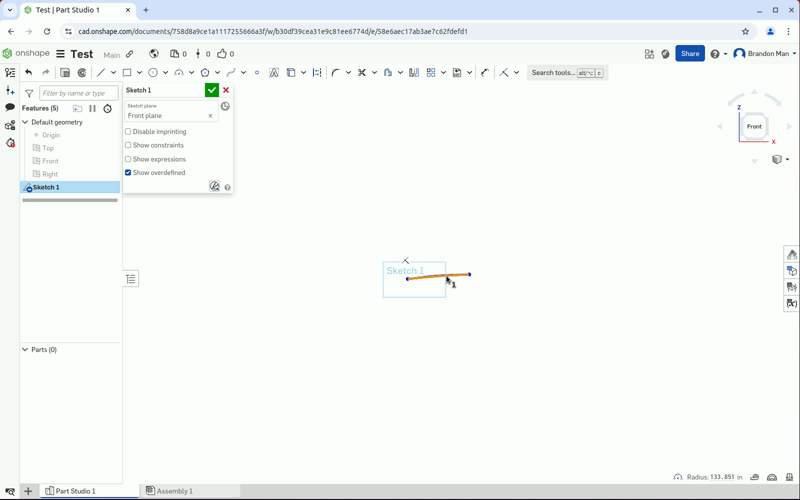
mouse_move(73, 352)
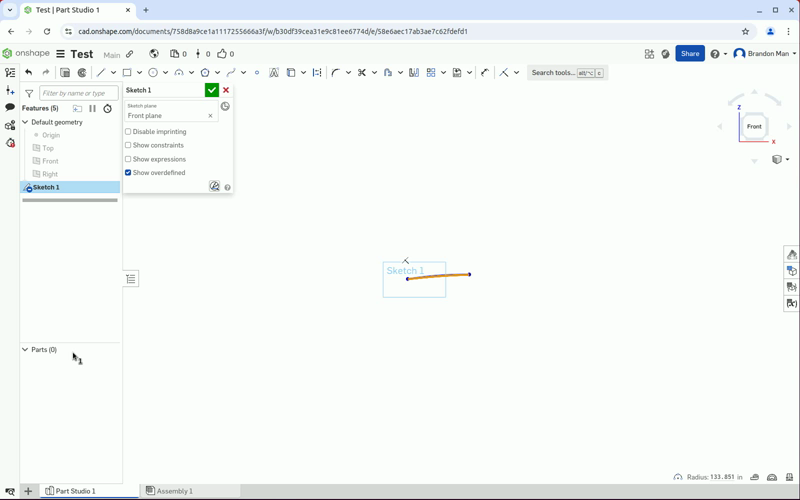
key(shift+y)
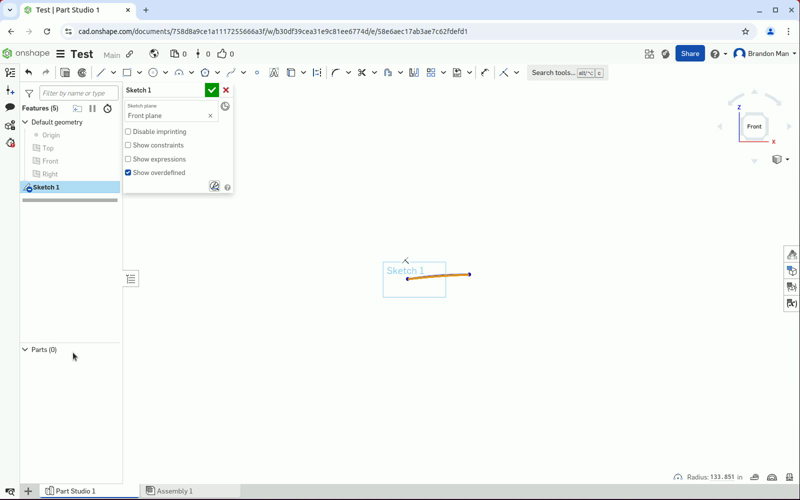
key(shift+e)
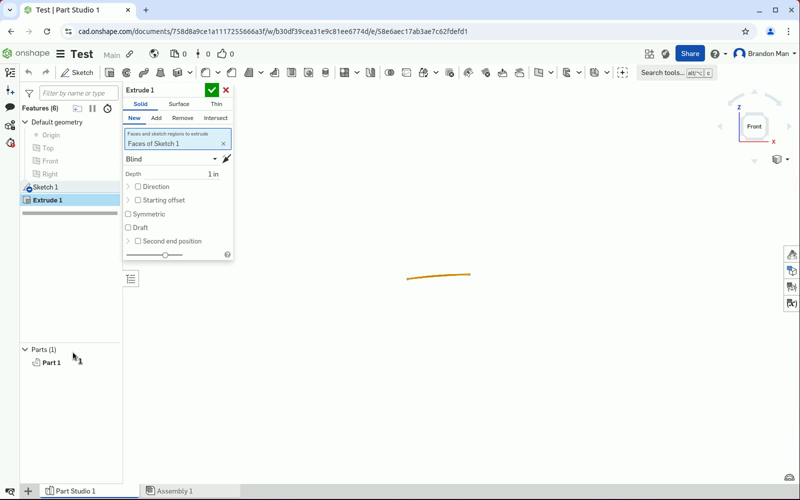
mouse_move(143, 106)
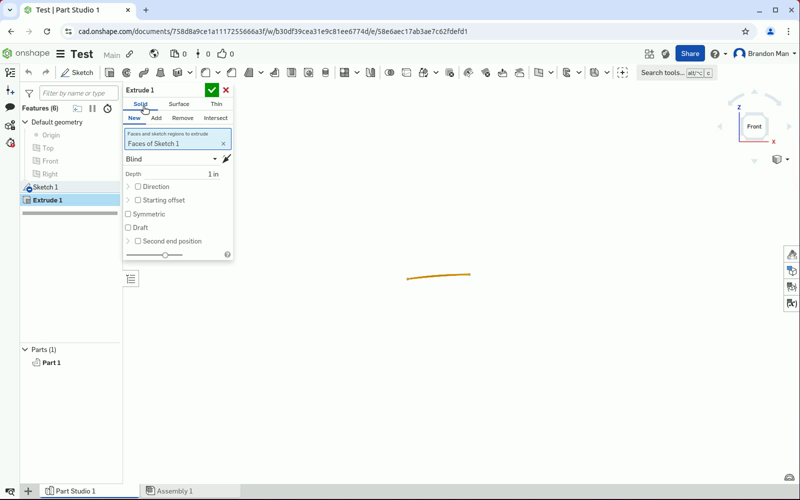
click(143, 106)
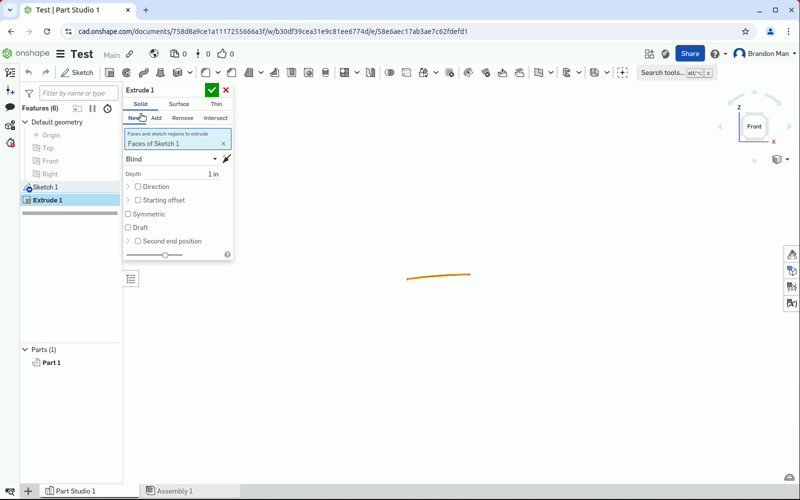
mouse_move(137, 120)
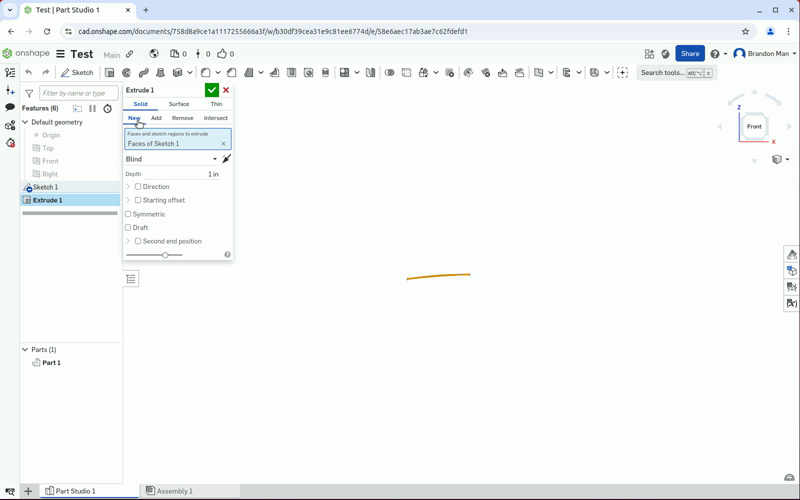
click(137, 120)
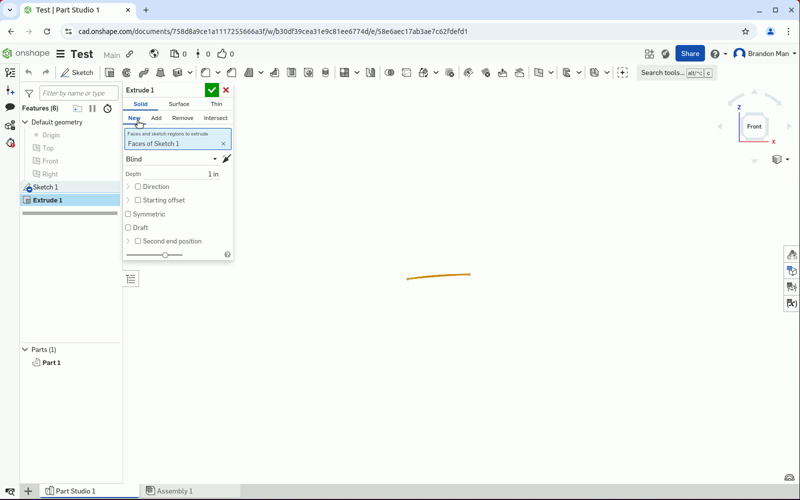
key(tab, 4)
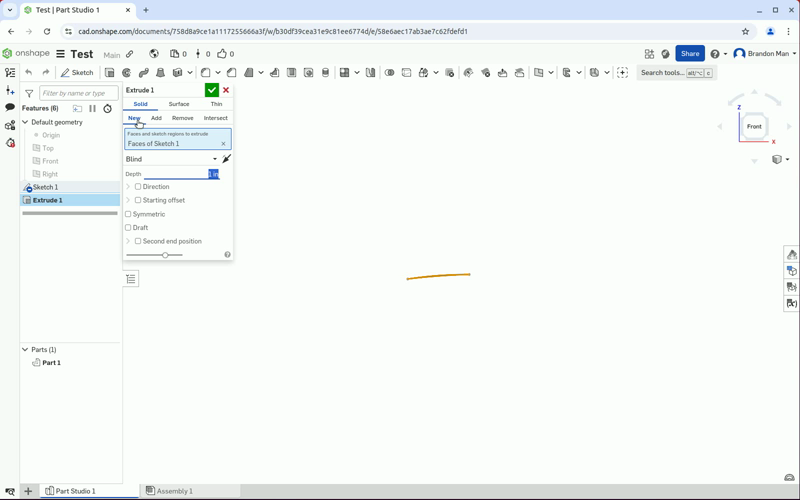
text(23.108)
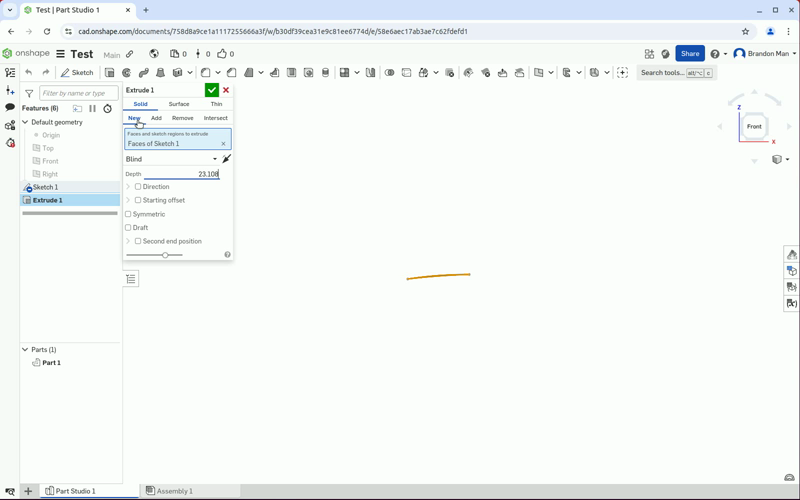
key(enter)
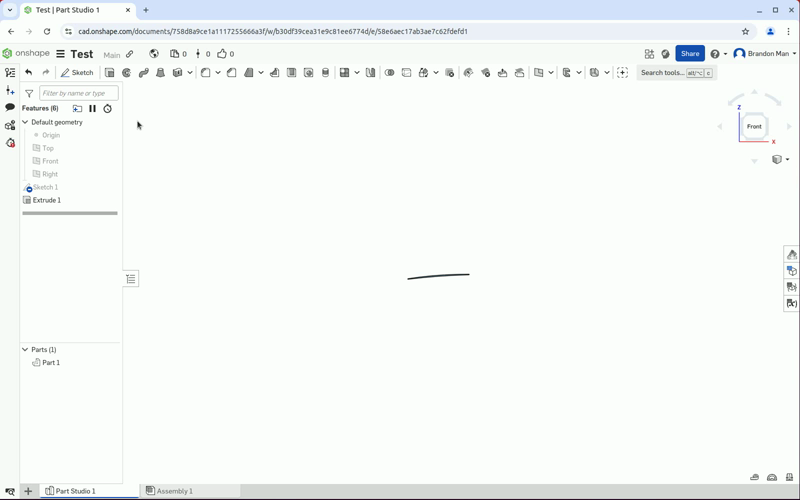
key(shift+h)
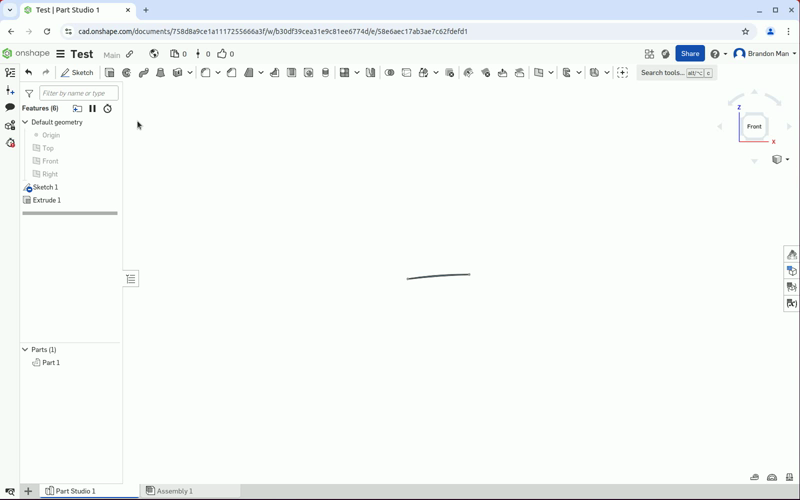
key(shift+h)
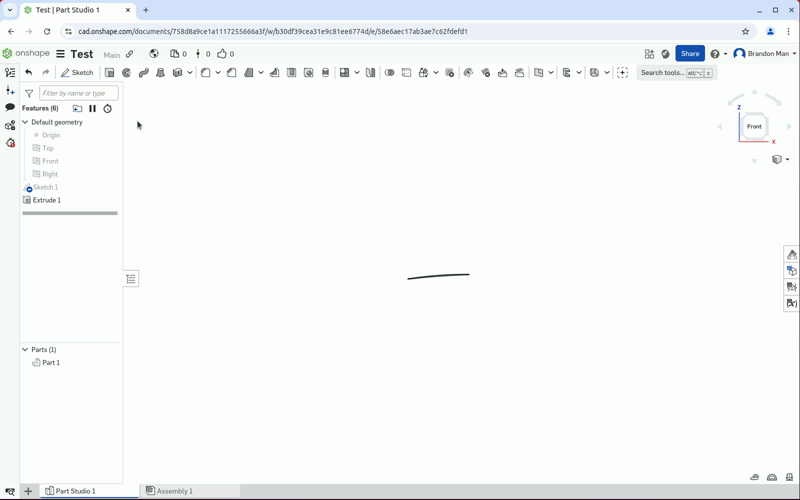
mouse_move(73, 189)
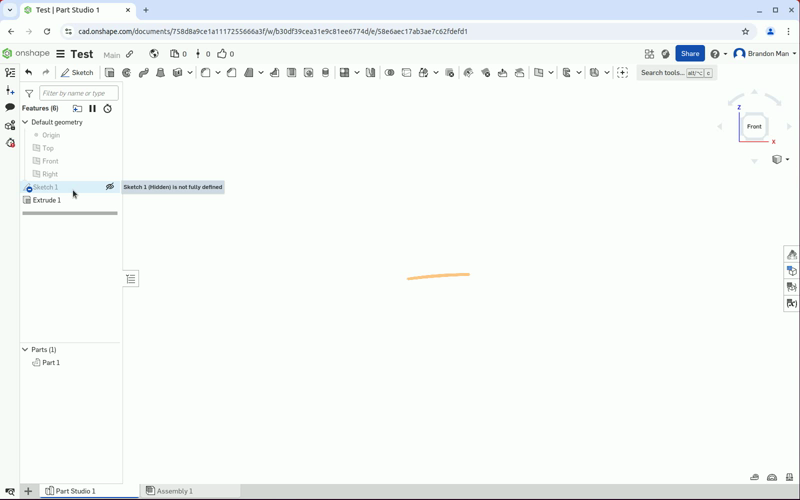
click(73, 189)
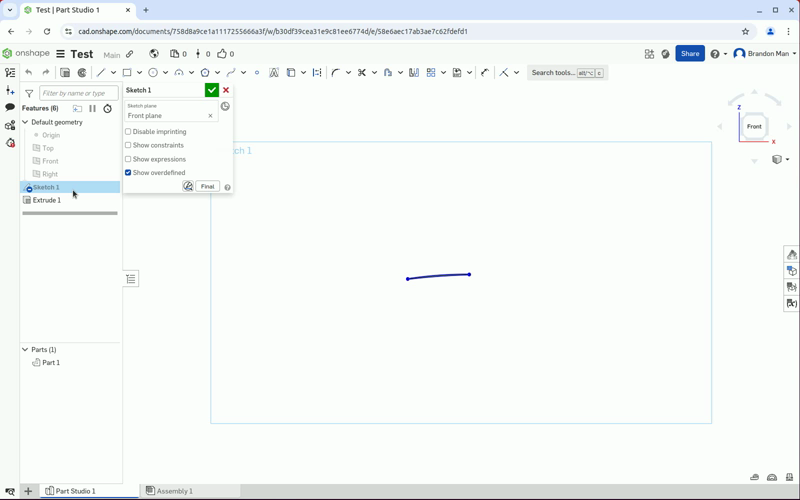
mouse_move(229, 92)
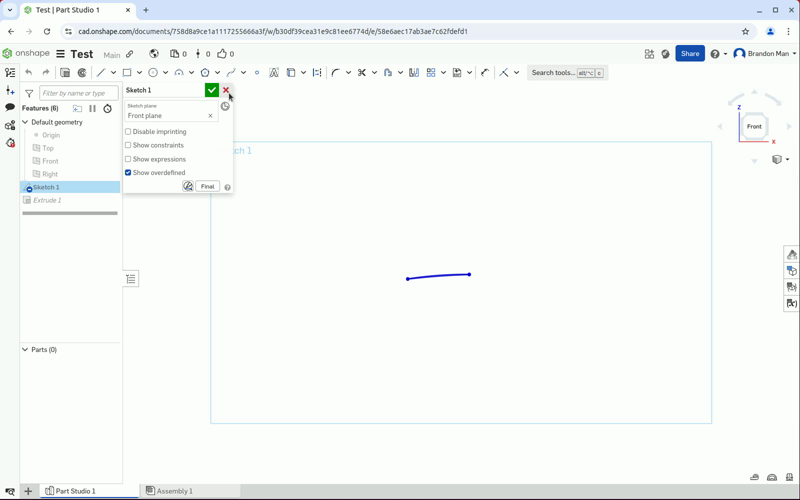
click(229, 92)
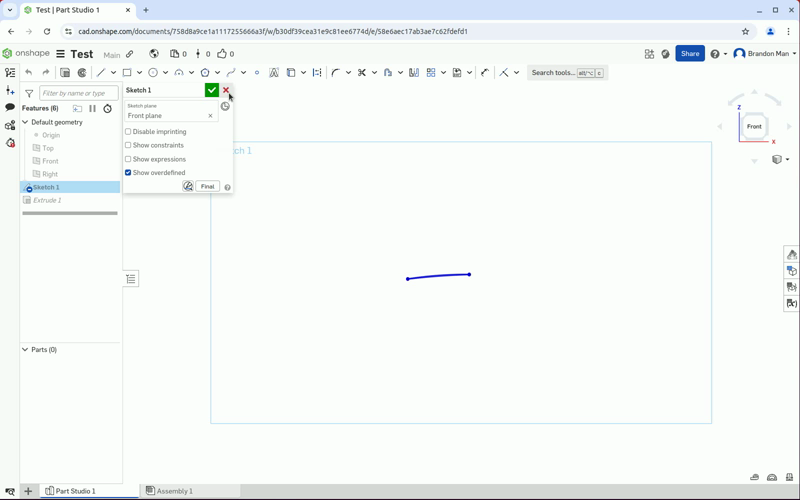
key(shift+s)
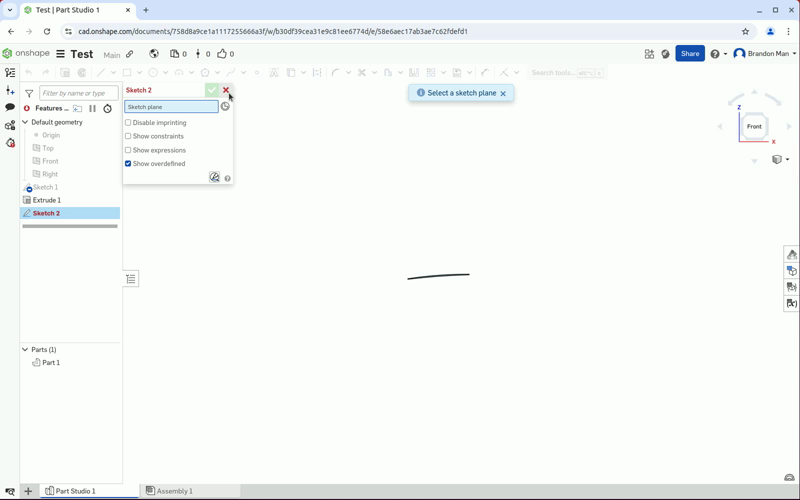
mouse_move(73, 163)
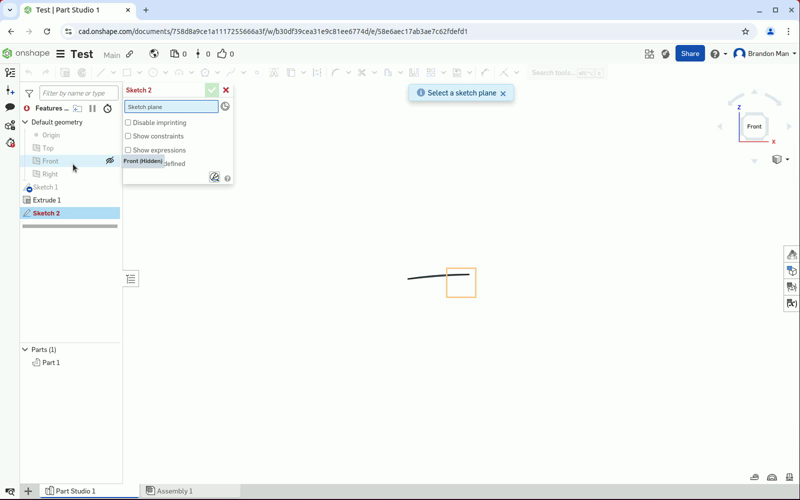
click(73, 163)
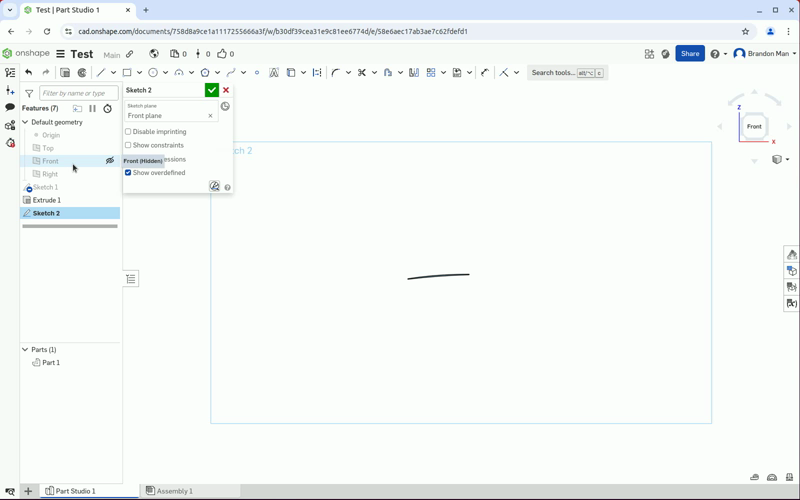
mouse_move(73, 352)
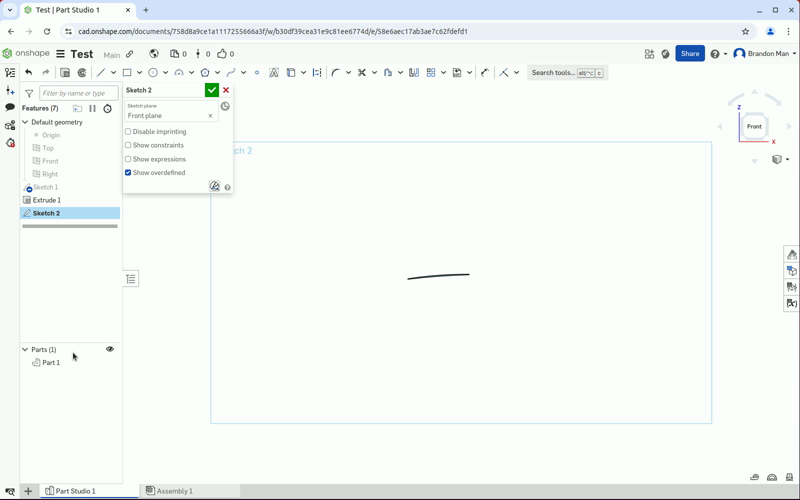
key(y)
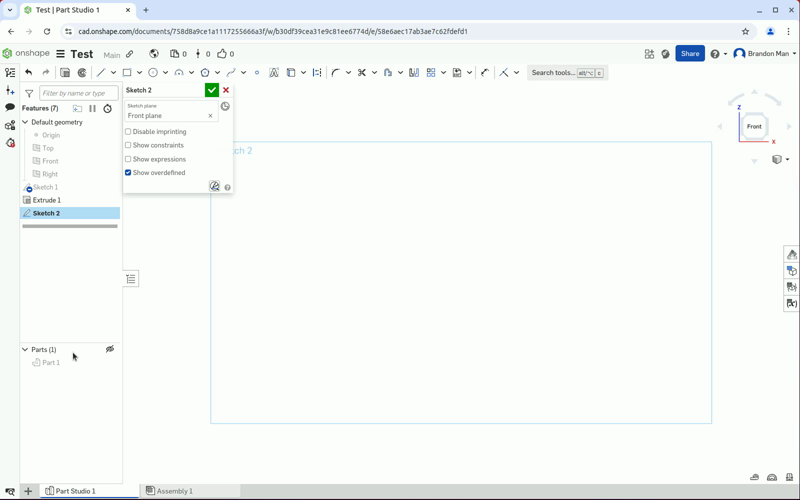
key(a)
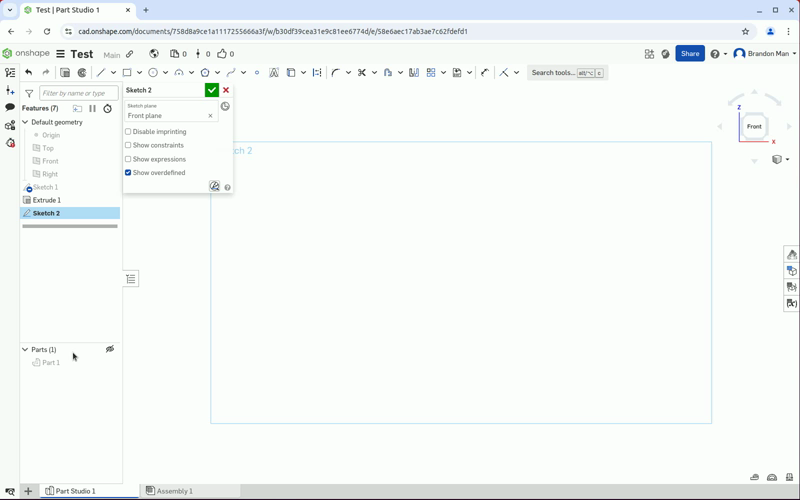
key_down(shift)
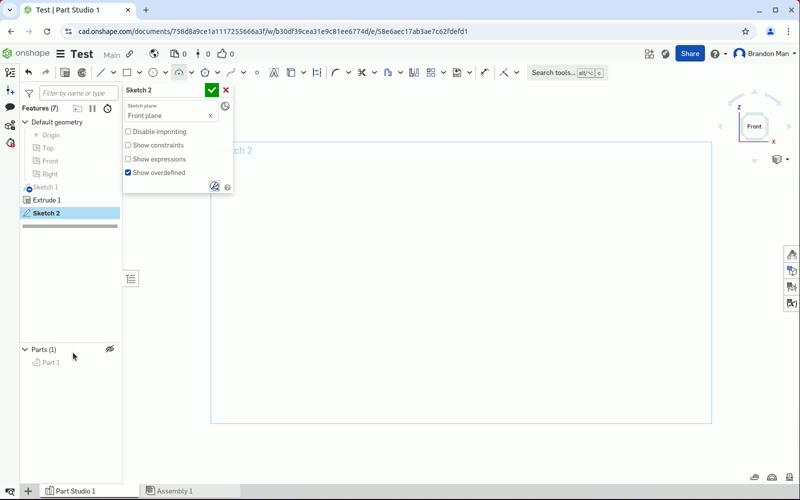
mouse_move(407, 286)
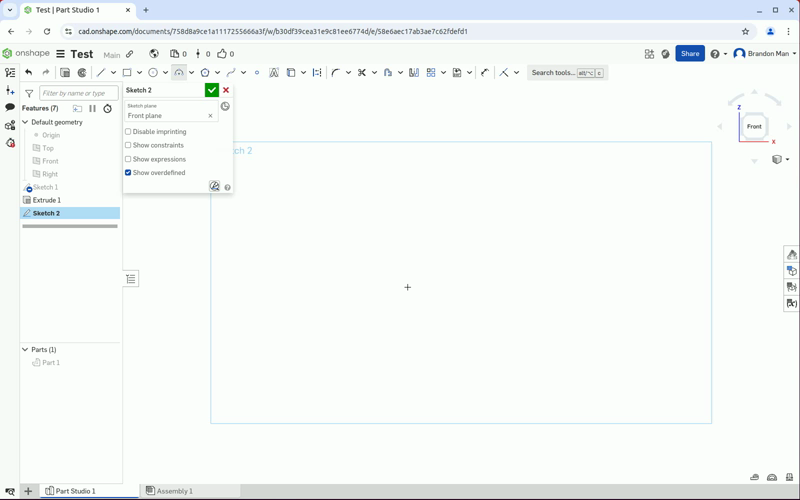
click(407, 286)
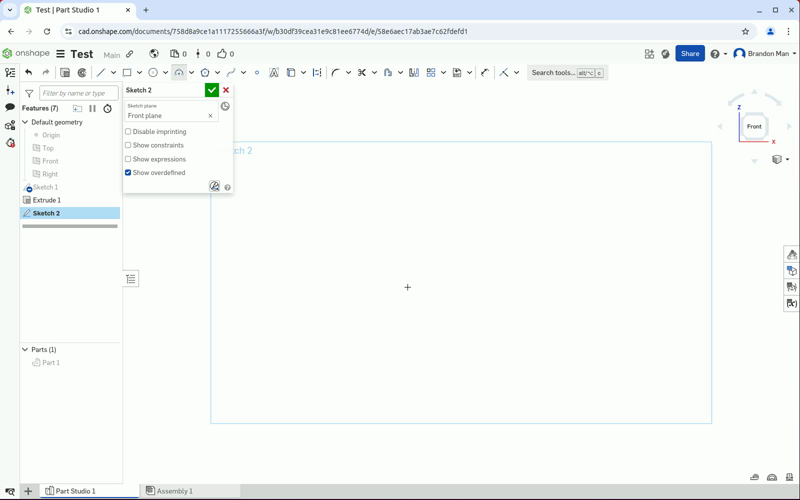
key_up(shift)
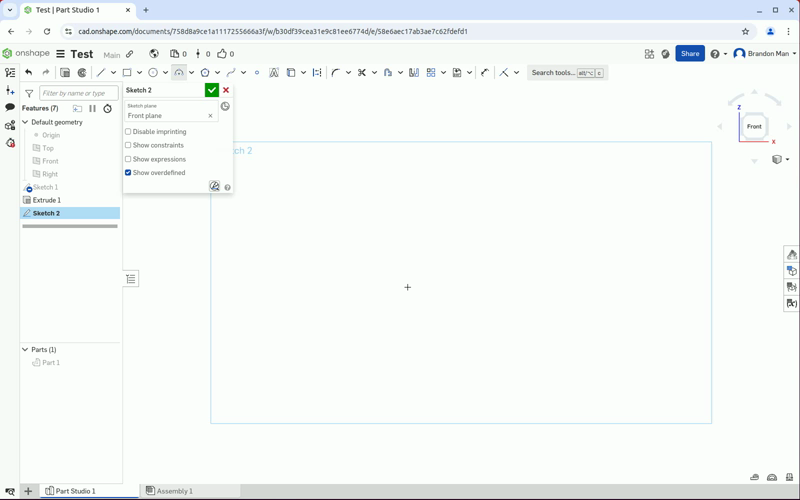
key_down(shift)
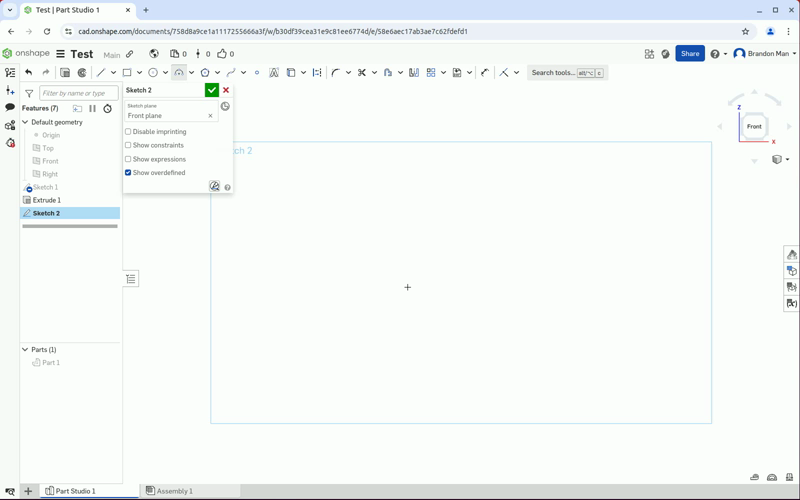
mouse_move(469, 291)
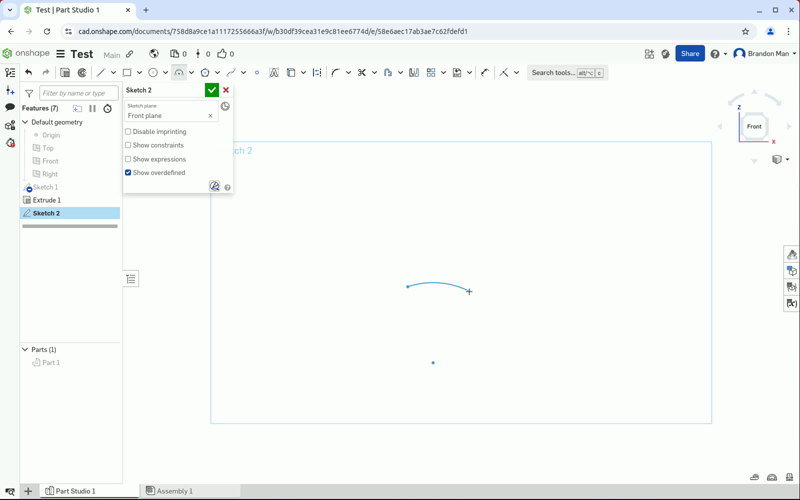
click(469, 291)
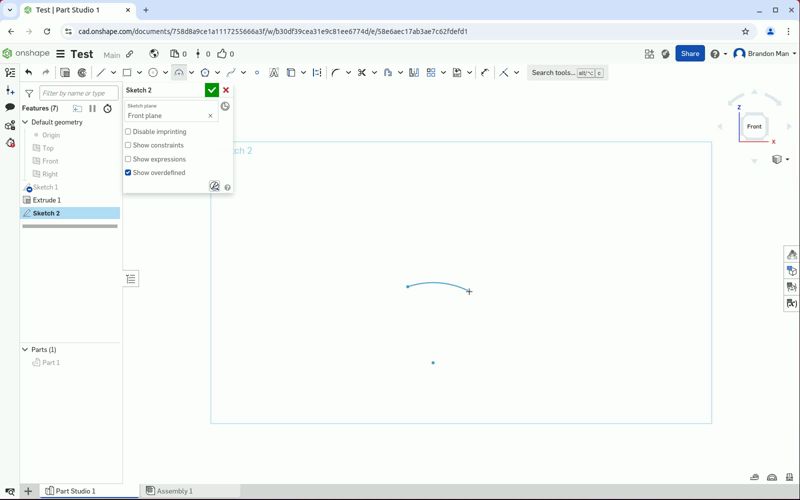
mouse_move(438, 289)
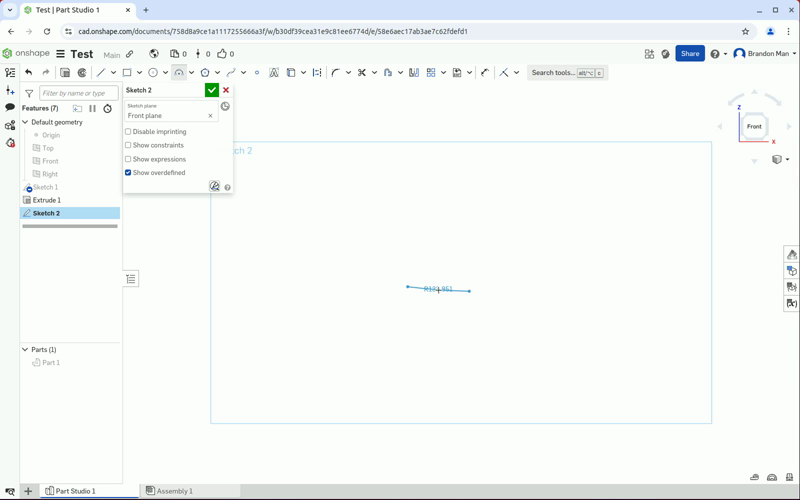
click(438, 289)
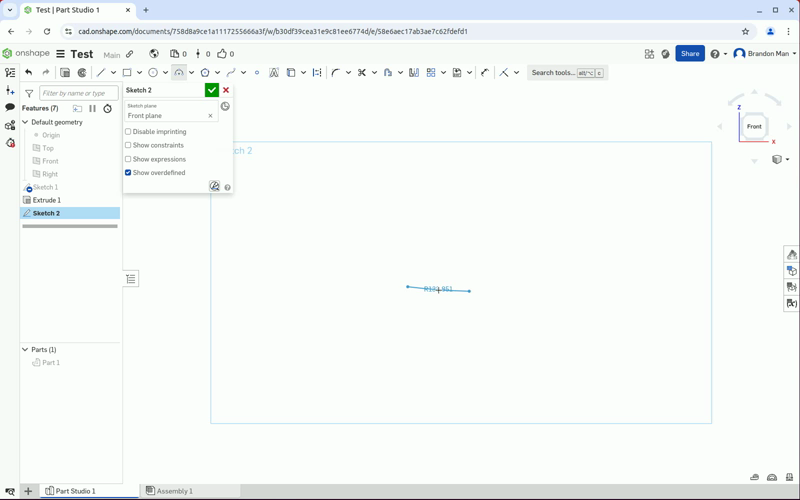
key_up(shift)
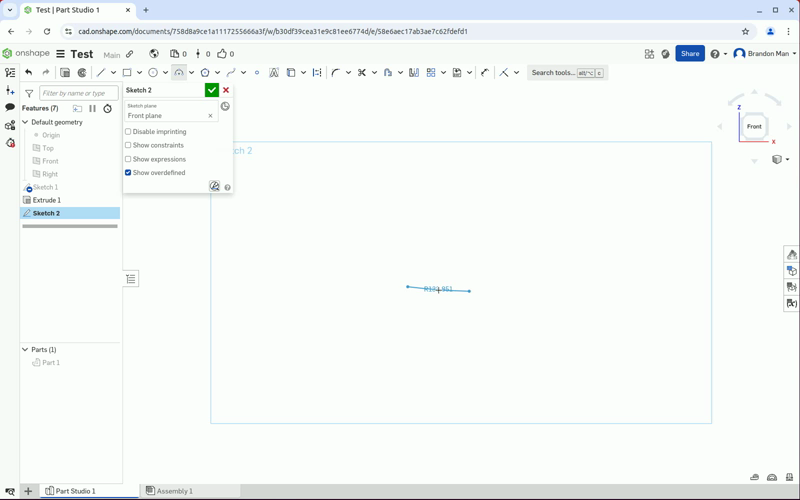
key(esc)
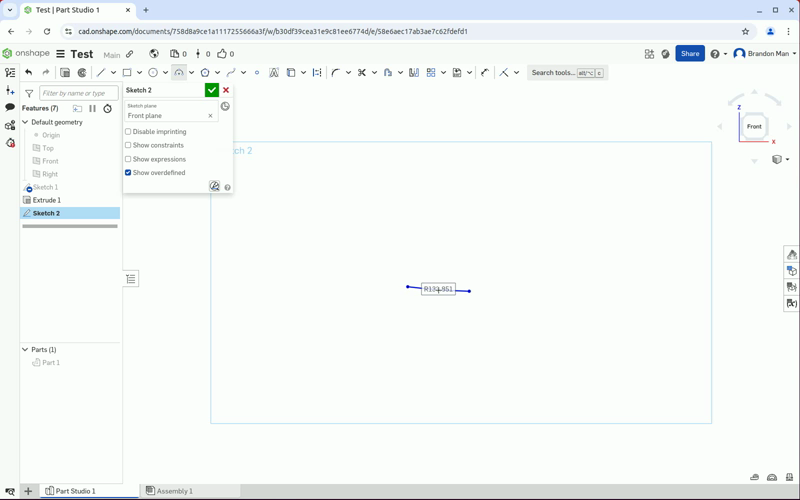
key(l)
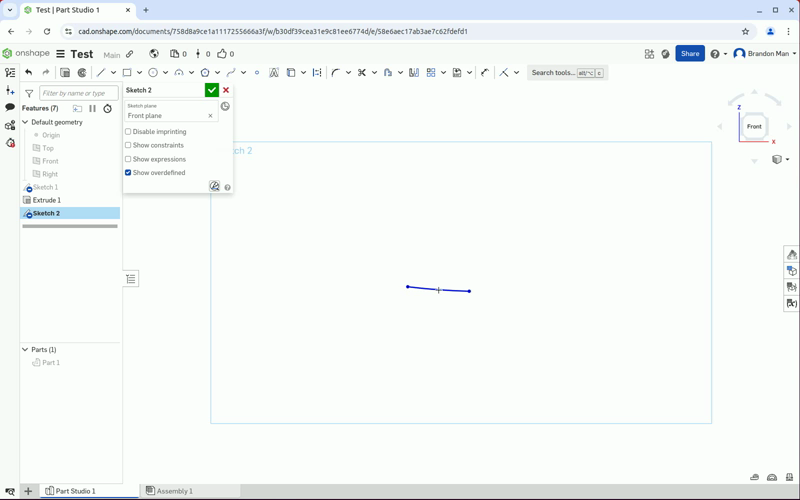
mouse_move(469, 291)
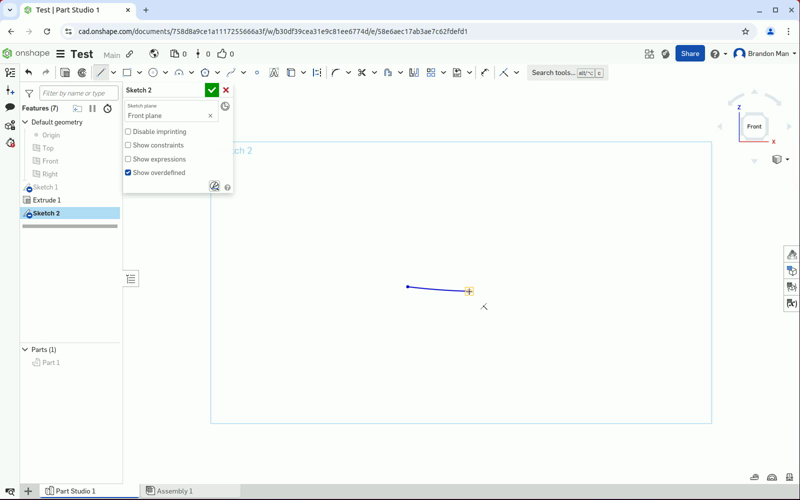
click(469, 291)
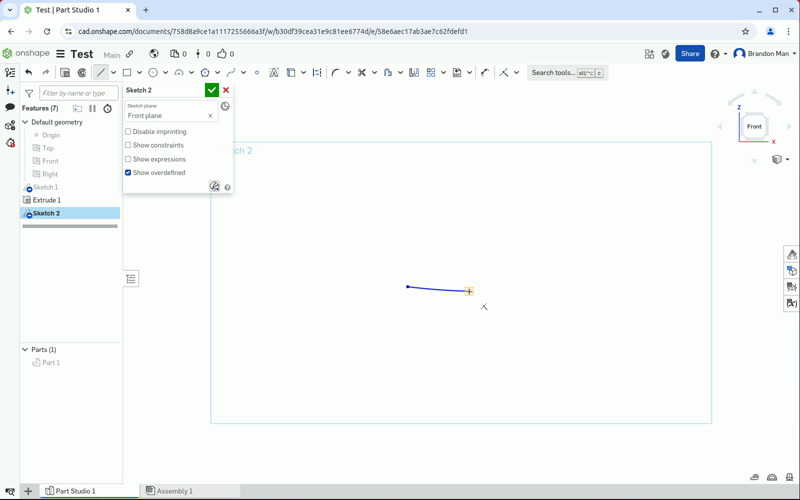
key_down(shift)
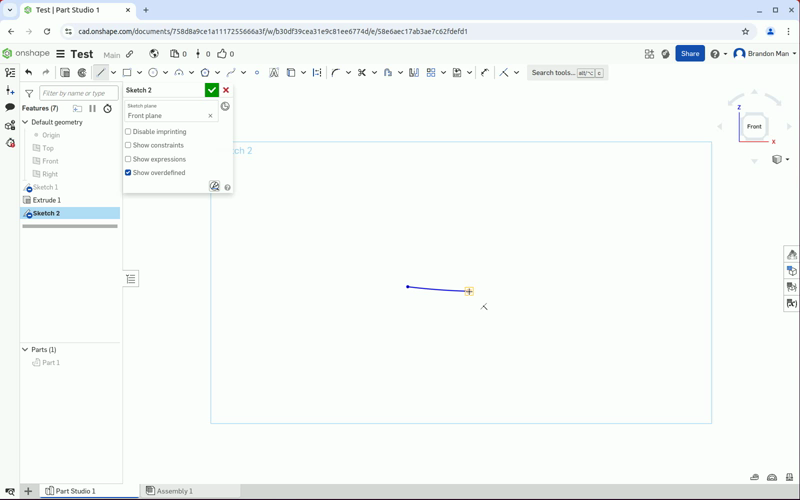
mouse_move(499, 291)
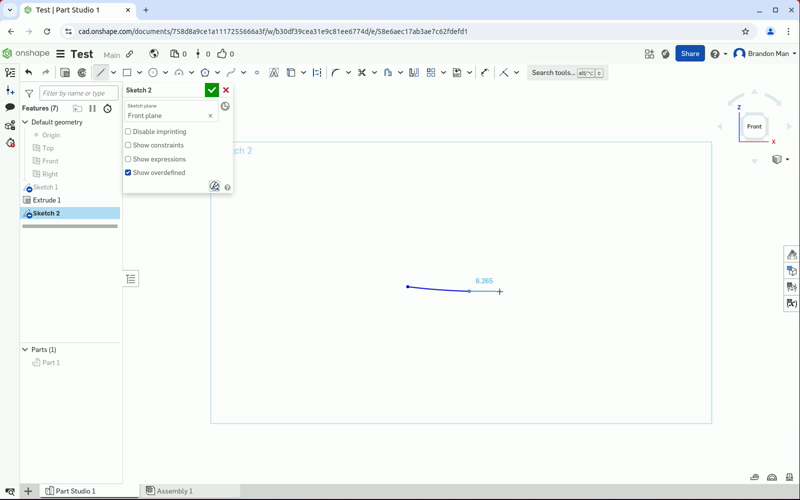
mouse_move(469, 290)
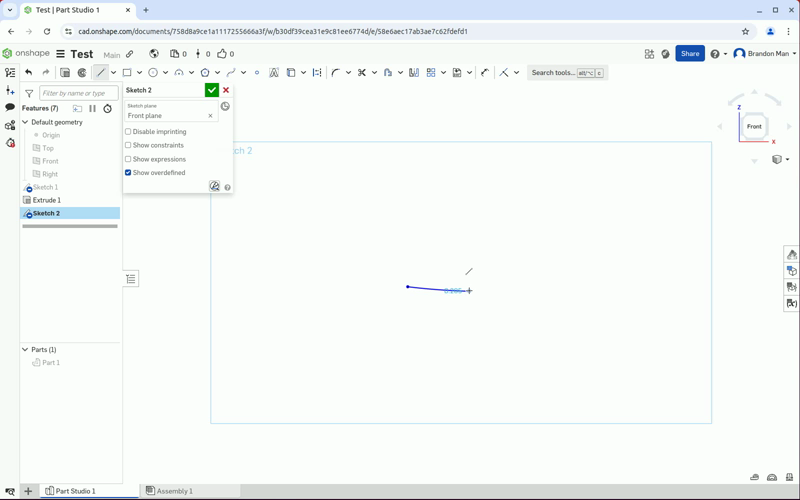
scroll(6)
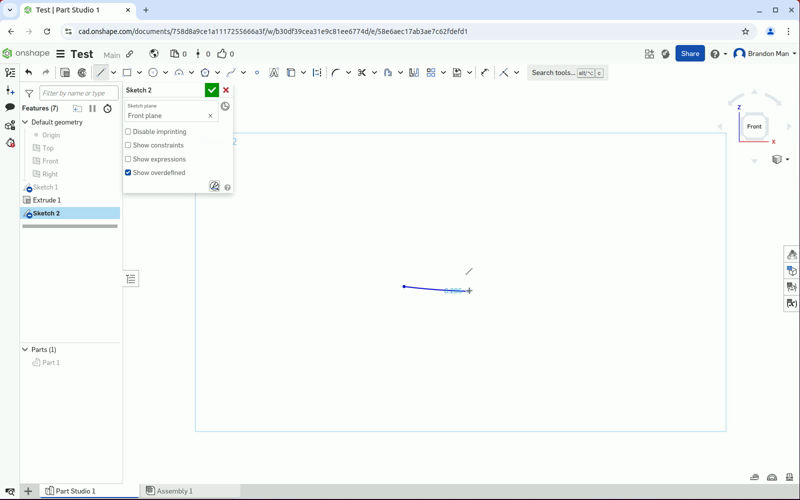
scroll(6)
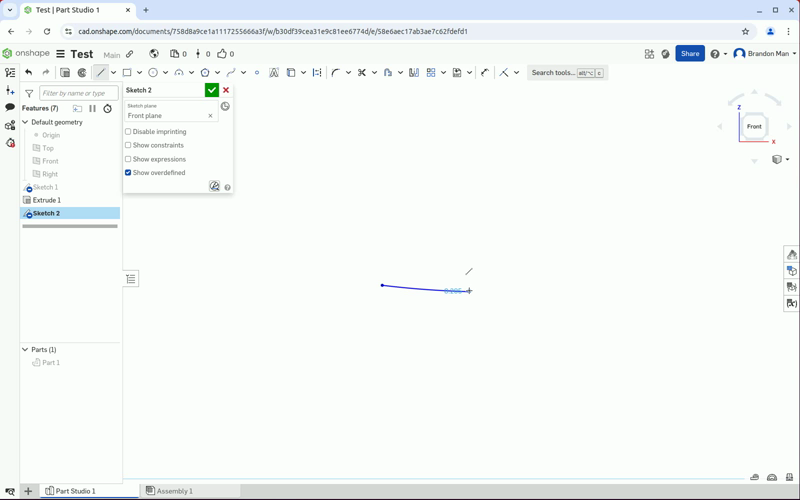
scroll(6)
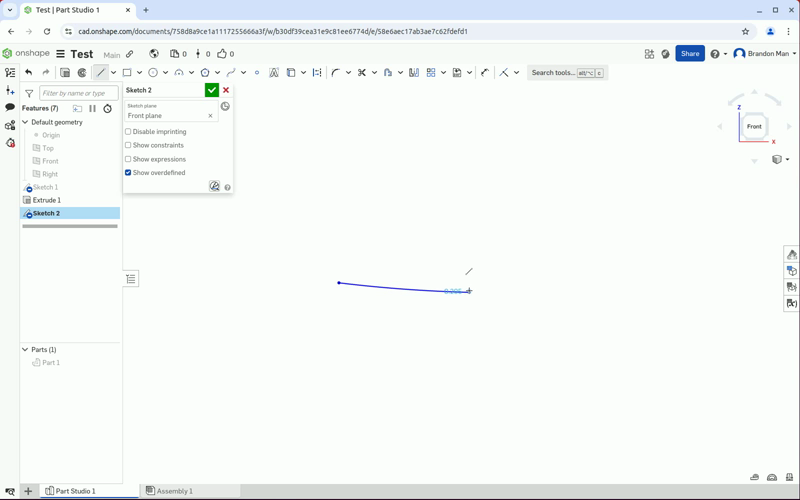
scroll(6)
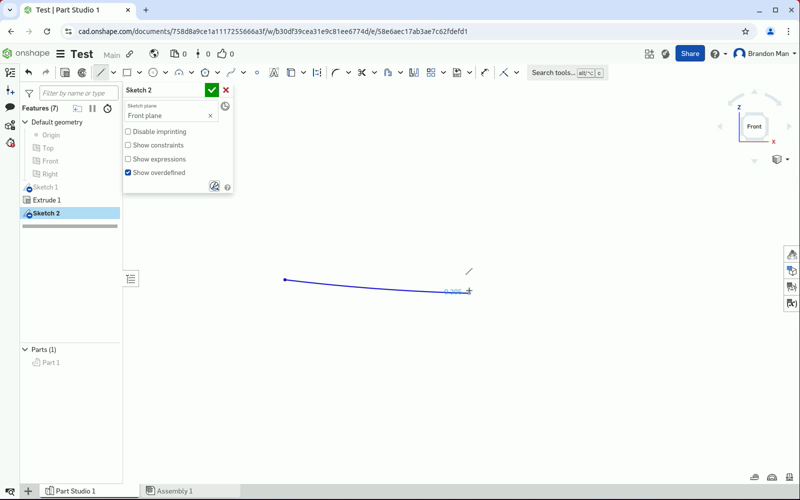
scroll(6)
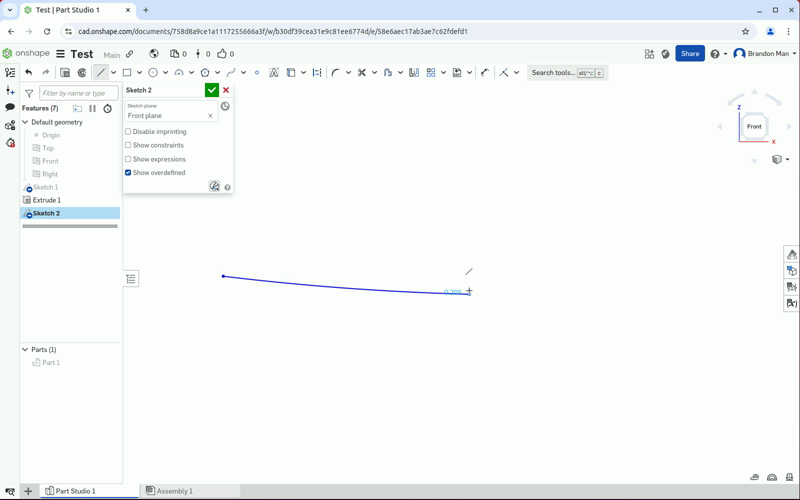
scroll(6)
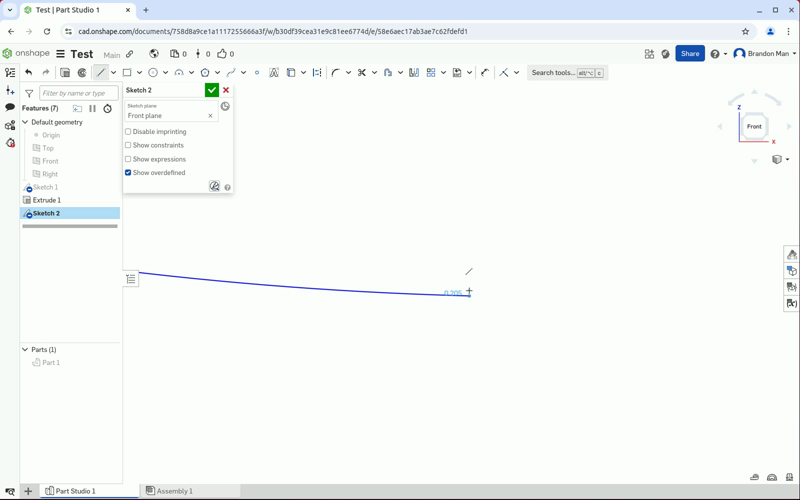
scroll(6)
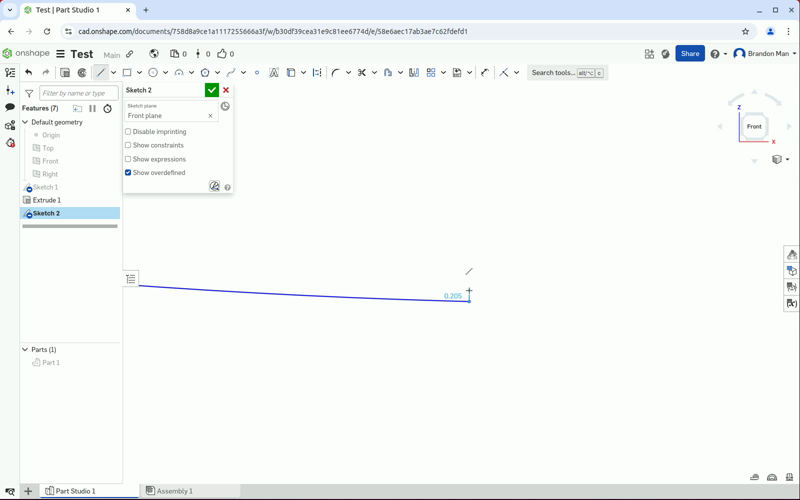
click(469, 290)
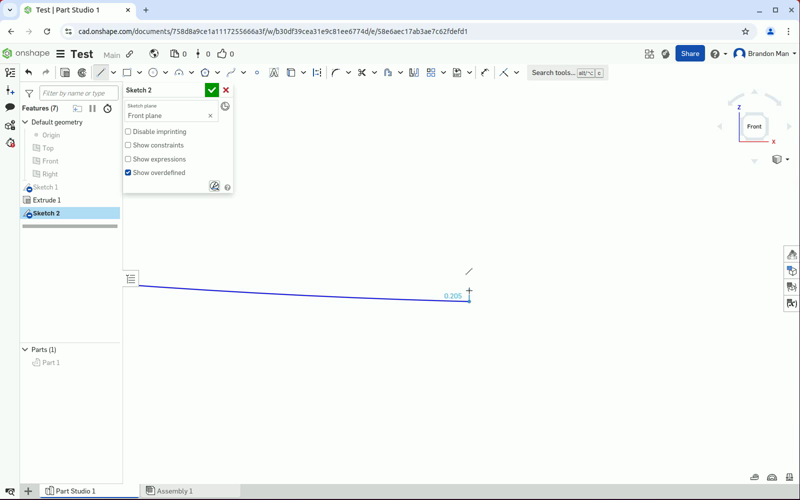
scroll(-6)
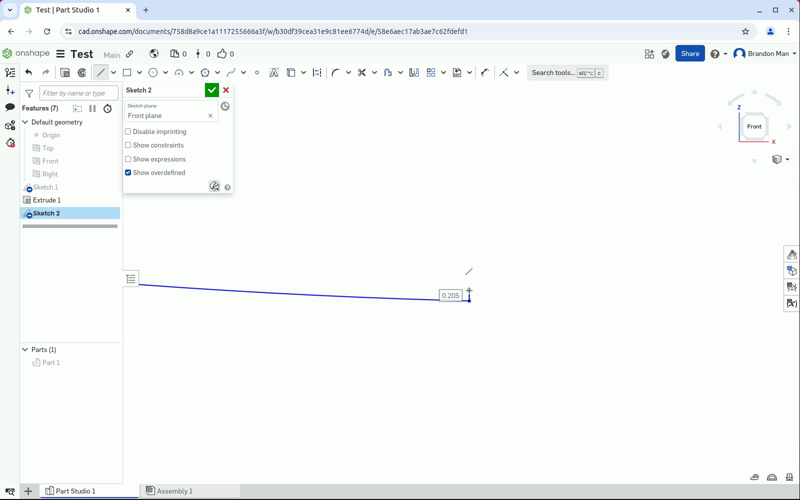
scroll(-6)
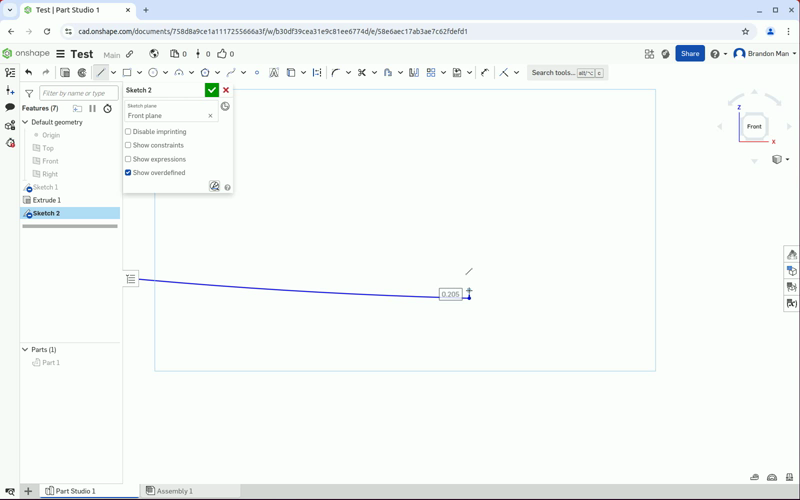
scroll(-6)
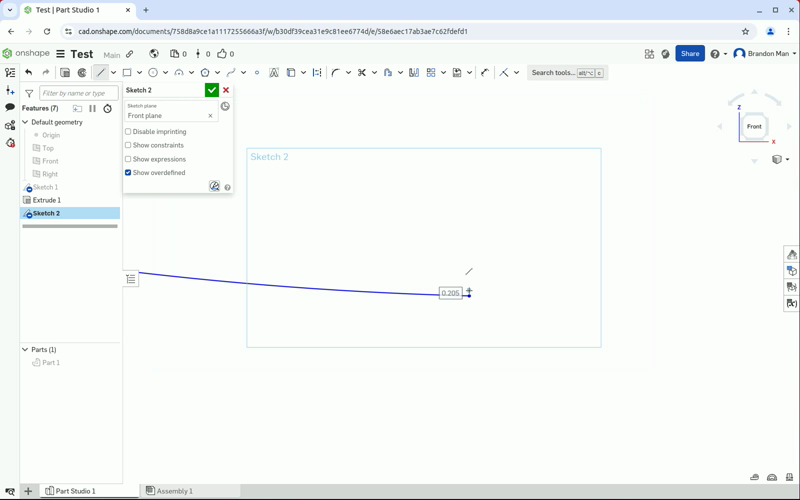
scroll(-6)
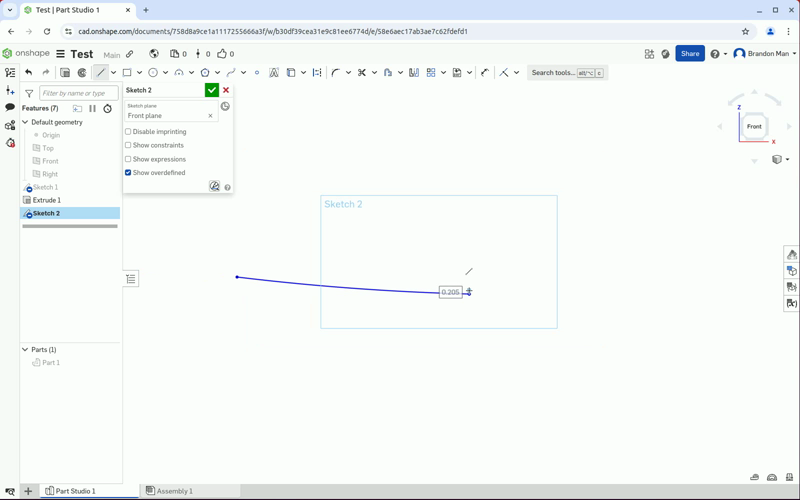
scroll(-6)
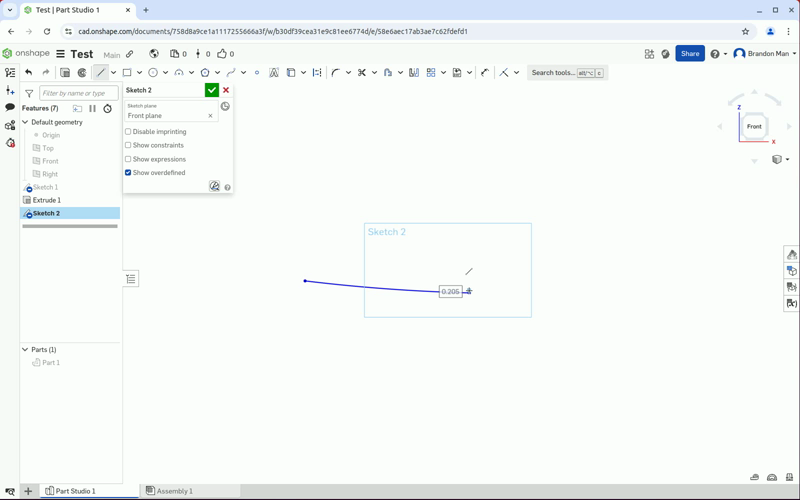
scroll(-6)
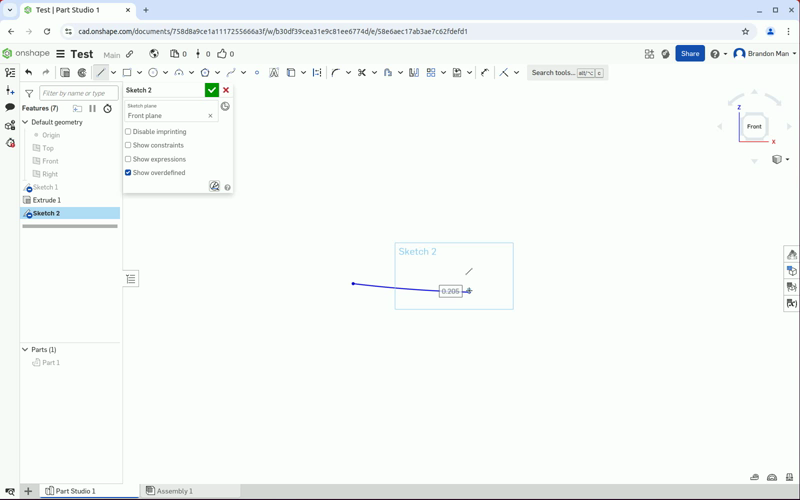
scroll(-6)
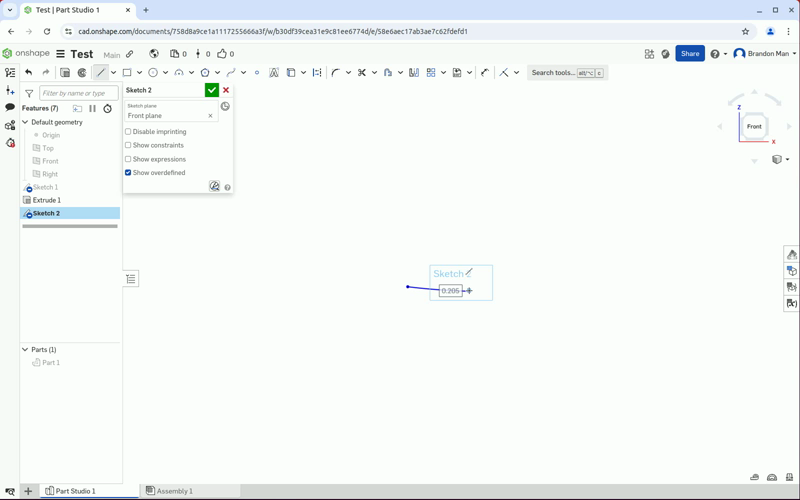
key_up(shift)
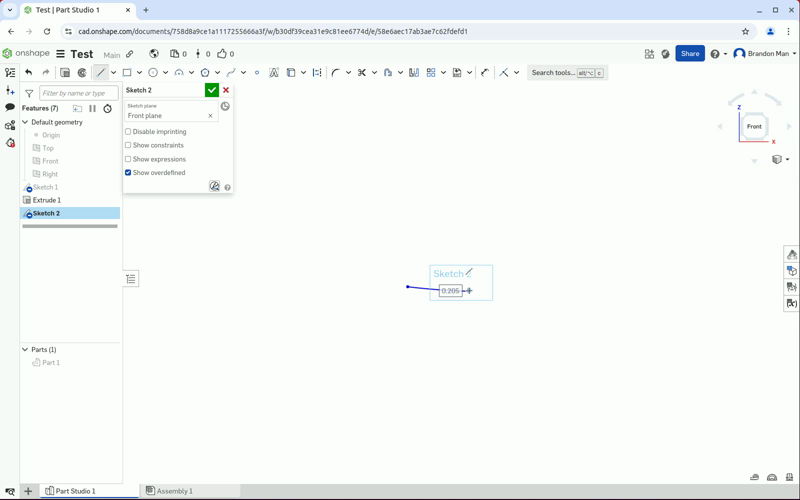
key(esc)
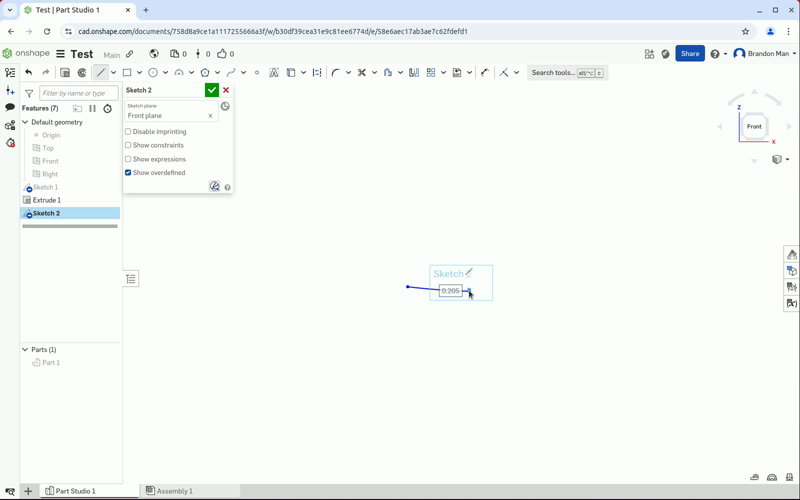
key(a)
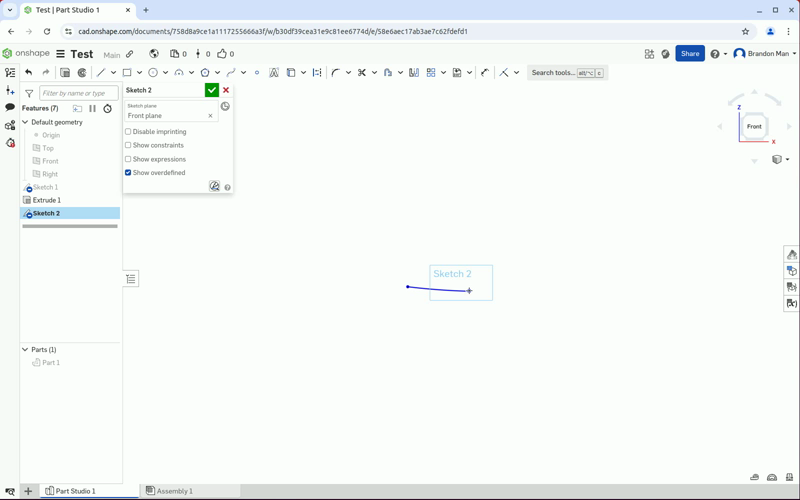
mouse_move(469, 290)
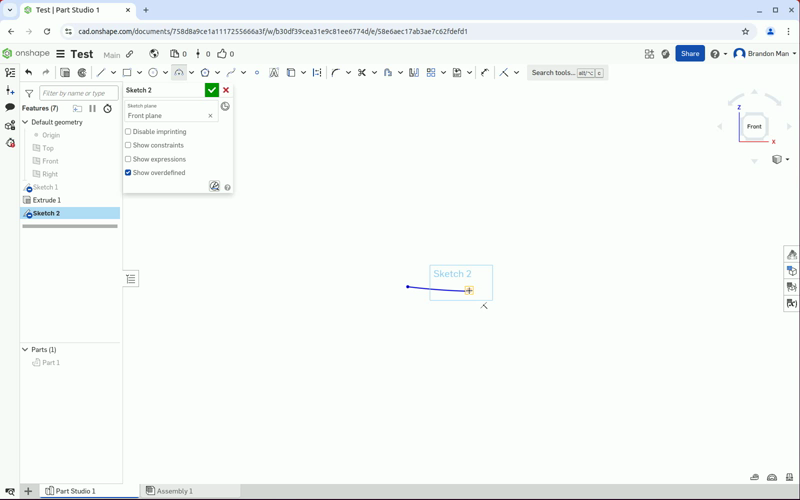
scroll(6)
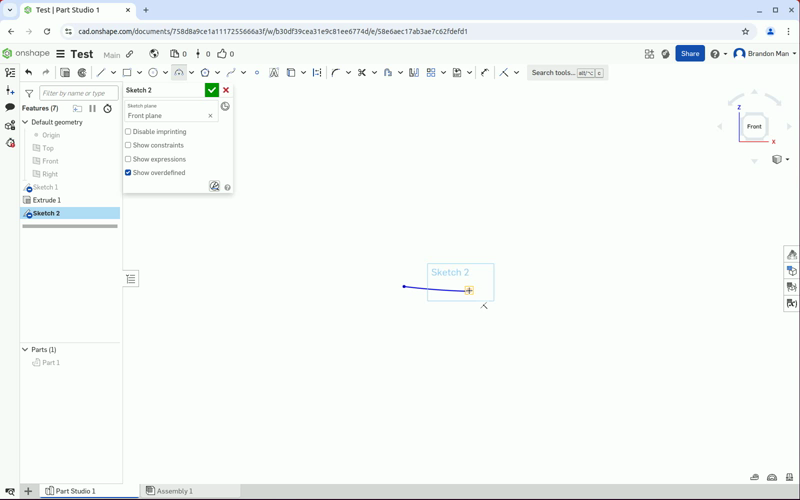
scroll(6)
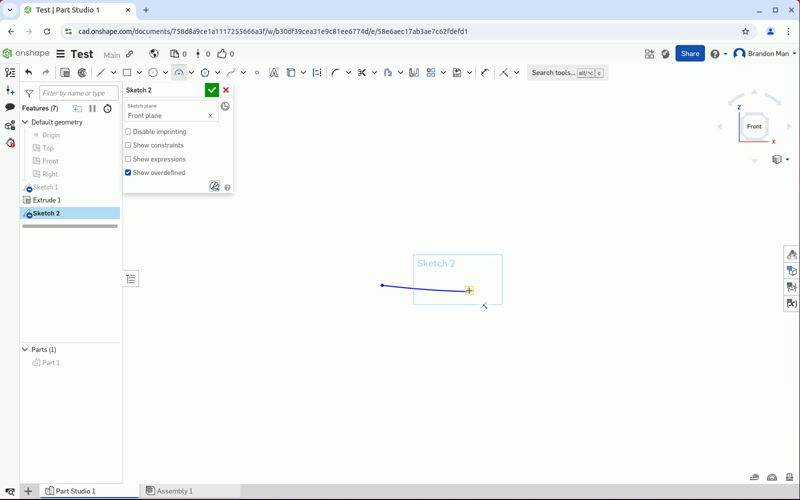
scroll(6)
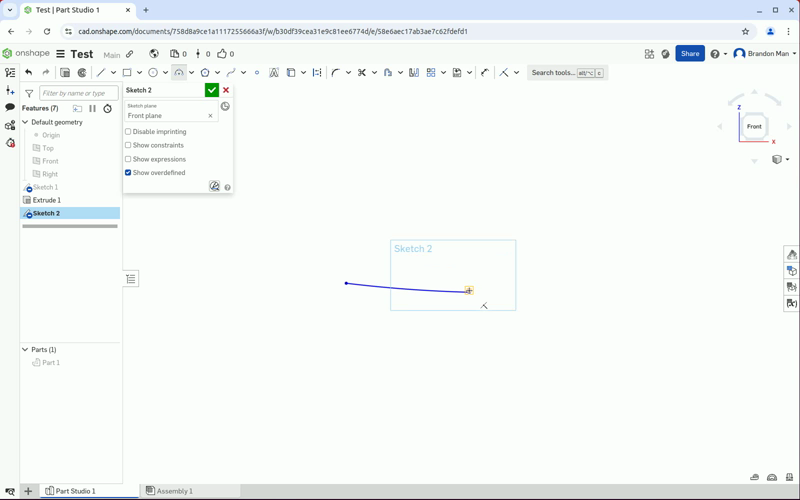
scroll(6)
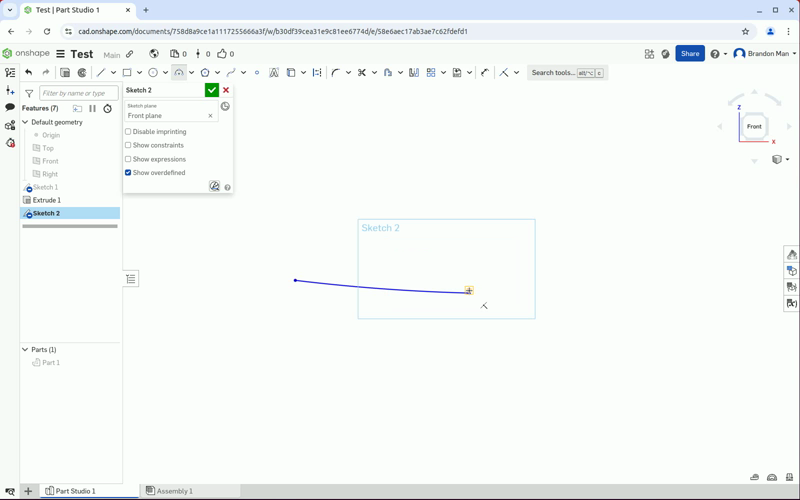
scroll(6)
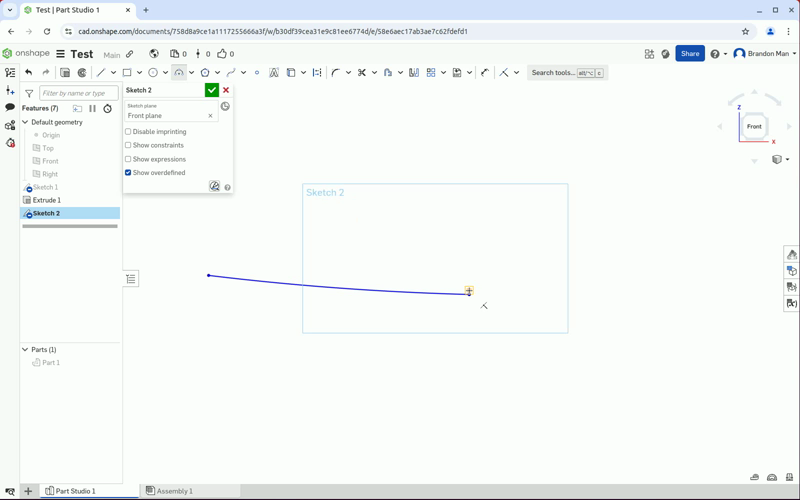
scroll(6)
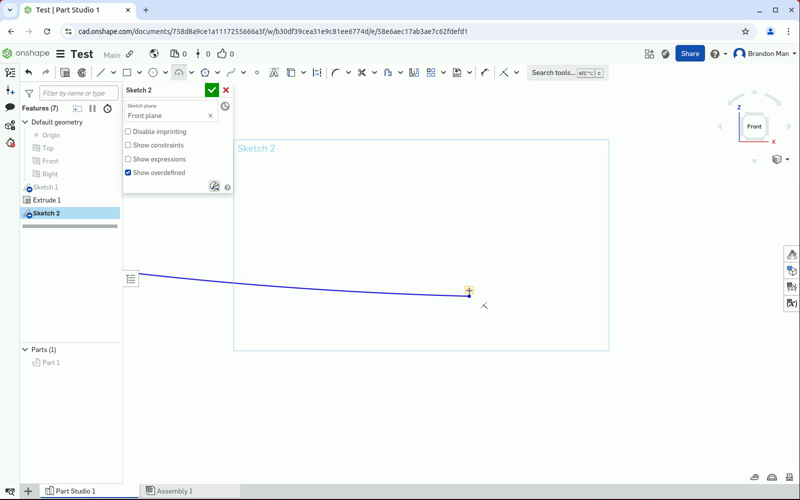
scroll(6)
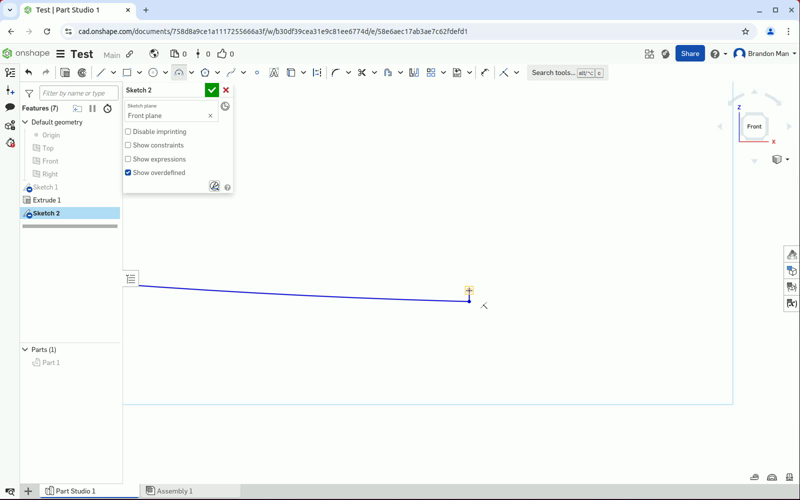
click(469, 290)
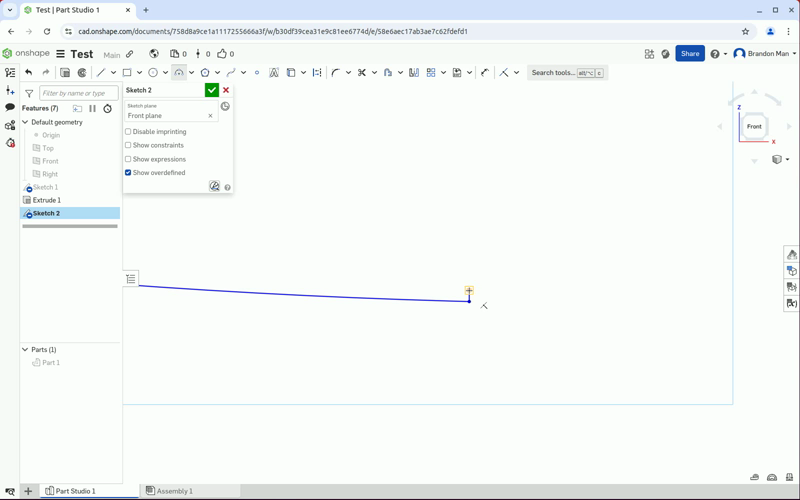
scroll(-6)
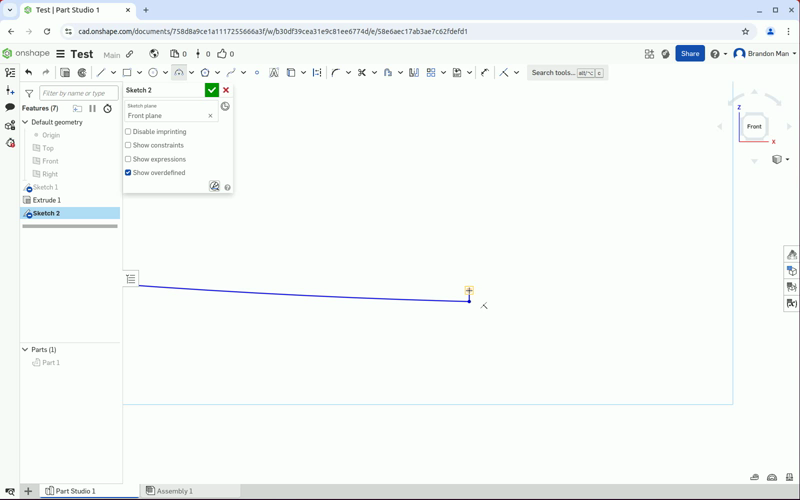
scroll(-6)
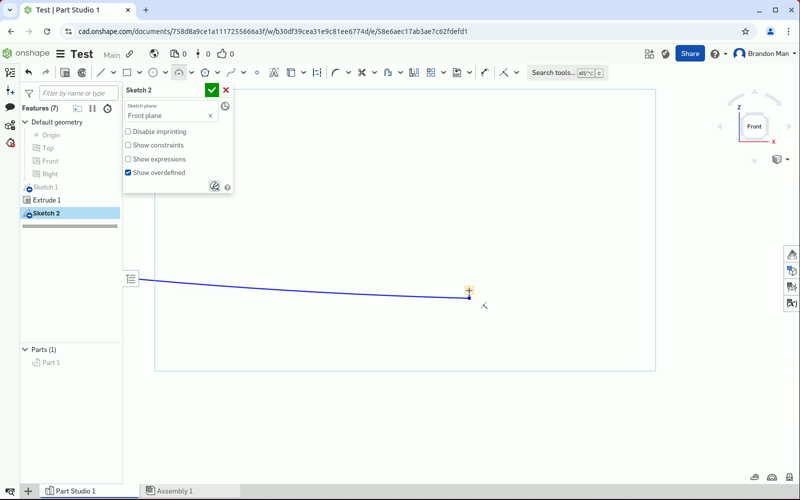
scroll(-6)
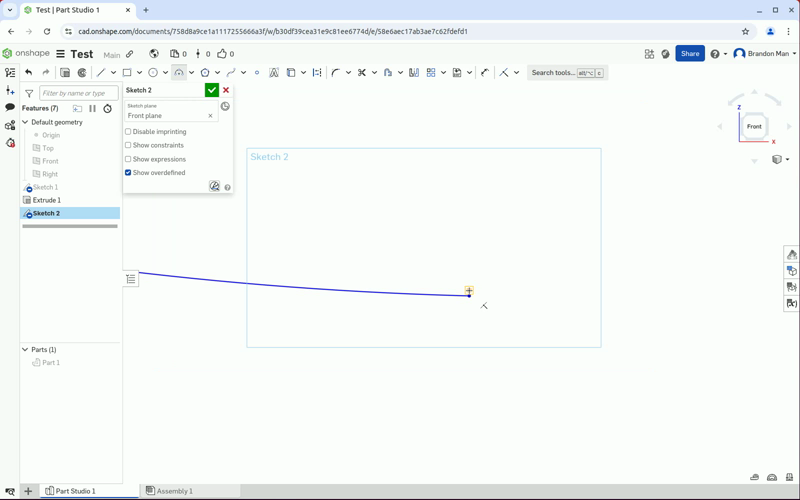
scroll(-6)
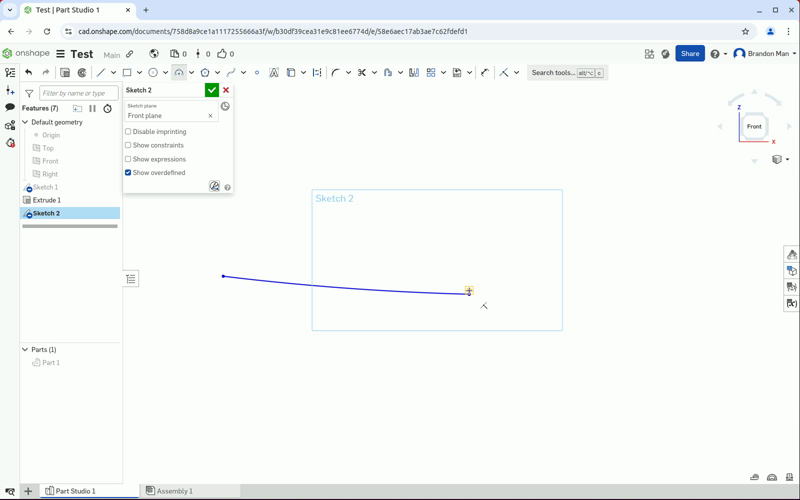
scroll(-6)
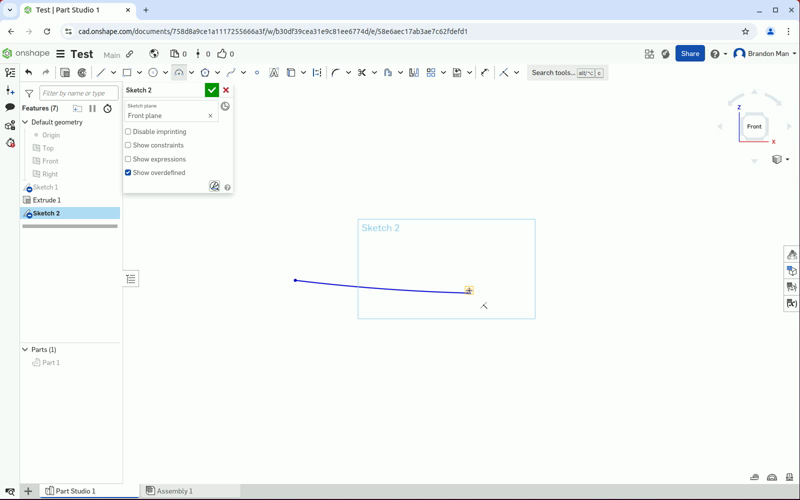
scroll(-6)
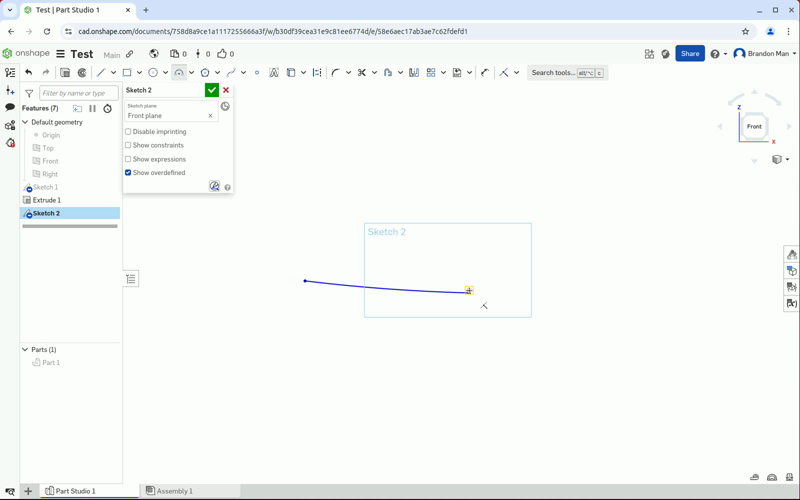
scroll(-6)
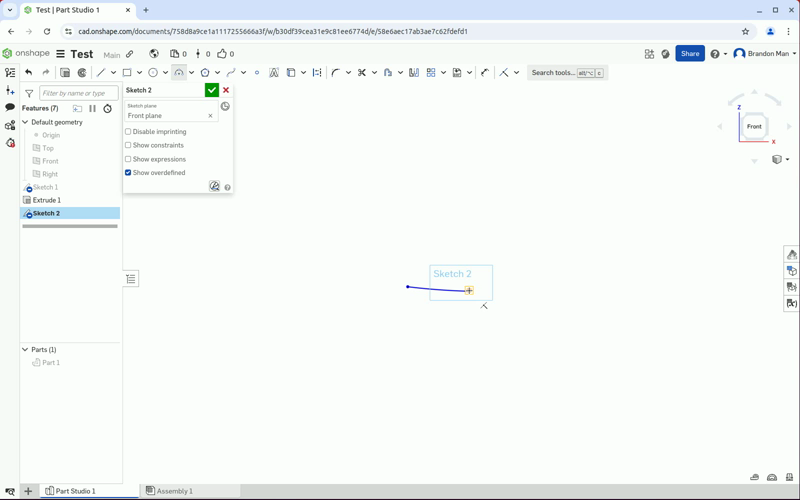
key_down(shift)
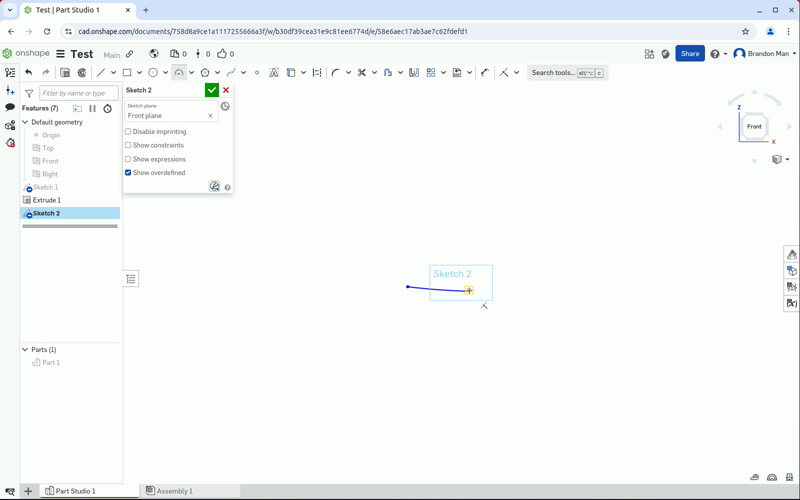
mouse_move(407, 285)
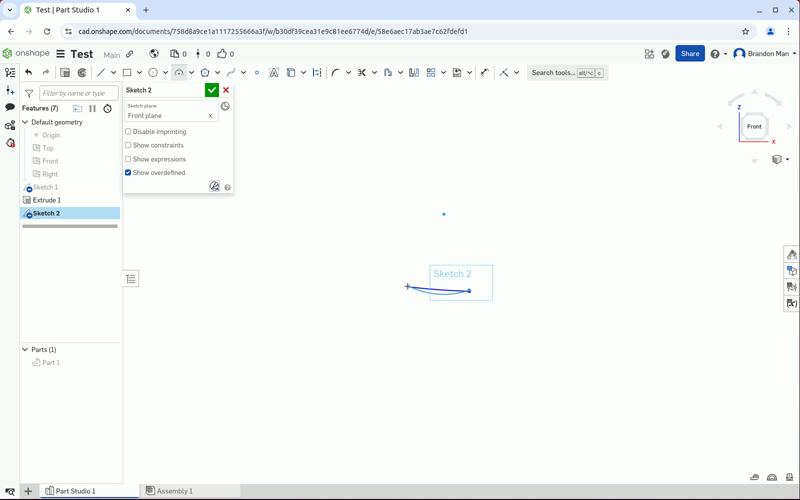
scroll(6)
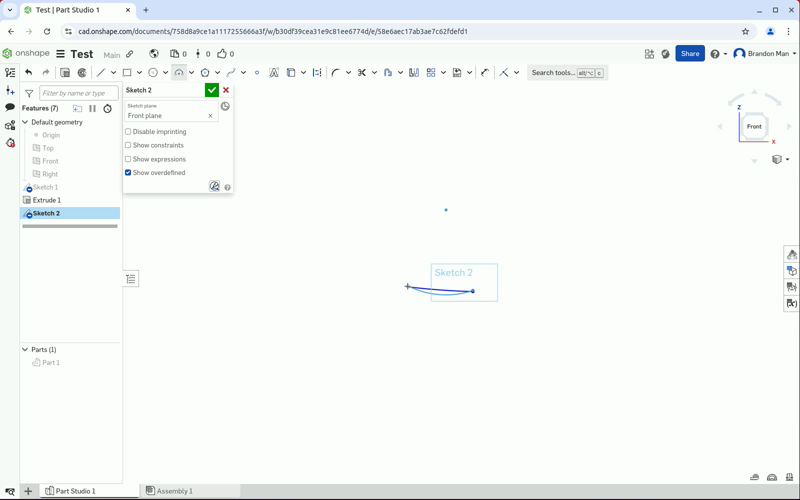
scroll(6)
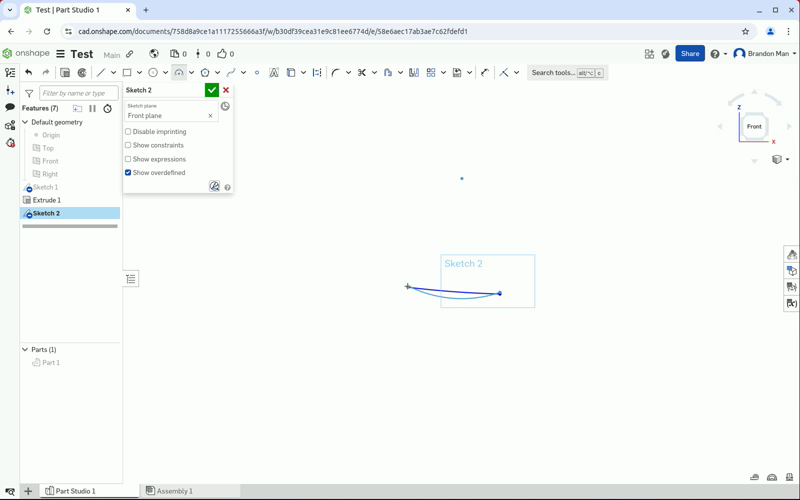
scroll(6)
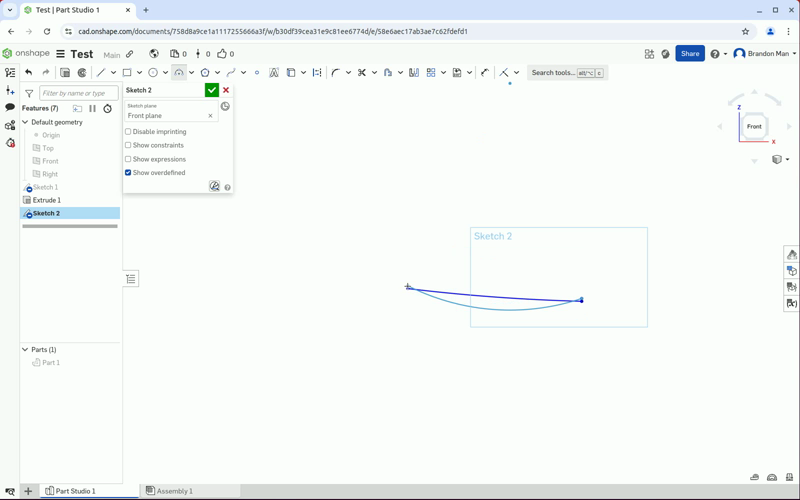
scroll(6)
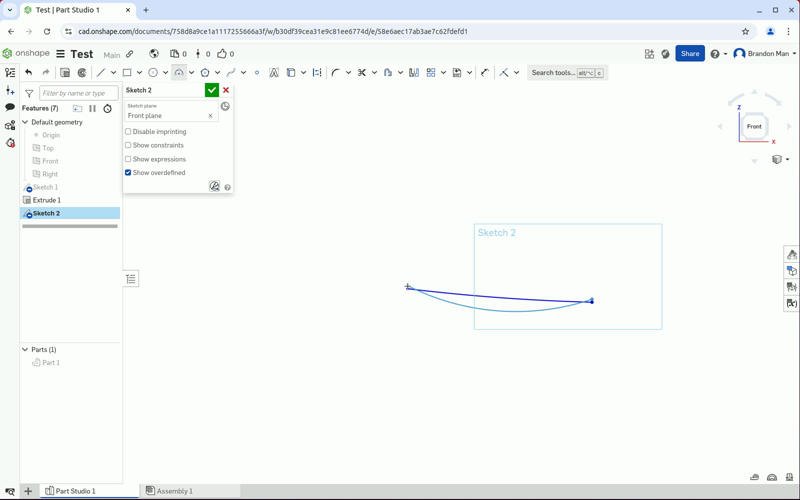
scroll(6)
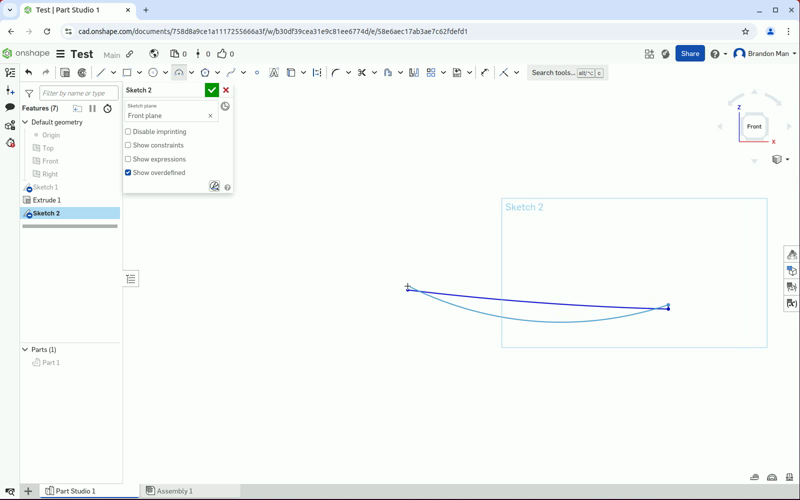
scroll(6)
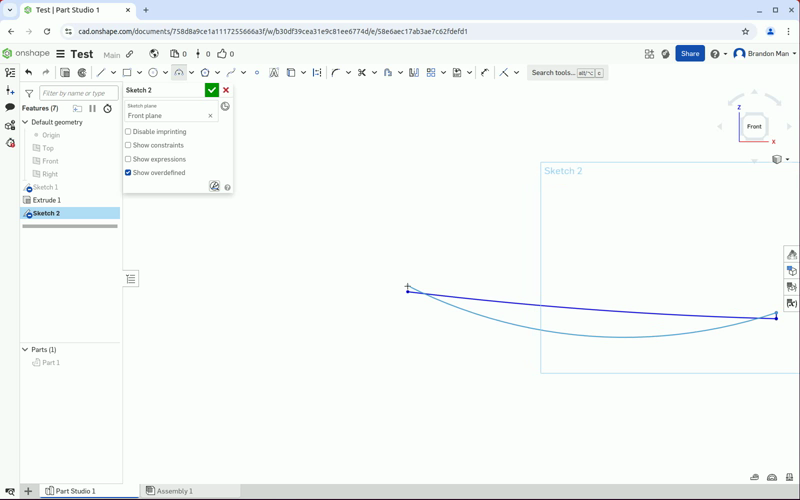
scroll(6)
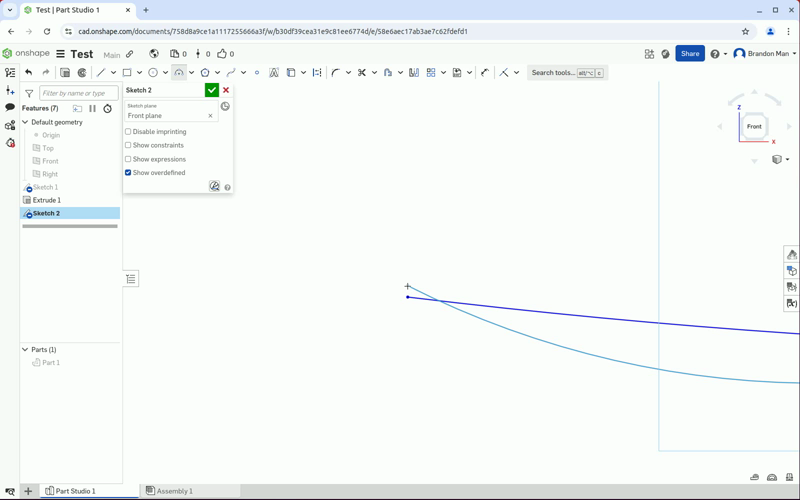
click(407, 285)
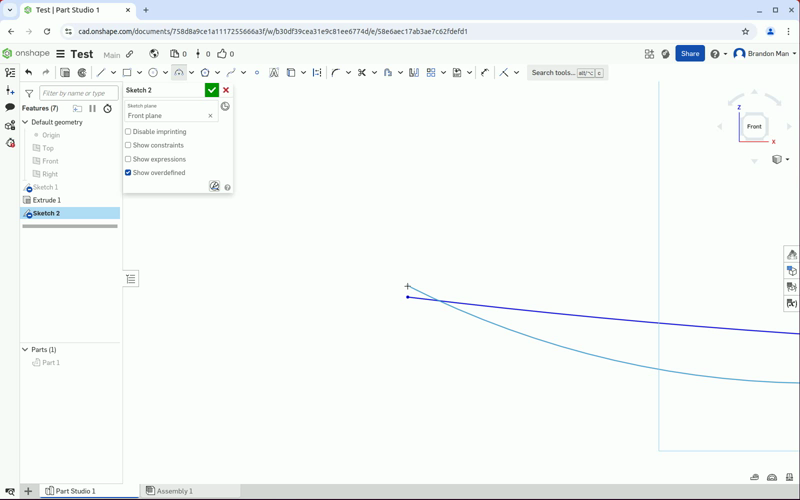
scroll(-6)
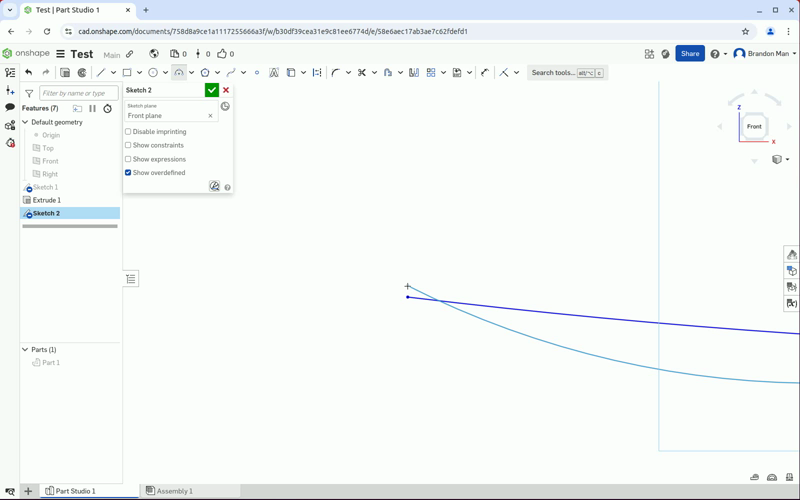
scroll(-6)
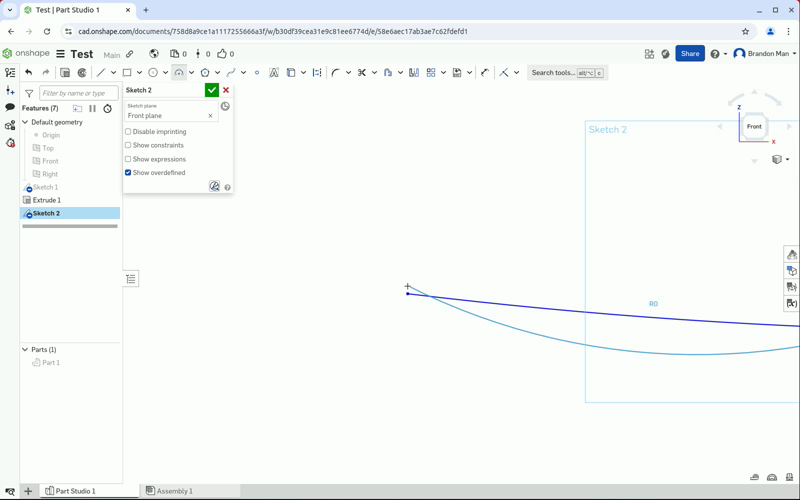
scroll(-6)
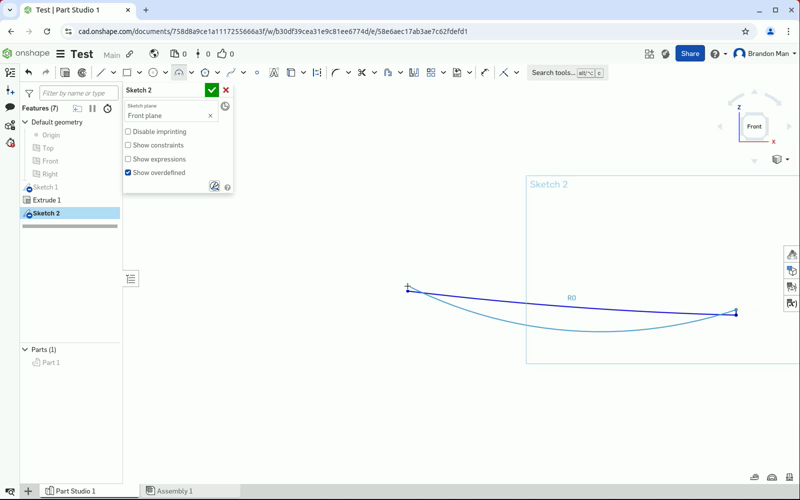
scroll(-6)
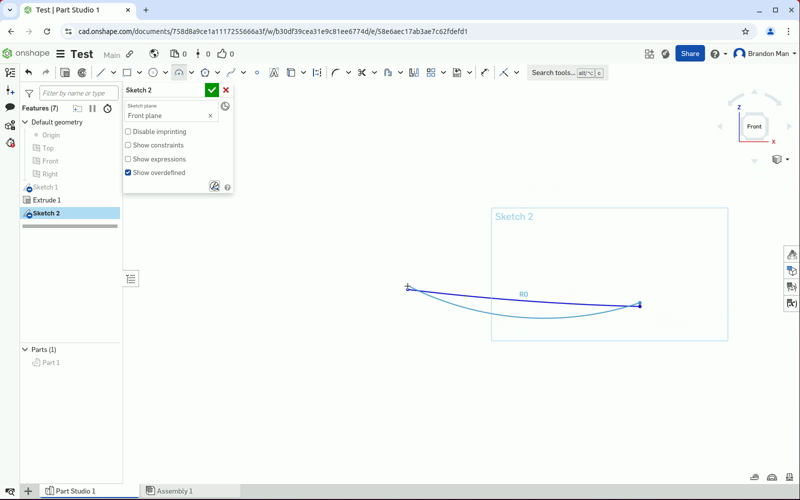
scroll(-6)
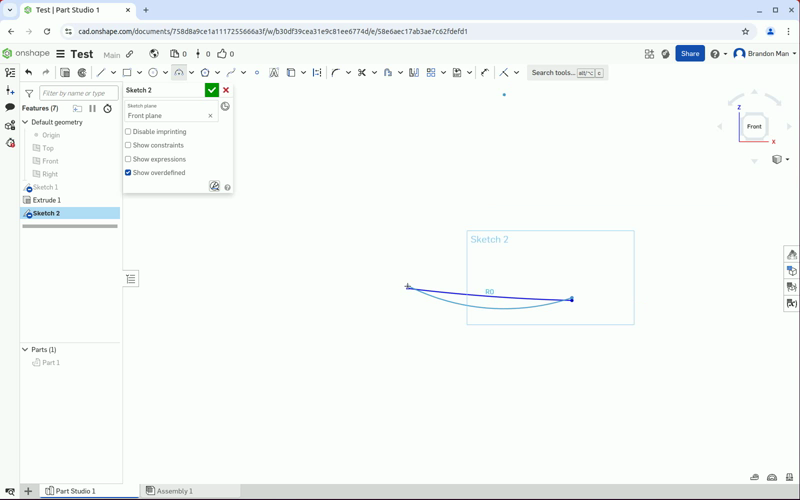
scroll(-6)
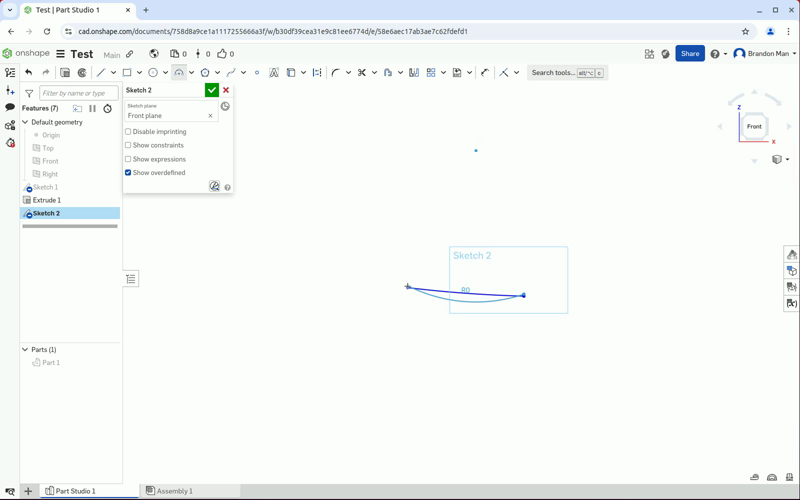
scroll(-6)
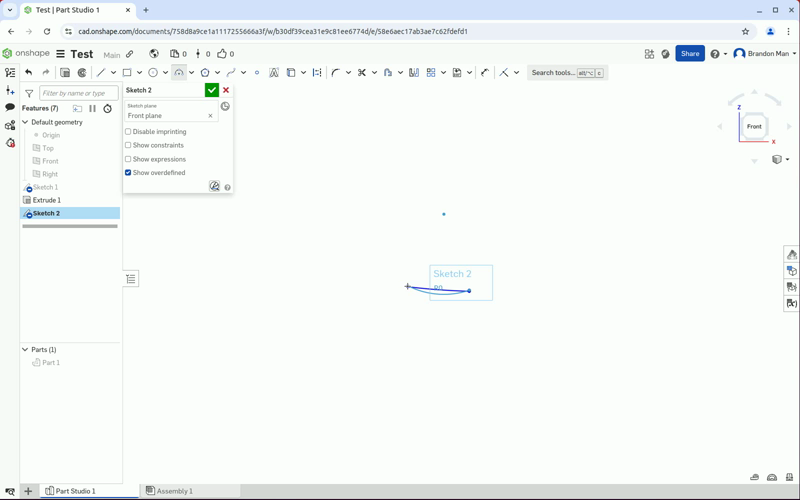
mouse_move(438, 289)
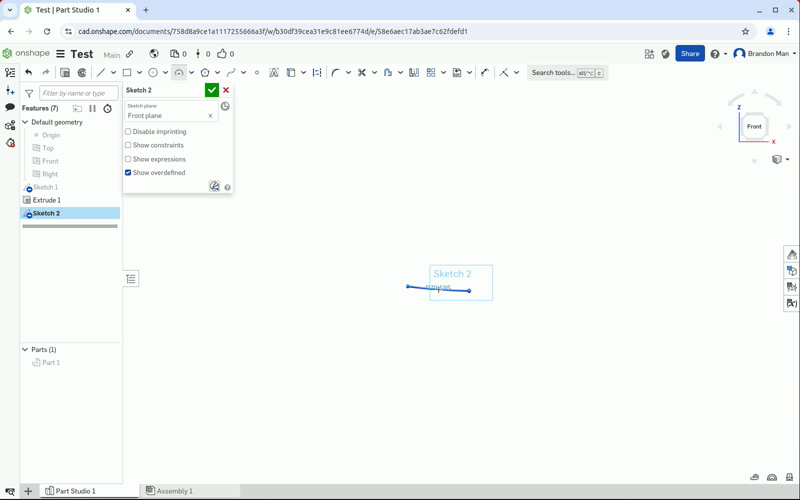
scroll(6)
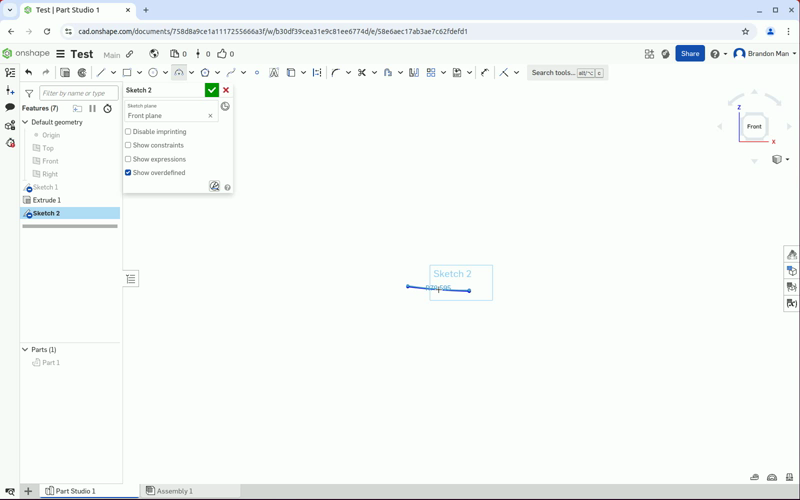
scroll(6)
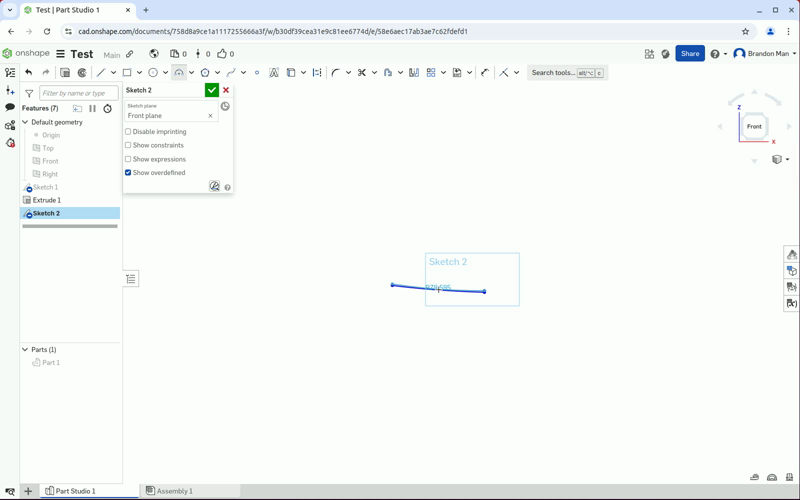
scroll(6)
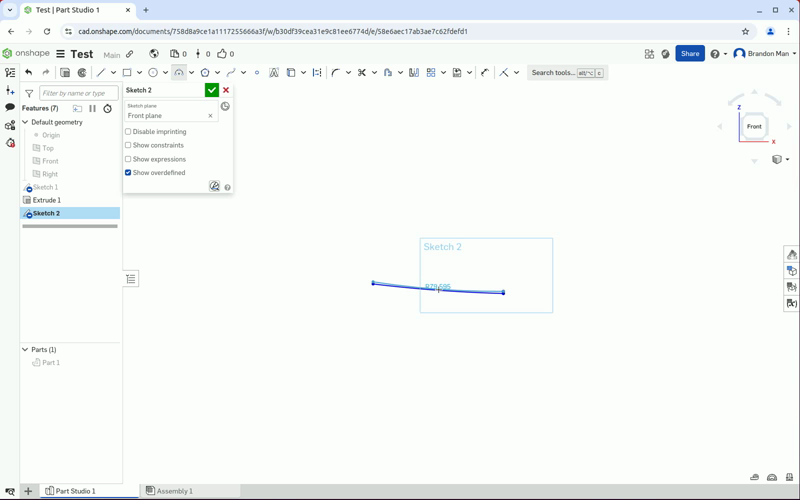
scroll(6)
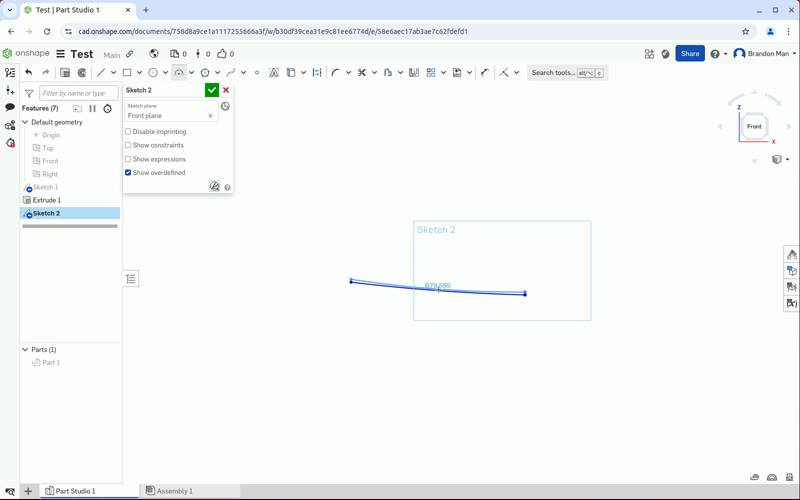
scroll(6)
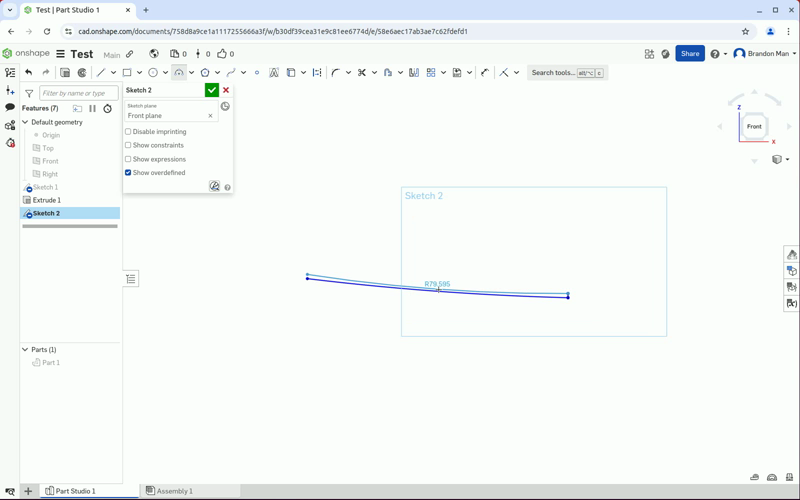
scroll(6)
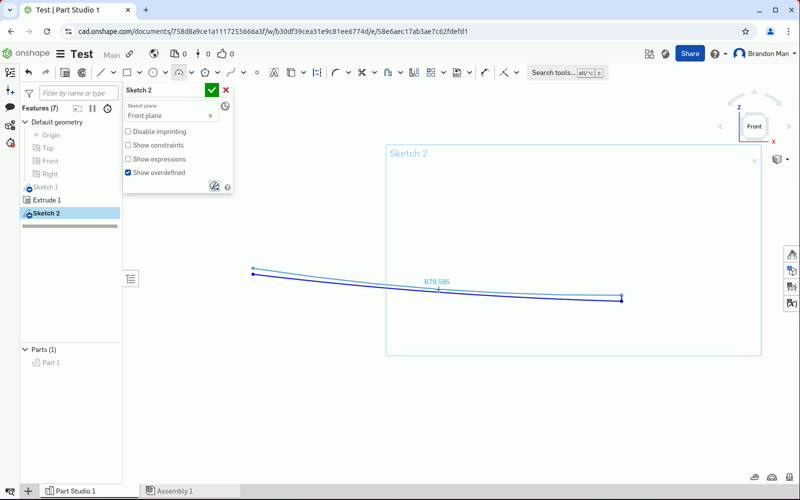
scroll(6)
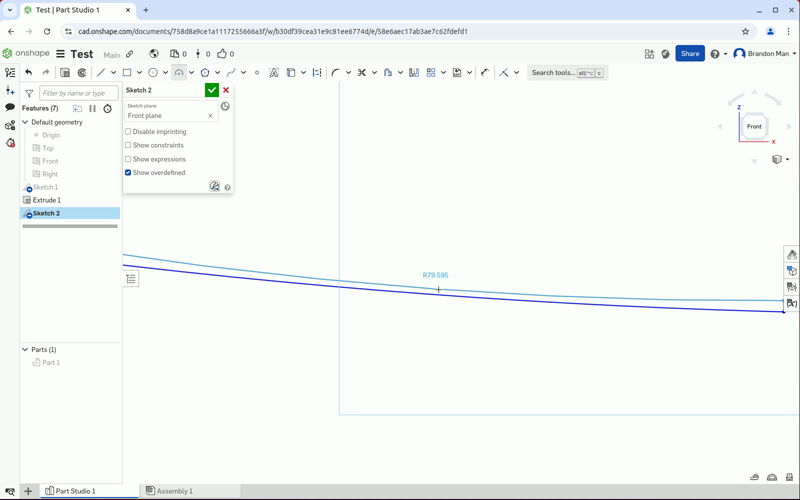
click(438, 289)
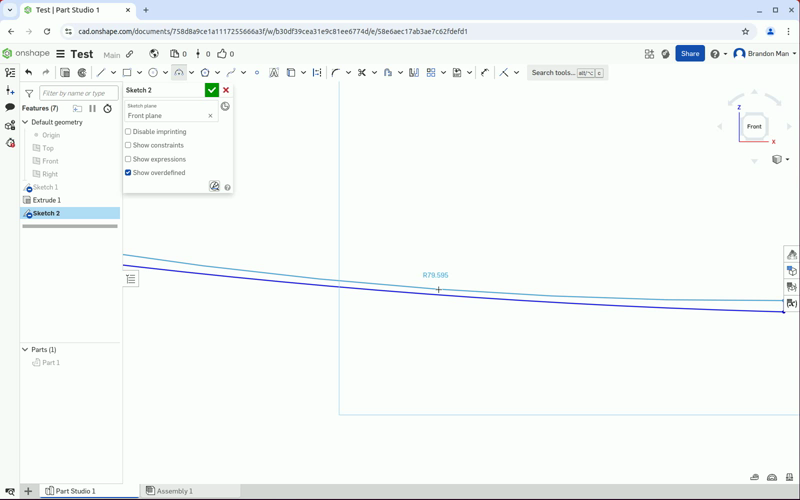
scroll(-6)
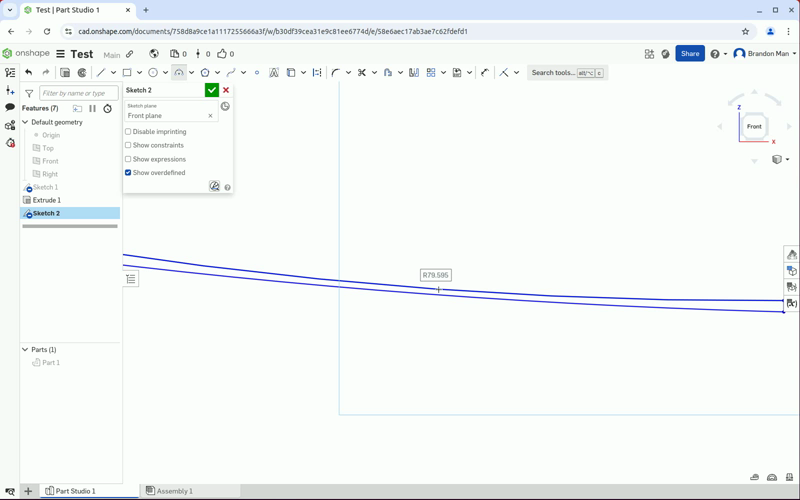
scroll(-6)
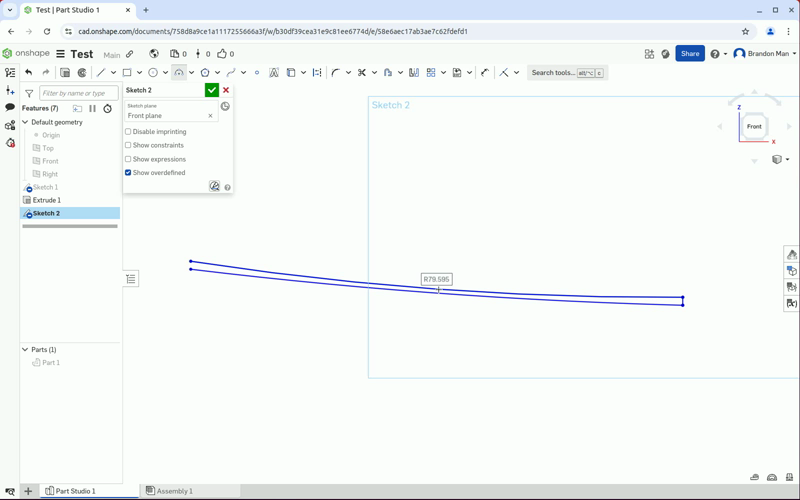
scroll(-6)
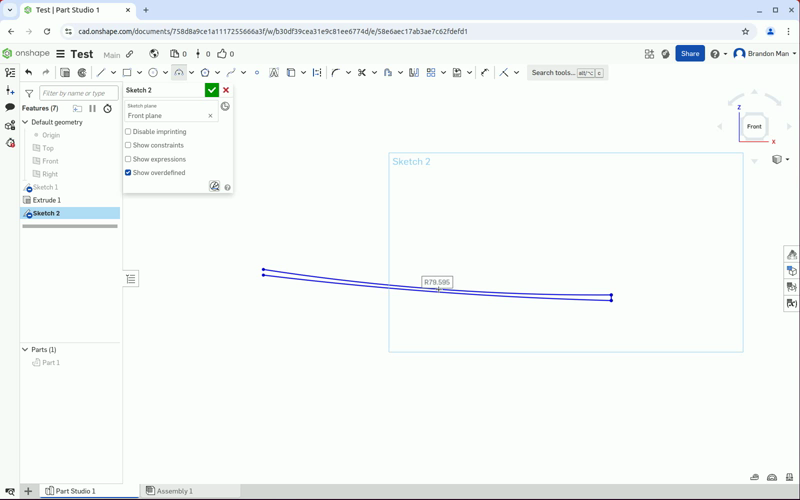
scroll(-6)
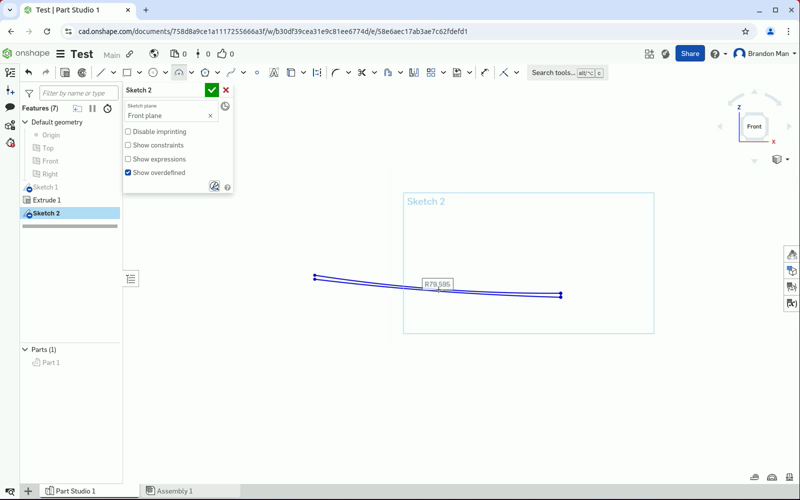
scroll(-6)
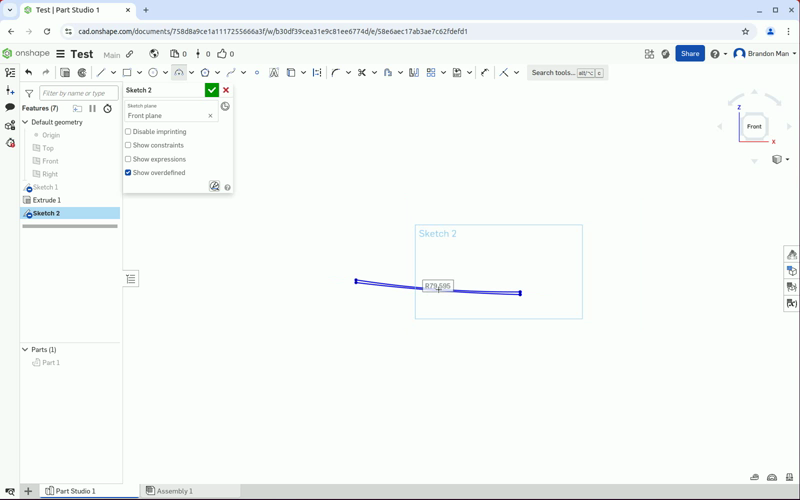
scroll(-6)
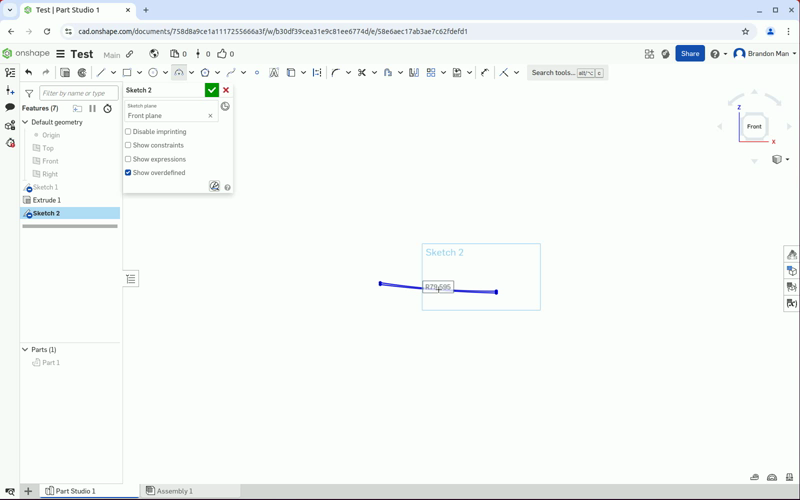
scroll(-6)
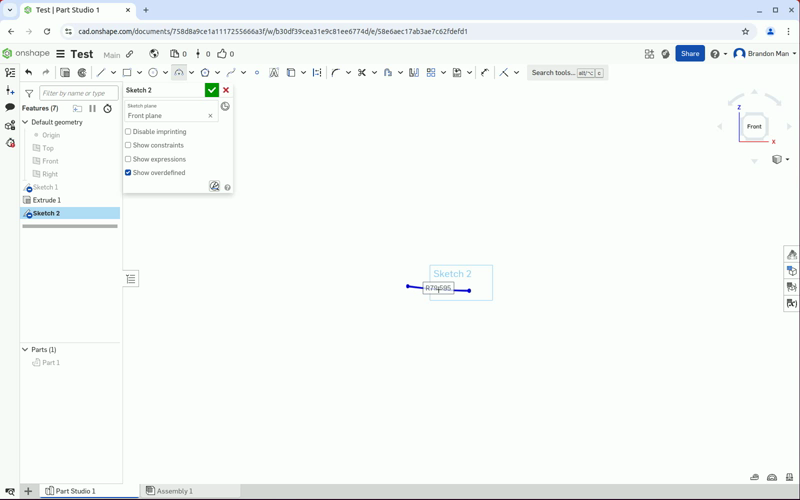
key_up(shift)
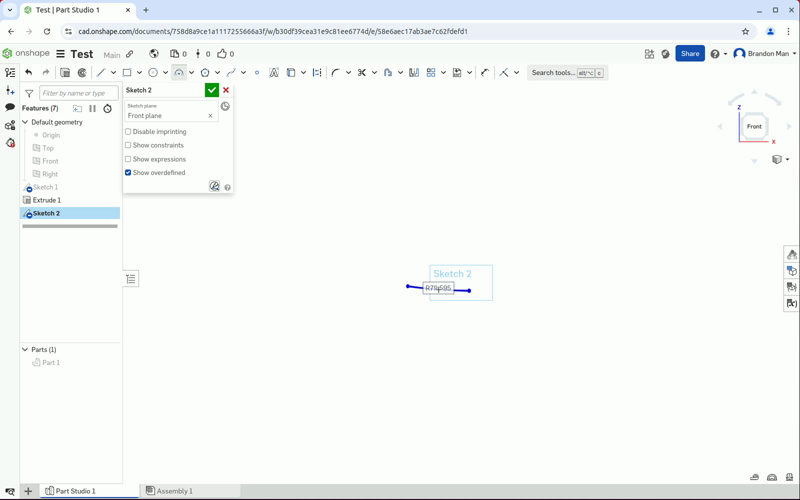
key(esc)
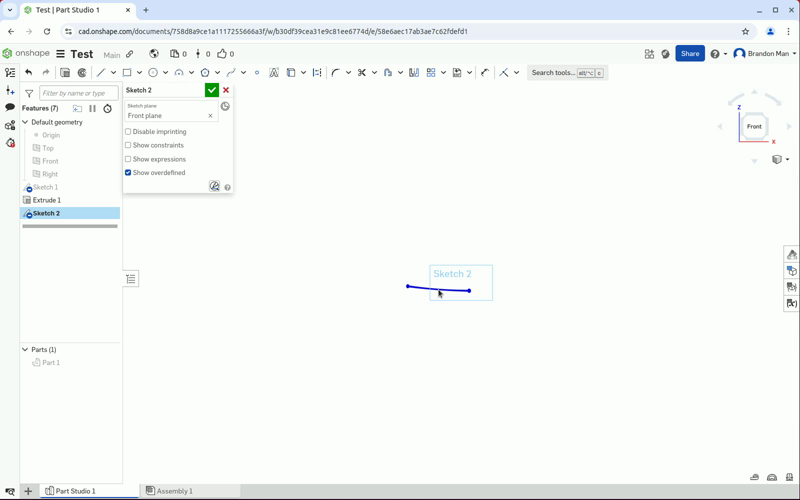
key(l)
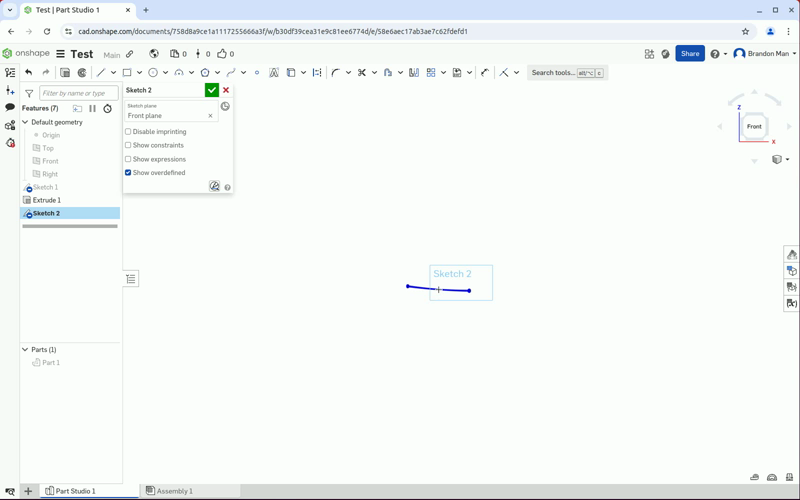
mouse_move(407, 285)
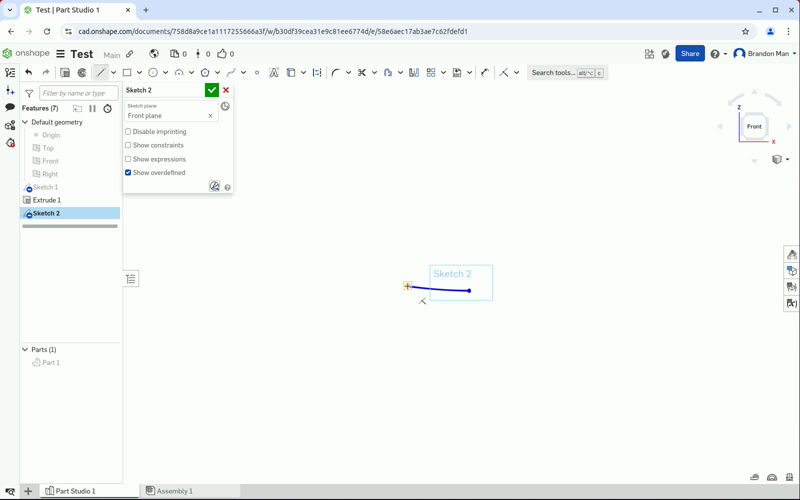
scroll(6)
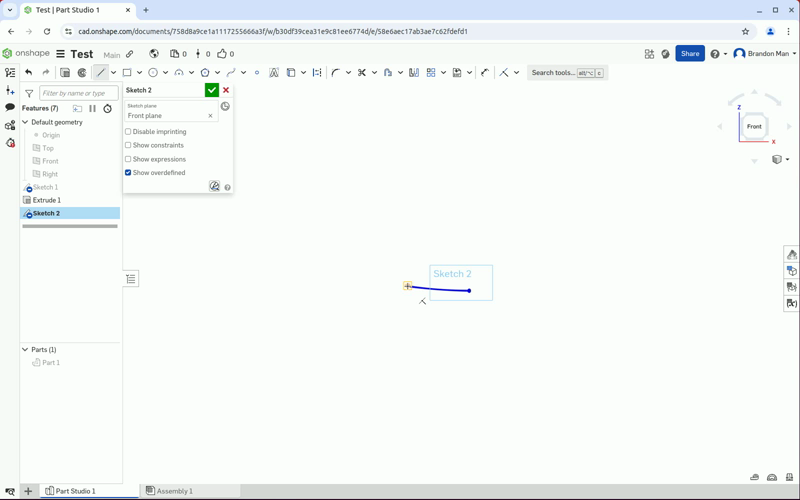
scroll(6)
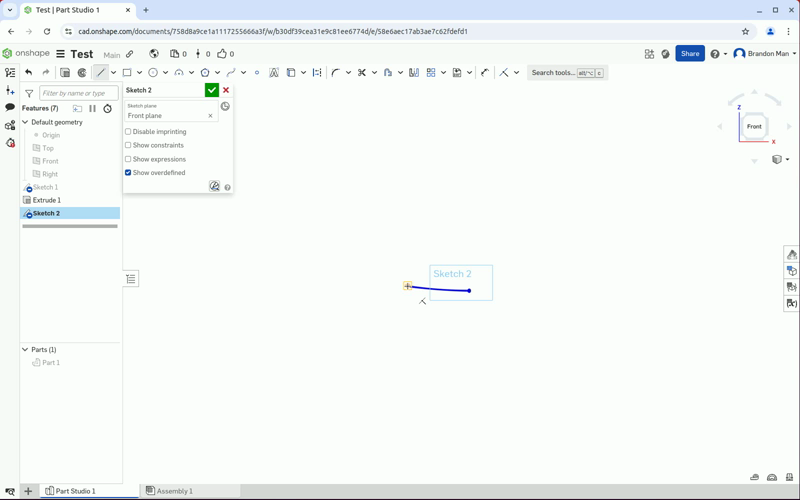
scroll(6)
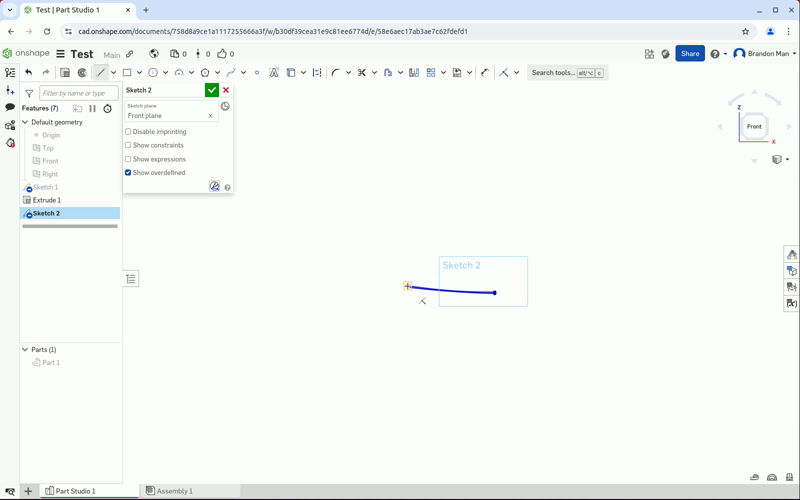
scroll(6)
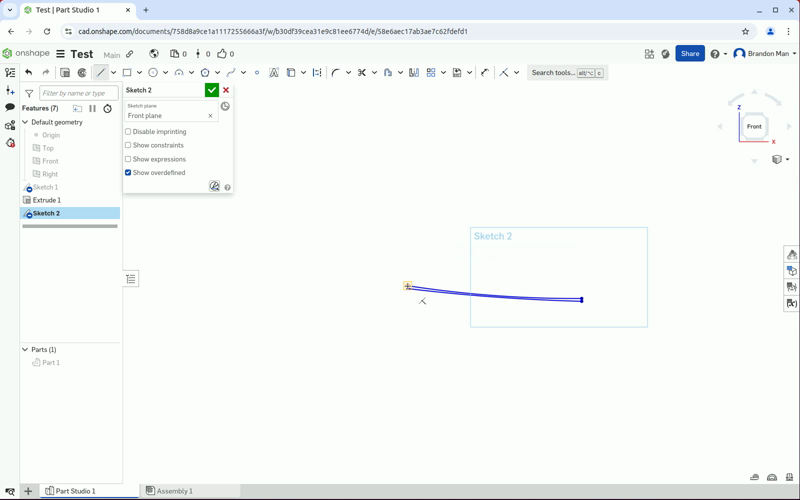
scroll(6)
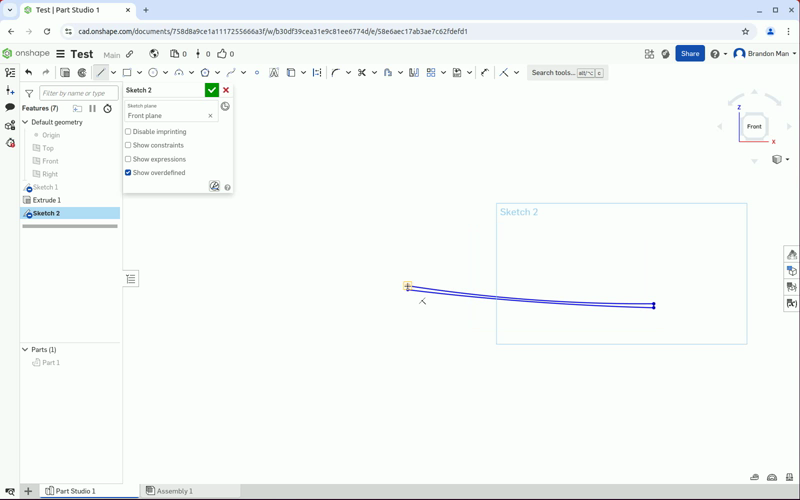
scroll(6)
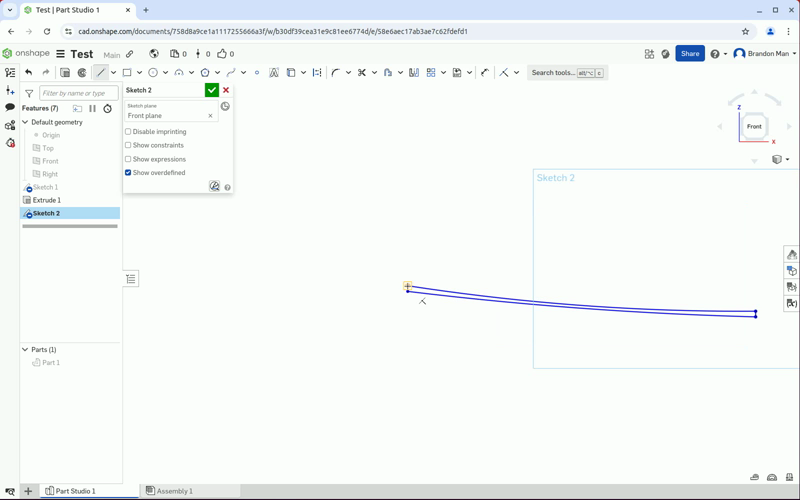
scroll(6)
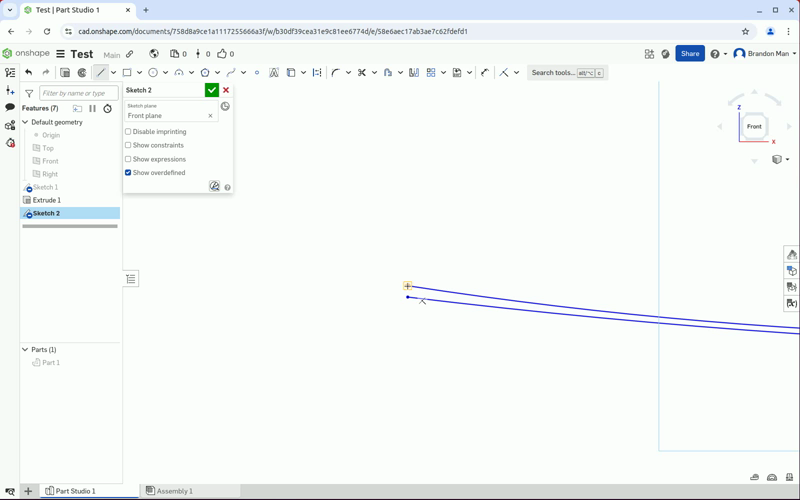
click(407, 285)
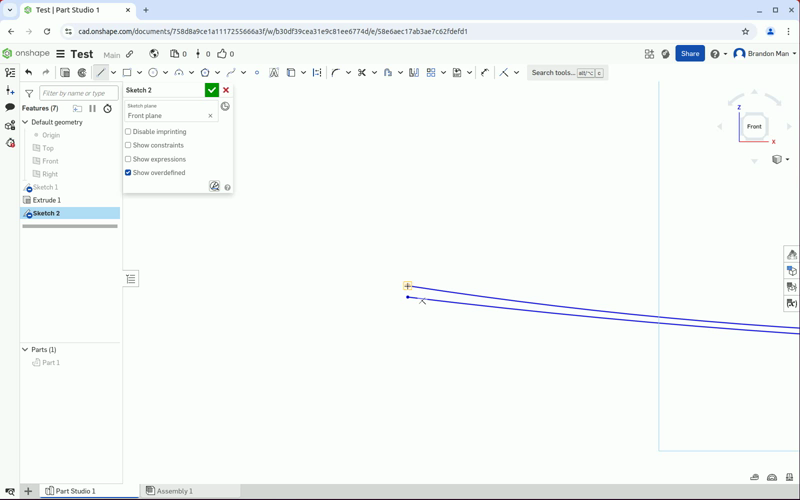
scroll(-6)
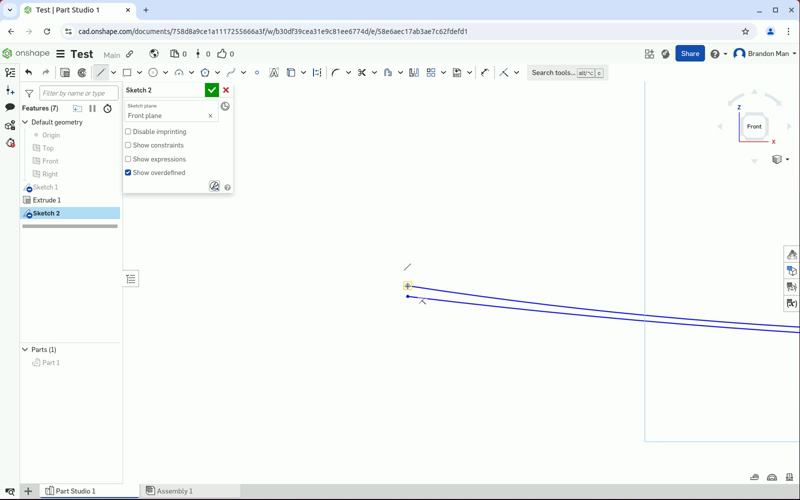
scroll(-6)
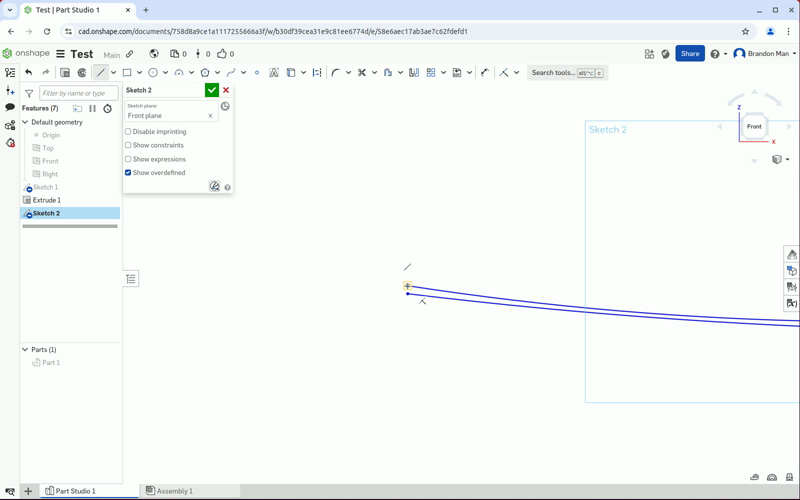
scroll(-6)
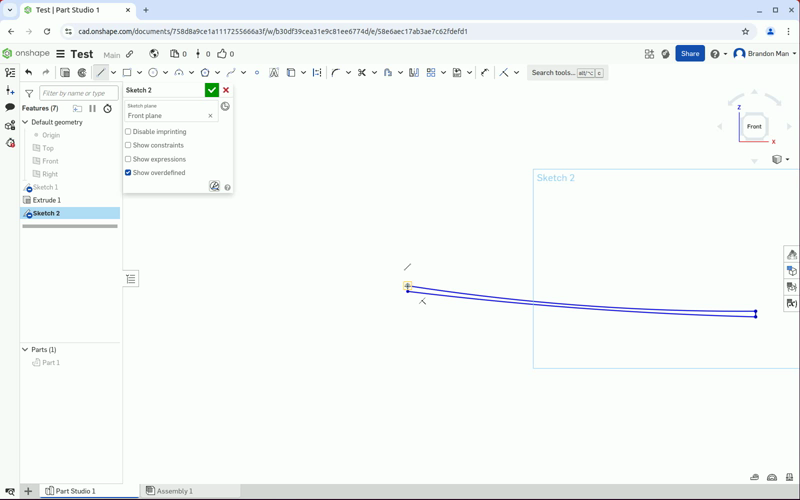
scroll(-6)
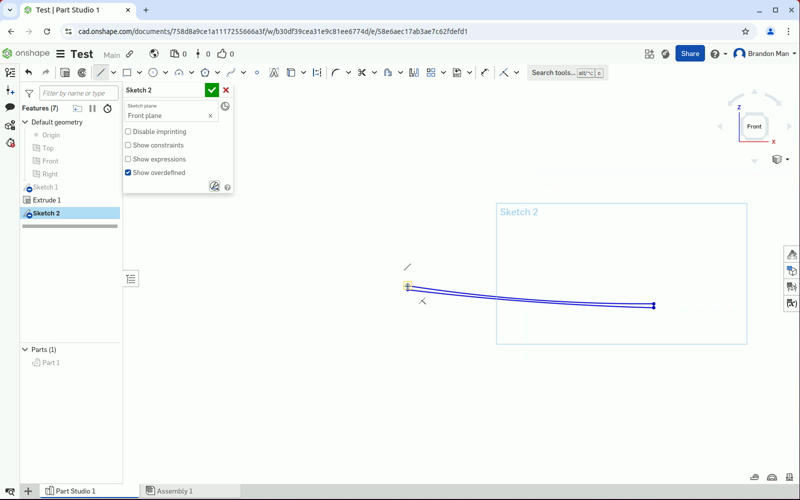
scroll(-6)
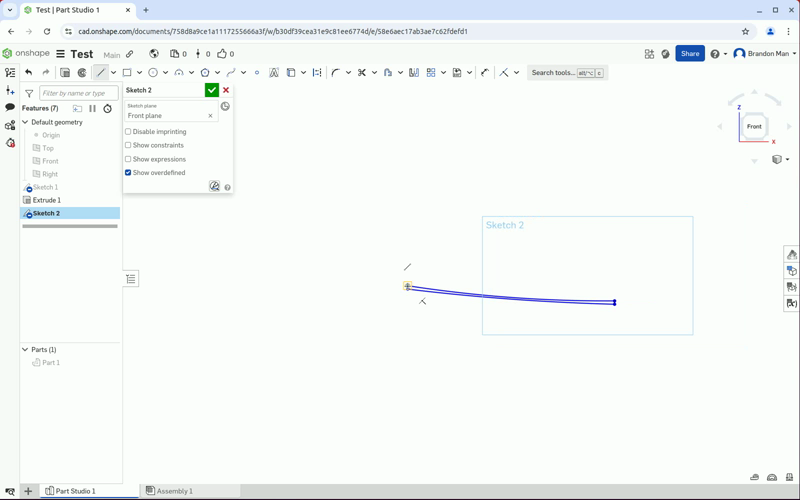
scroll(-6)
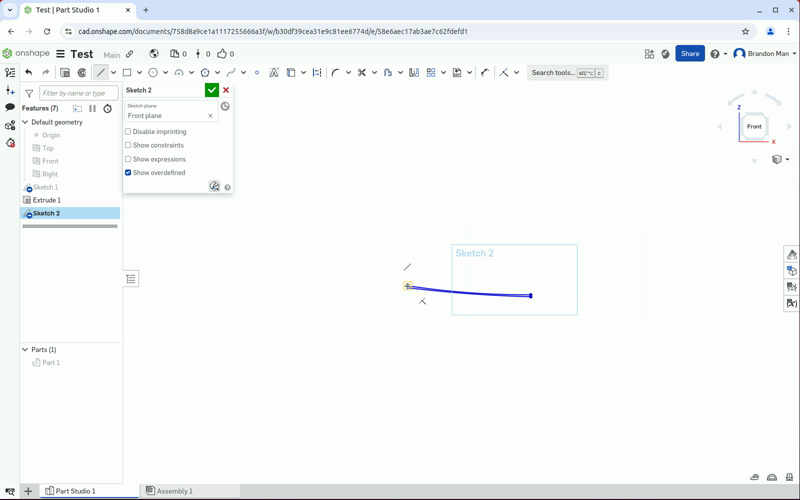
scroll(-6)
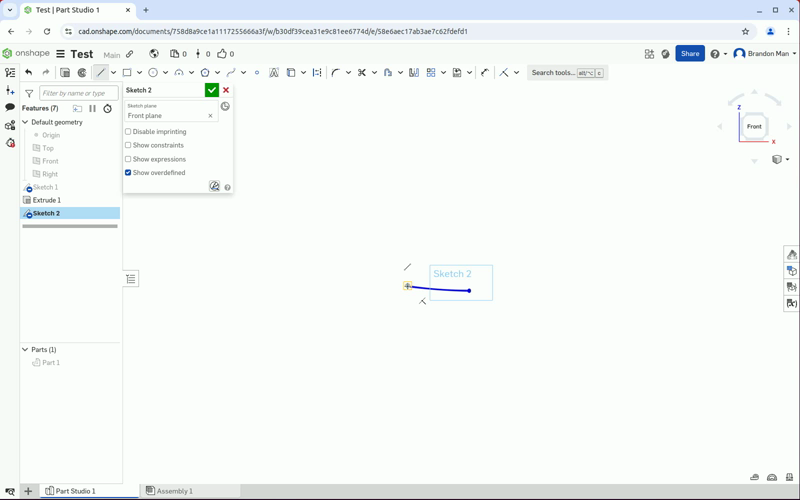
mouse_move(437, 285)
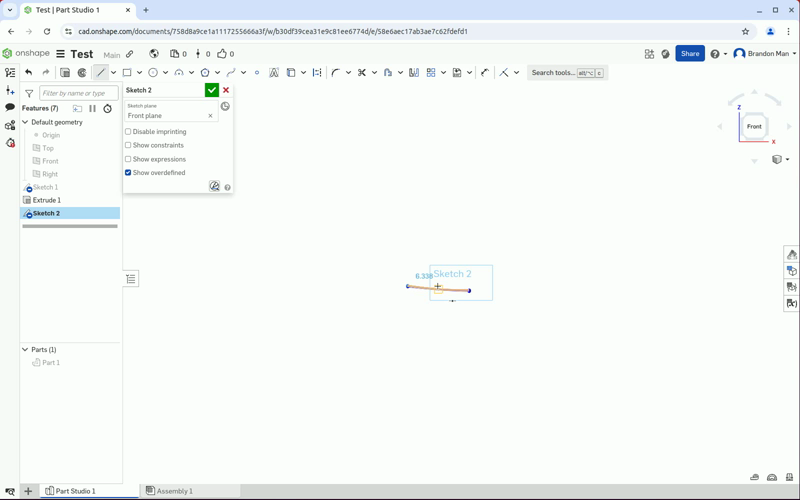
key_down(shift)
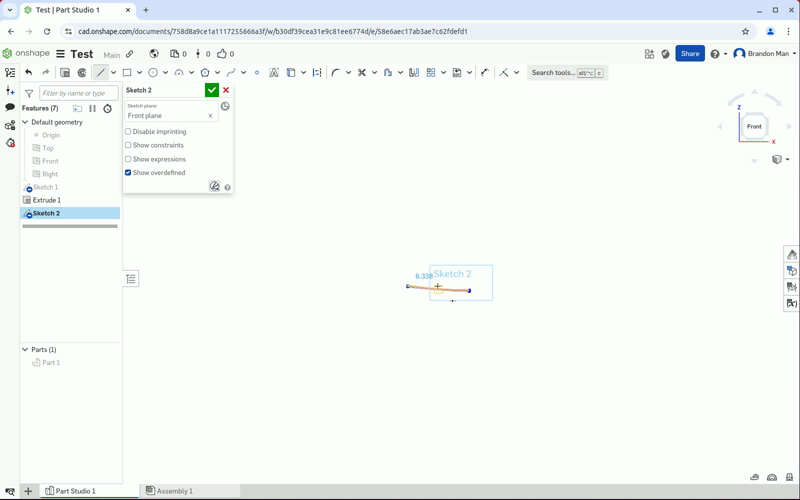
mouse_move(407, 286)
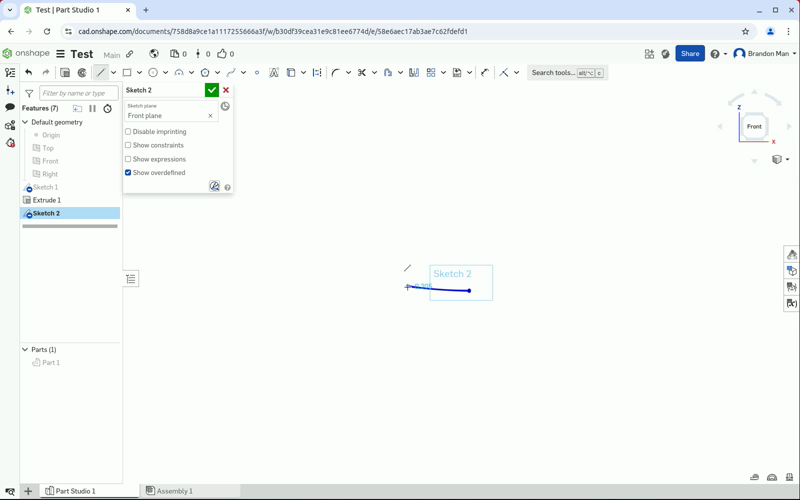
scroll(6)
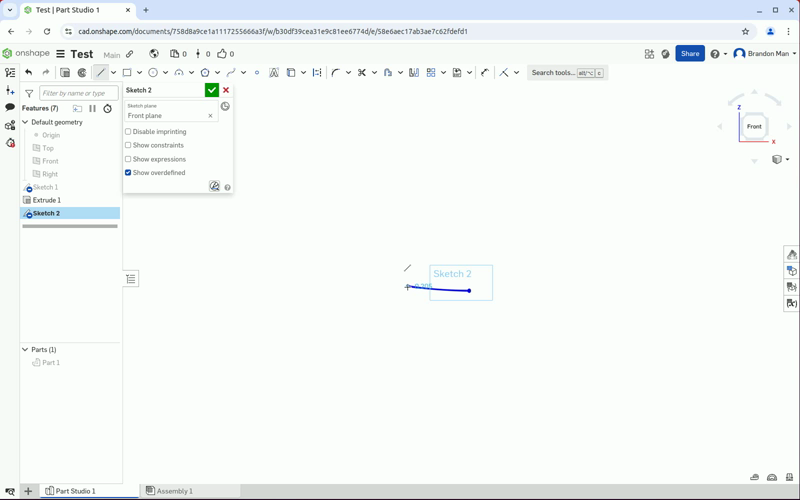
scroll(6)
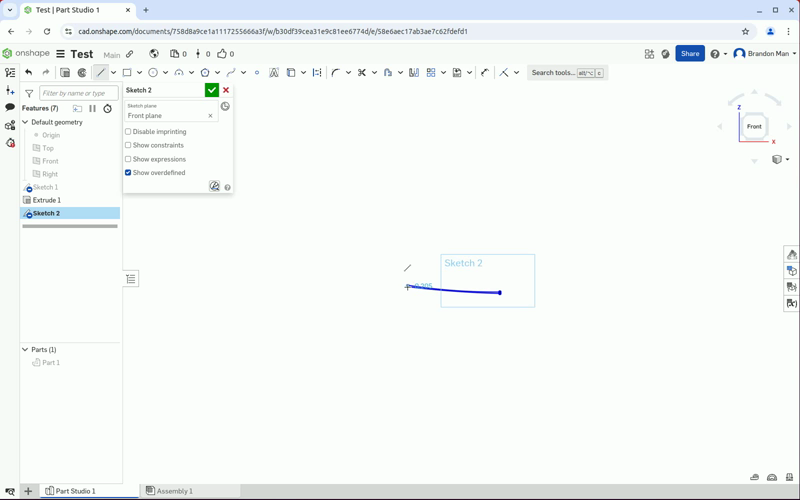
scroll(6)
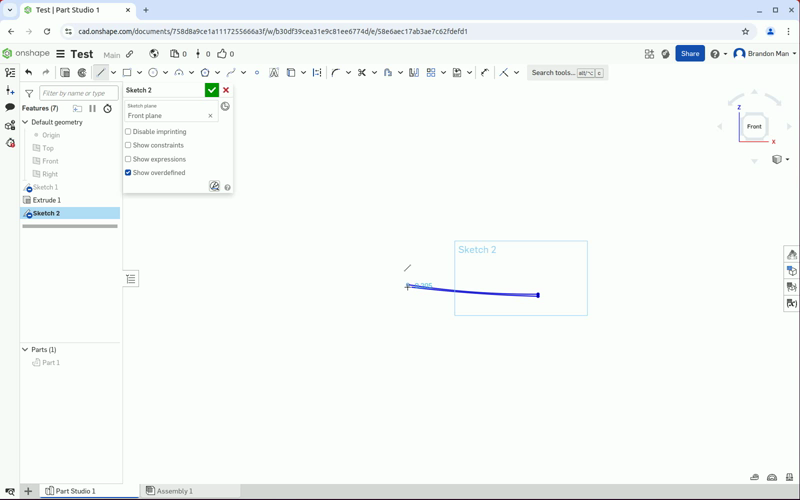
scroll(6)
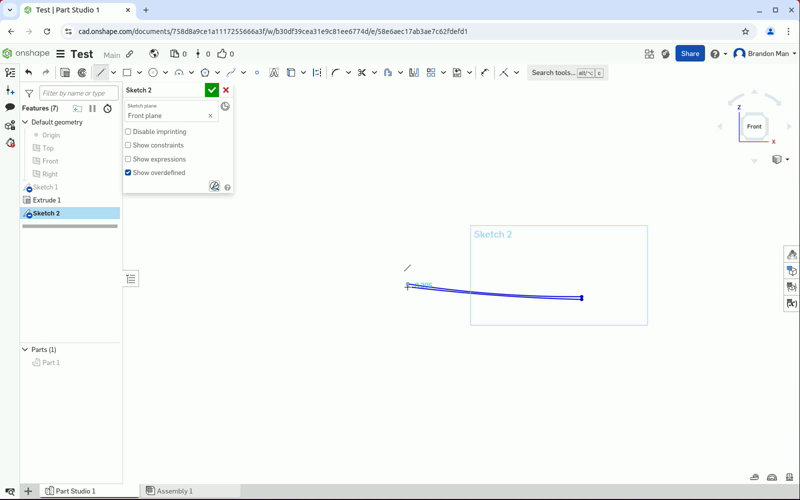
scroll(6)
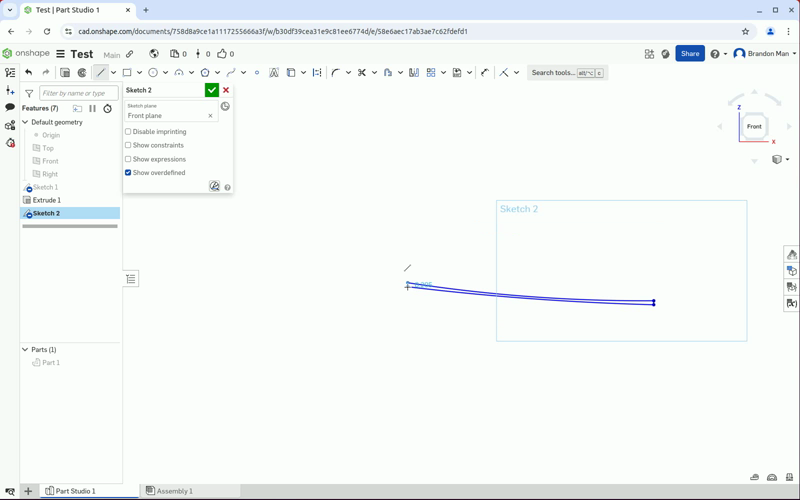
scroll(6)
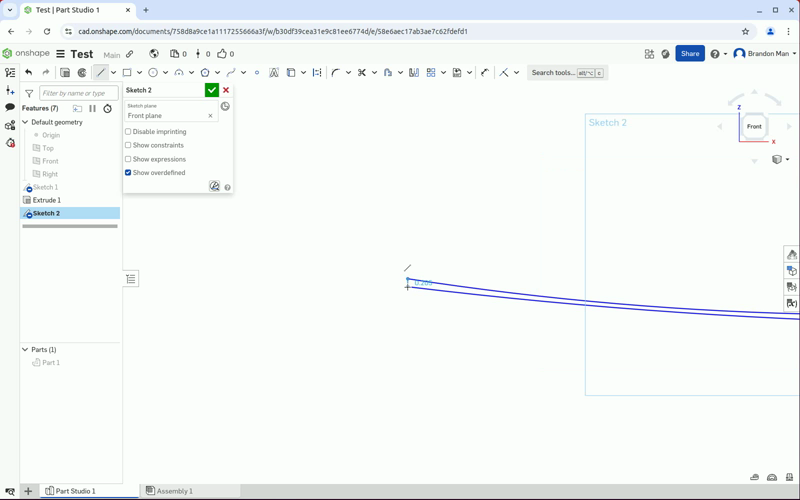
scroll(6)
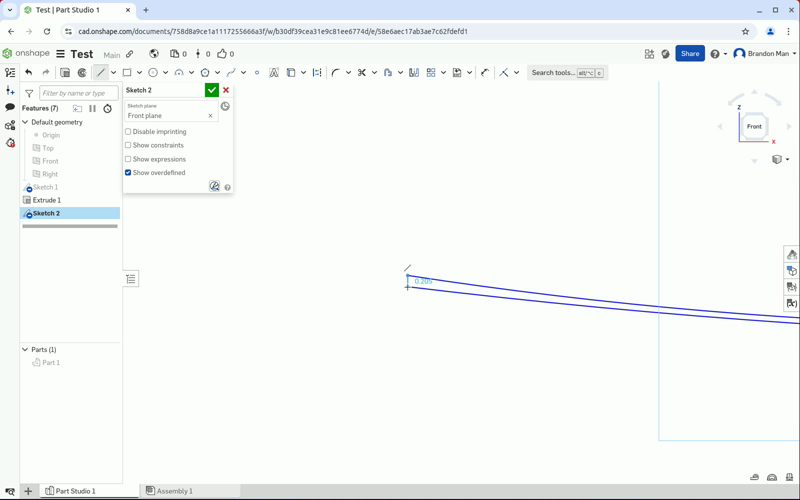
key_up(shift)
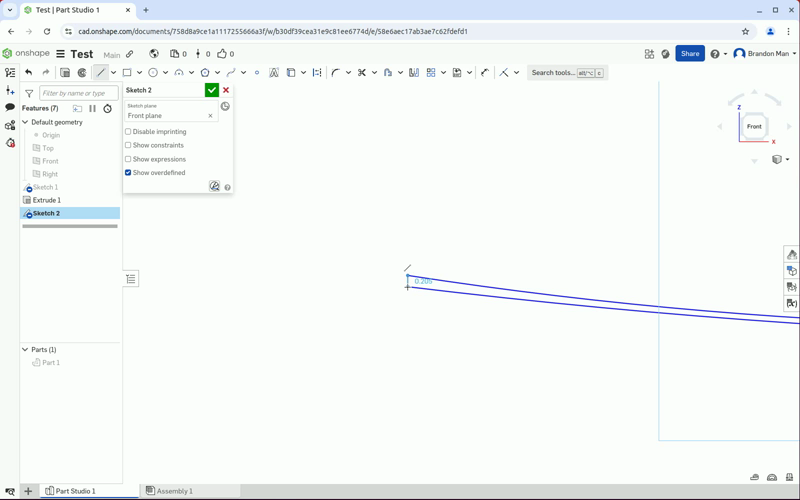
click(407, 286)
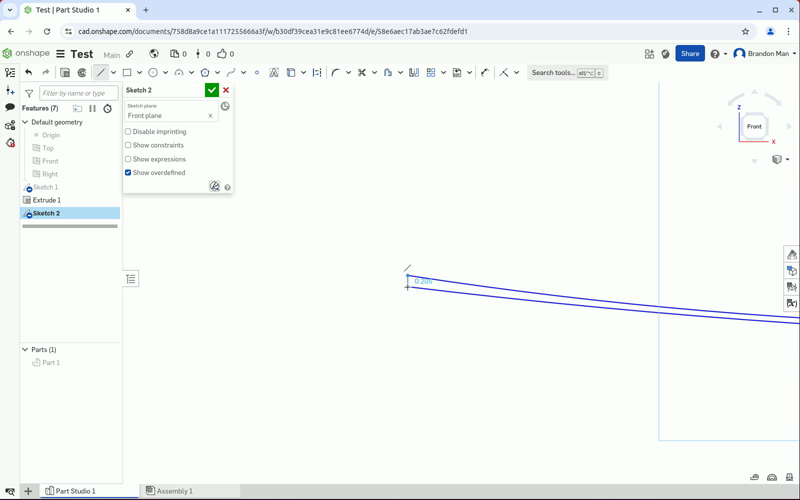
scroll(-6)
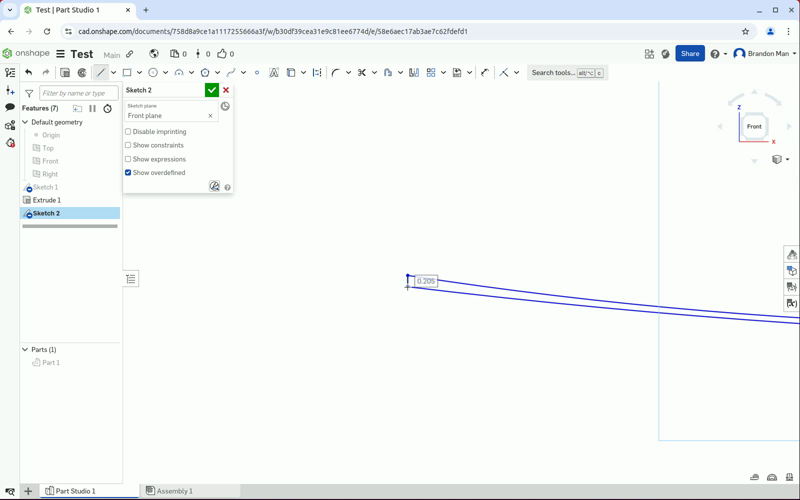
scroll(-6)
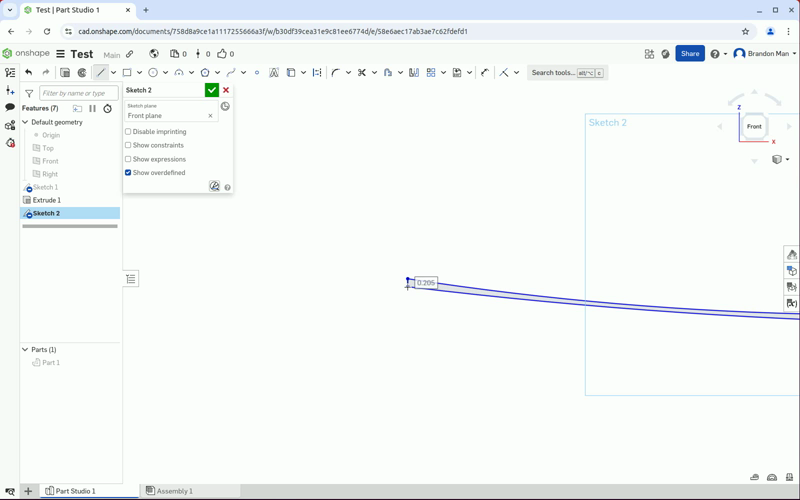
scroll(-6)
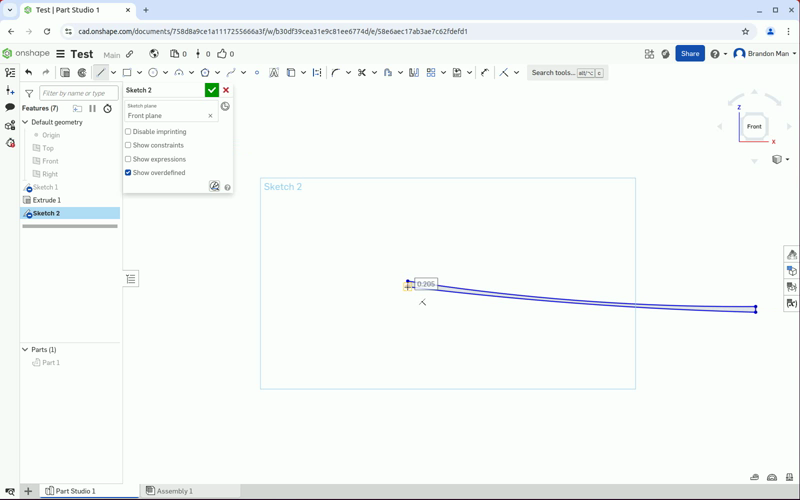
scroll(-6)
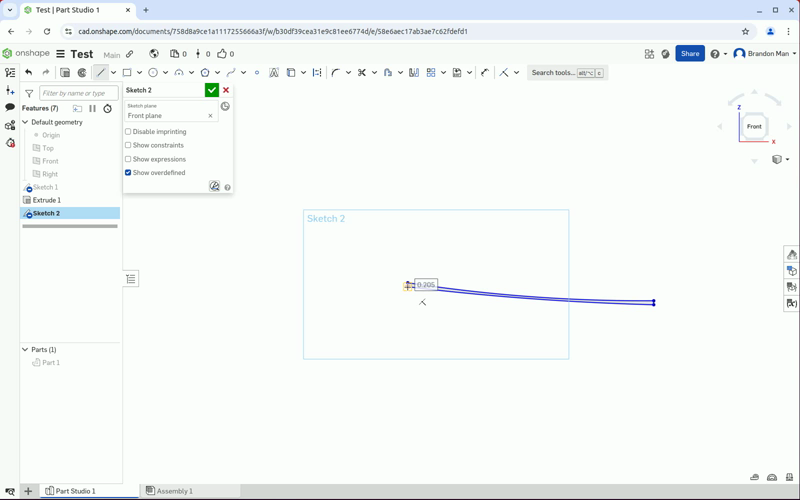
scroll(-6)
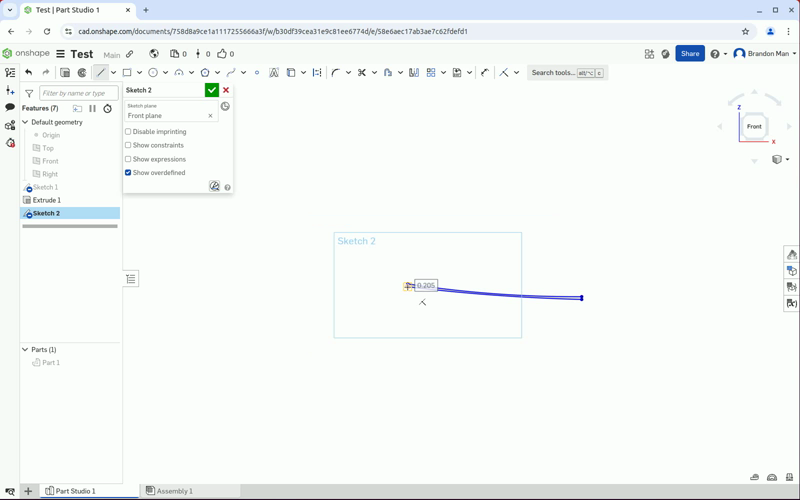
scroll(-6)
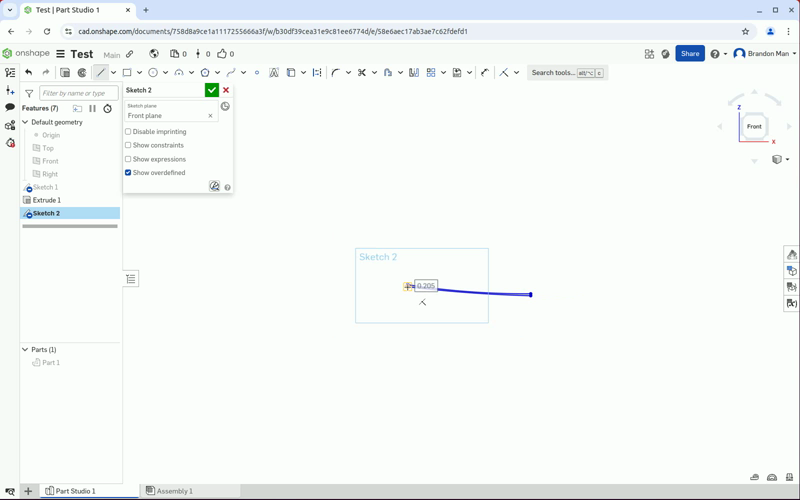
scroll(-6)
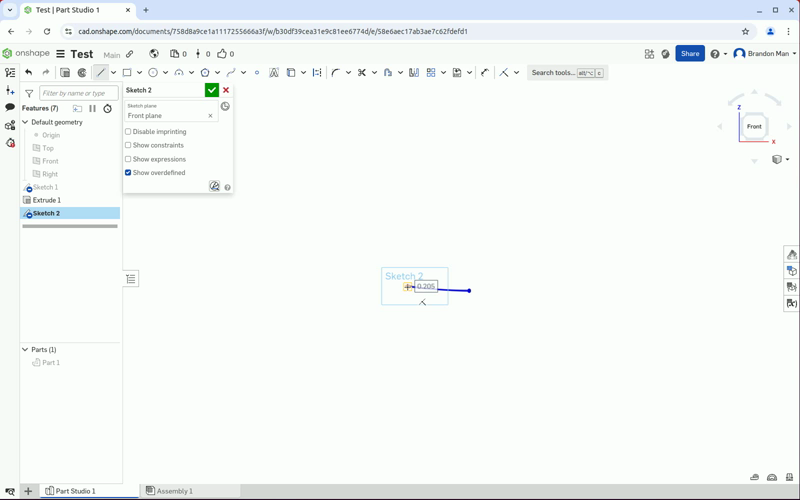
key(esc)
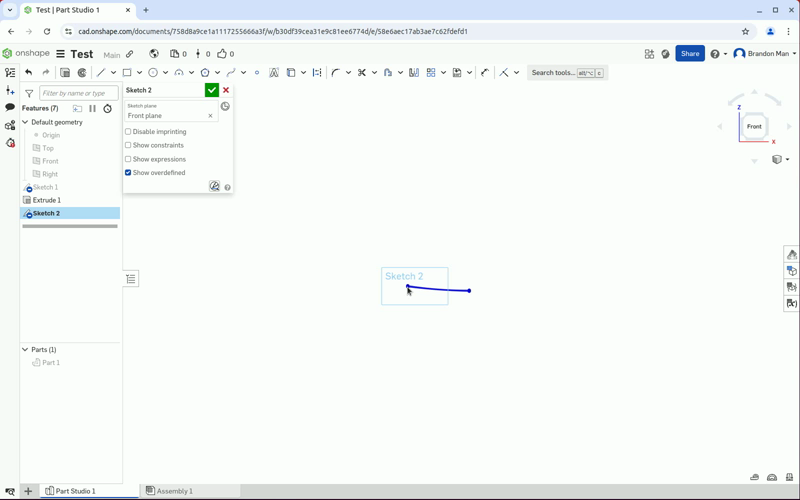
mouse_move(414, 286)
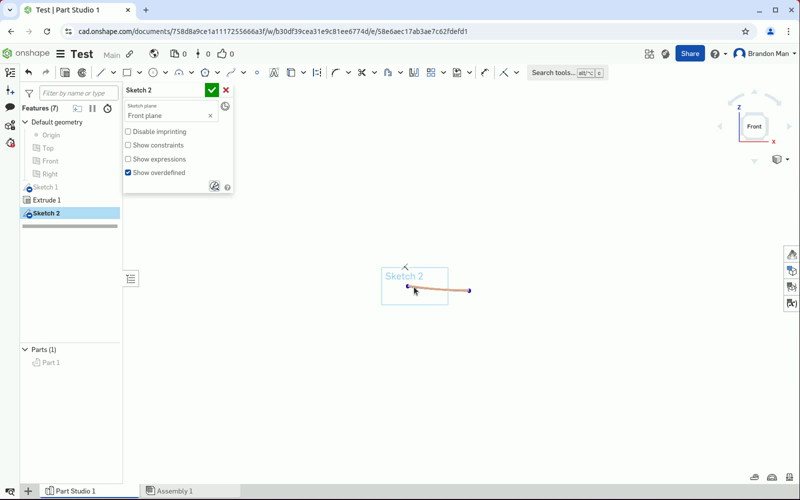
scroll(6)
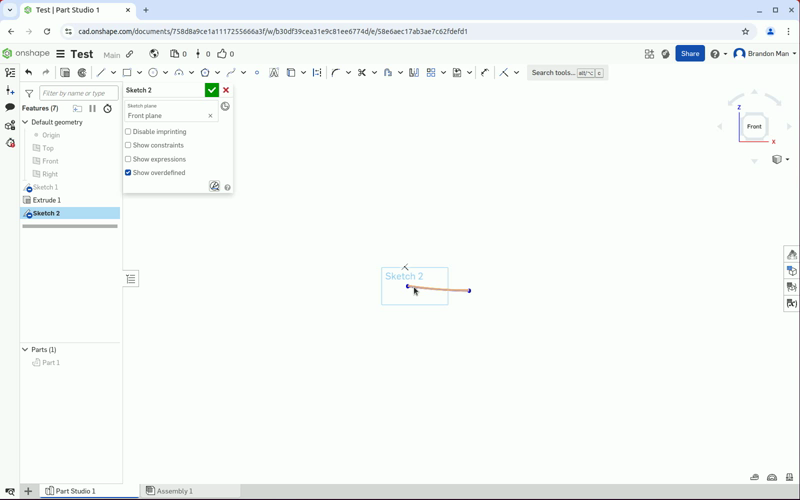
scroll(6)
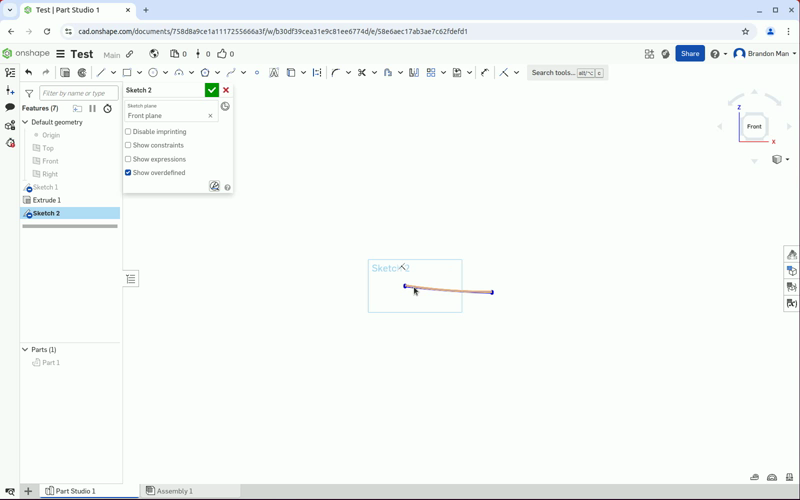
scroll(6)
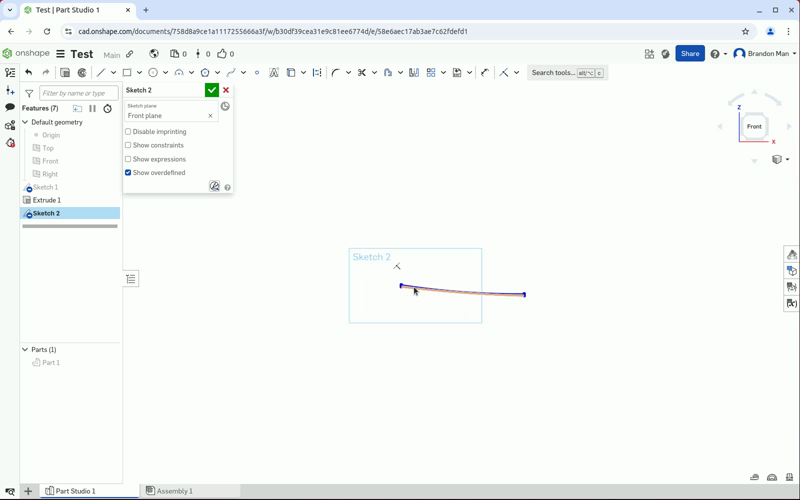
scroll(6)
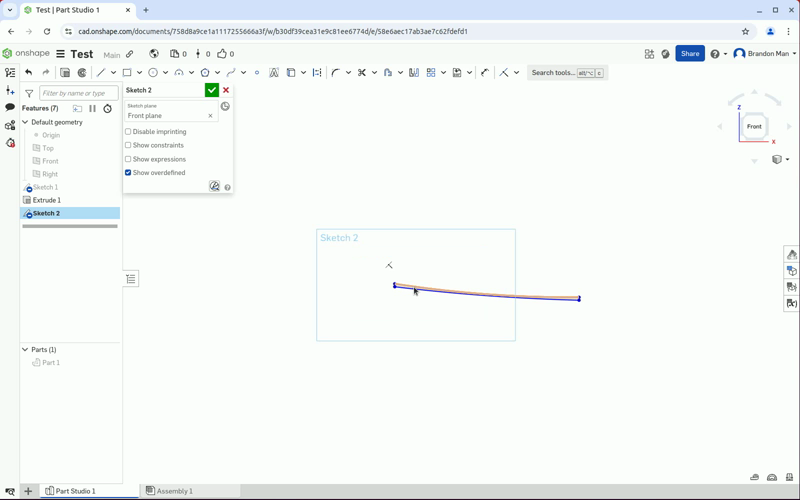
scroll(6)
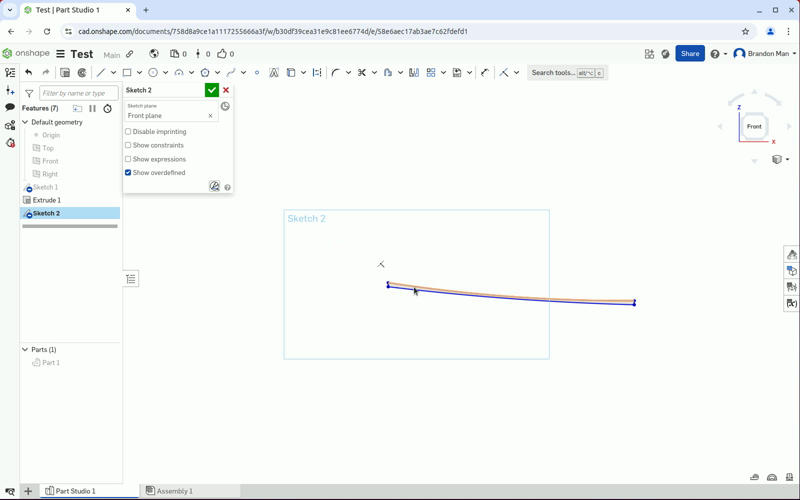
scroll(6)
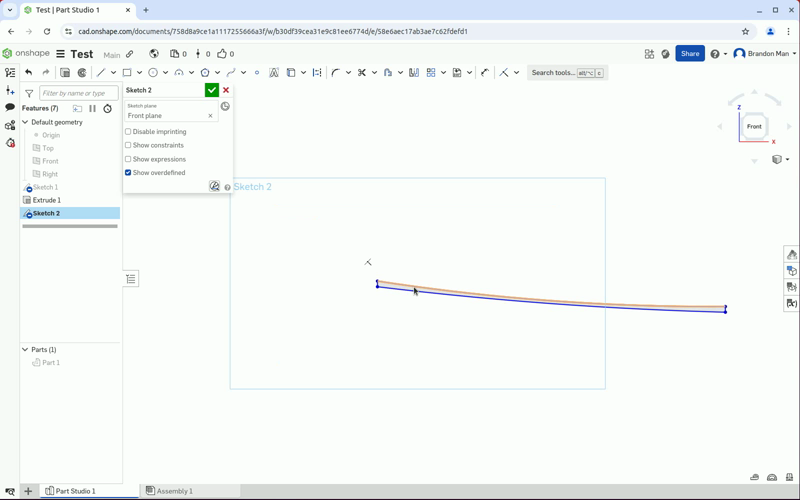
scroll(6)
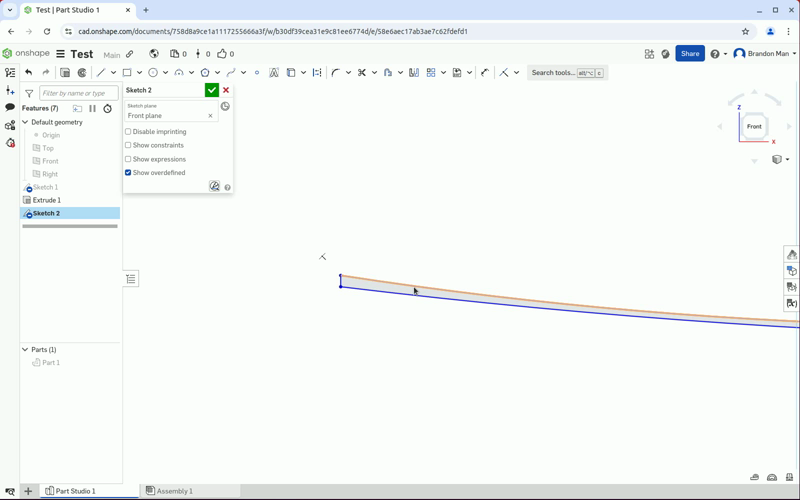
click(414, 286)
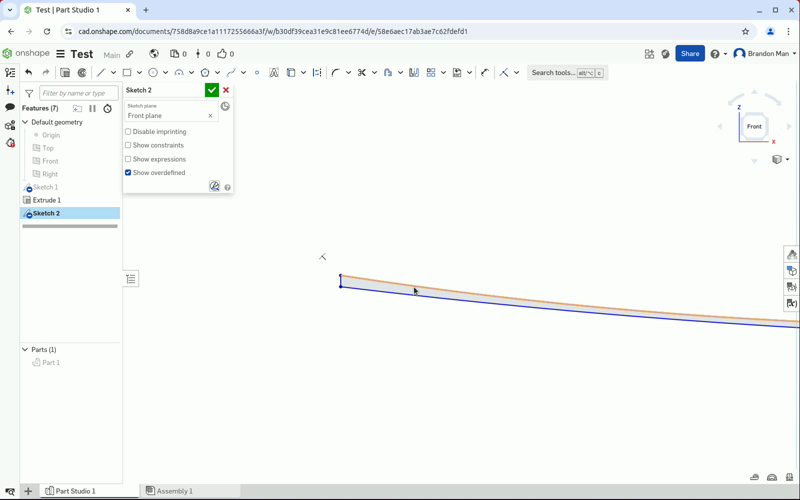
scroll(-6)
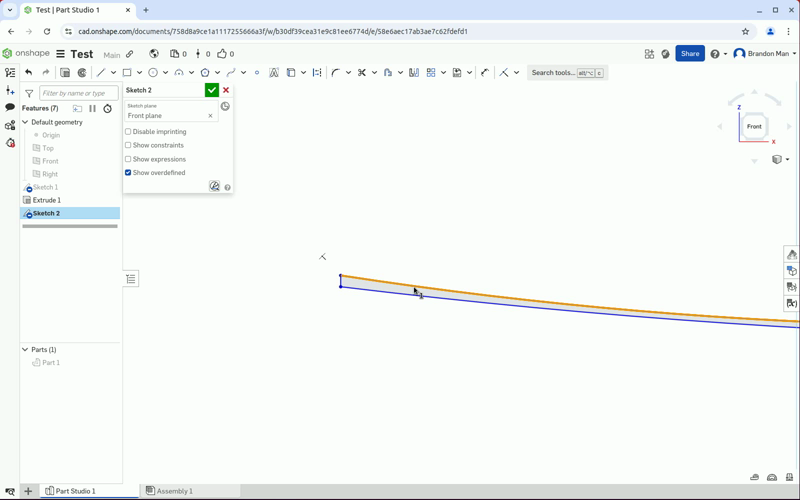
scroll(-6)
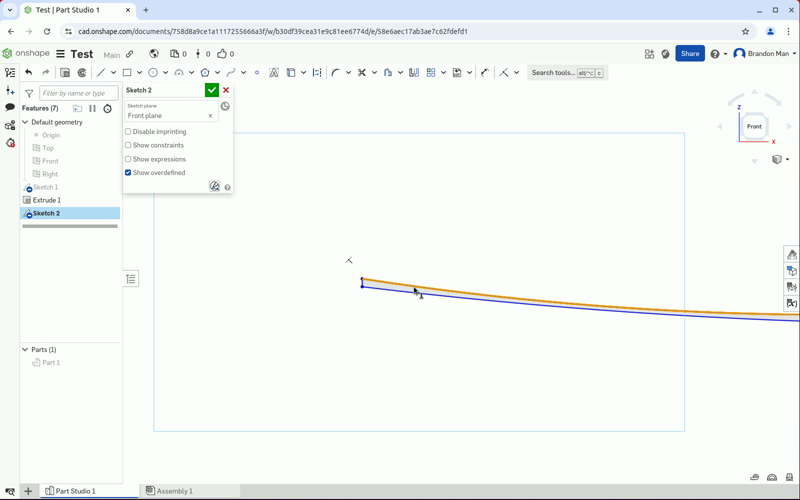
scroll(-6)
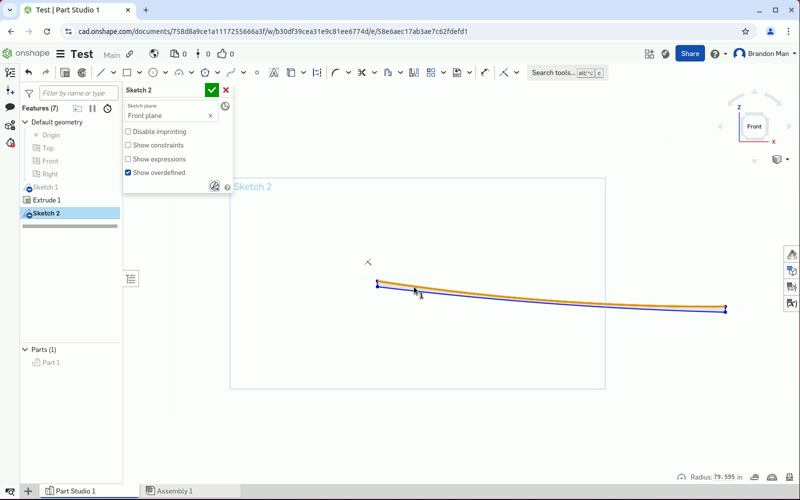
scroll(-6)
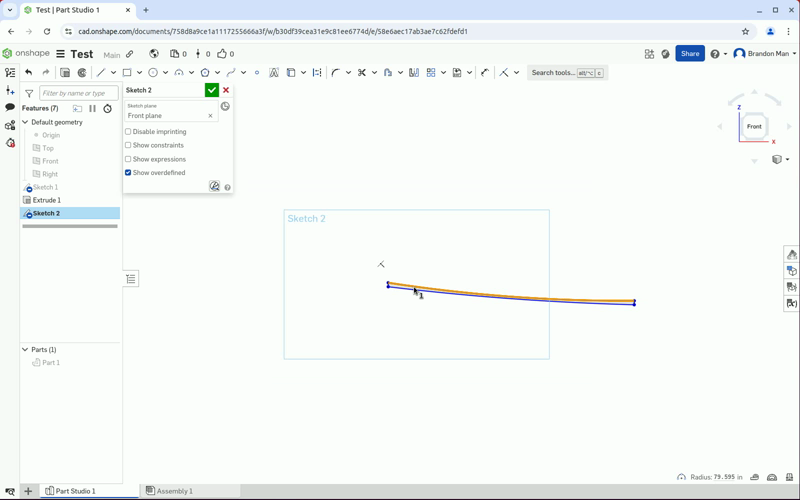
scroll(-6)
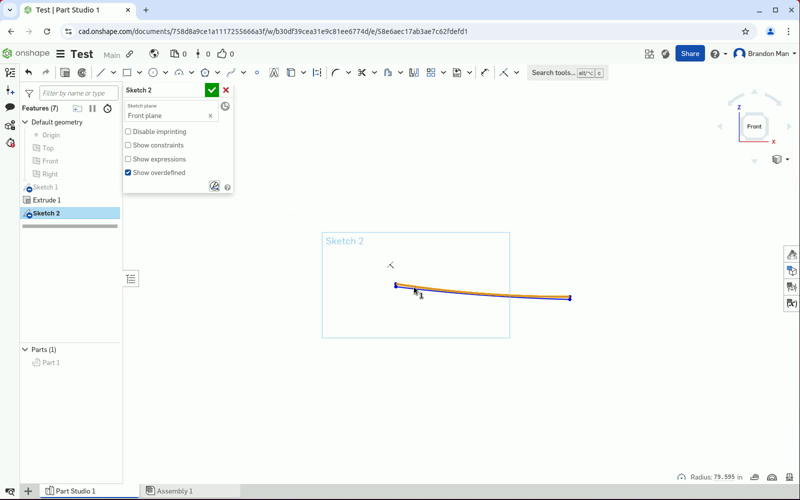
scroll(-6)
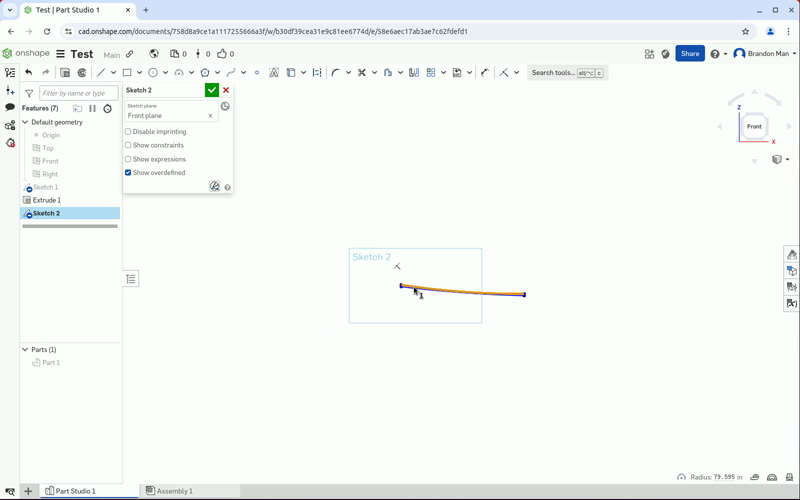
scroll(-6)
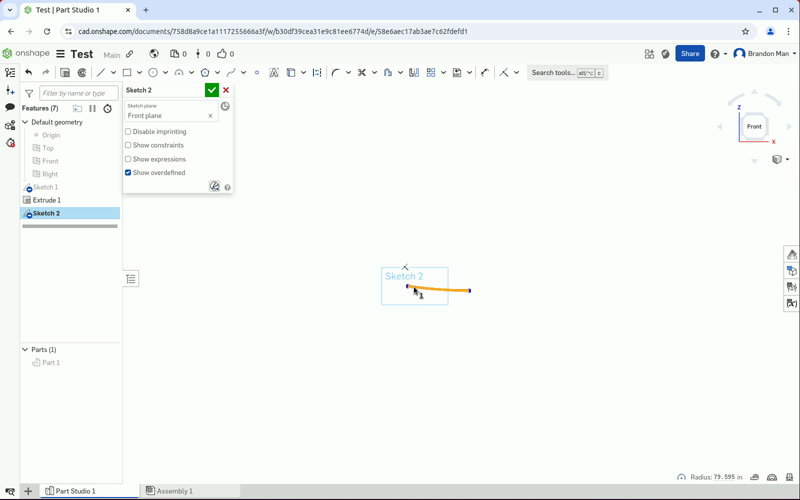
mouse_move(73, 352)
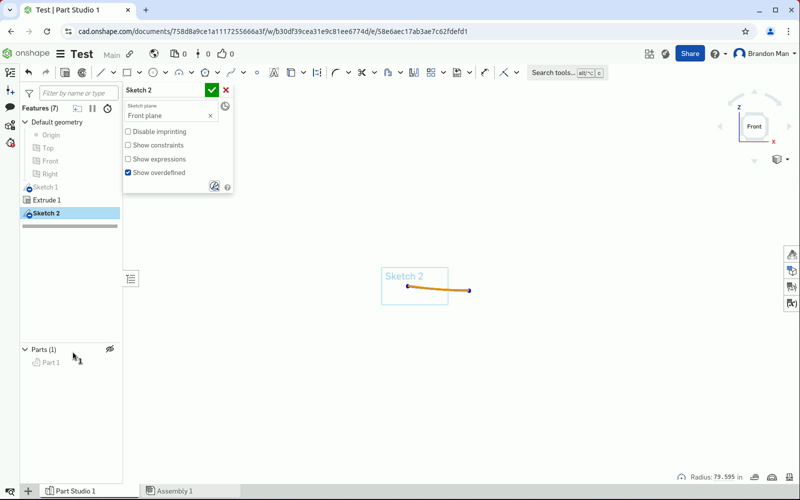
key(shift+y)
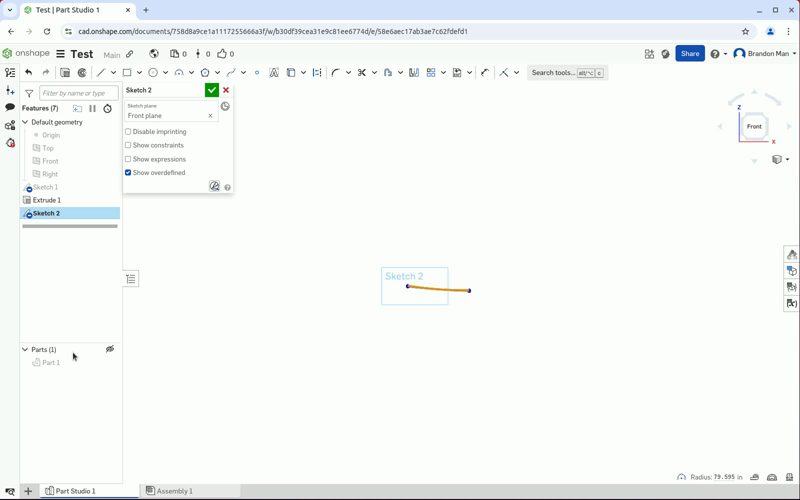
key(shift+e)
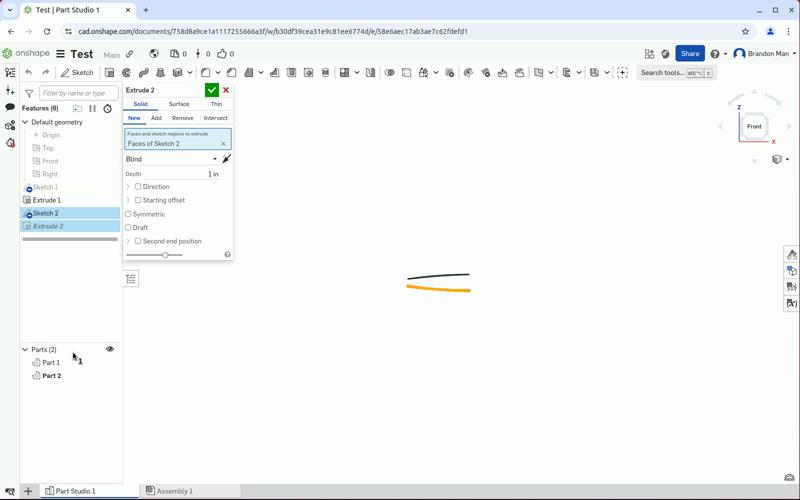
mouse_move(143, 106)
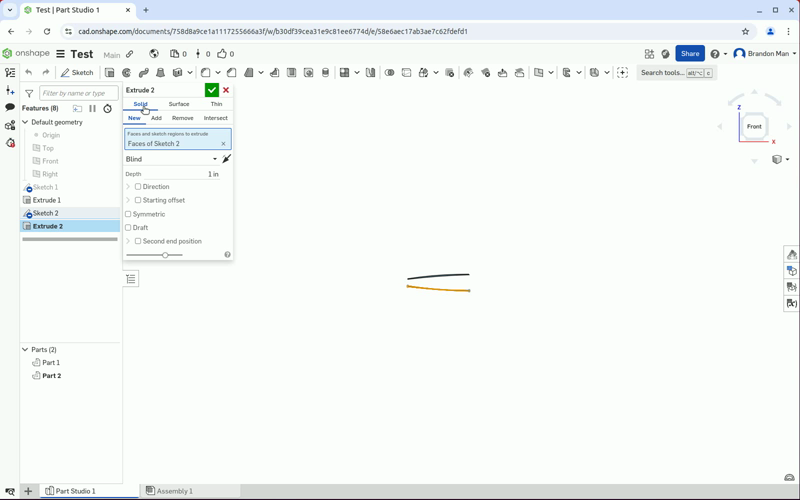
click(143, 106)
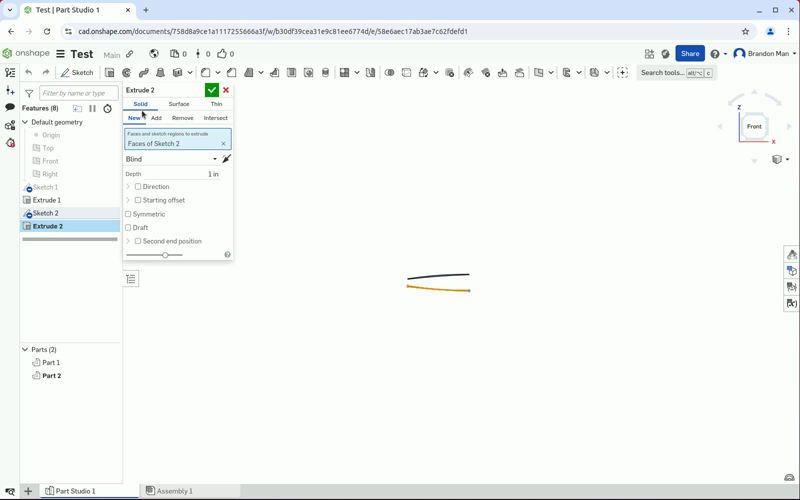
mouse_move(137, 120)
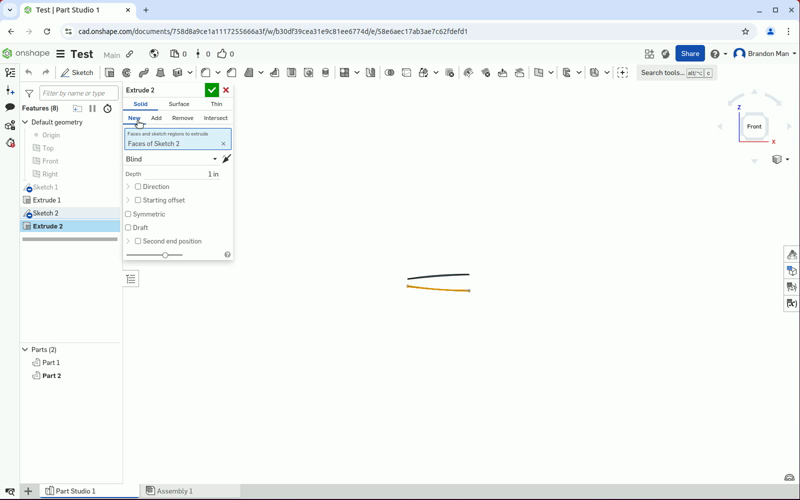
click(137, 120)
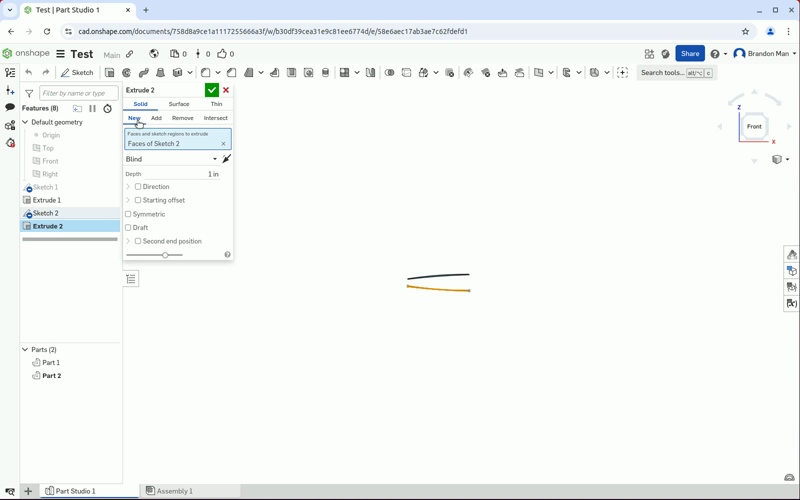
key(tab, 4)
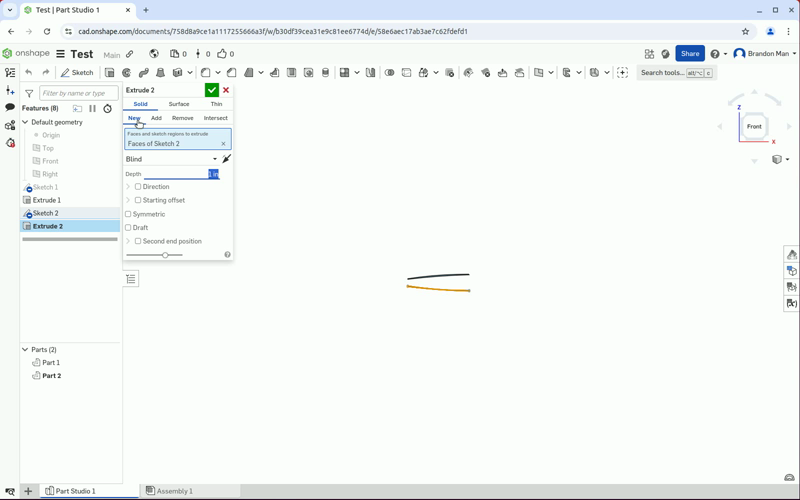
text(23.108)
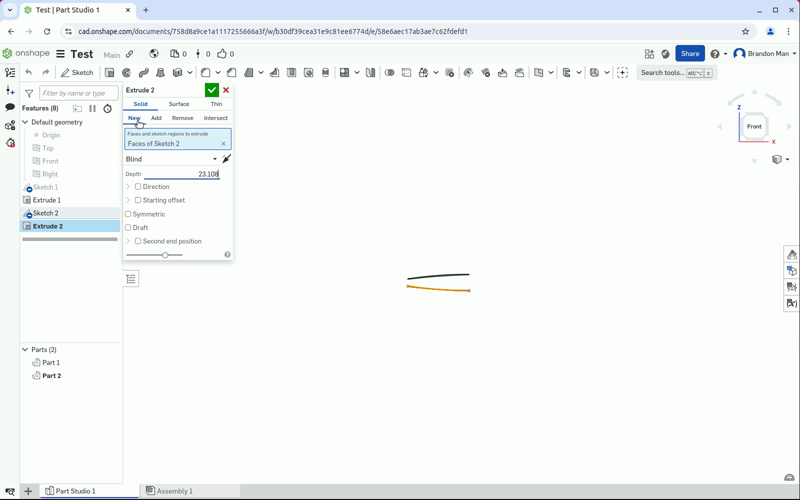
key(enter)
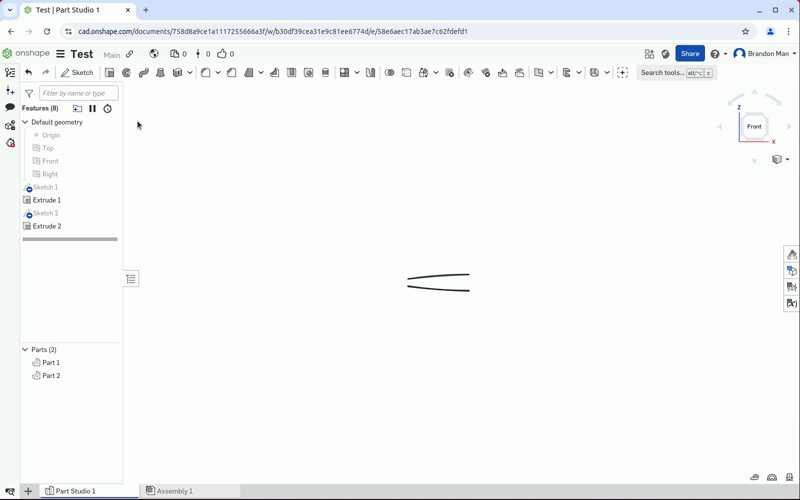
key(shift+h)
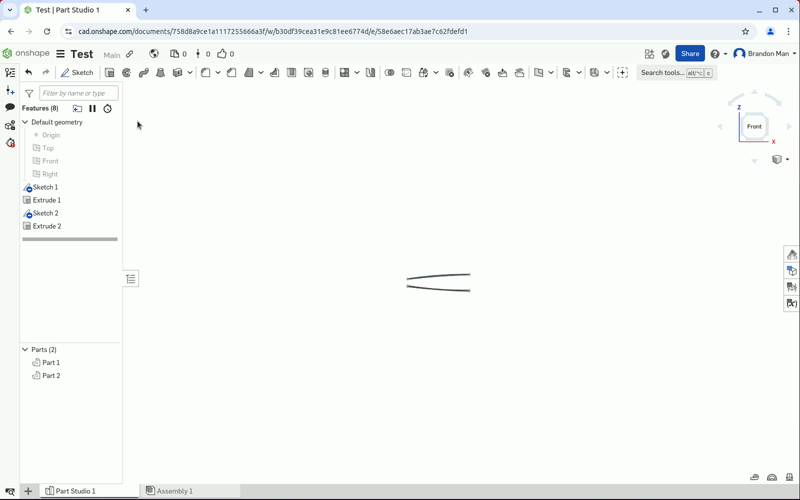
key(shift+h)
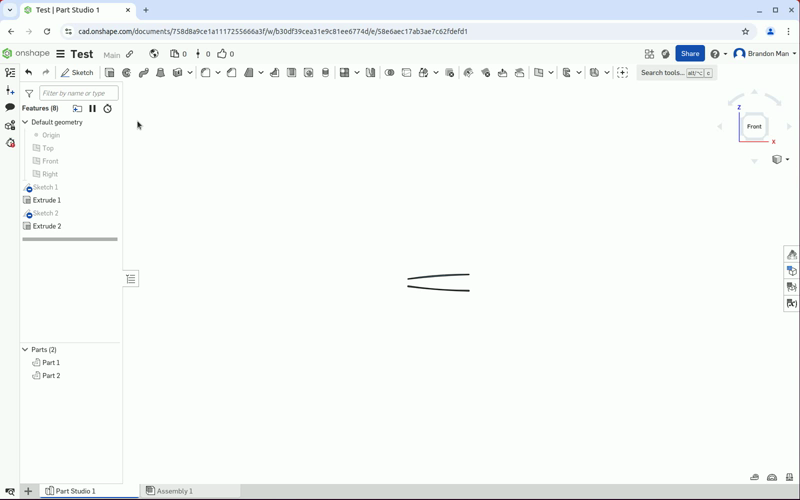
mouse_move(73, 189)
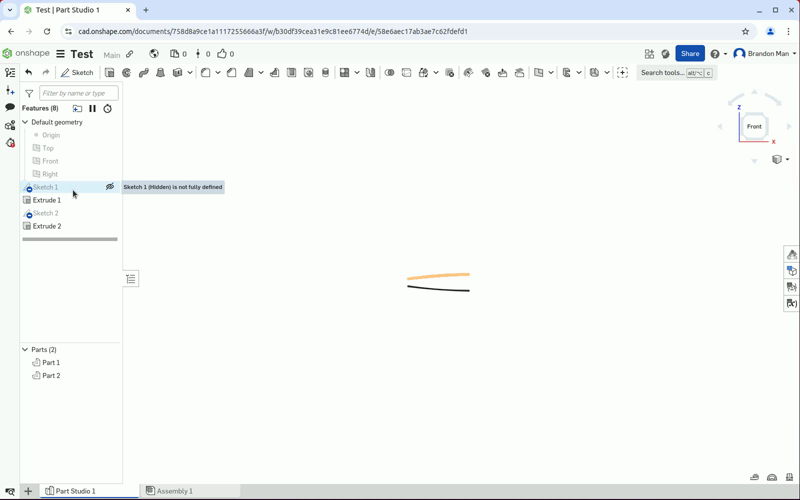
click(73, 189)
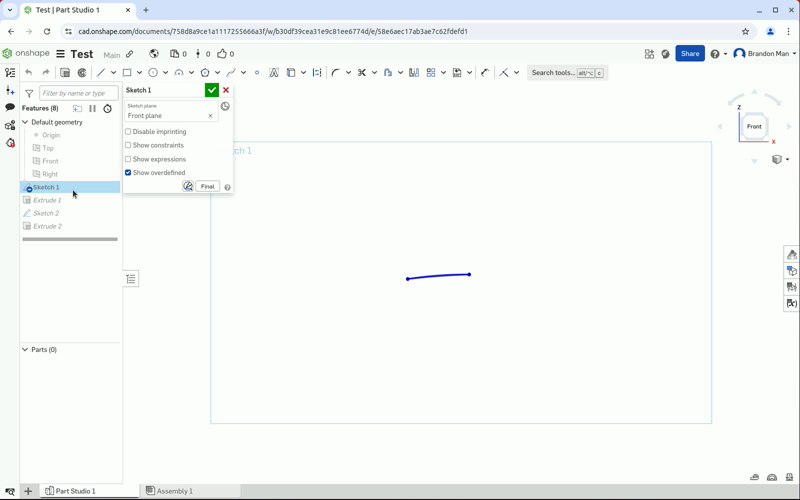
mouse_move(229, 92)
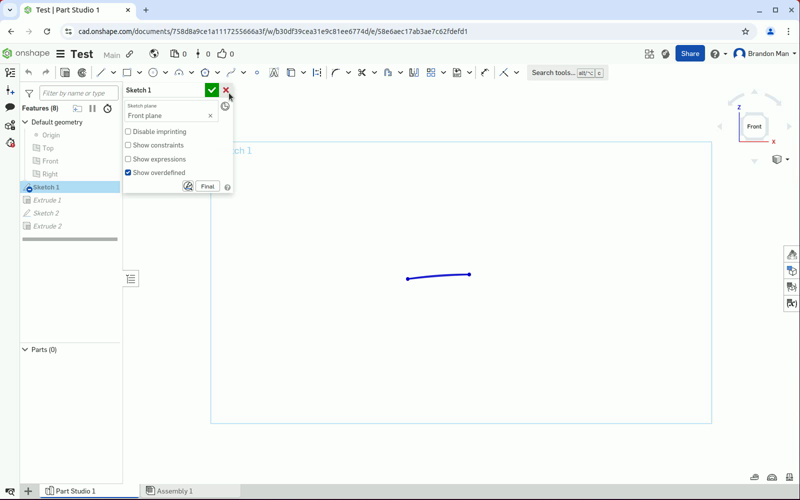
click(229, 92)
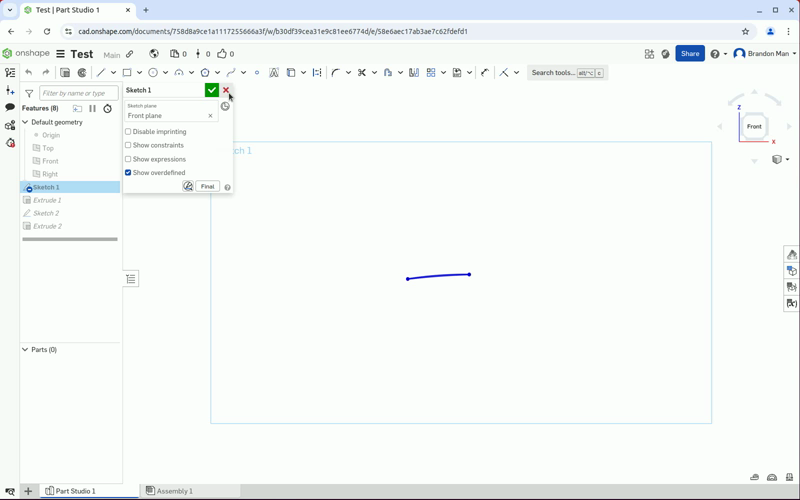
key(shift+s)
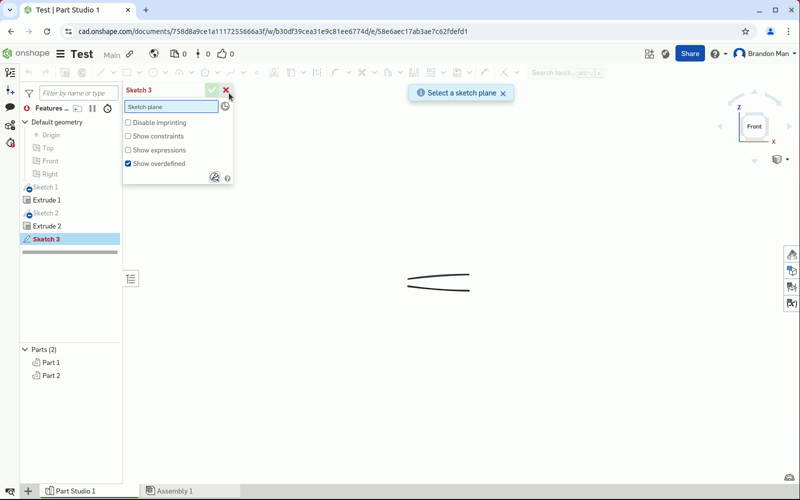
mouse_move(73, 163)
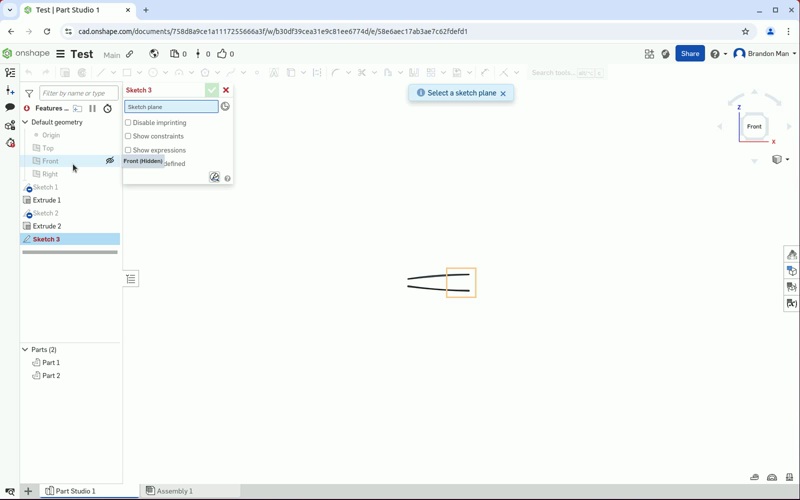
click(73, 163)
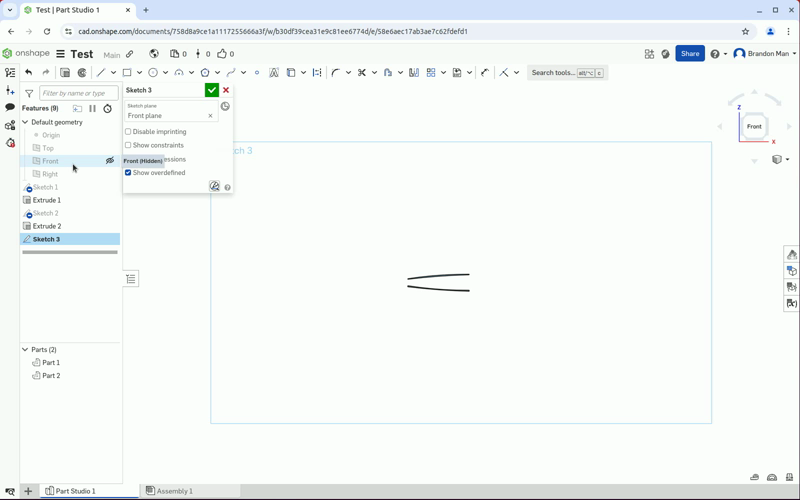
mouse_move(73, 352)
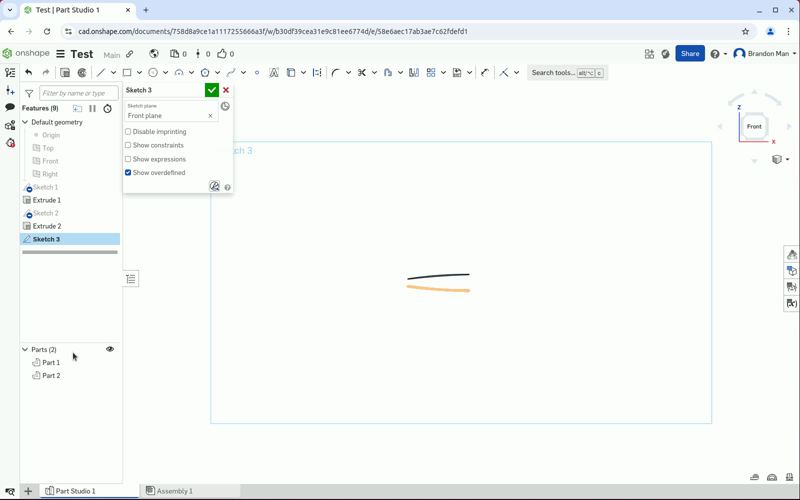
key(y)
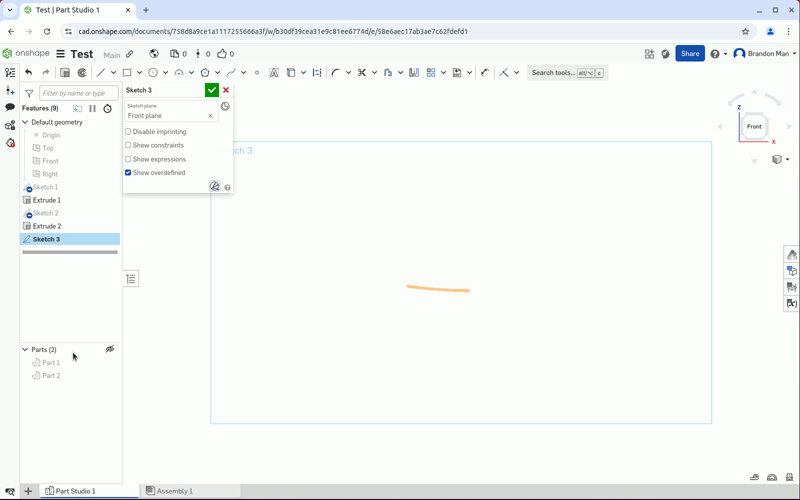
key(a)
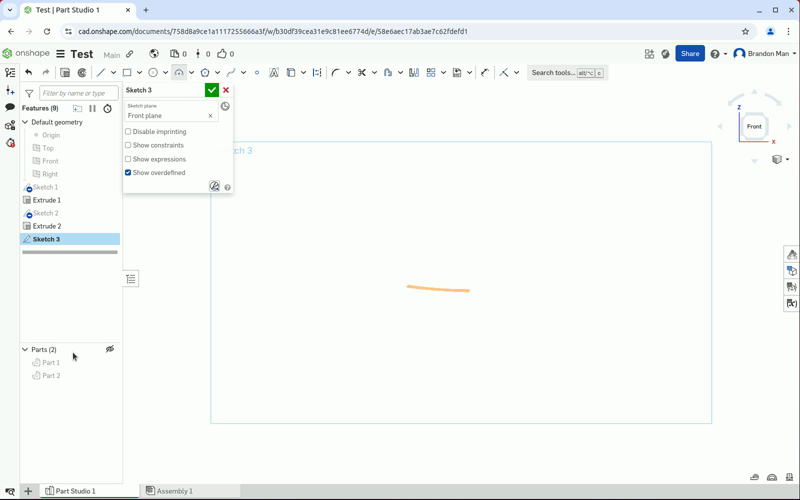
key_down(shift)
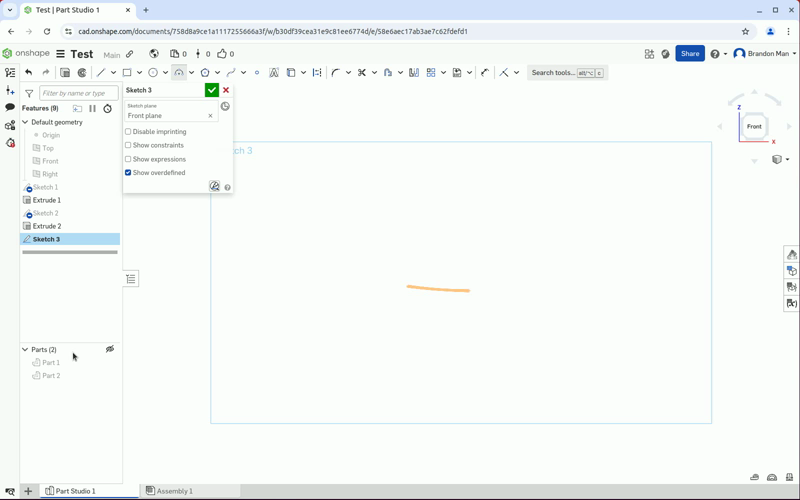
mouse_move(467, 291)
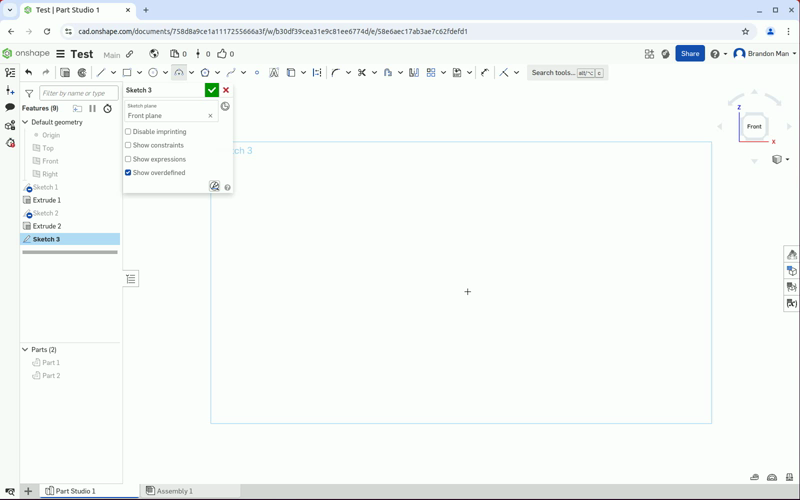
click(467, 291)
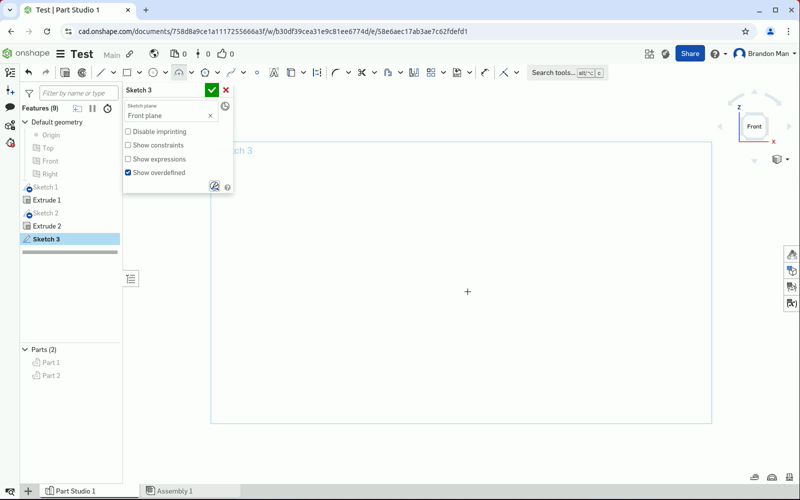
key_up(shift)
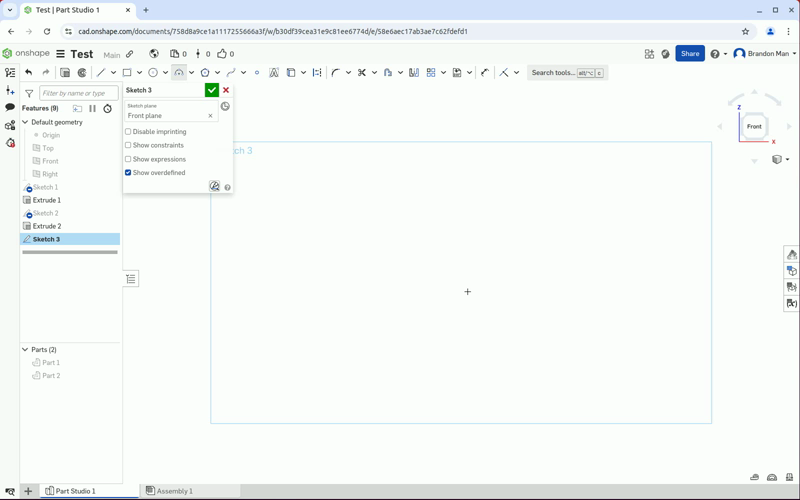
key_down(shift)
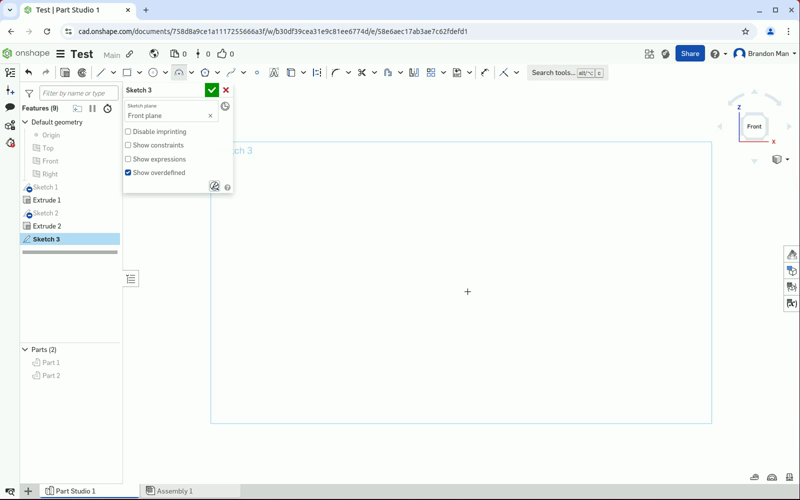
mouse_move(503, 287)
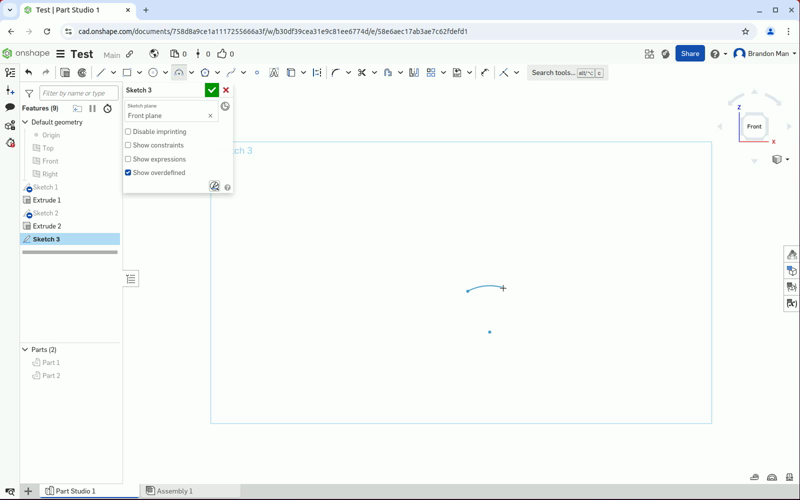
click(503, 287)
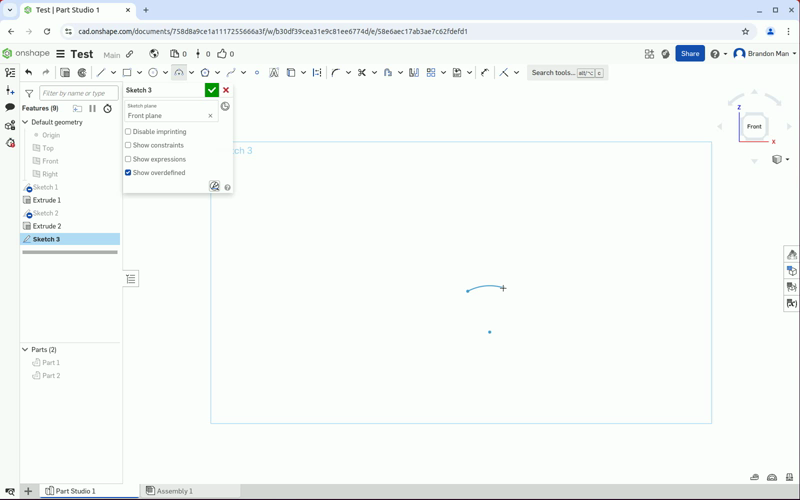
mouse_move(485, 291)
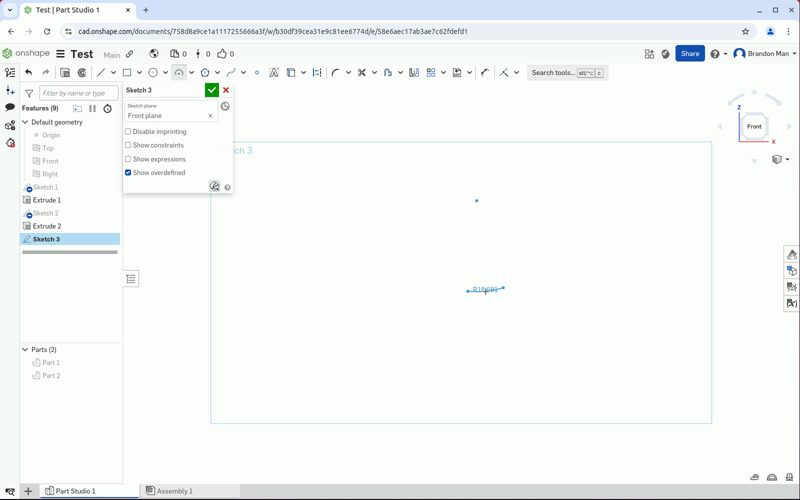
click(485, 291)
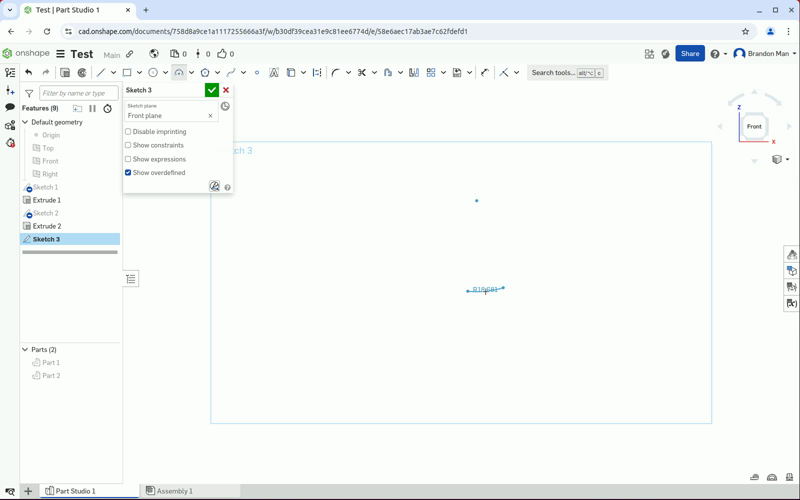
key_up(shift)
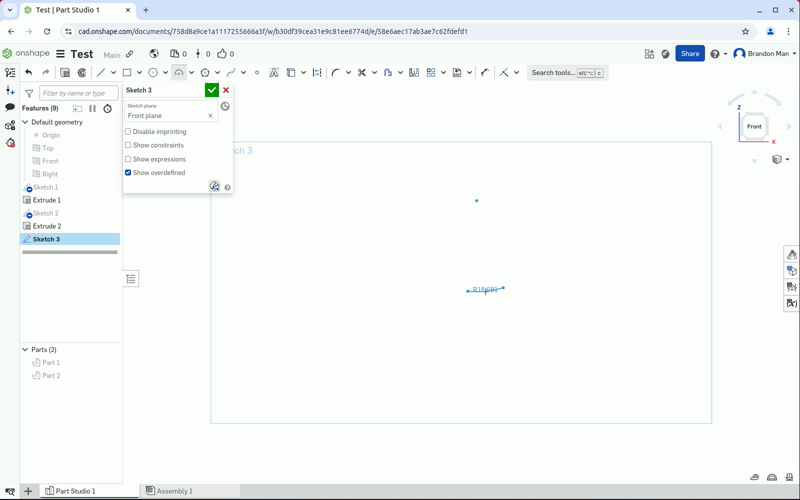
mouse_move(503, 287)
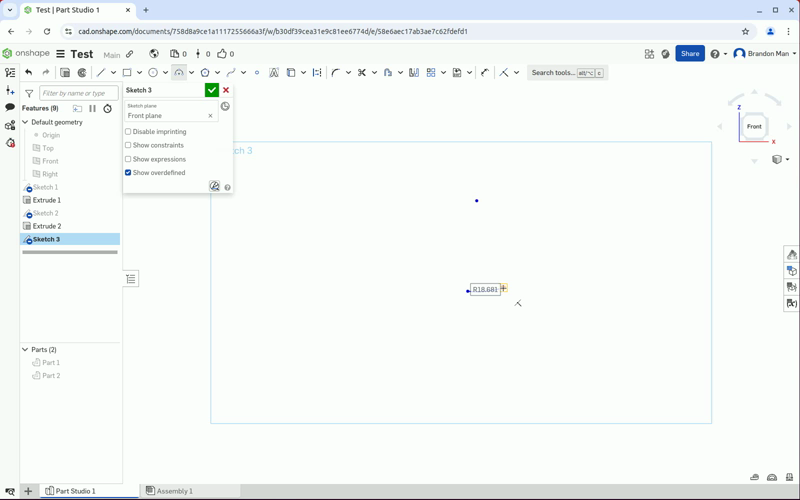
click(503, 287)
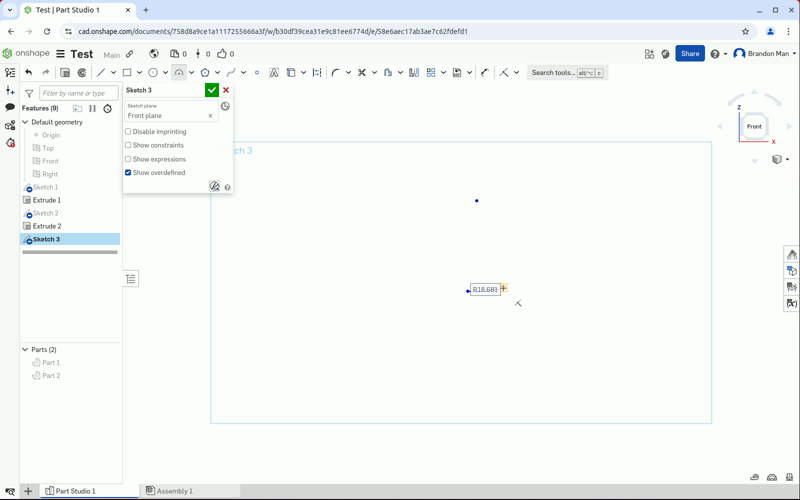
key_down(shift)
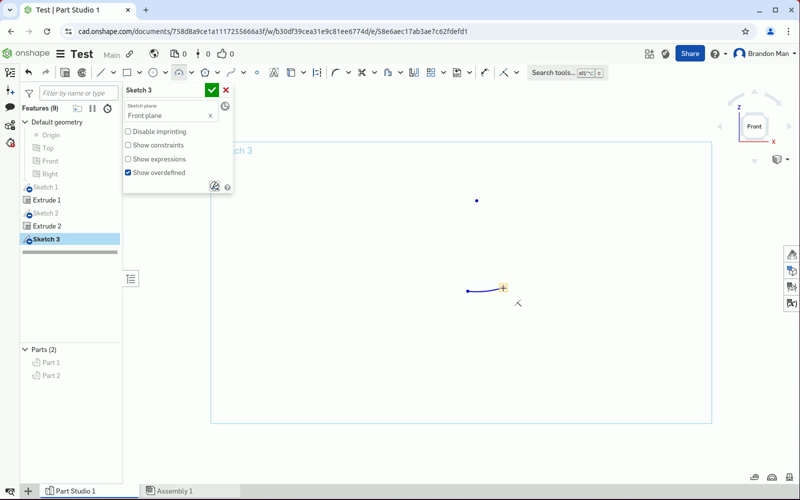
mouse_move(503, 276)
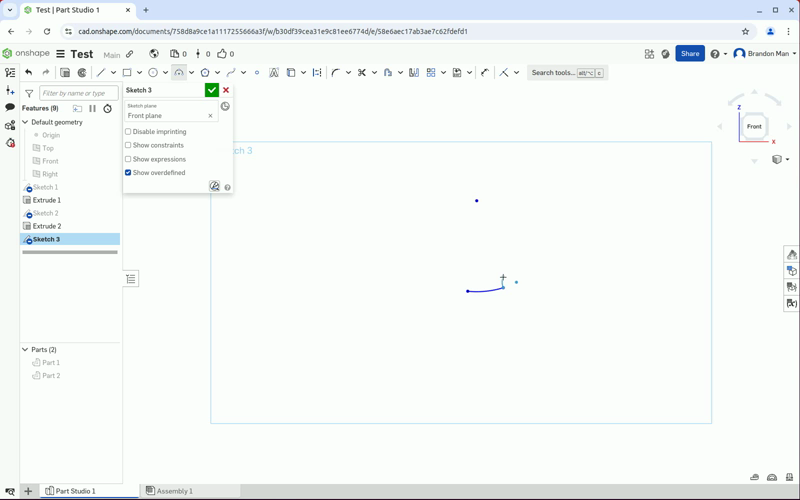
click(503, 276)
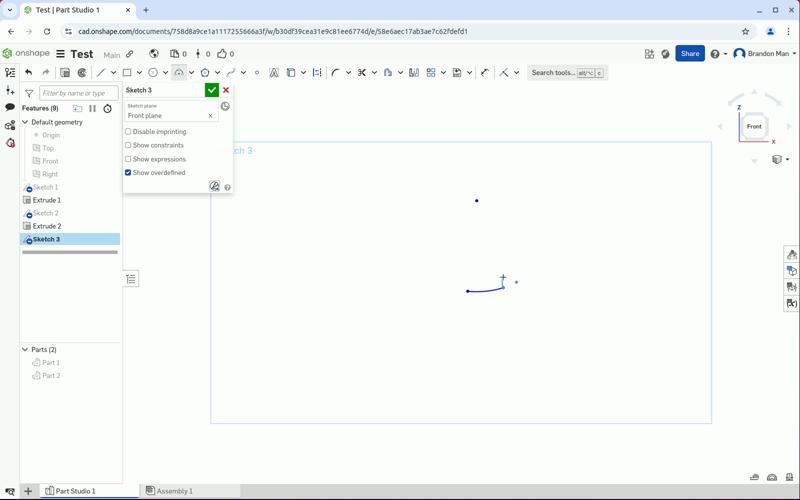
mouse_move(507, 282)
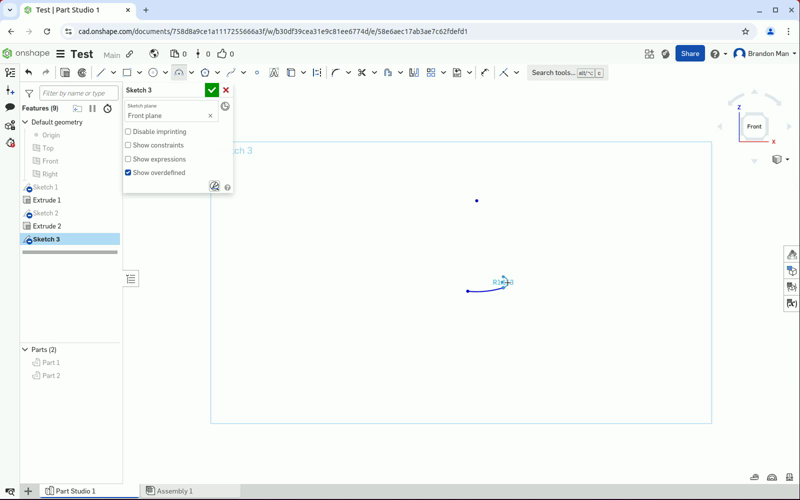
click(507, 282)
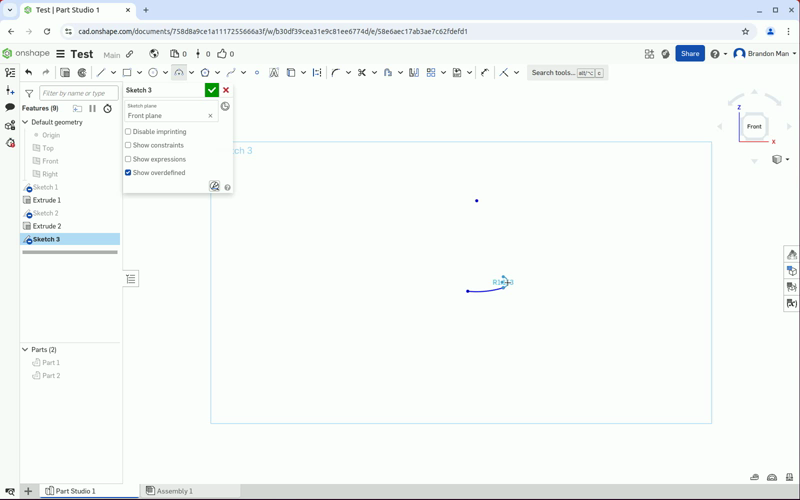
key_up(shift)
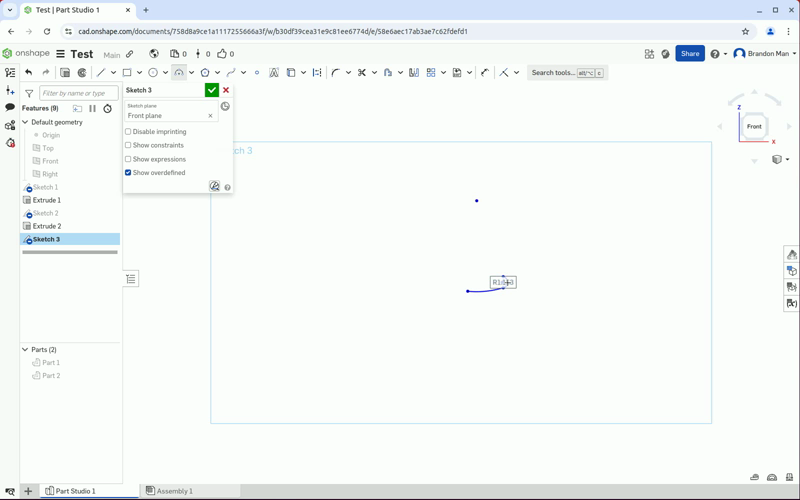
mouse_move(503, 276)
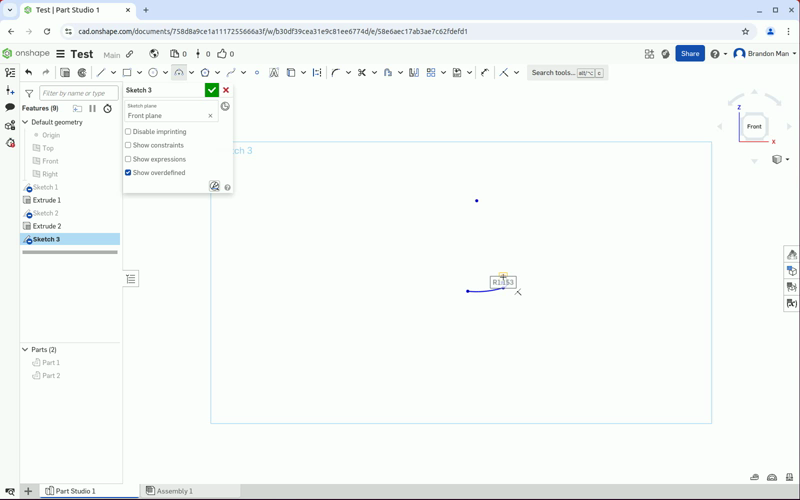
click(503, 276)
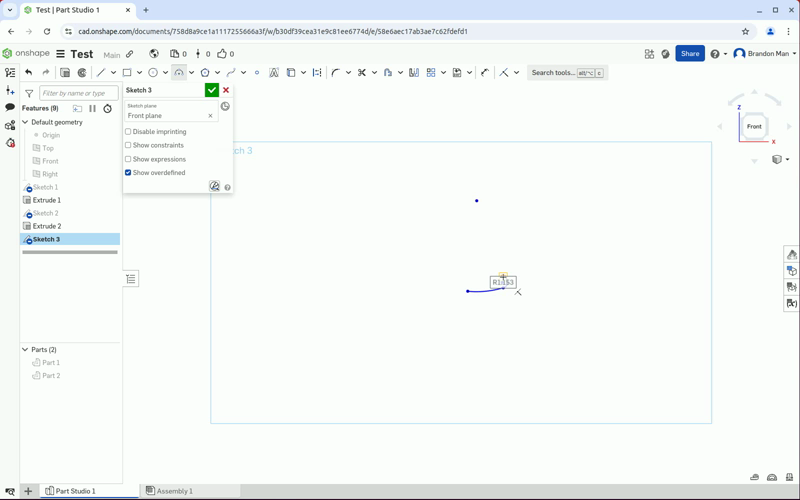
key_down(shift)
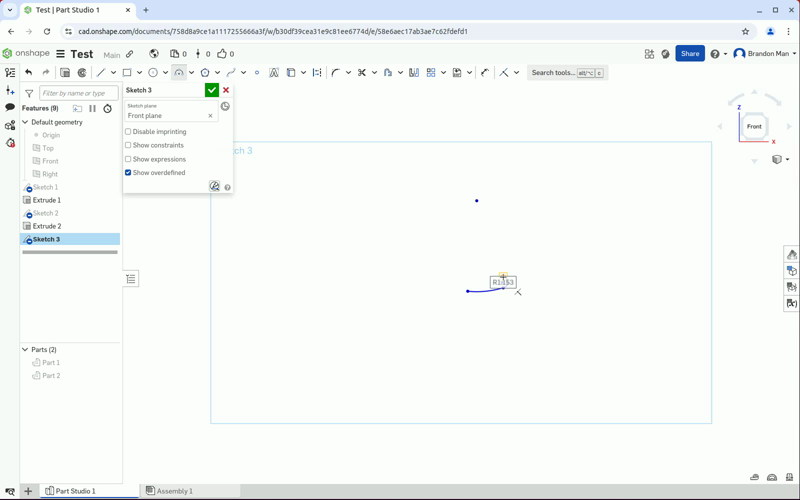
mouse_move(467, 273)
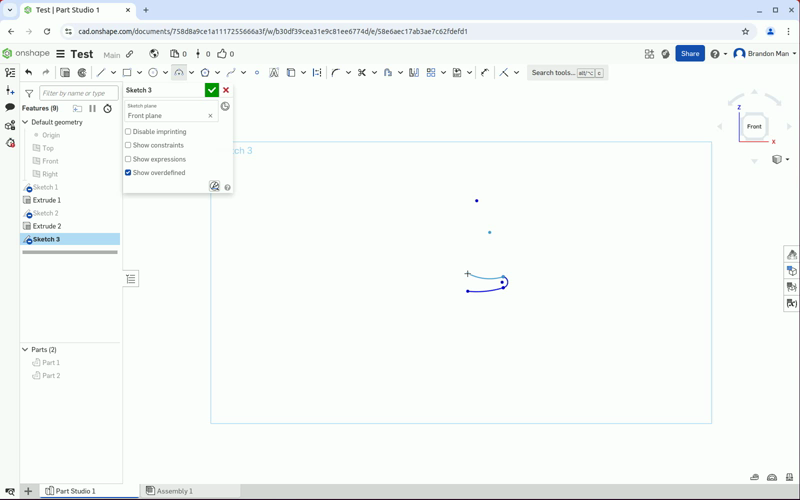
click(467, 273)
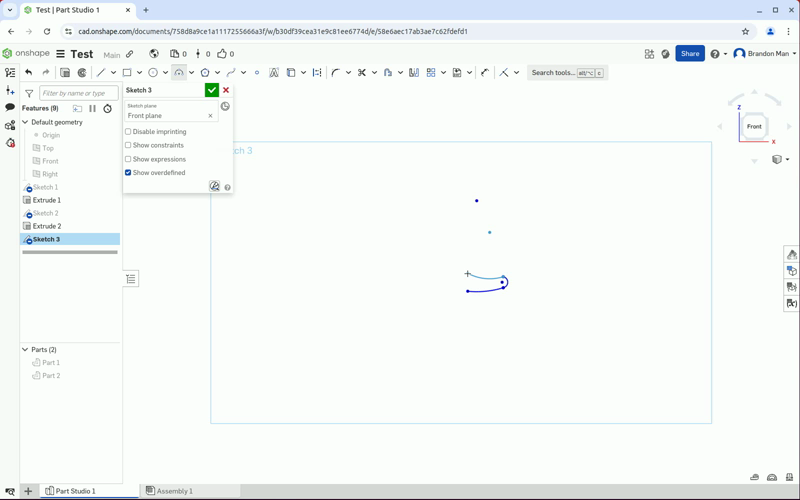
mouse_move(485, 273)
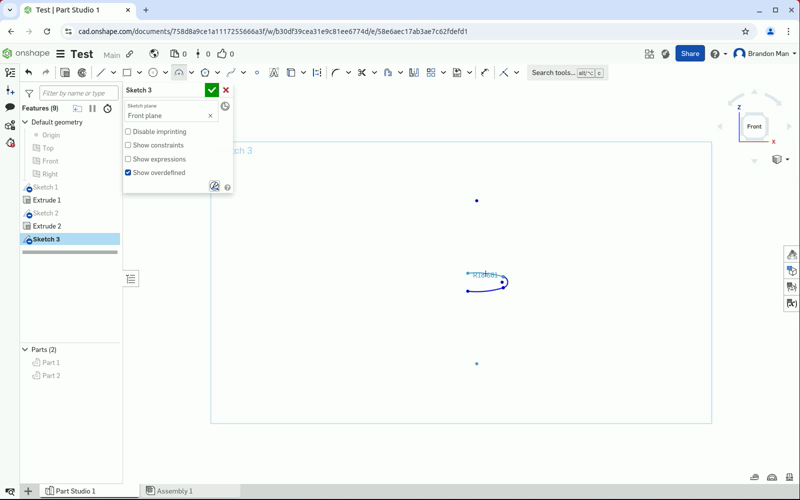
click(485, 273)
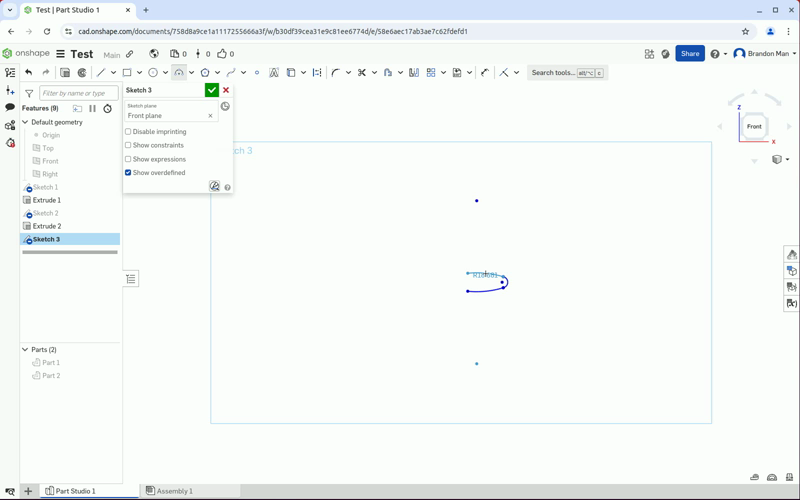
key_up(shift)
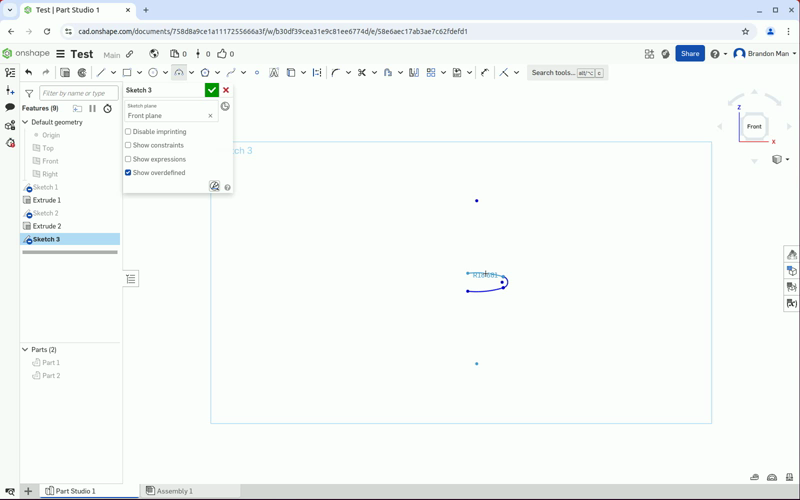
key(esc)
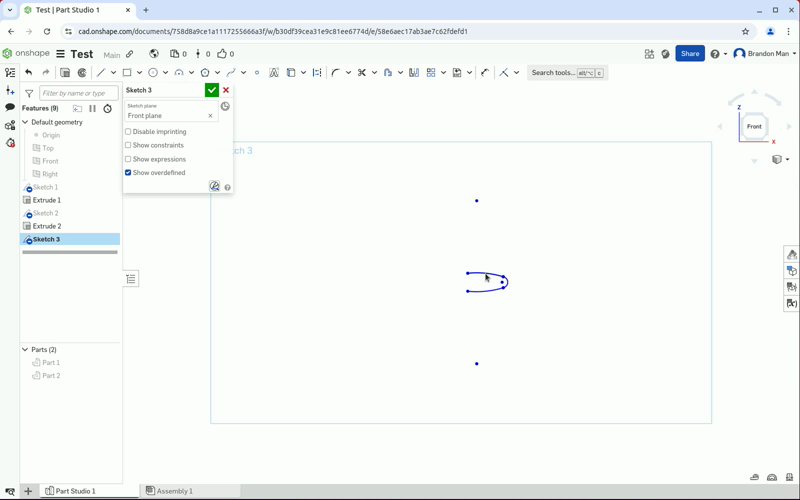
key(l)
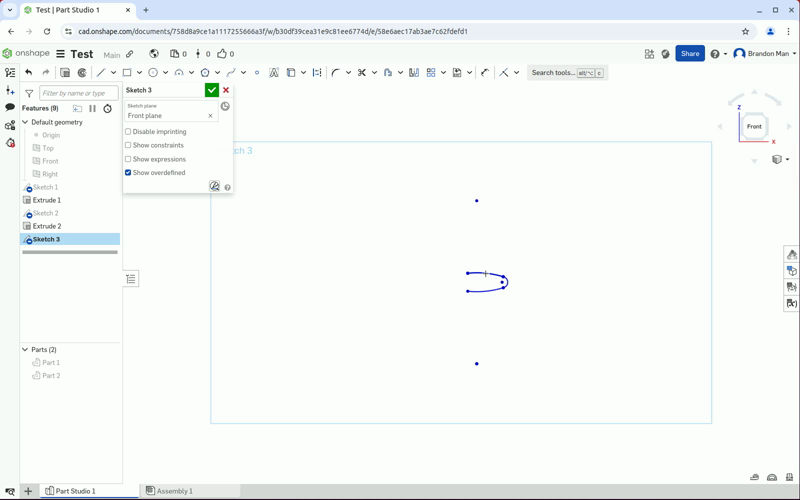
mouse_move(467, 273)
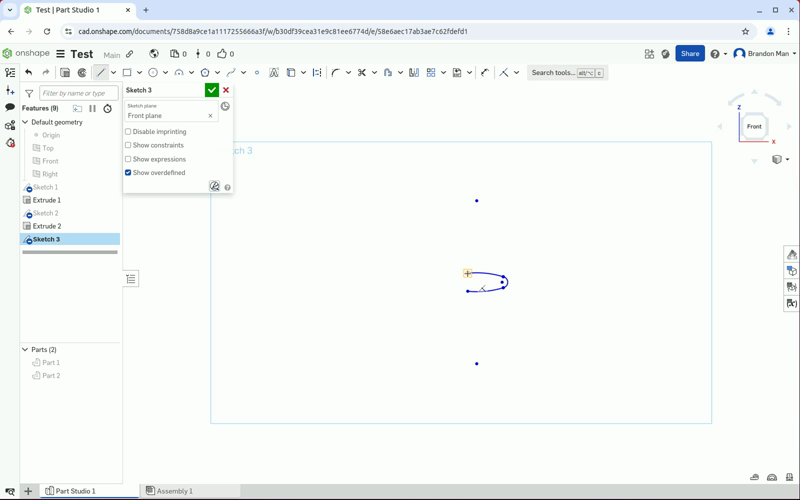
click(467, 273)
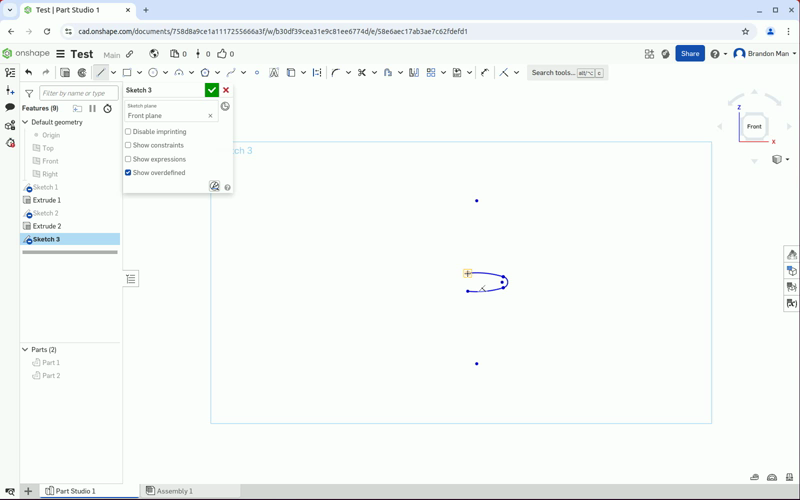
key_down(shift)
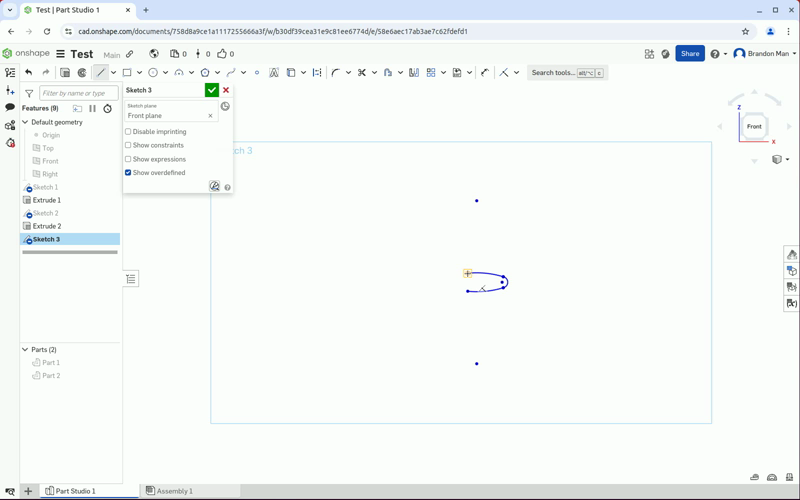
mouse_move(497, 273)
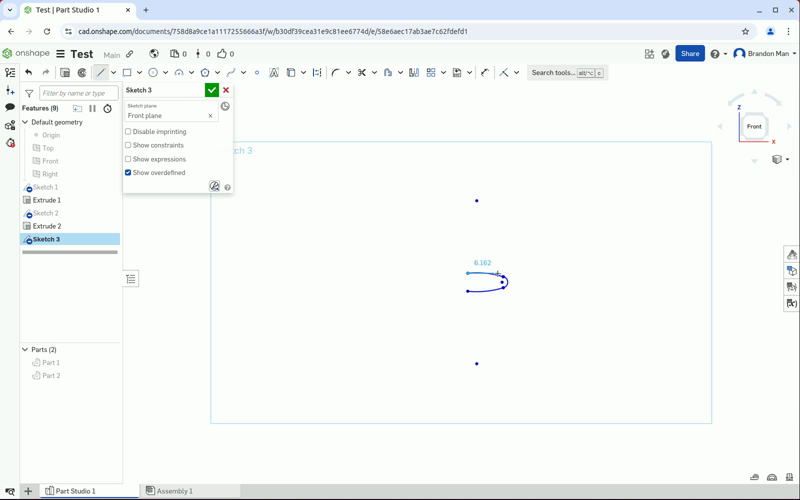
mouse_move(467, 274)
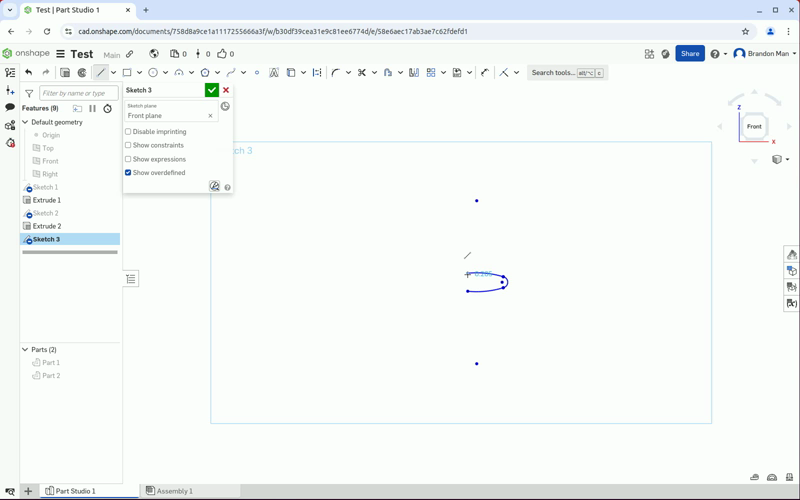
scroll(6)
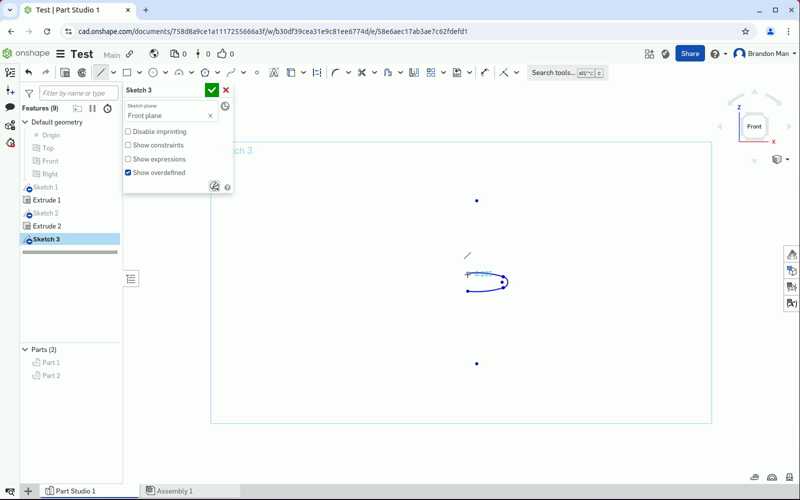
scroll(6)
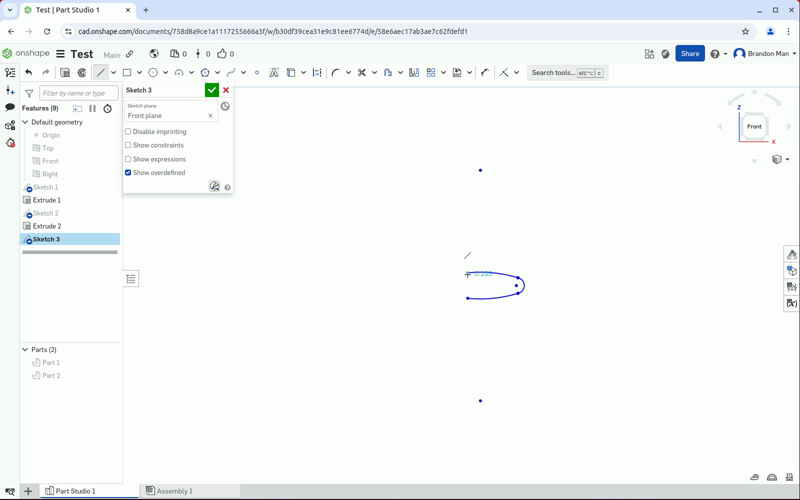
scroll(6)
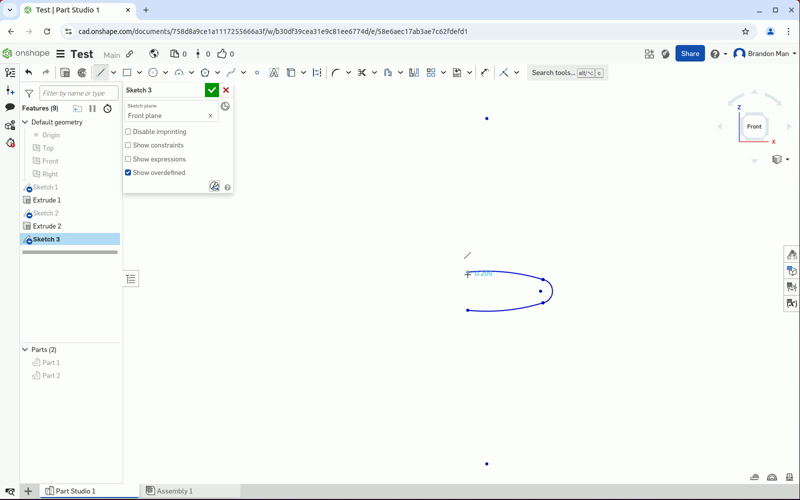
scroll(6)
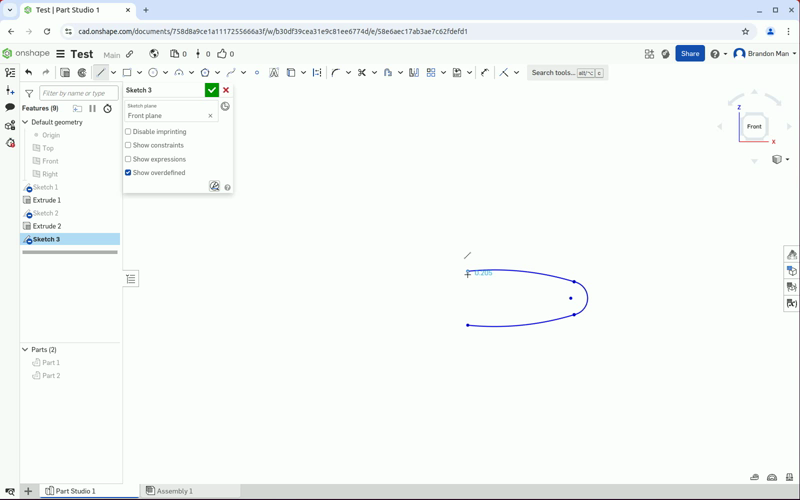
scroll(6)
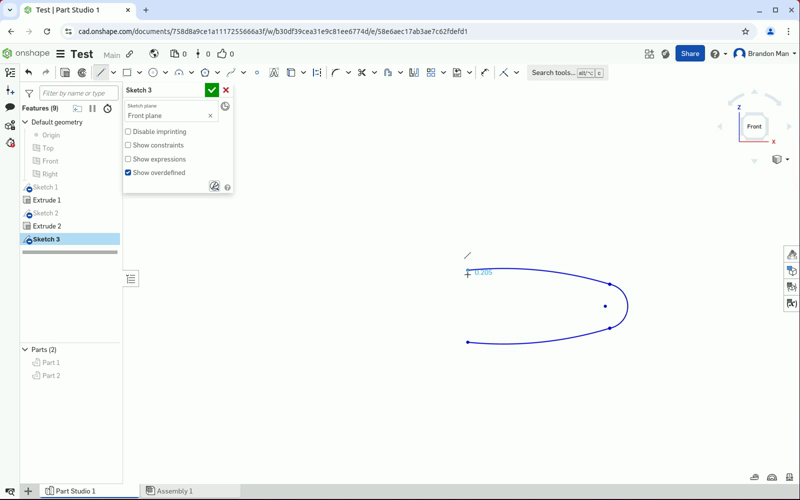
scroll(6)
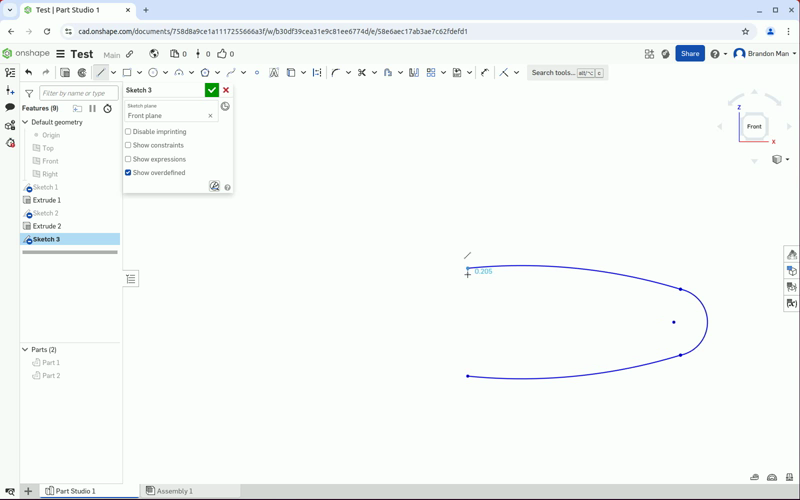
scroll(6)
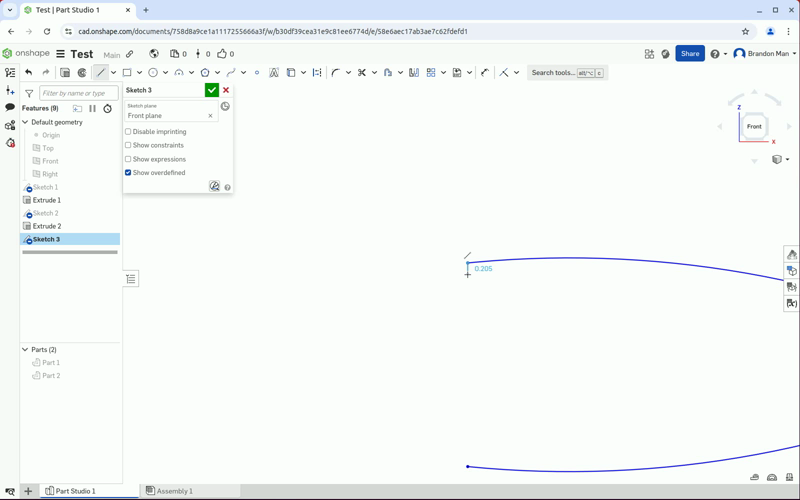
click(467, 274)
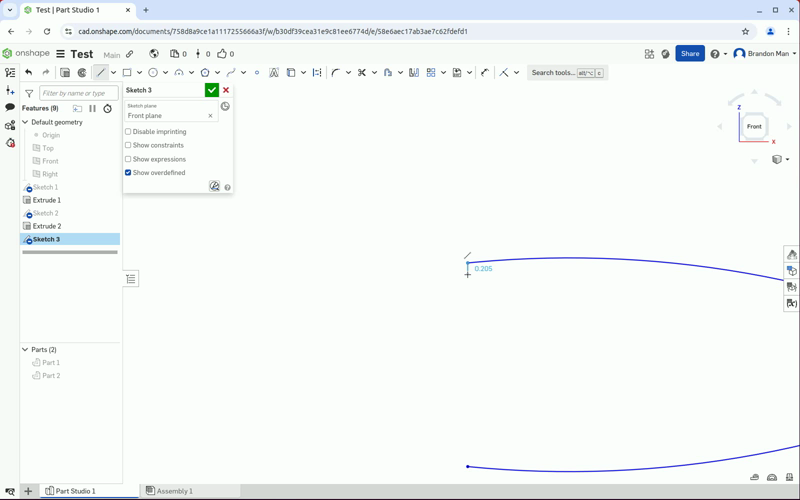
scroll(-6)
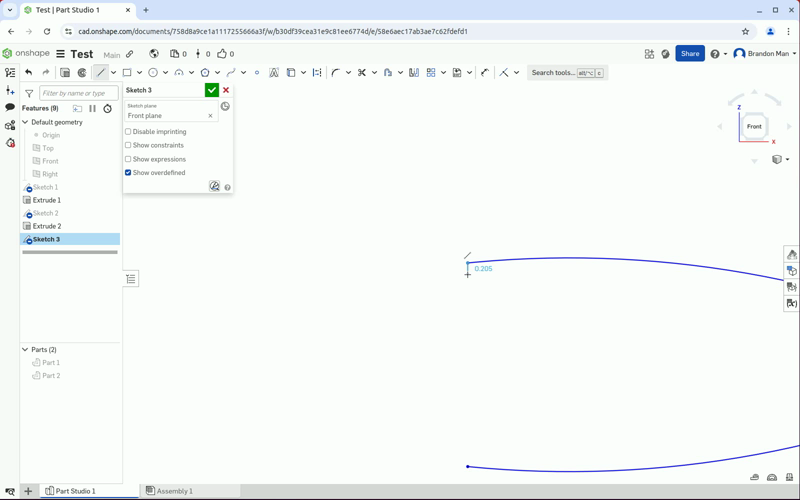
scroll(-6)
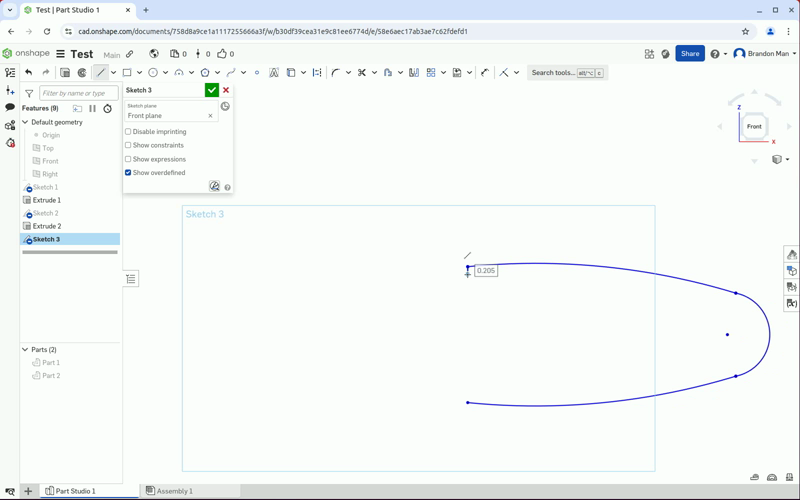
scroll(-6)
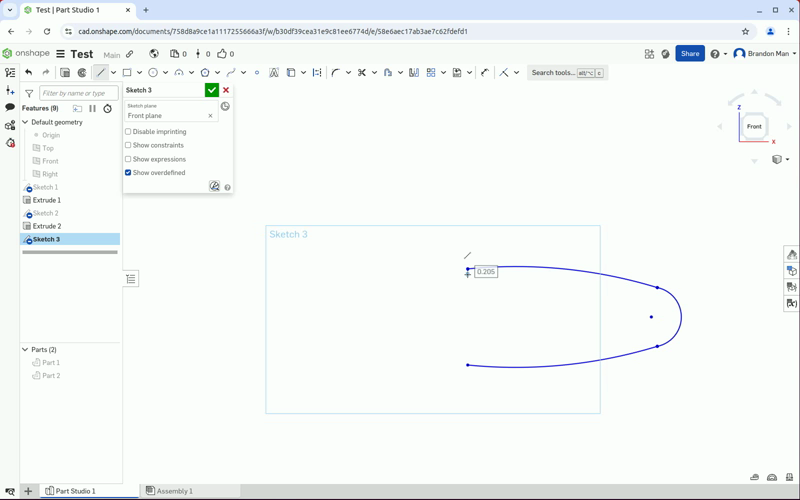
scroll(-6)
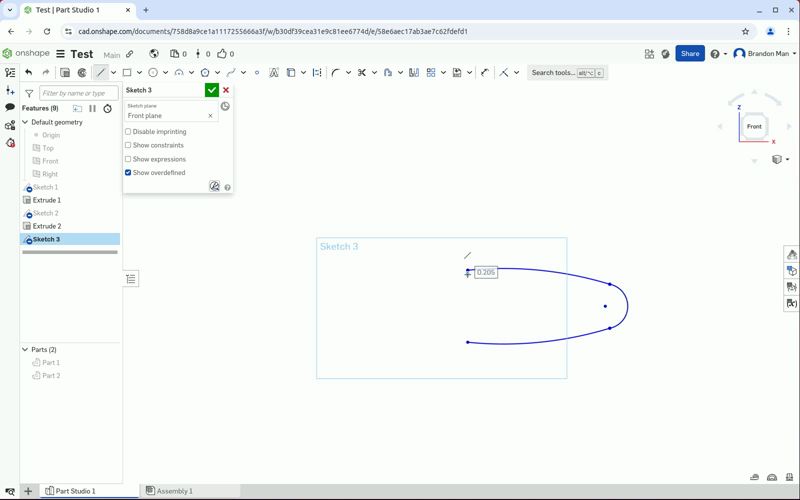
scroll(-6)
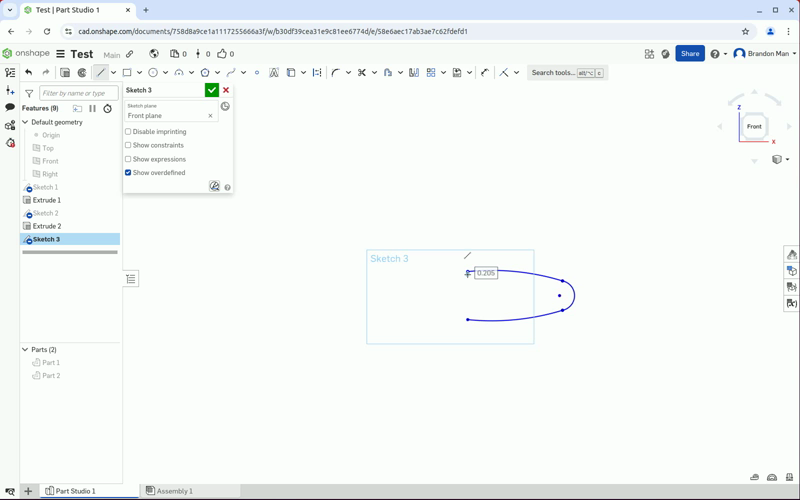
scroll(-6)
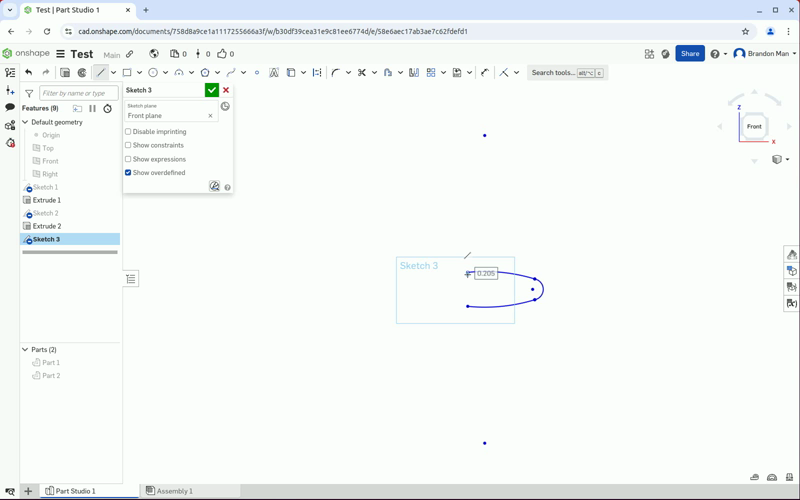
scroll(-6)
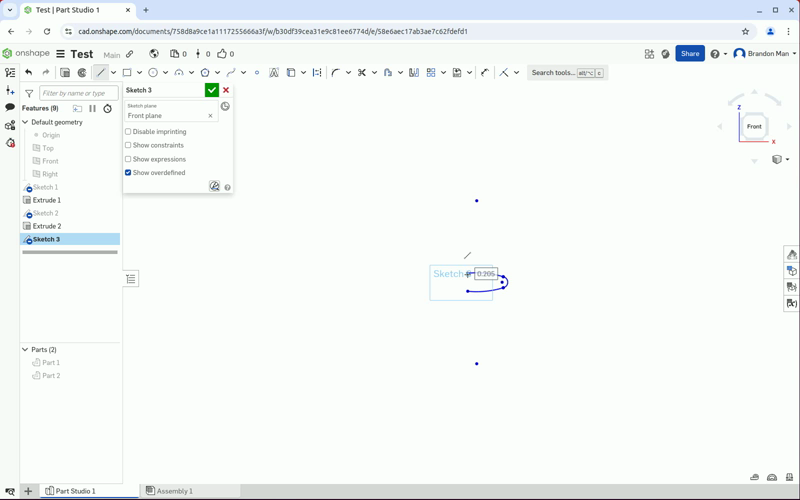
key_up(shift)
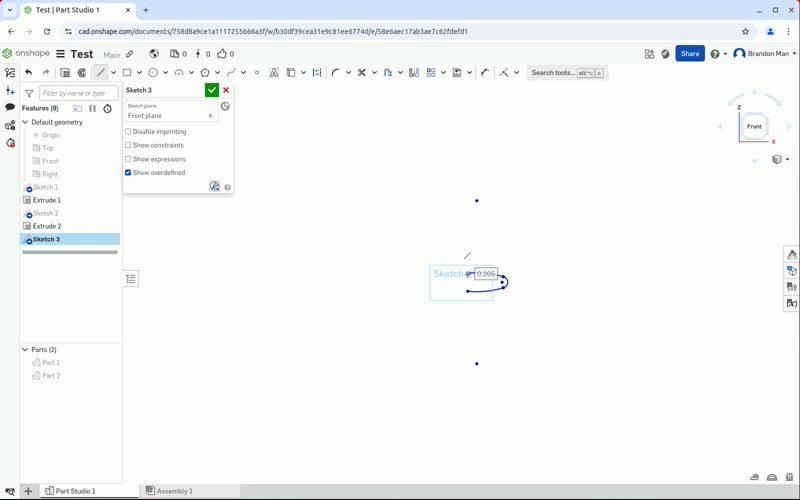
key(esc)
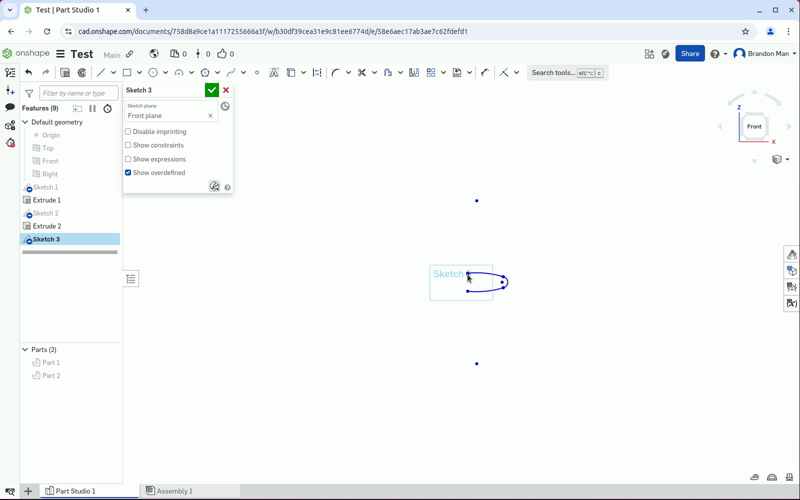
key(a)
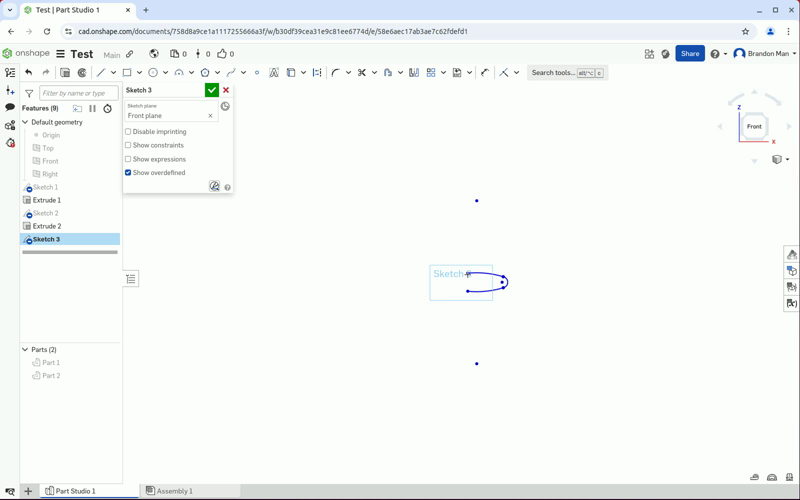
mouse_move(467, 274)
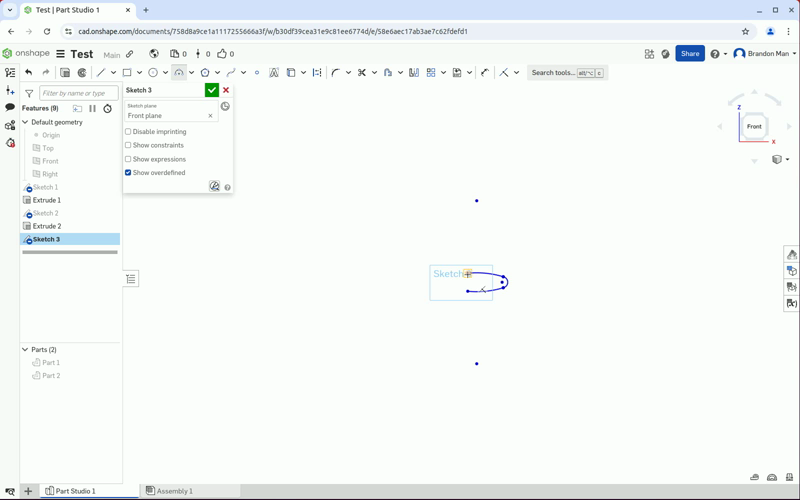
scroll(6)
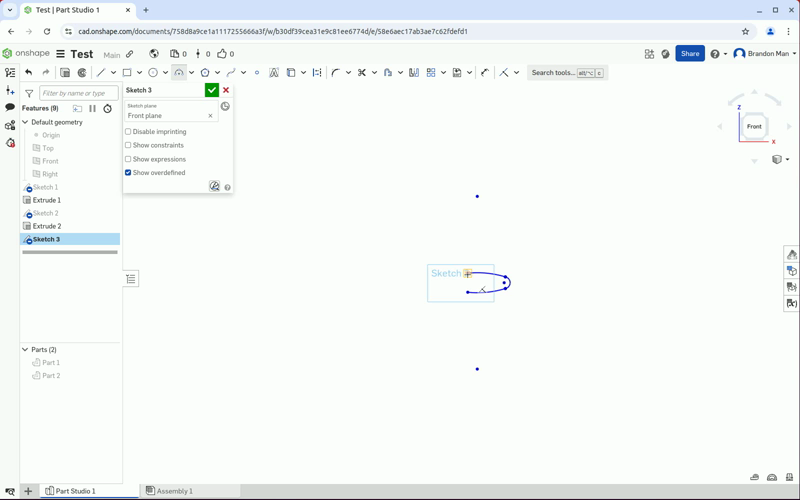
scroll(6)
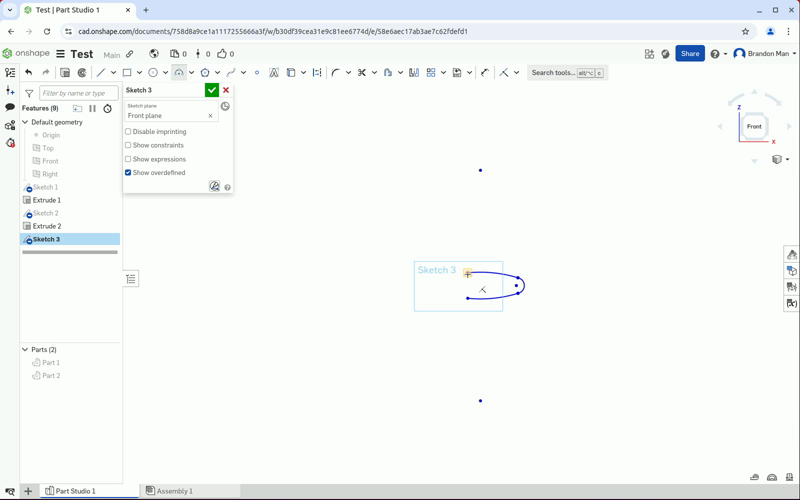
scroll(6)
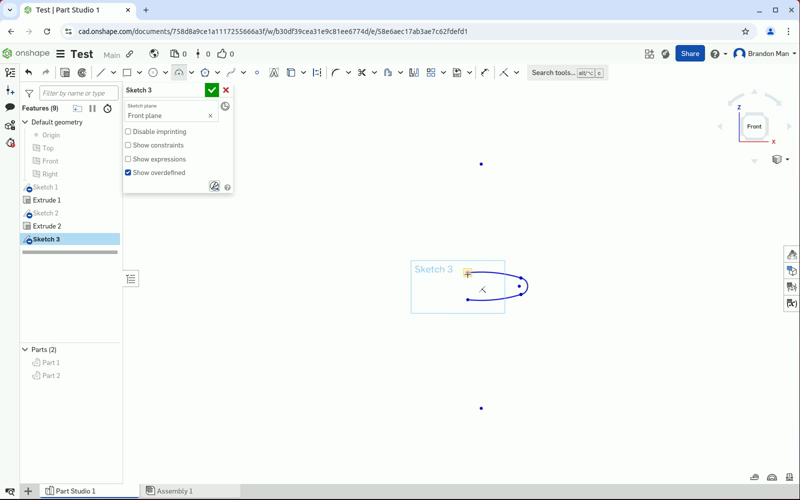
scroll(6)
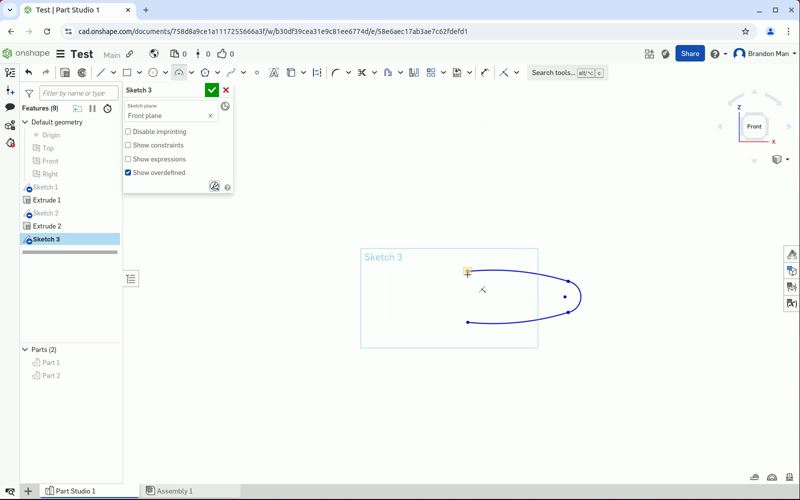
scroll(6)
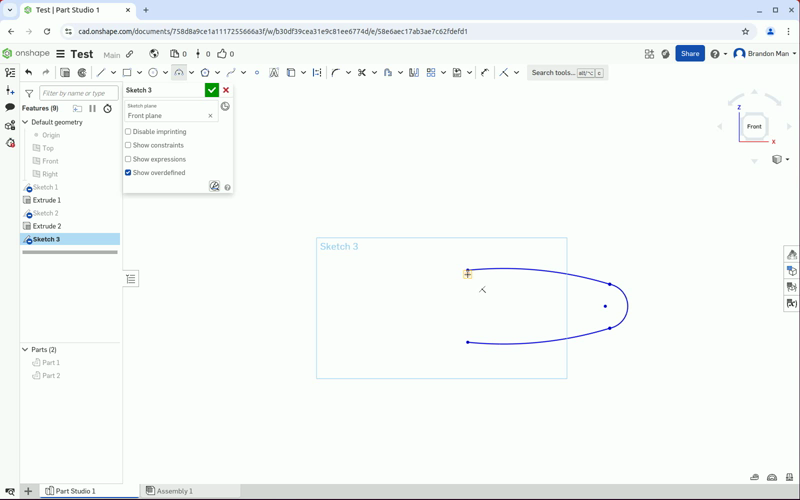
scroll(6)
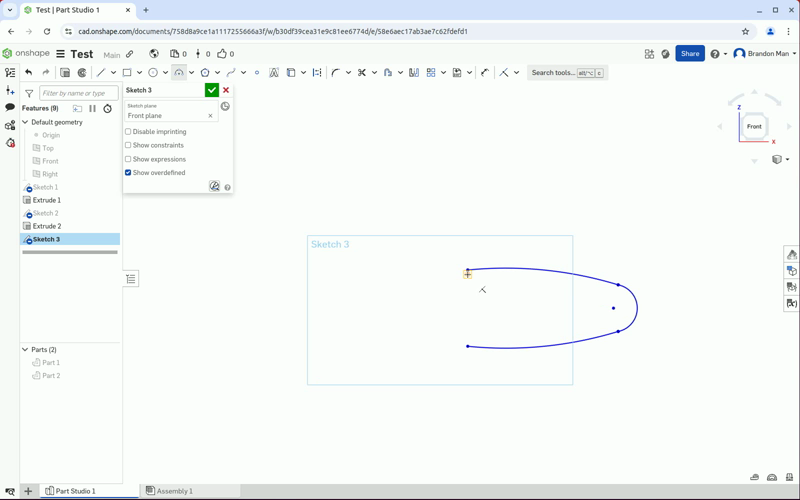
scroll(6)
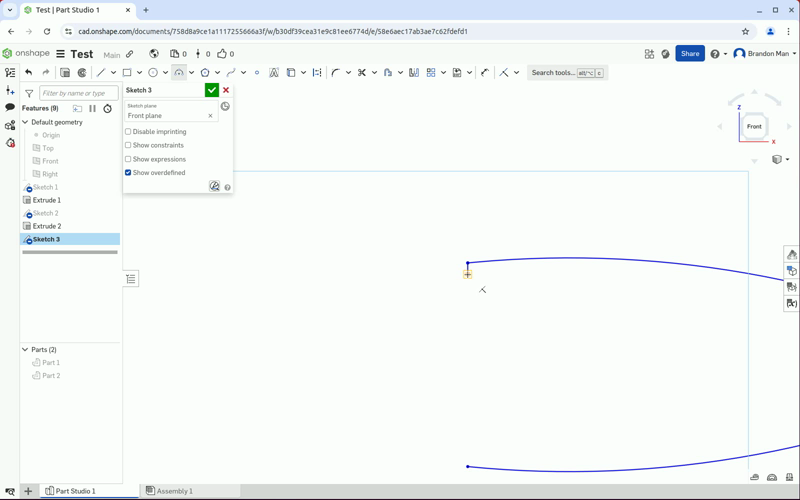
click(467, 274)
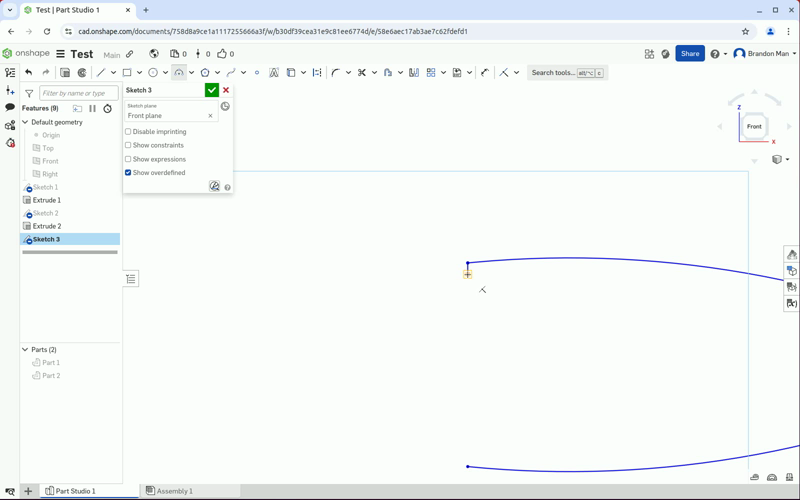
scroll(-6)
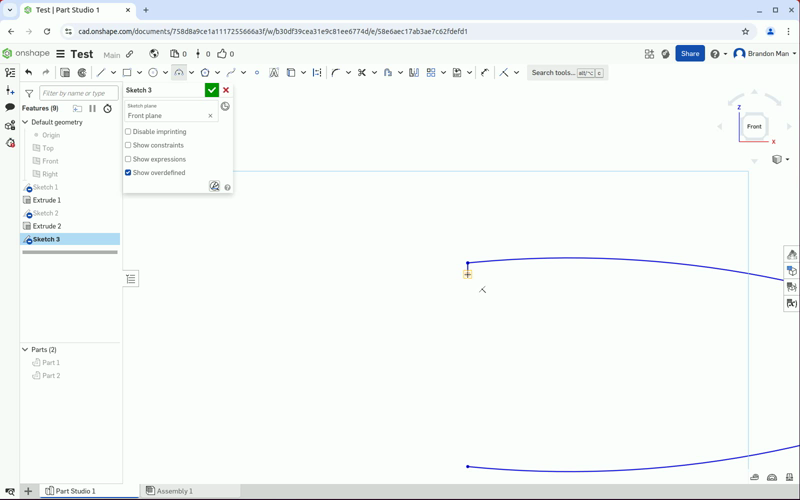
scroll(-6)
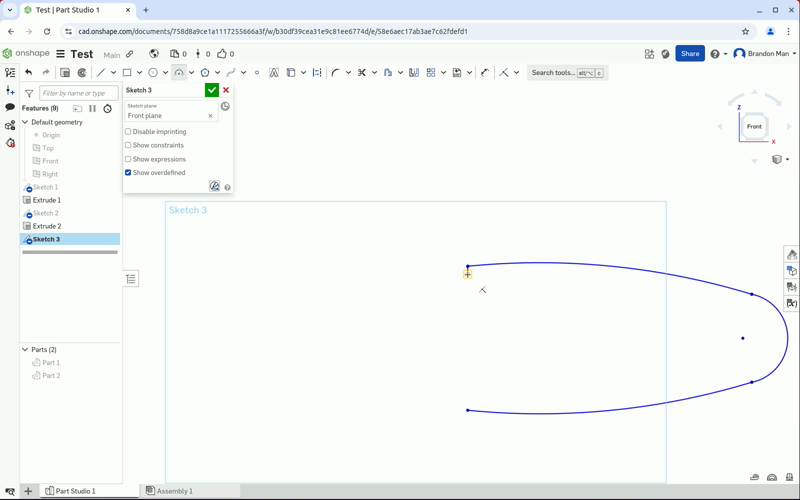
scroll(-6)
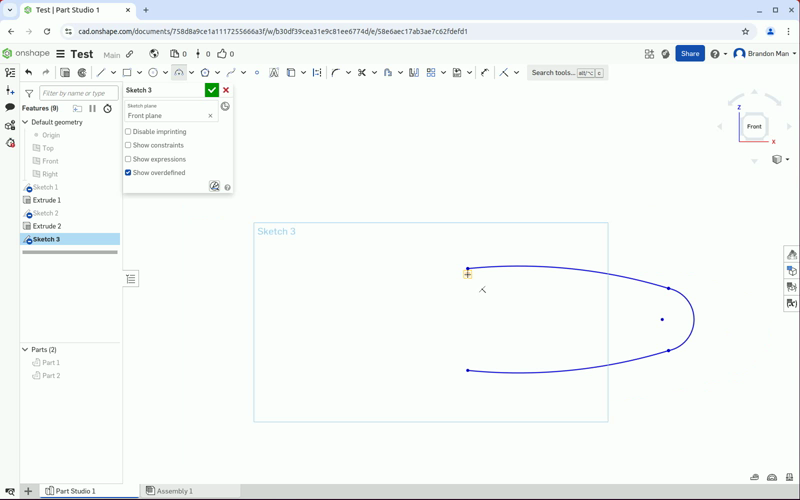
scroll(-6)
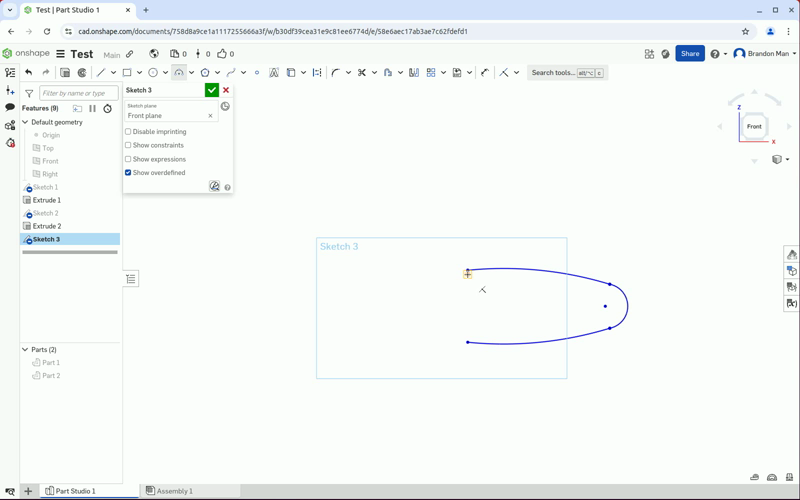
scroll(-6)
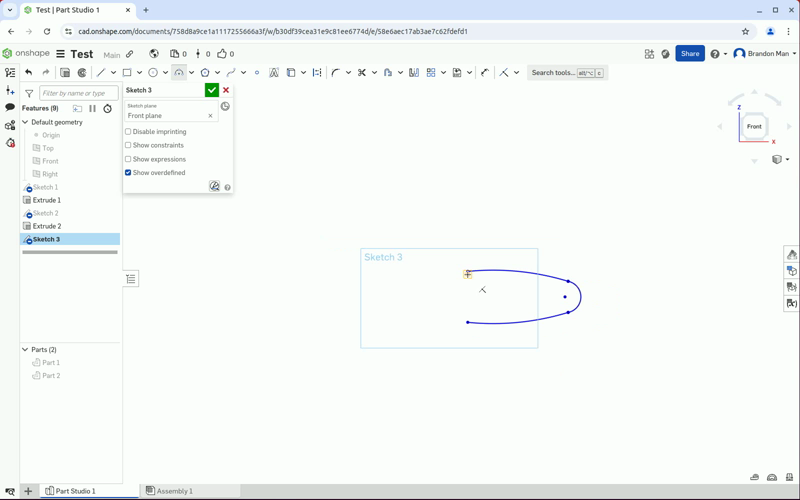
scroll(-6)
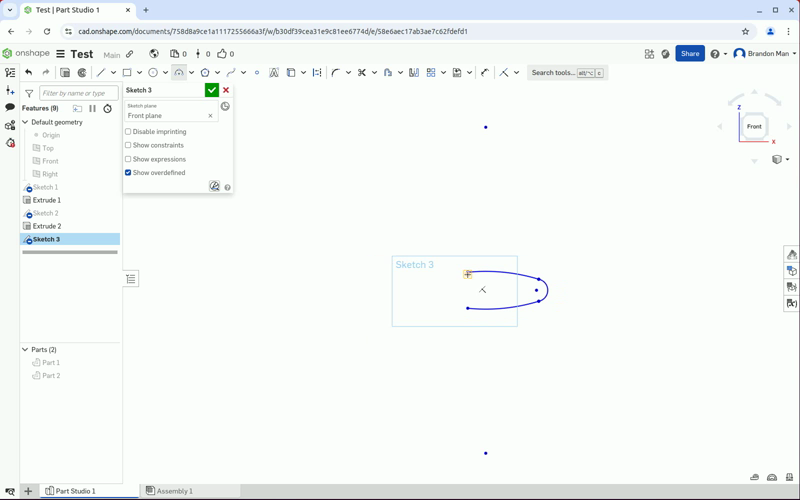
scroll(-6)
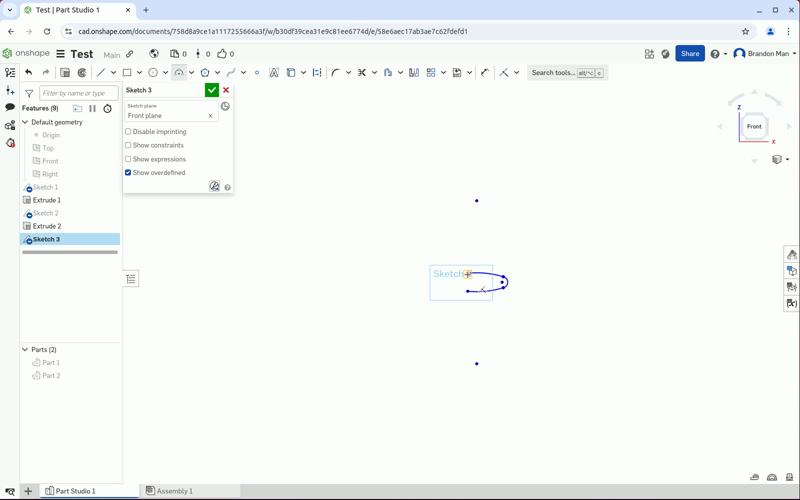
key_down(shift)
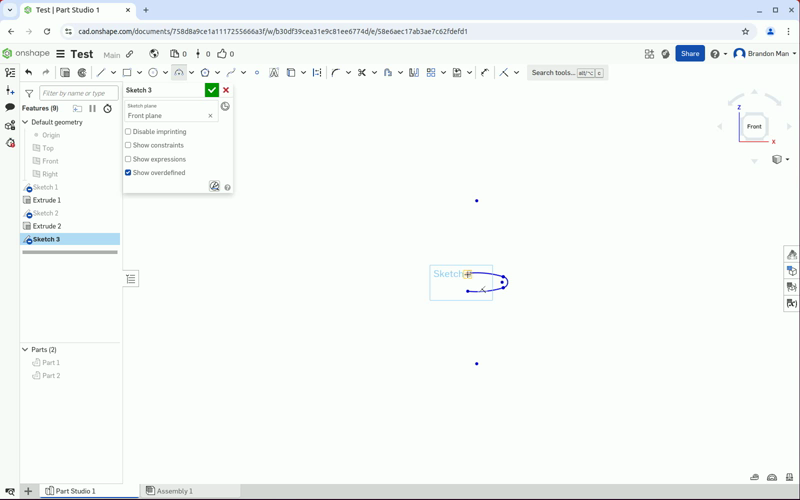
mouse_move(502, 277)
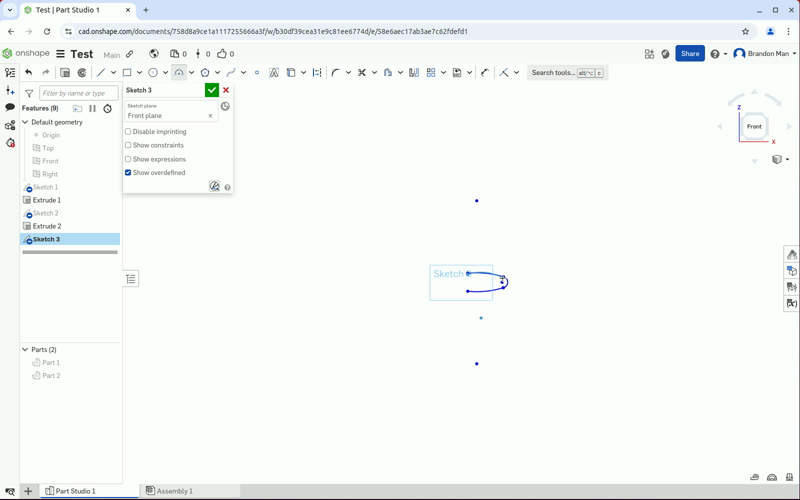
scroll(6)
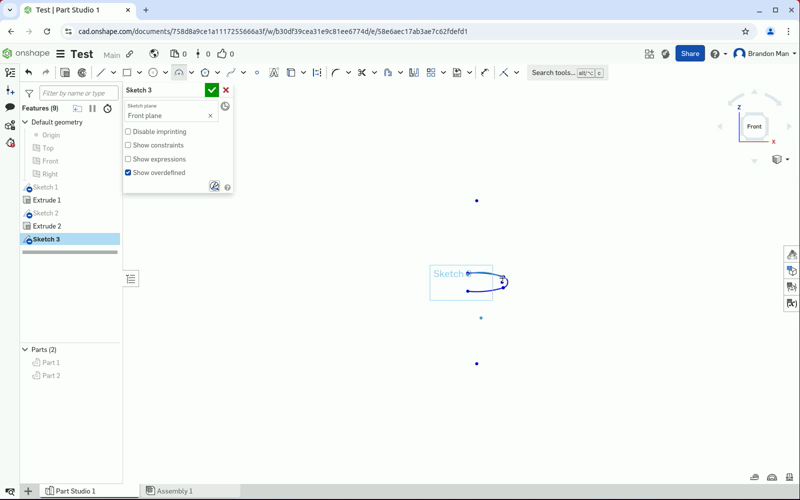
scroll(6)
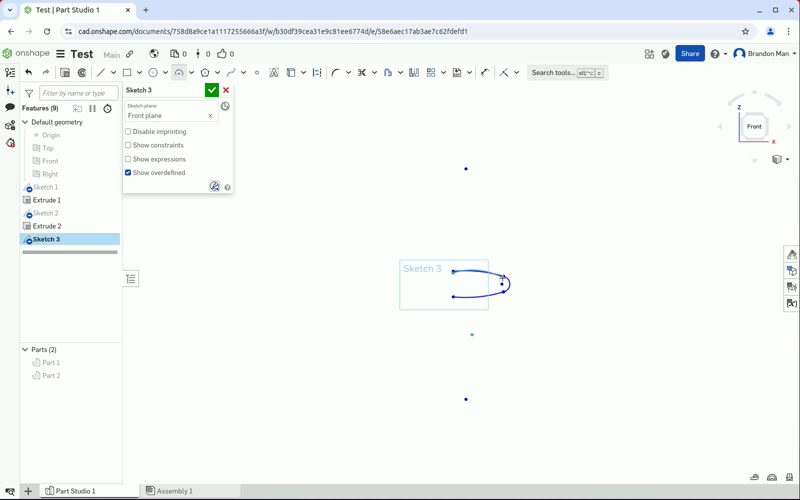
scroll(6)
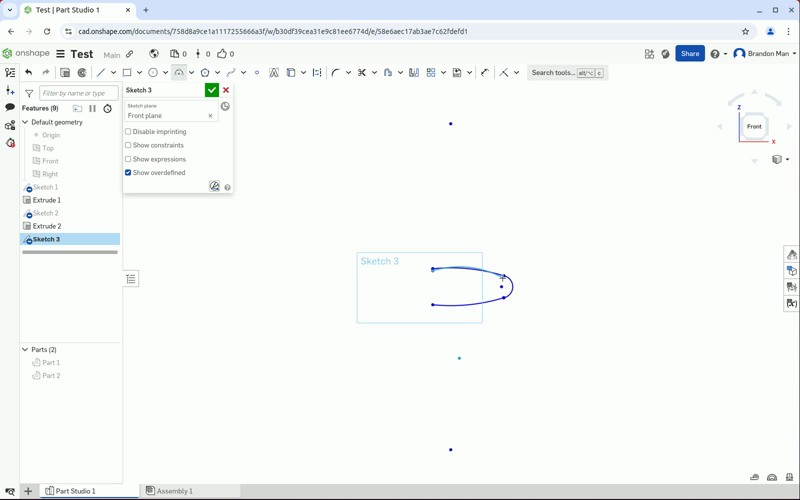
scroll(6)
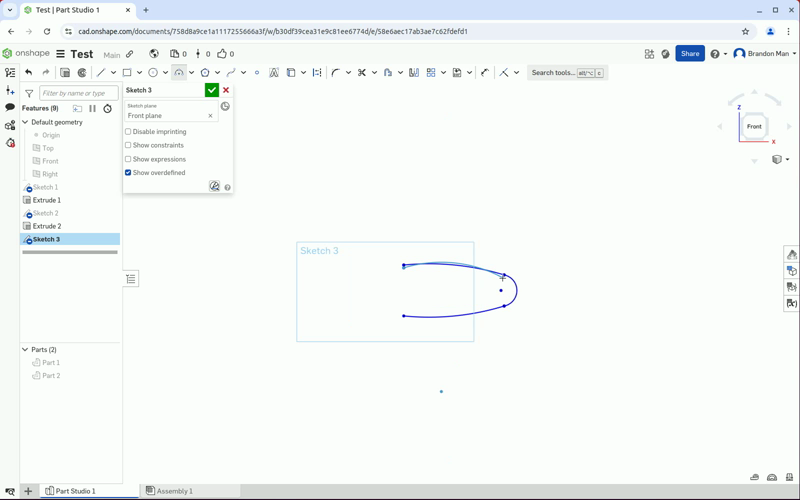
scroll(6)
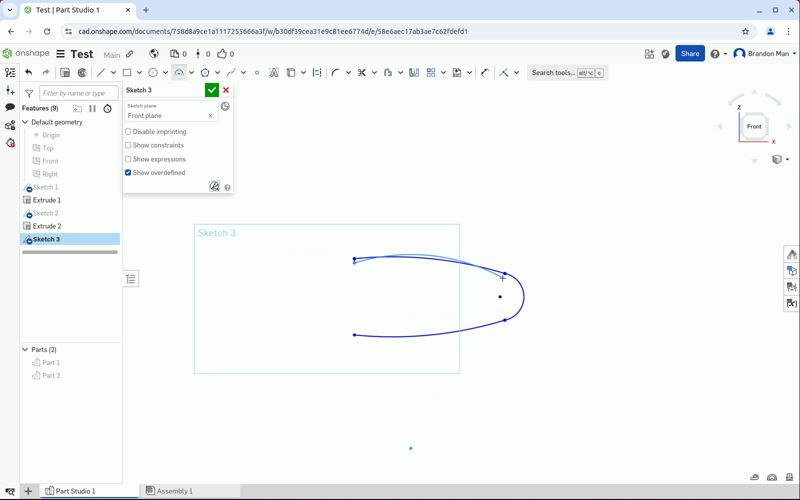
scroll(6)
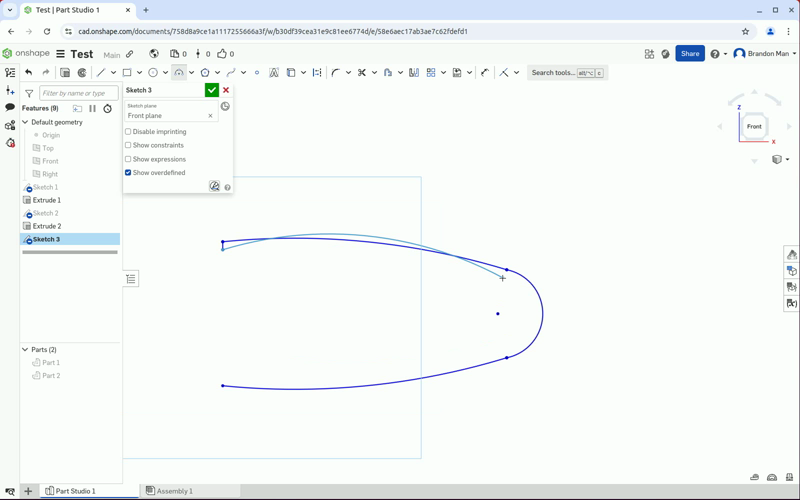
scroll(6)
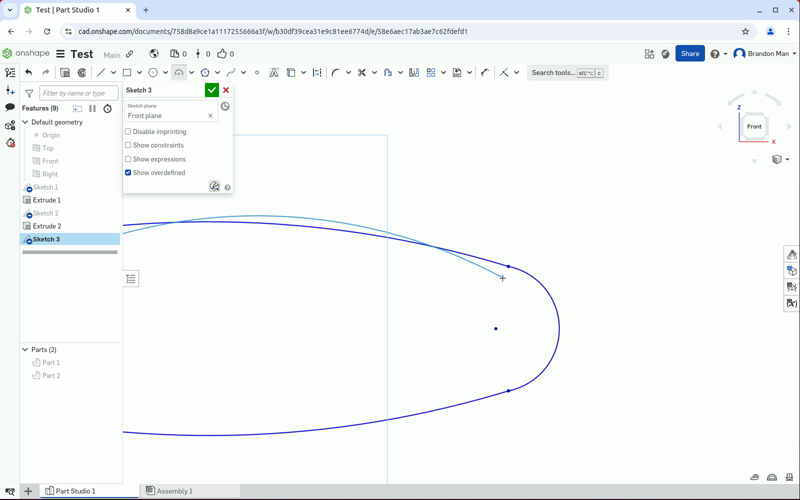
click(502, 277)
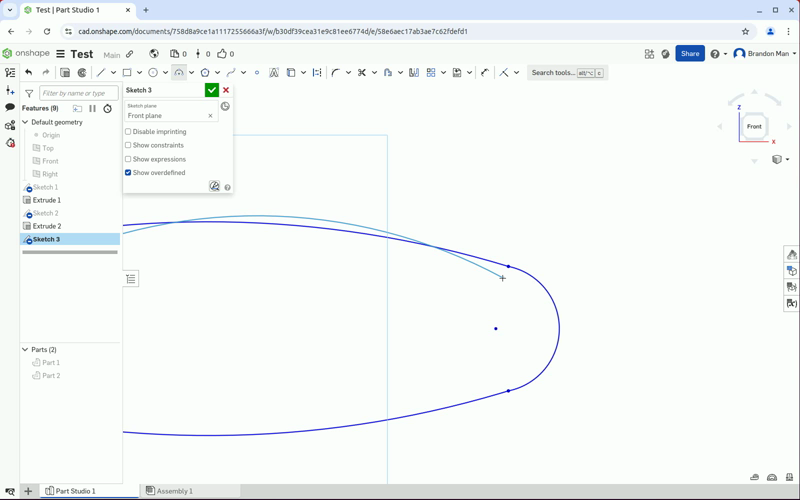
scroll(-6)
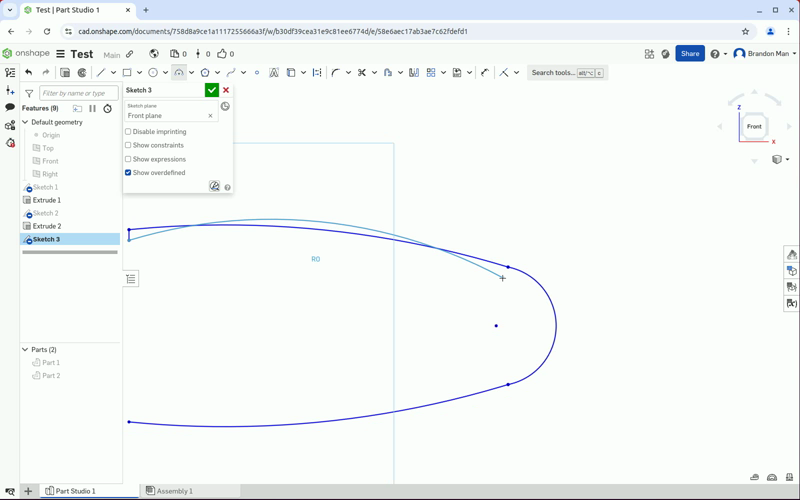
scroll(-6)
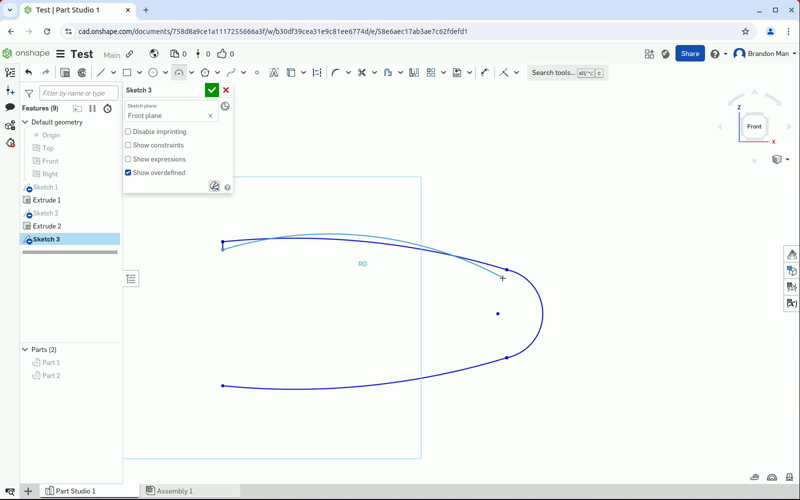
scroll(-6)
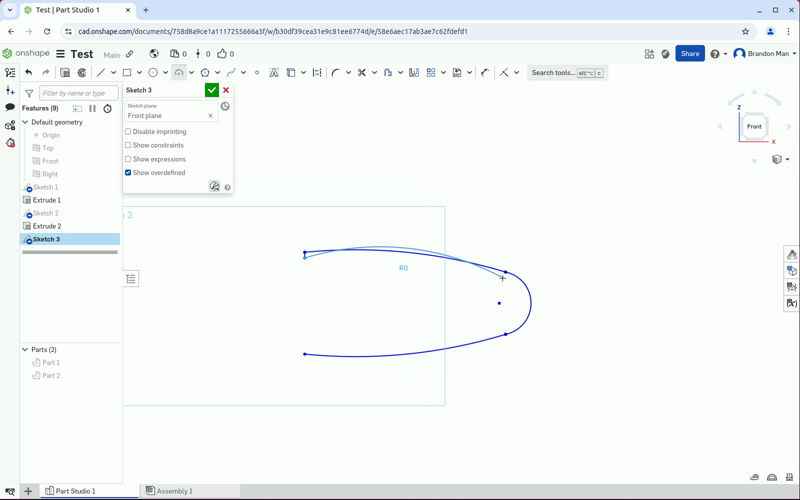
scroll(-6)
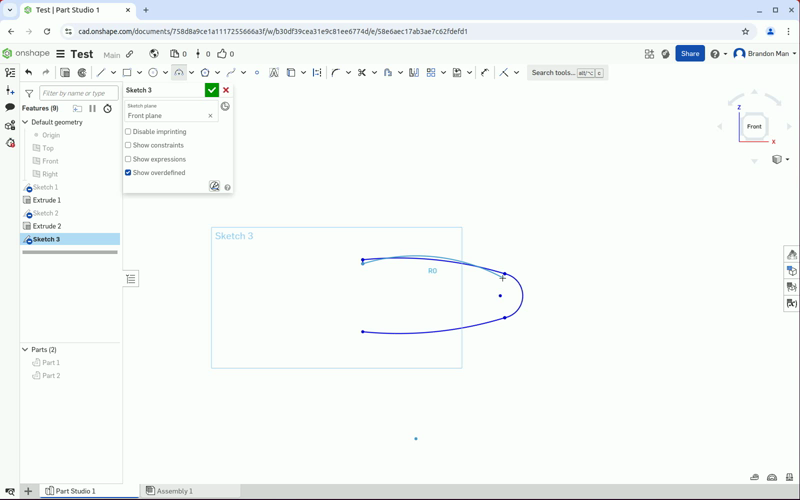
scroll(-6)
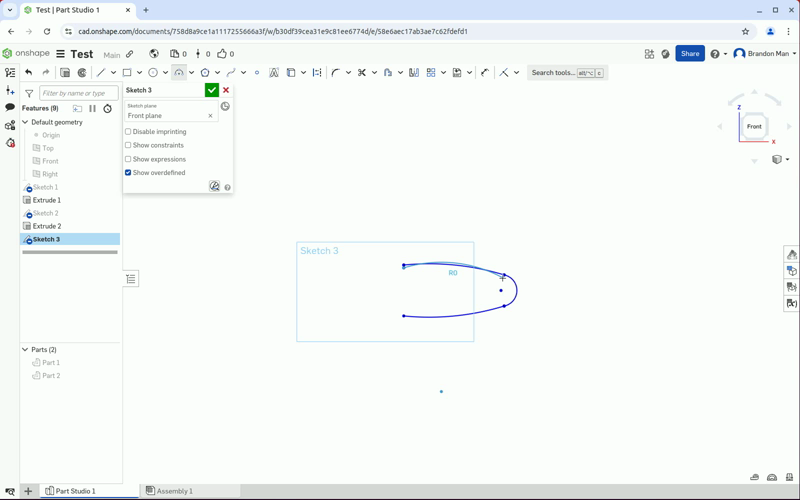
scroll(-6)
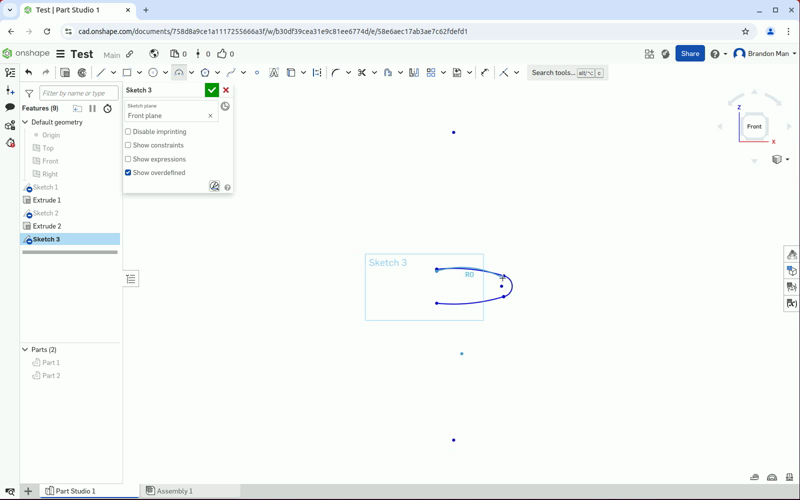
scroll(-6)
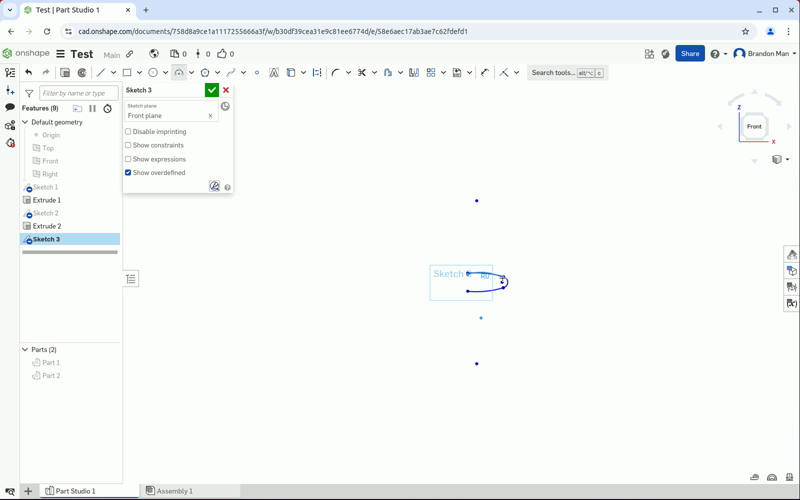
mouse_move(485, 273)
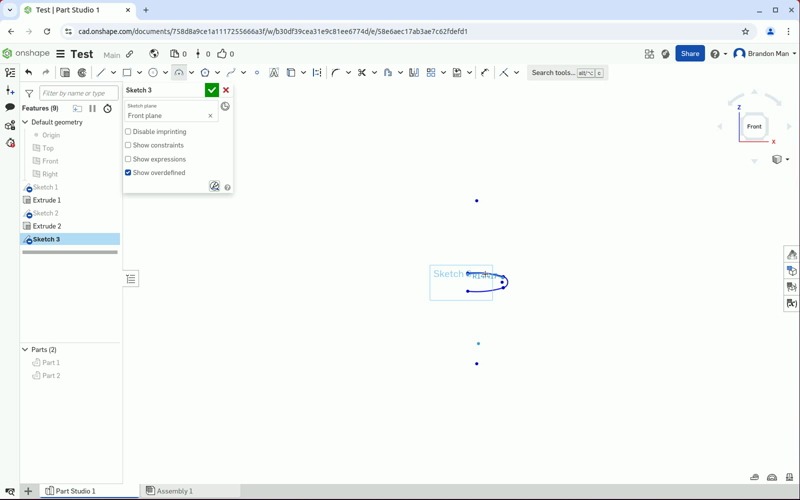
scroll(6)
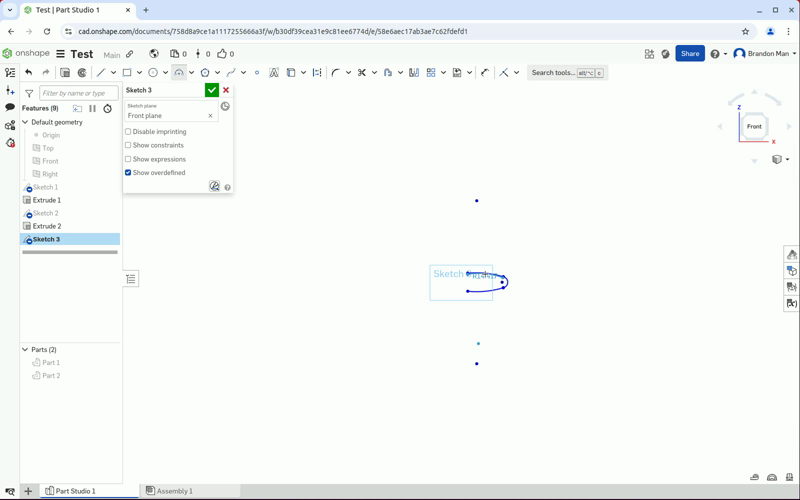
scroll(6)
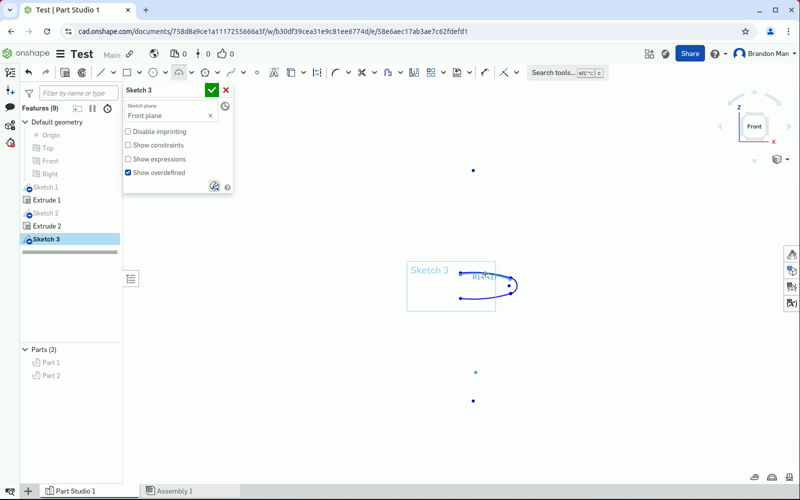
scroll(6)
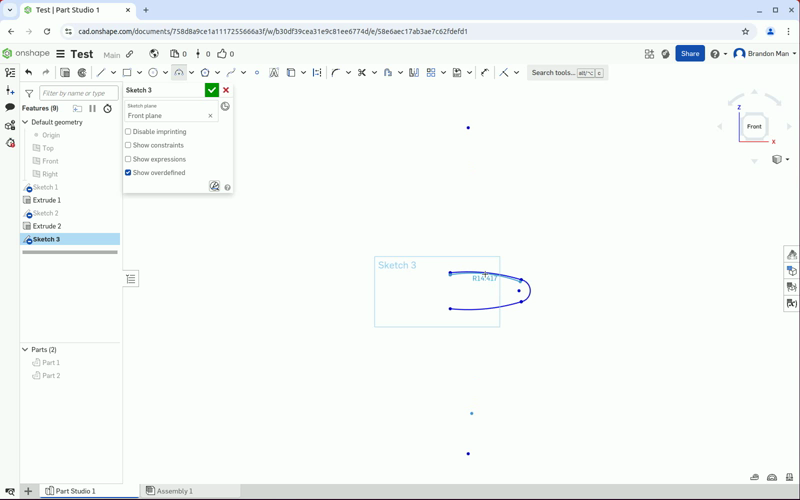
scroll(6)
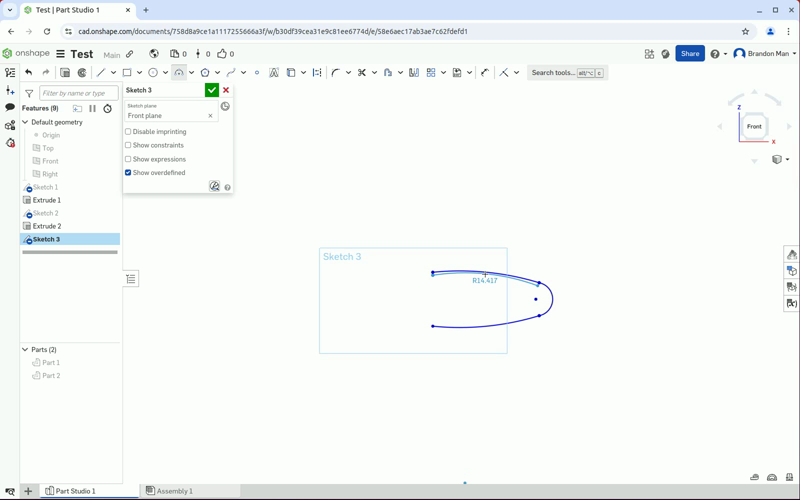
scroll(6)
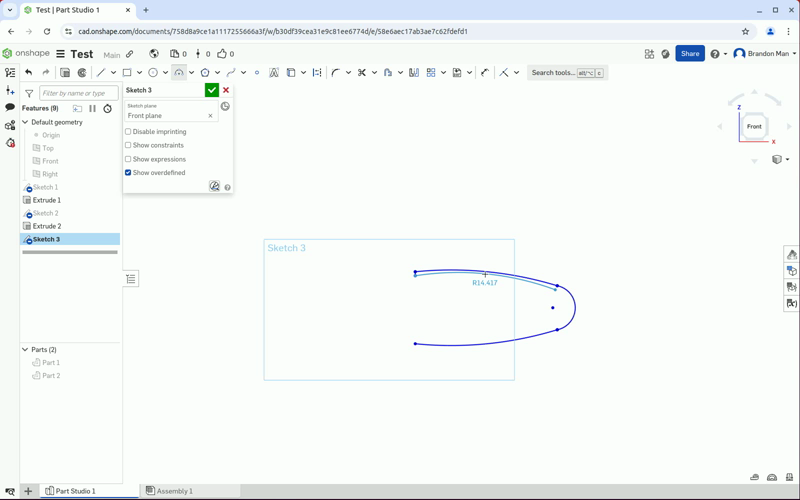
scroll(6)
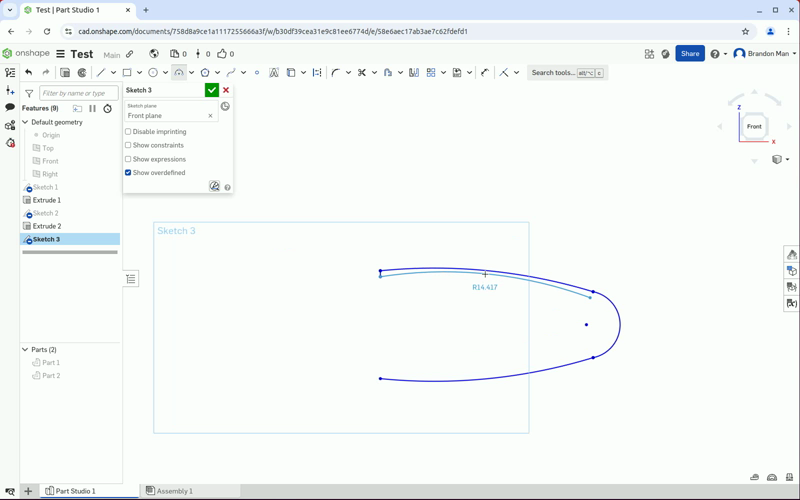
scroll(6)
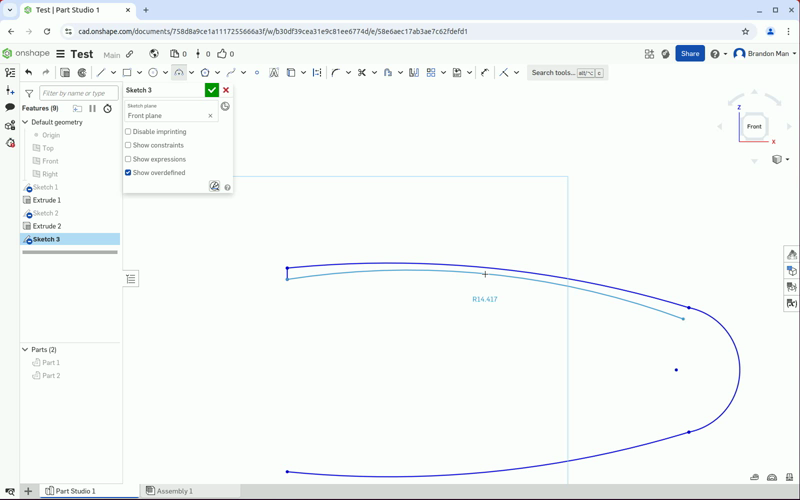
click(485, 273)
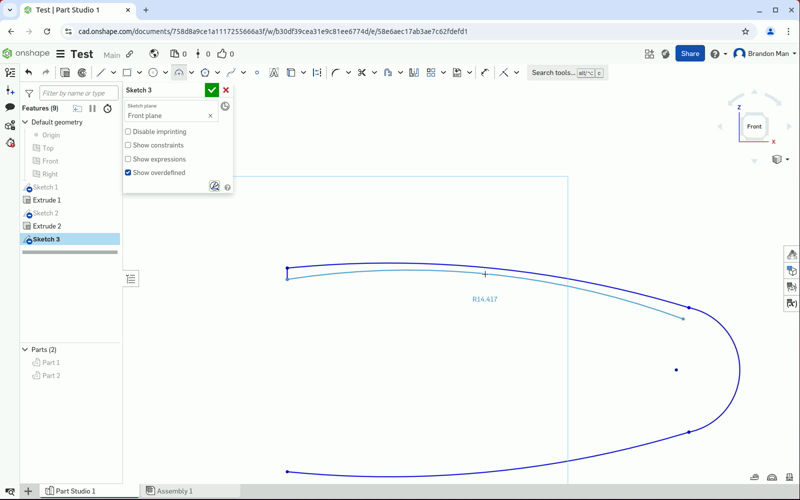
scroll(-6)
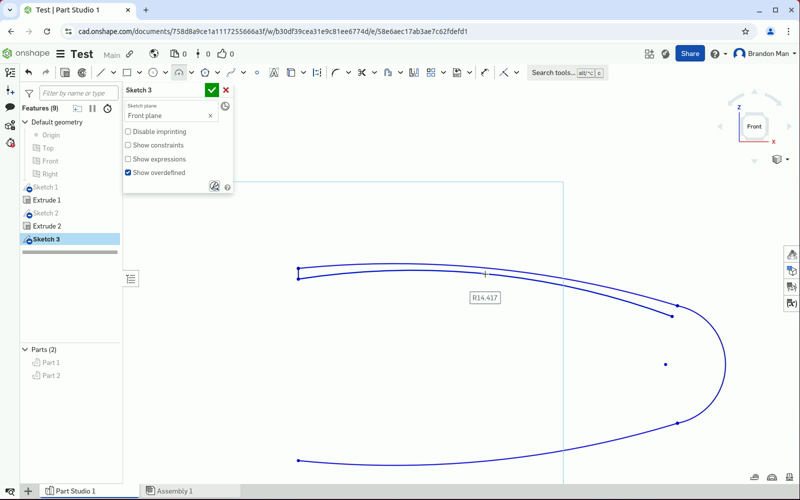
scroll(-6)
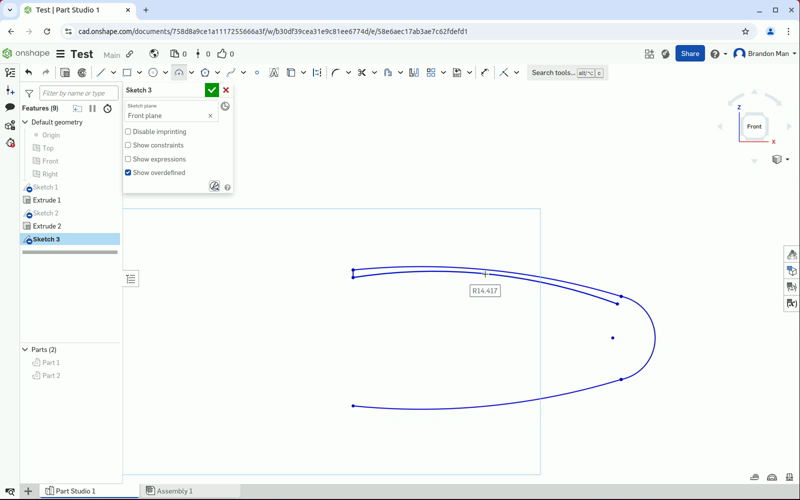
scroll(-6)
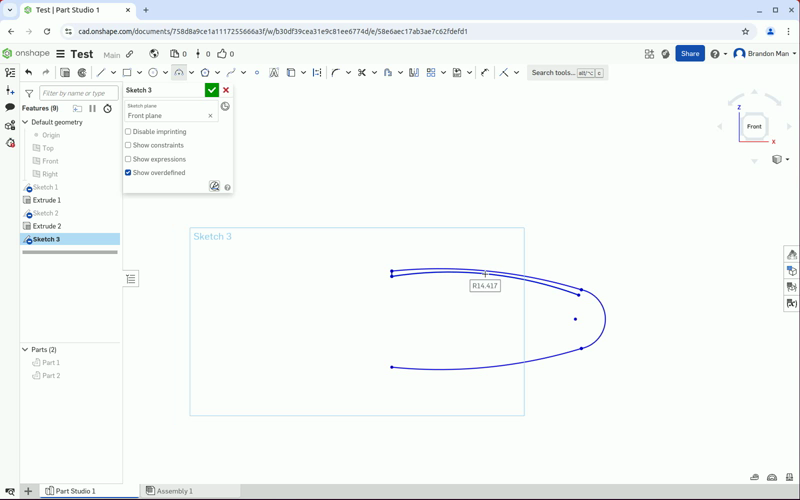
scroll(-6)
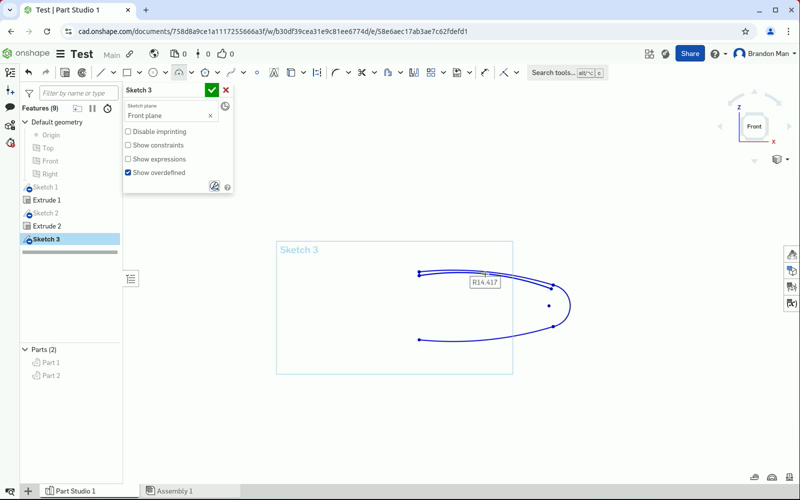
scroll(-6)
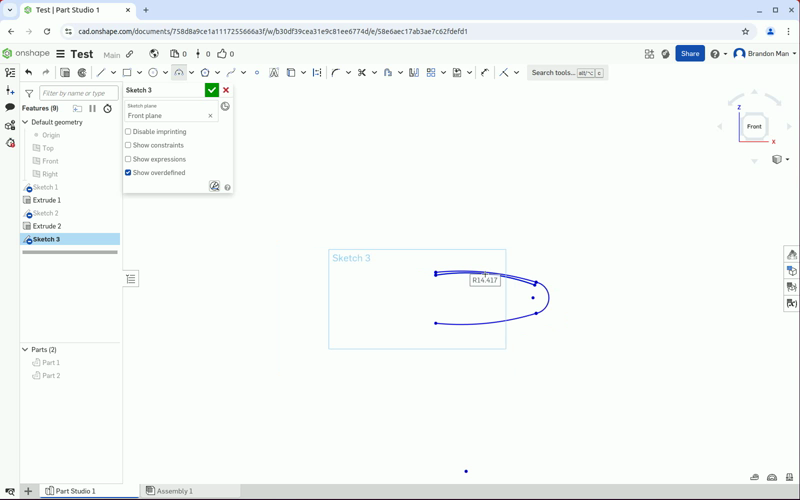
scroll(-6)
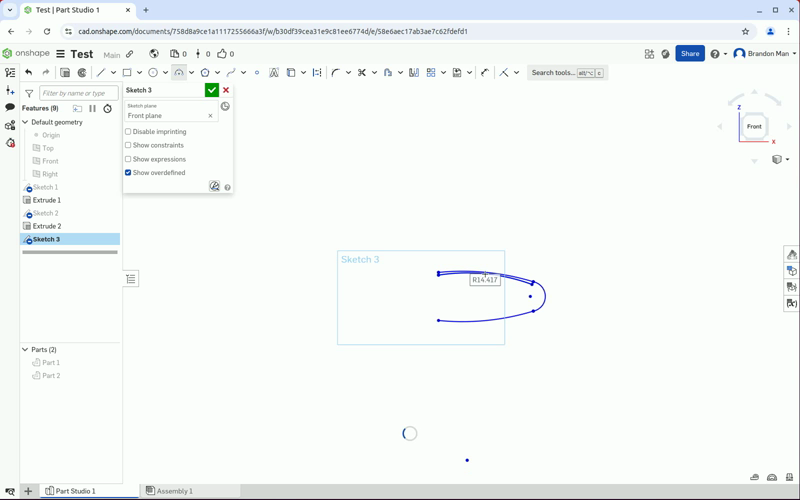
scroll(-6)
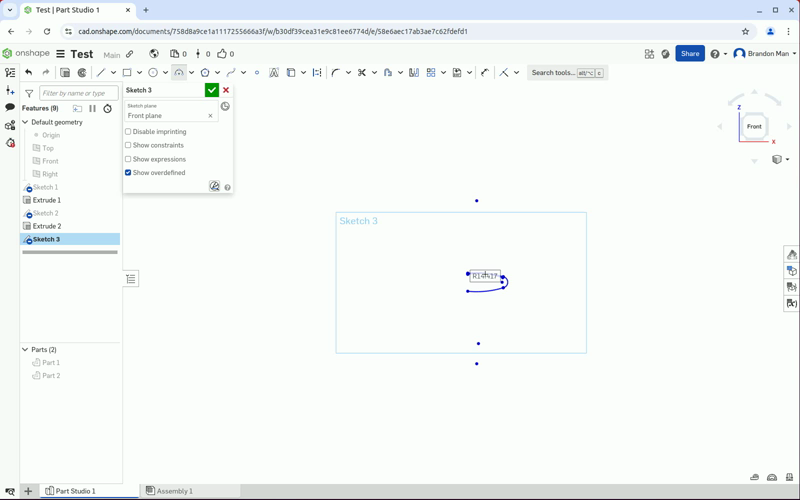
key_up(shift)
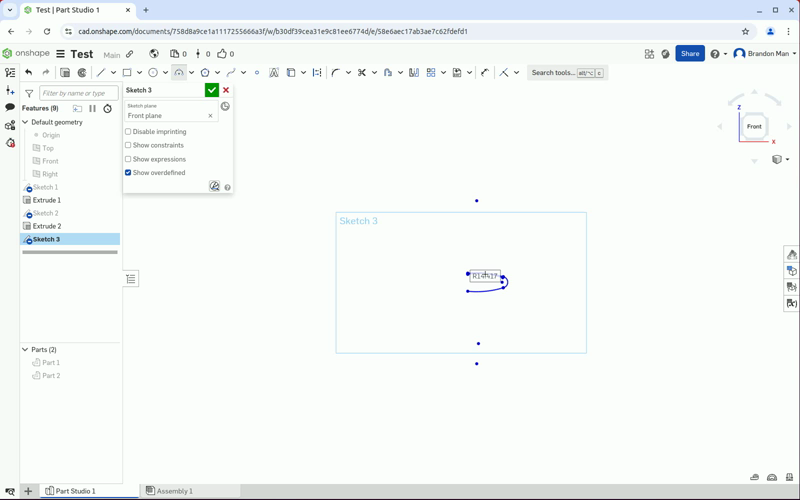
mouse_move(502, 277)
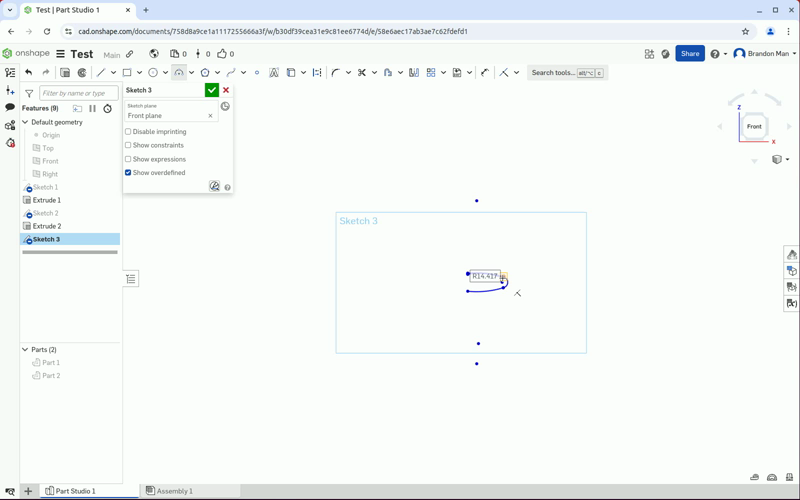
scroll(6)
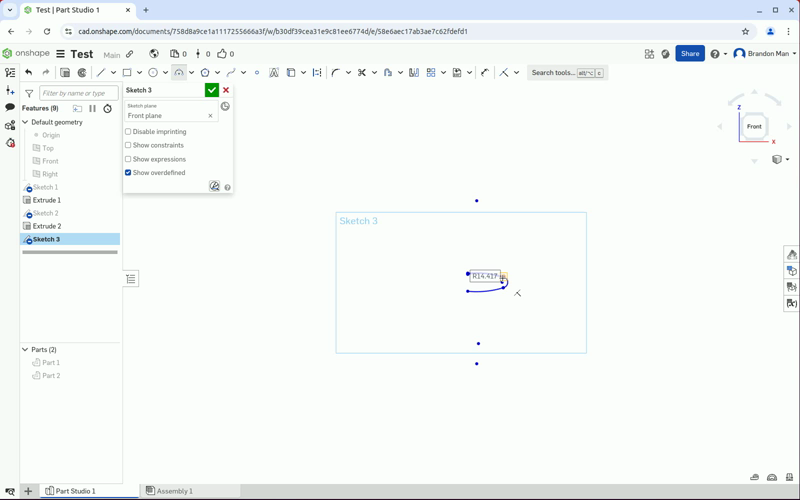
scroll(6)
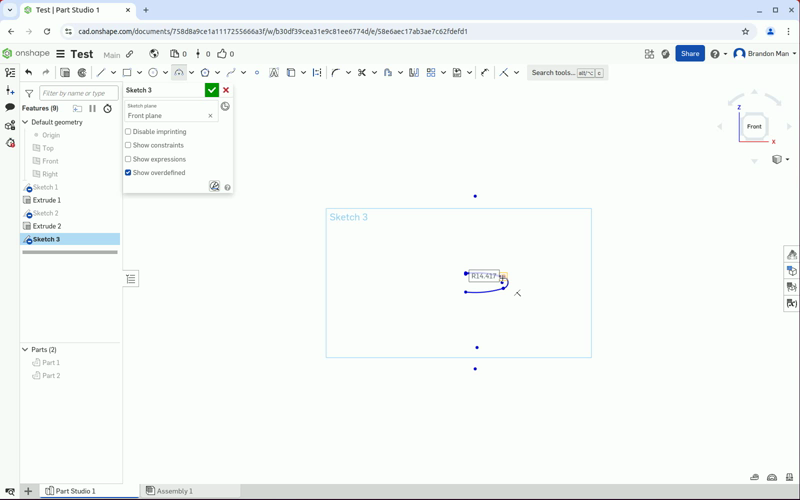
scroll(6)
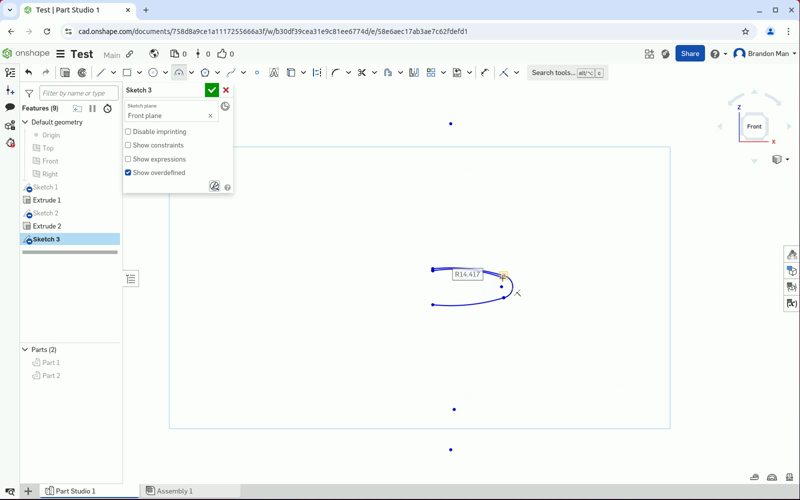
scroll(6)
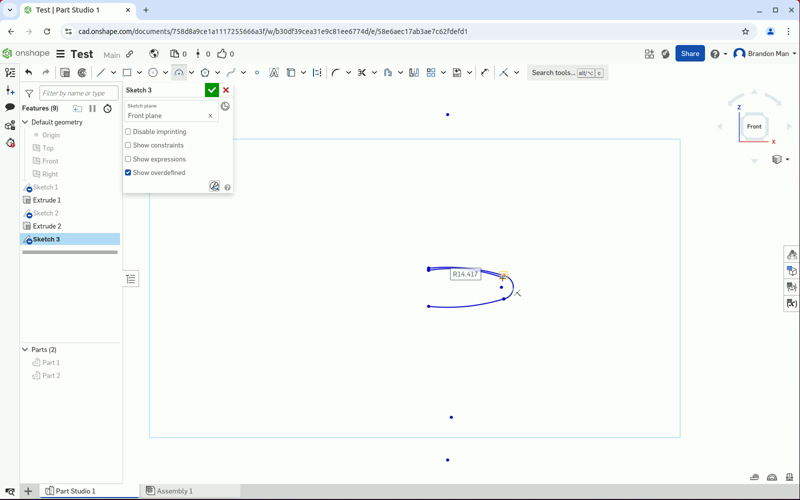
scroll(6)
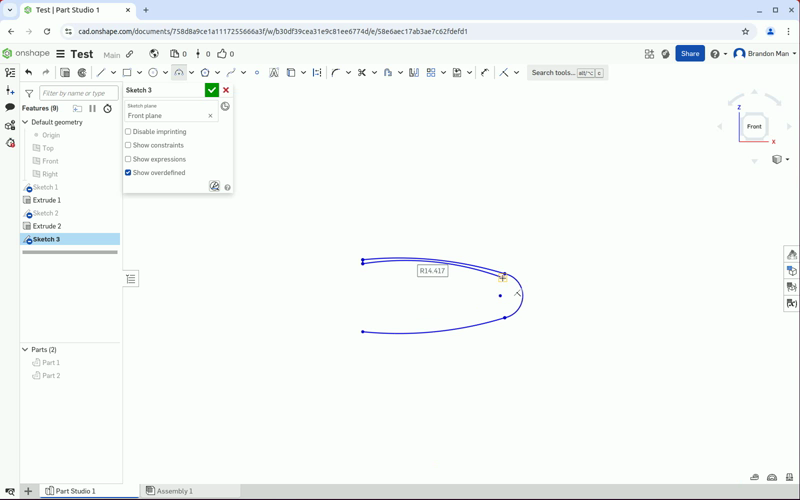
scroll(6)
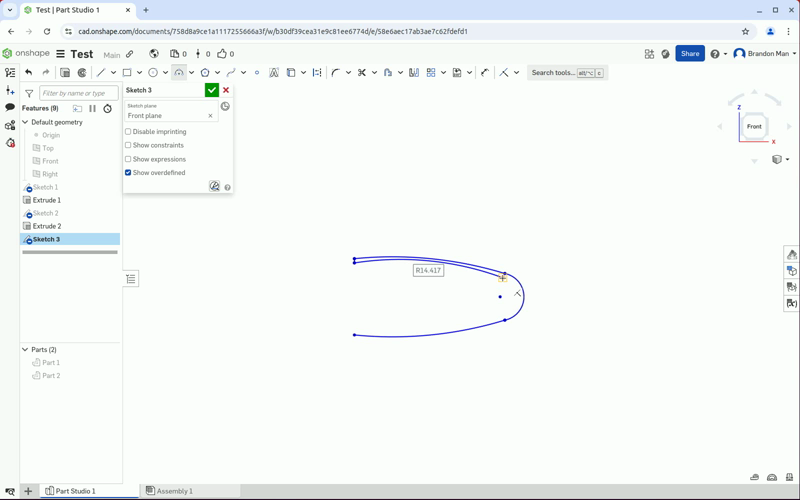
scroll(6)
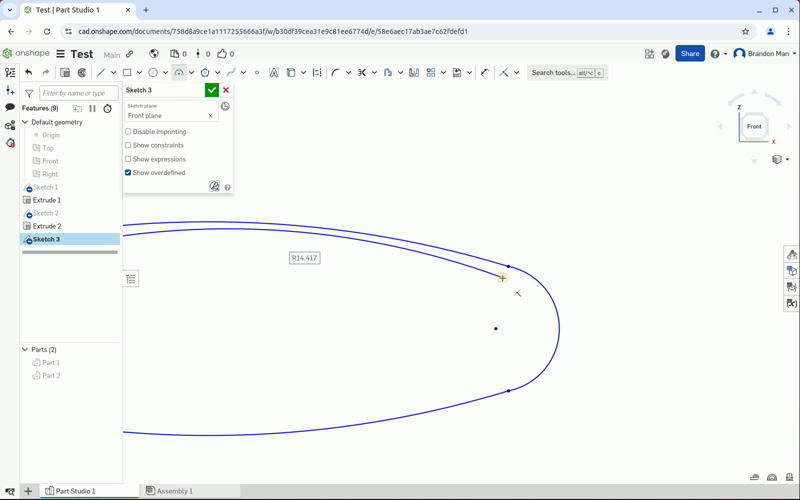
click(502, 277)
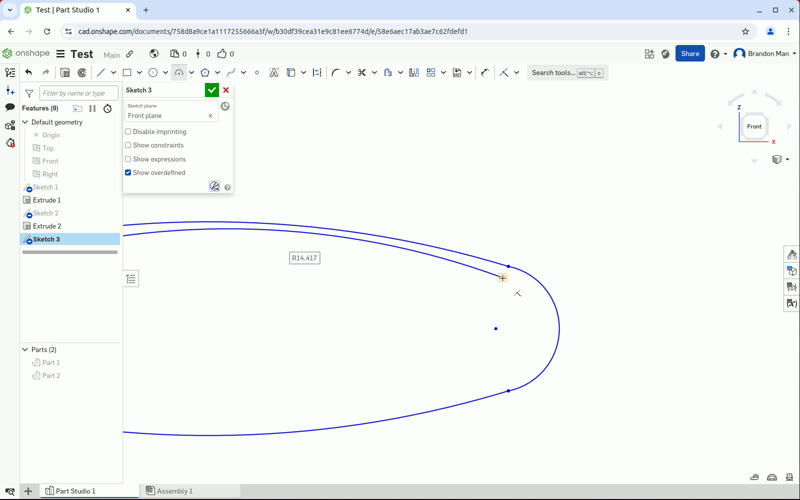
scroll(-6)
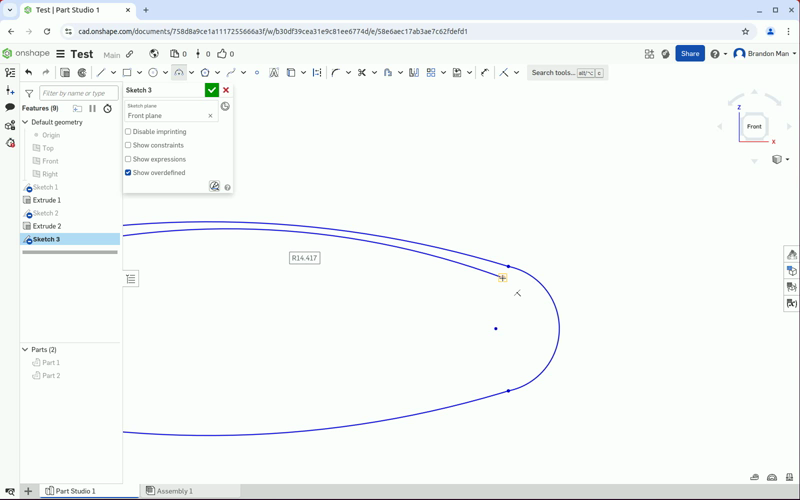
scroll(-6)
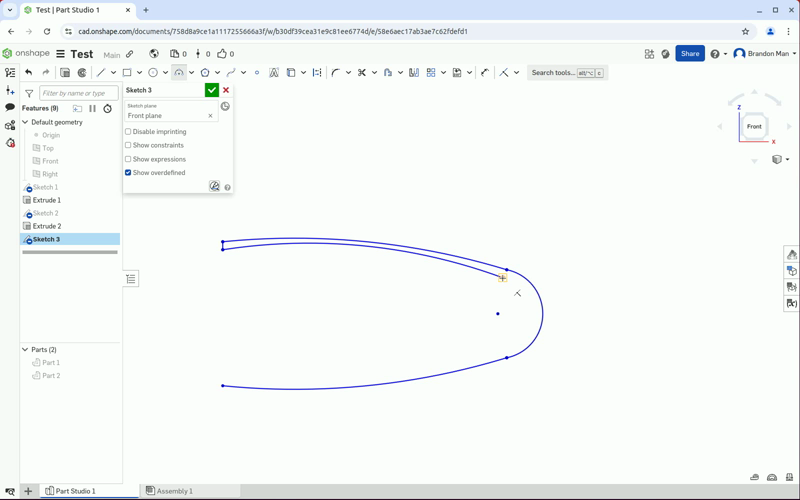
scroll(-6)
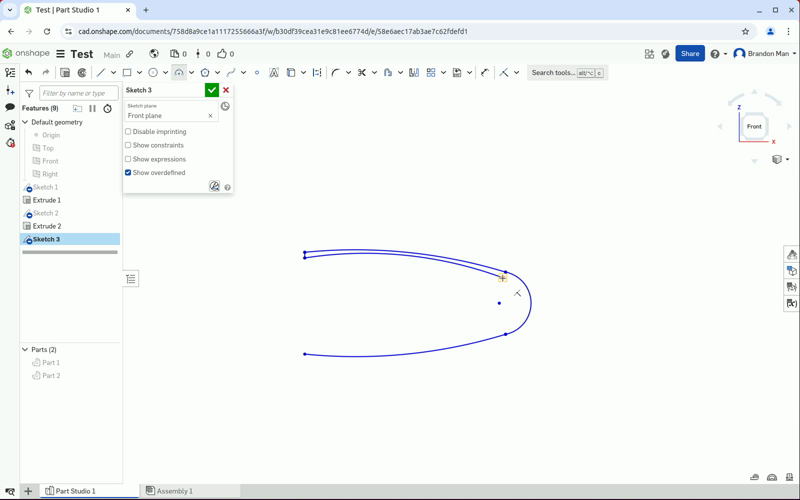
scroll(-6)
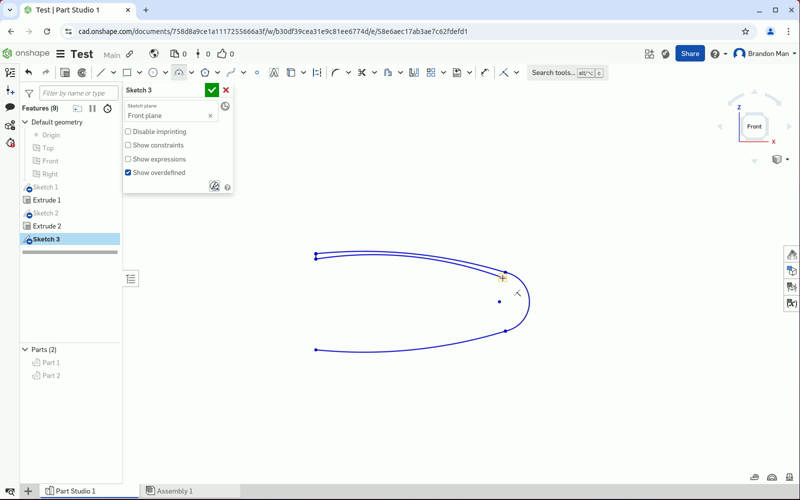
scroll(-6)
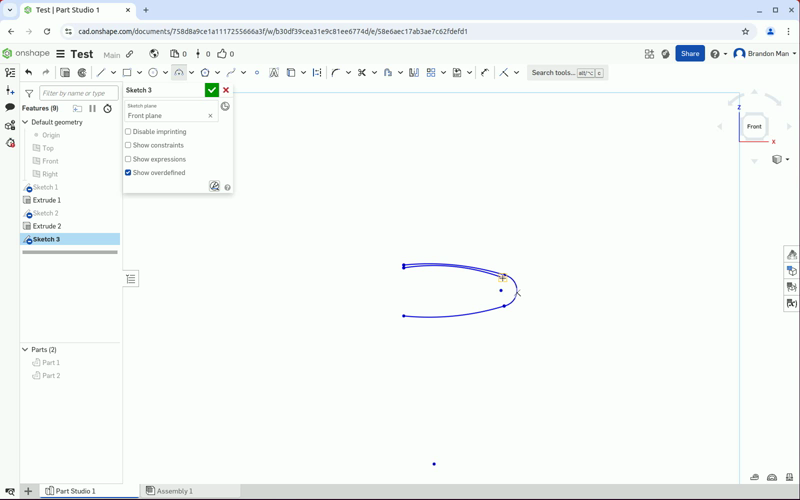
scroll(-6)
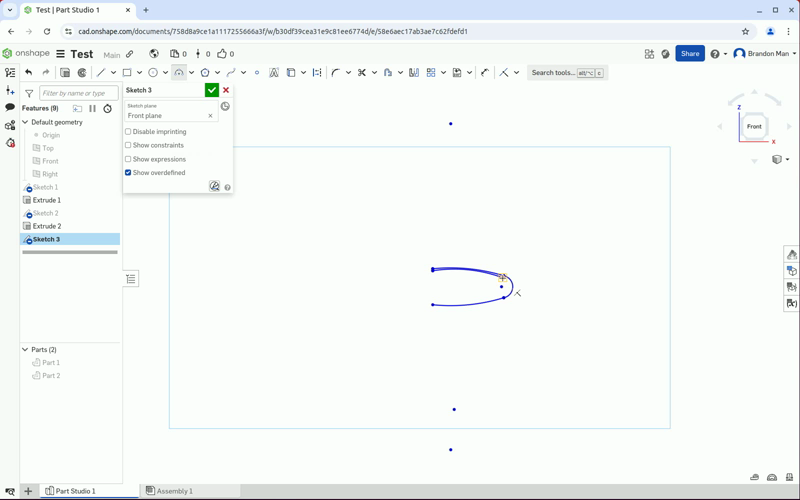
scroll(-6)
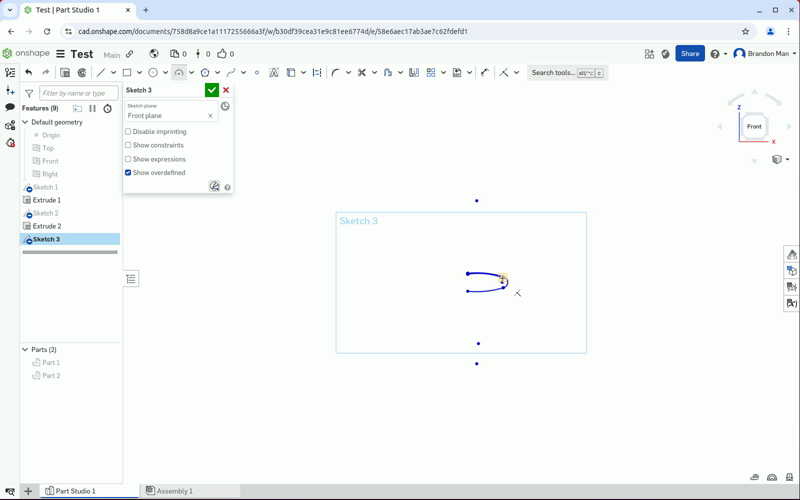
key_down(shift)
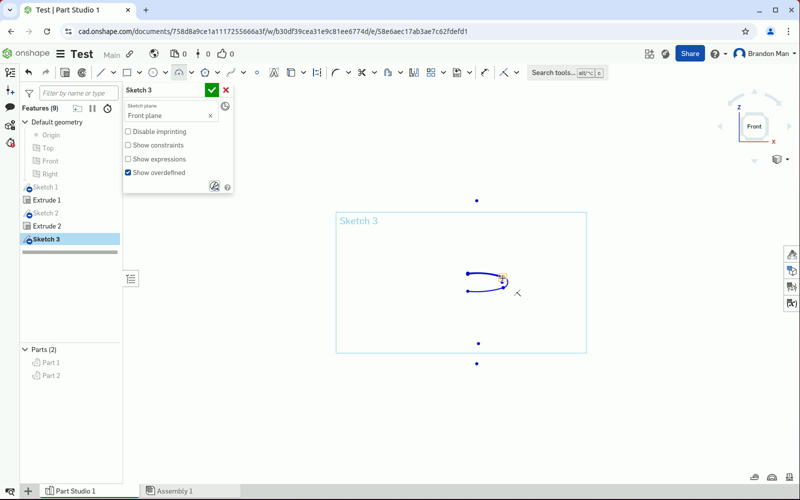
mouse_move(502, 287)
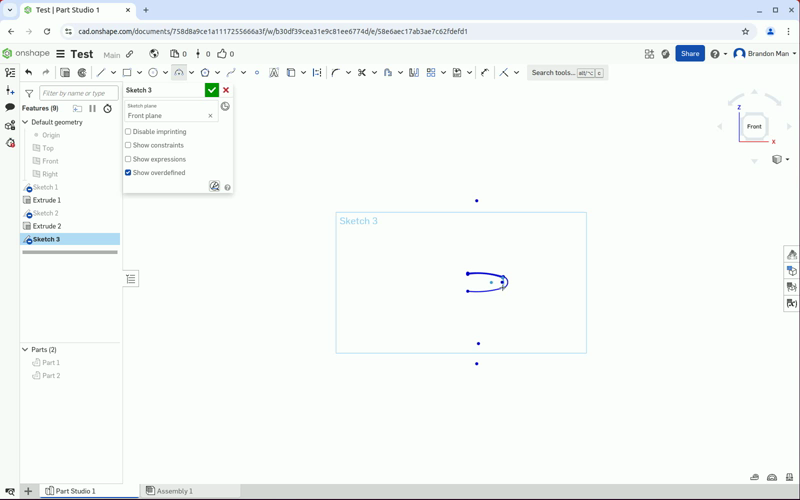
scroll(6)
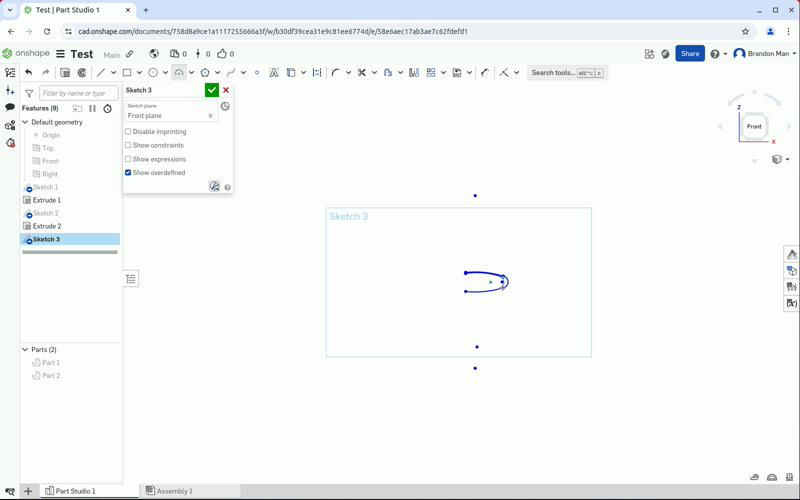
scroll(6)
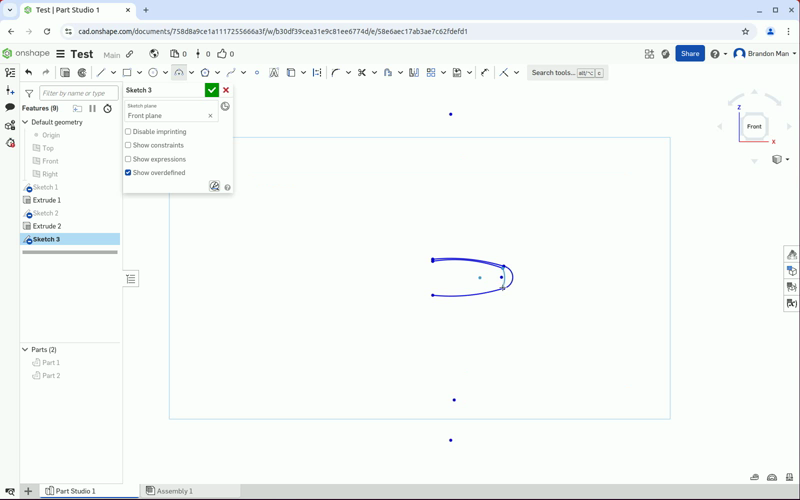
scroll(6)
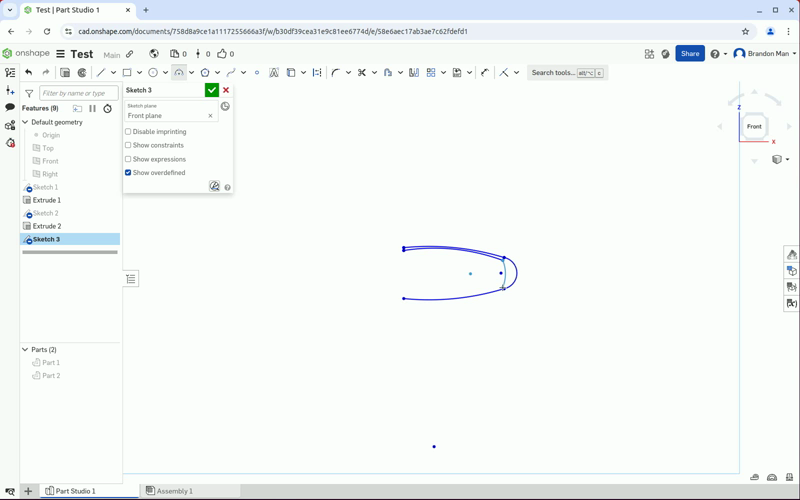
scroll(6)
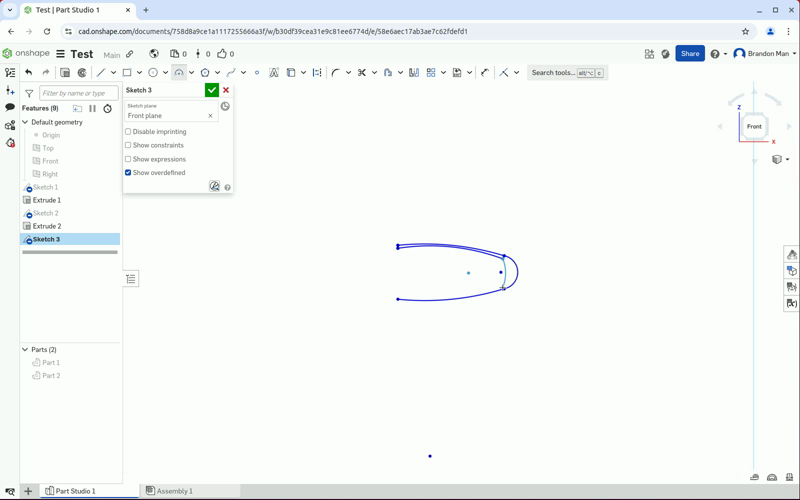
scroll(6)
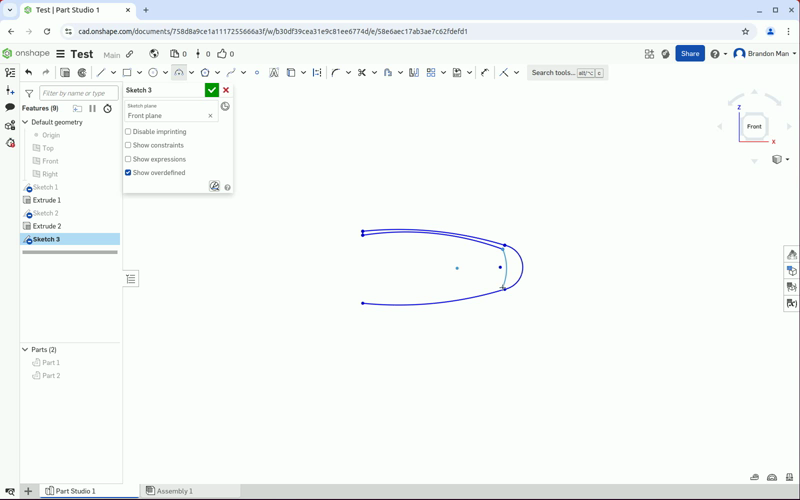
scroll(6)
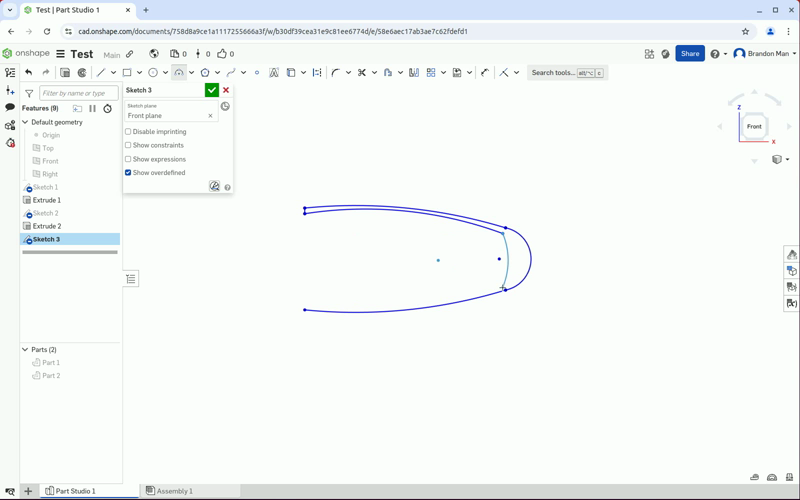
scroll(6)
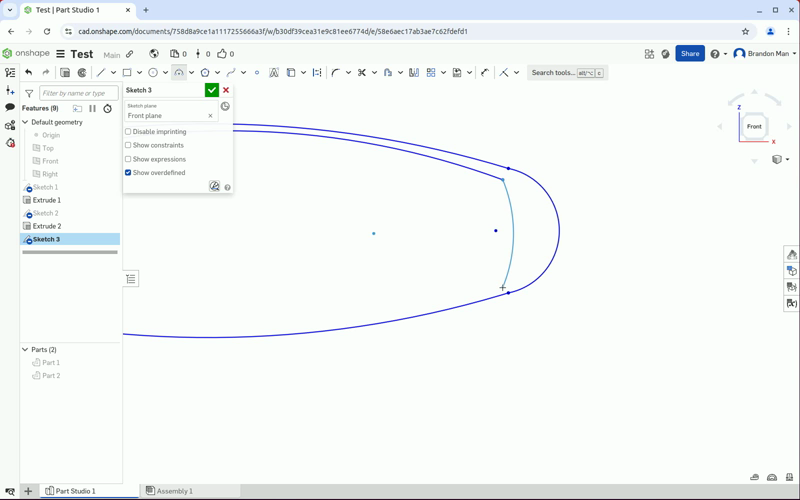
click(502, 287)
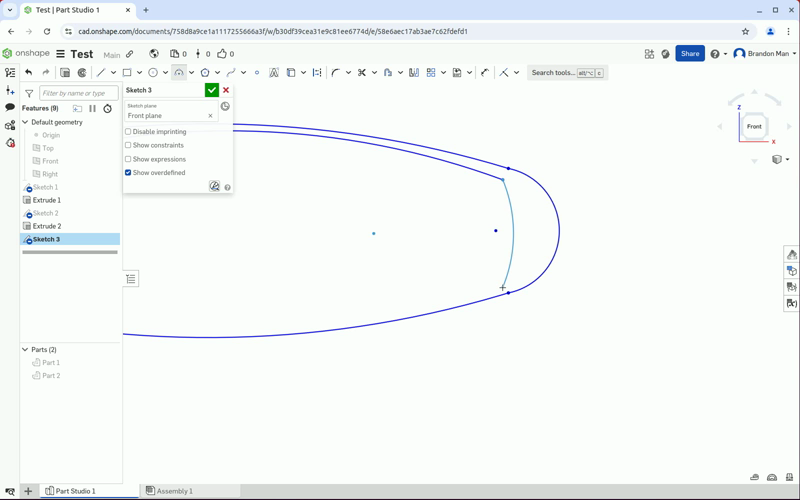
scroll(-6)
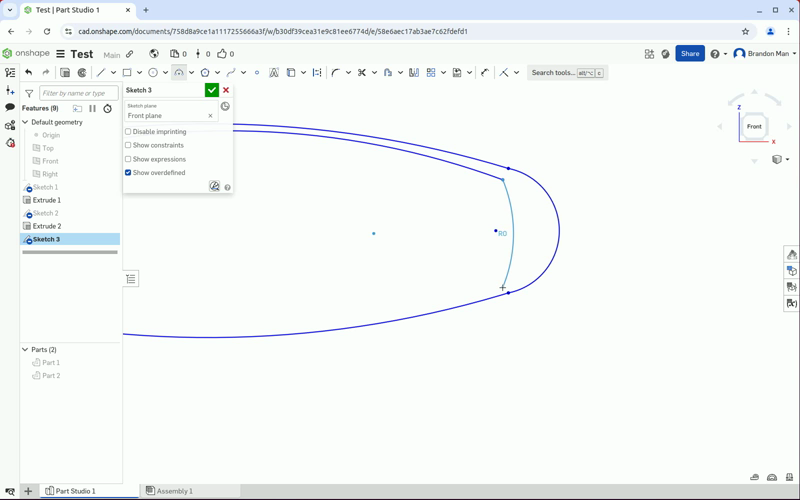
scroll(-6)
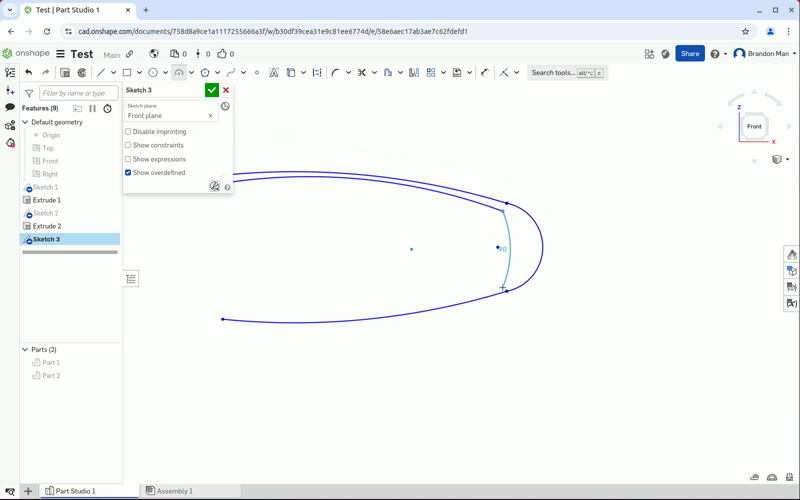
scroll(-6)
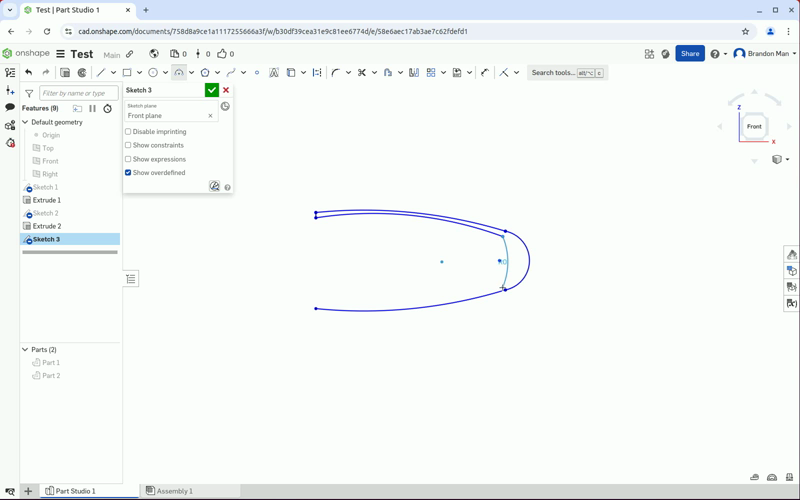
scroll(-6)
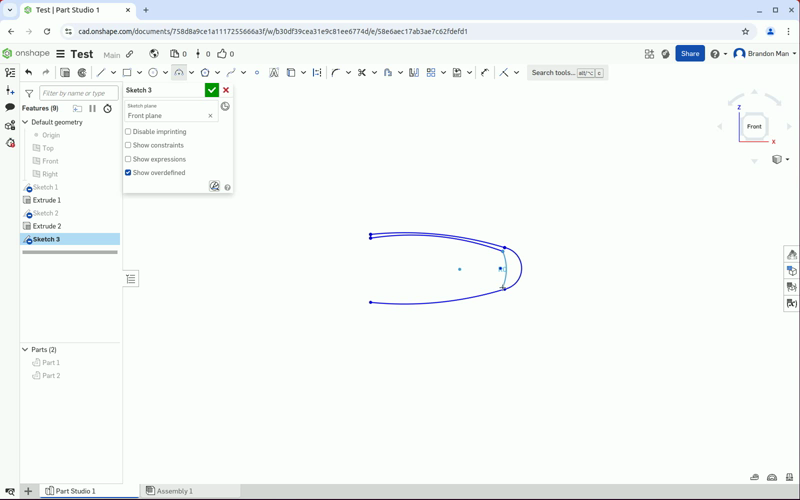
scroll(-6)
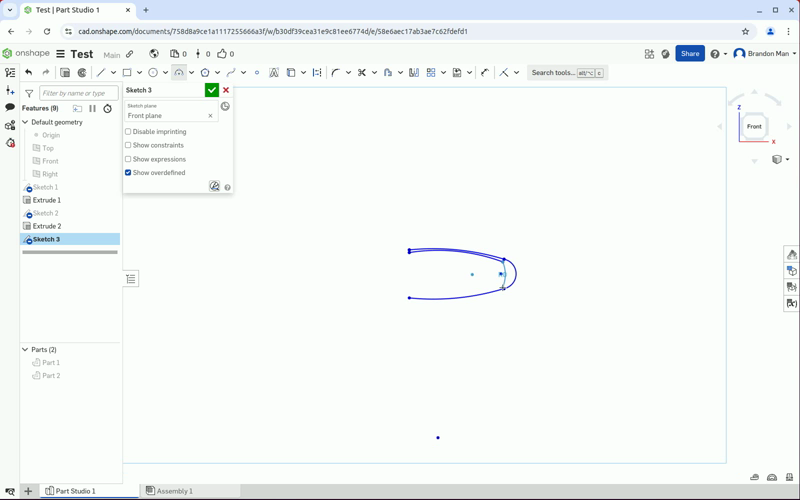
scroll(-6)
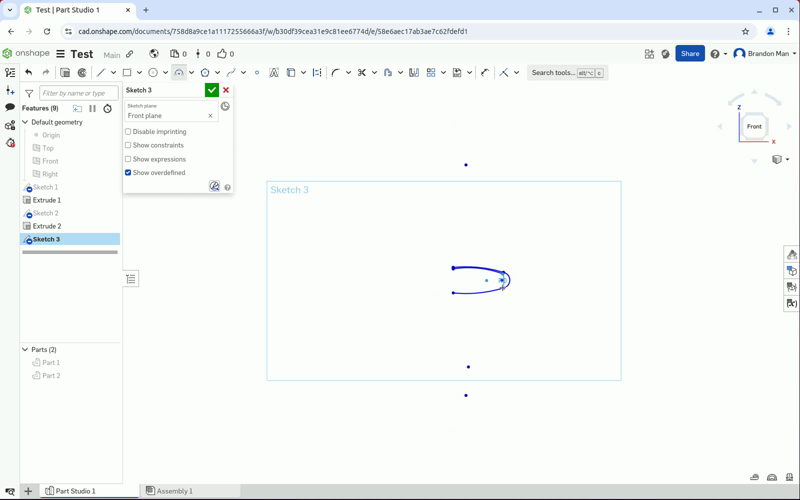
scroll(-6)
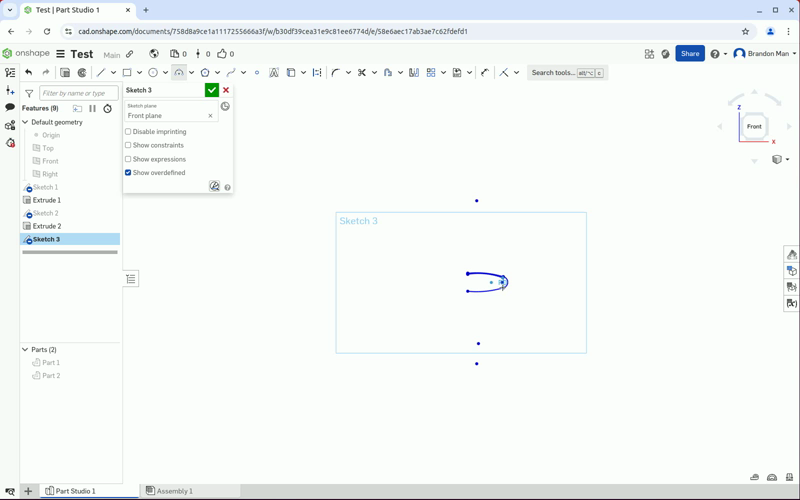
mouse_move(506, 282)
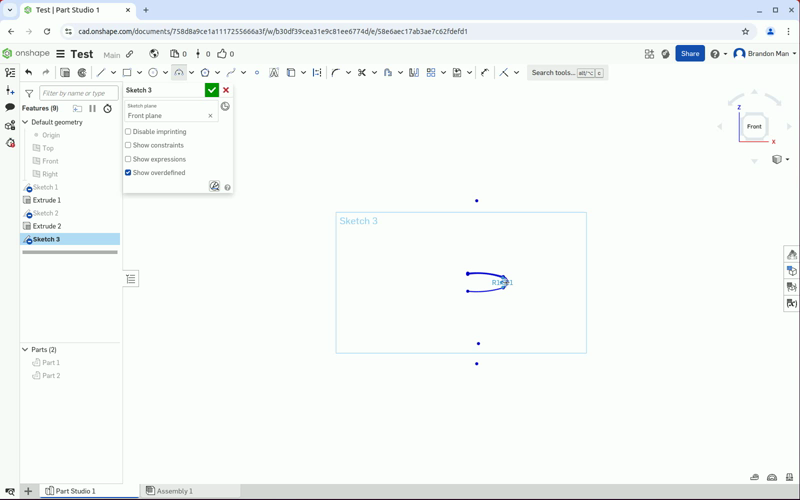
scroll(6)
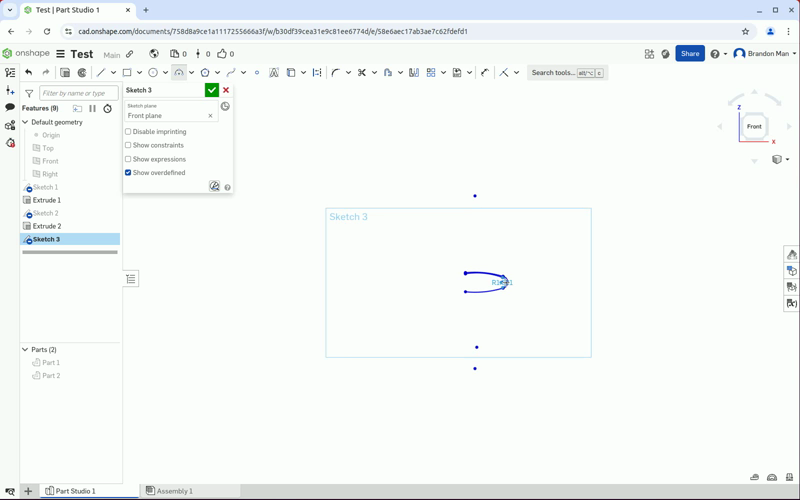
scroll(6)
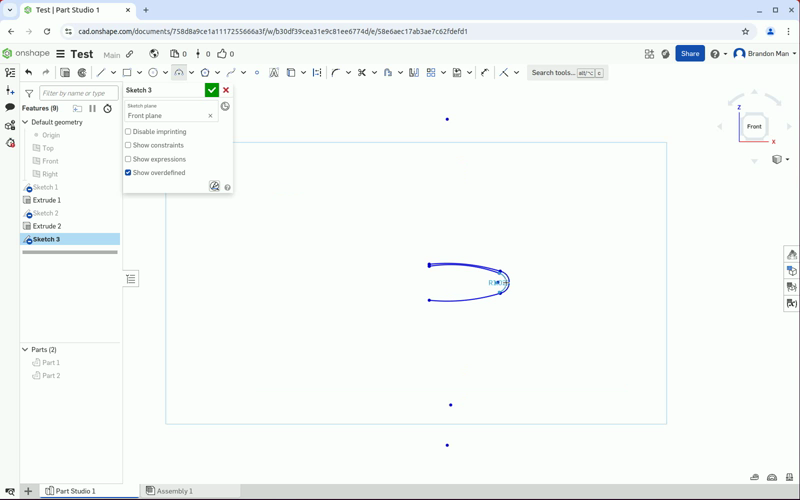
scroll(6)
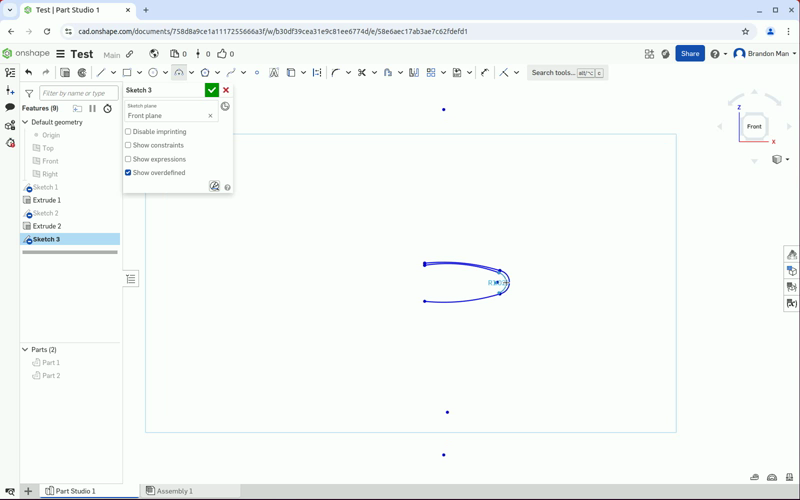
scroll(6)
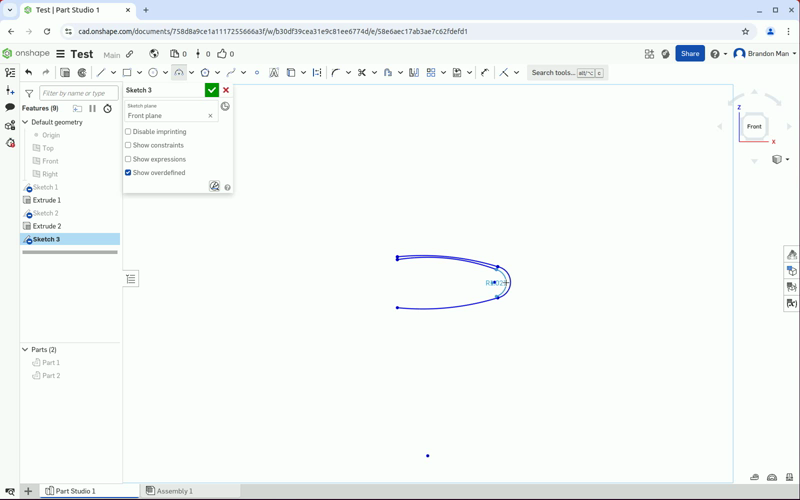
scroll(6)
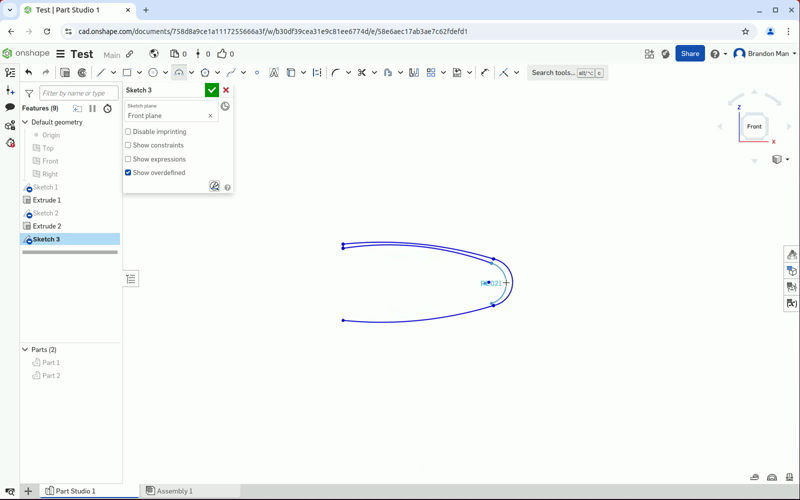
scroll(6)
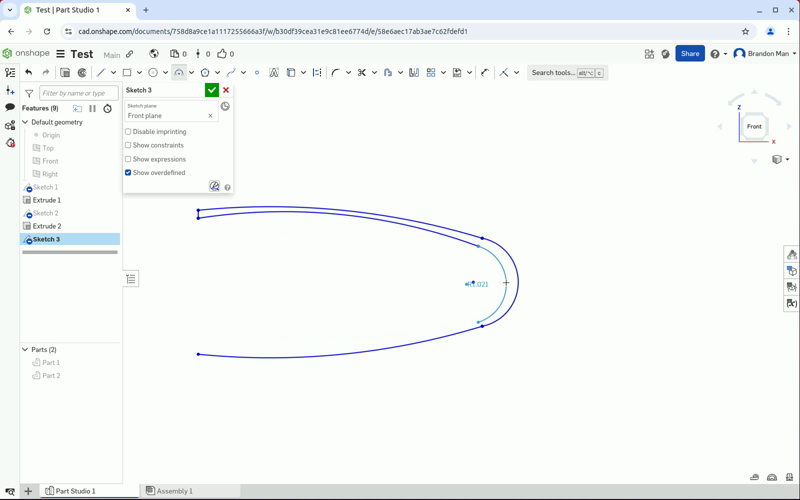
scroll(6)
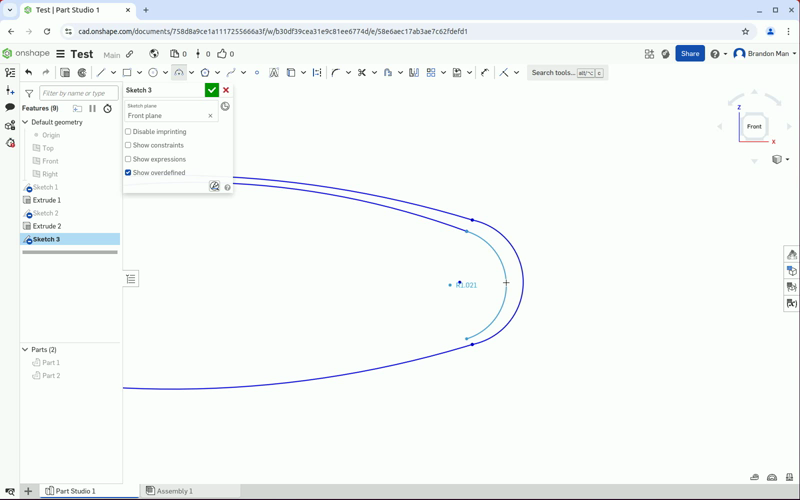
click(506, 282)
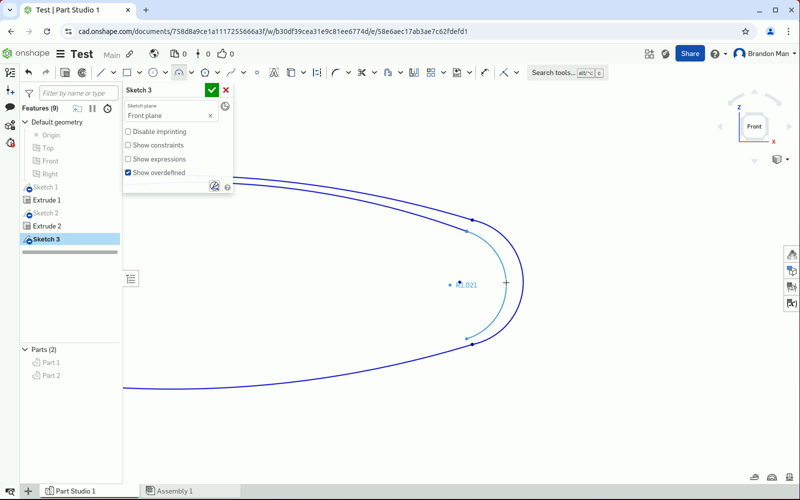
scroll(-6)
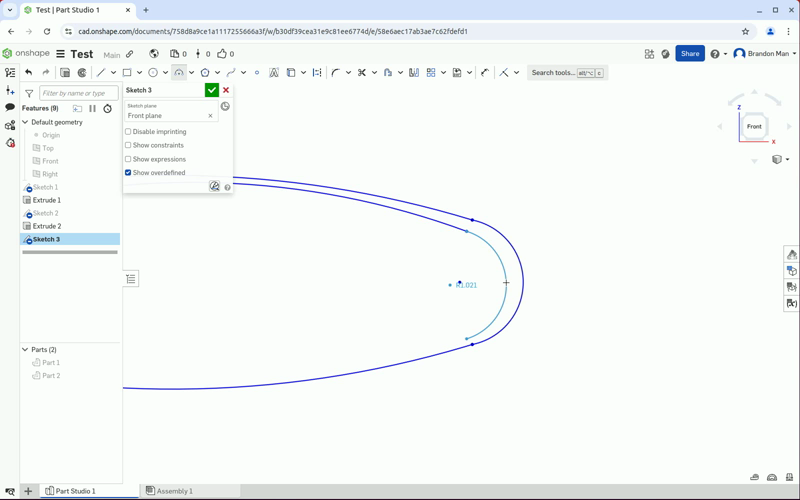
scroll(-6)
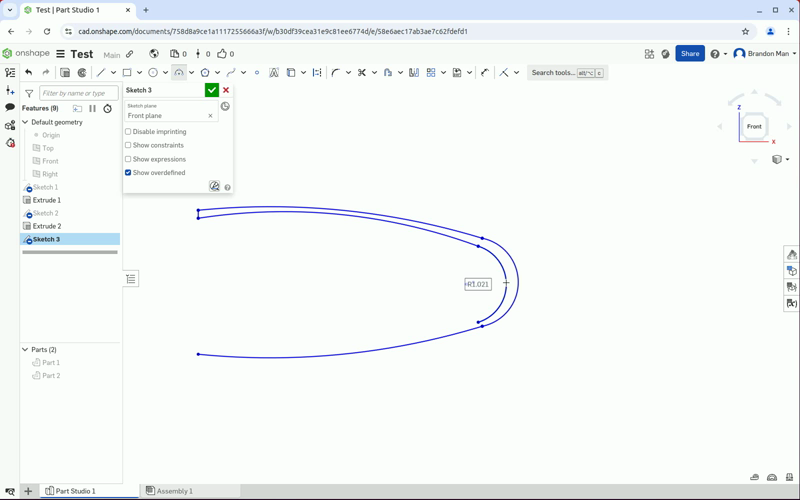
scroll(-6)
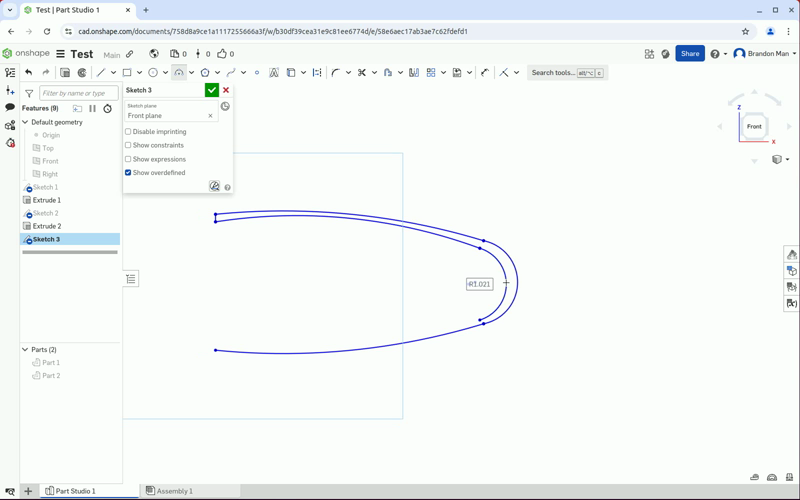
scroll(-6)
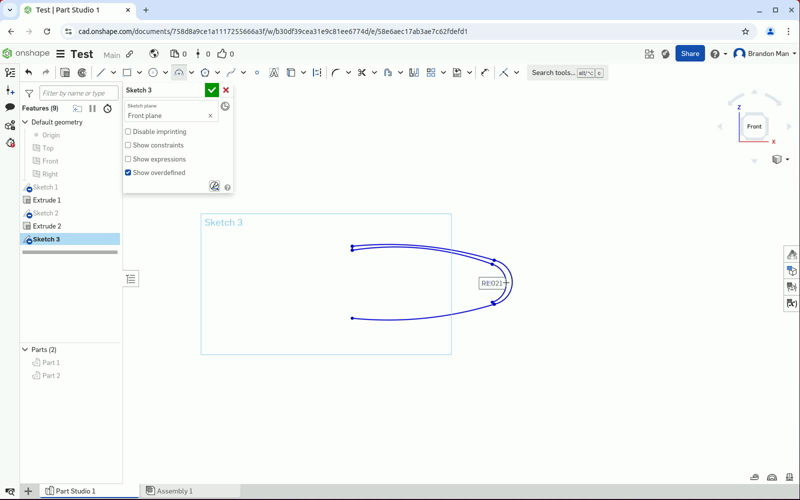
scroll(-6)
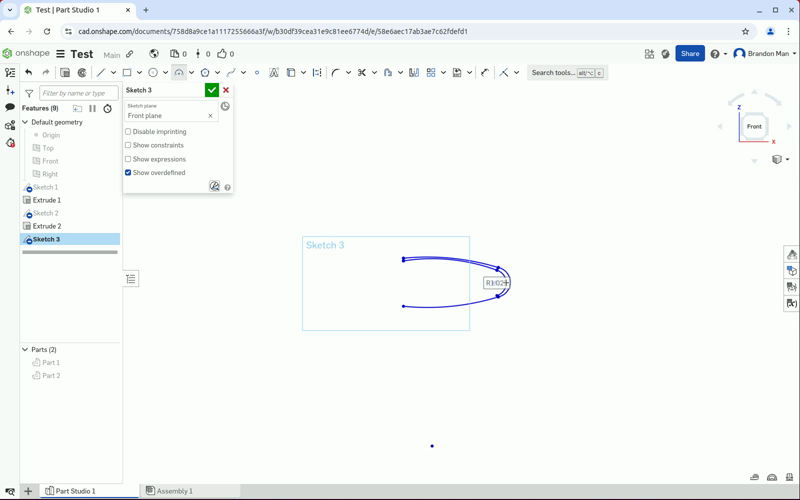
scroll(-6)
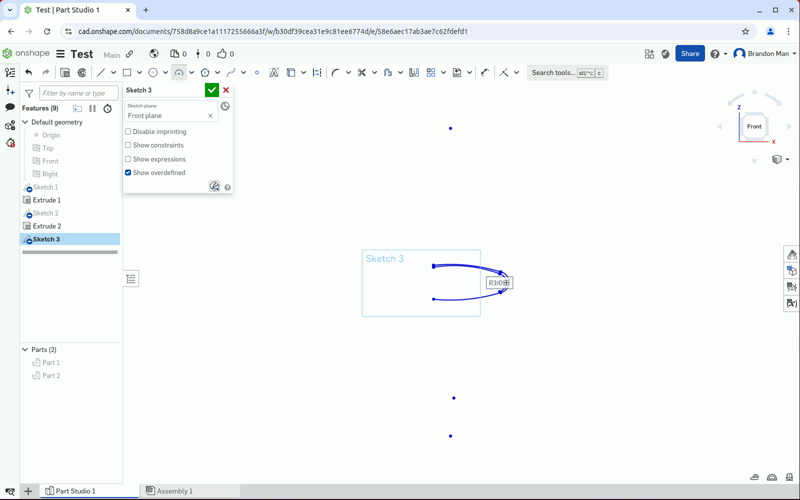
scroll(-6)
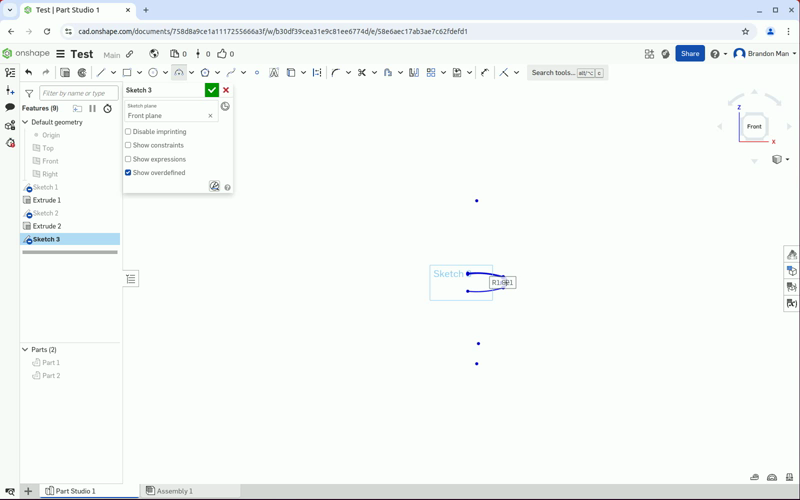
key_up(shift)
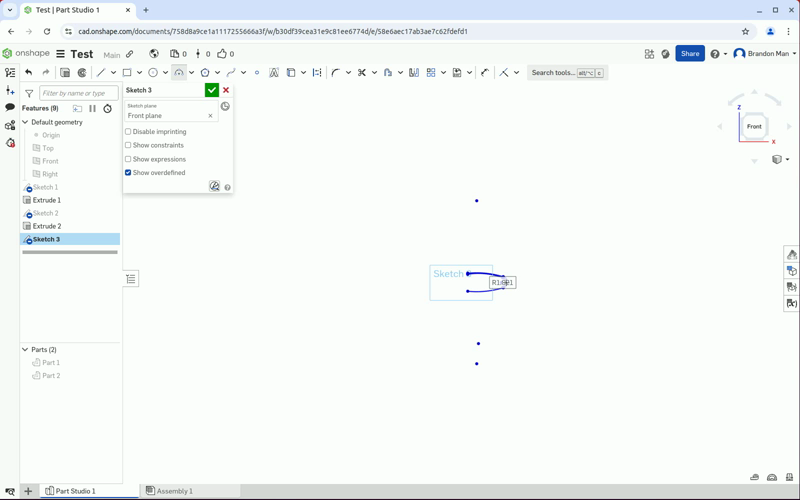
mouse_move(502, 287)
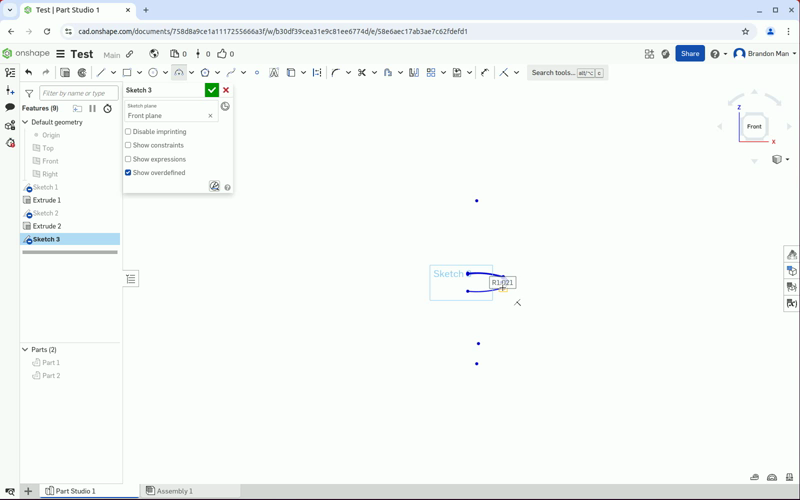
scroll(6)
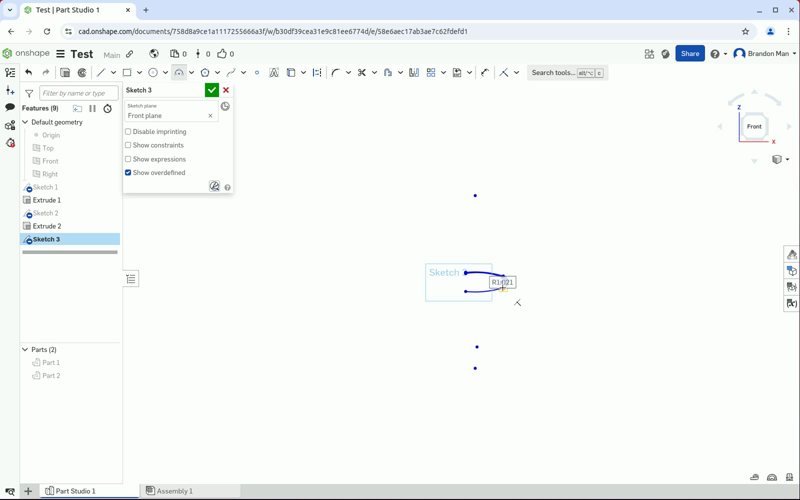
scroll(6)
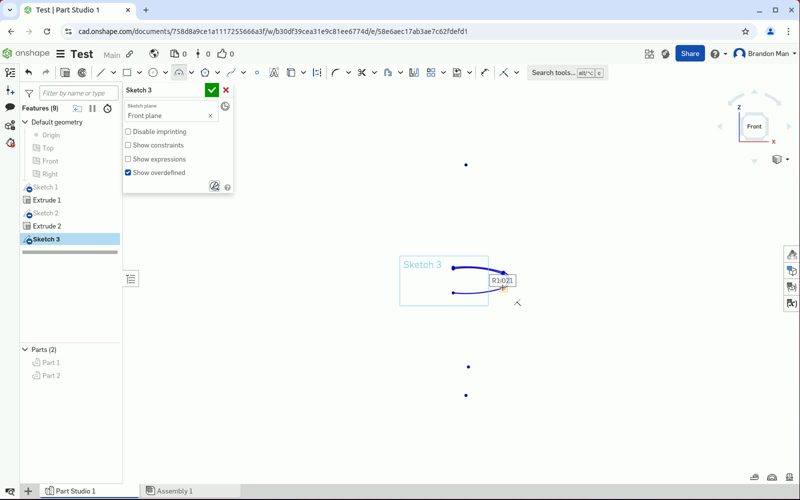
scroll(6)
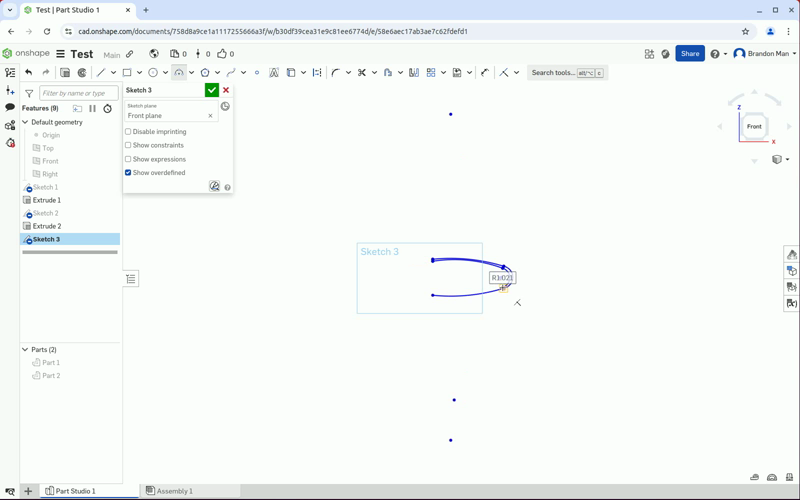
scroll(6)
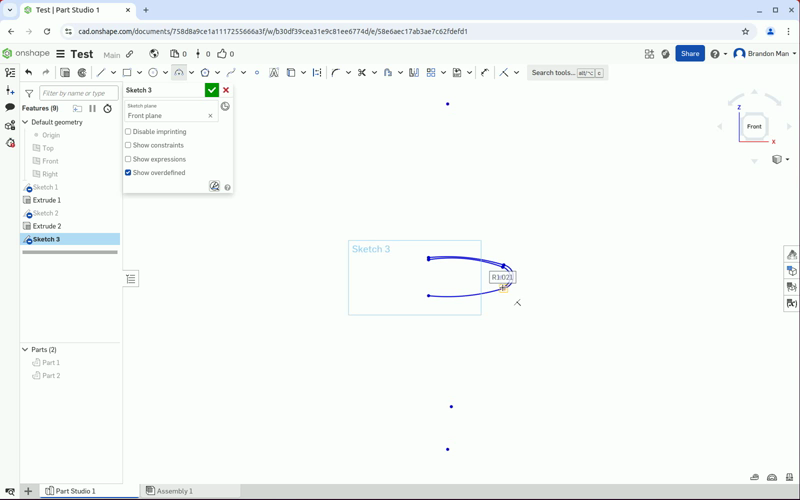
scroll(6)
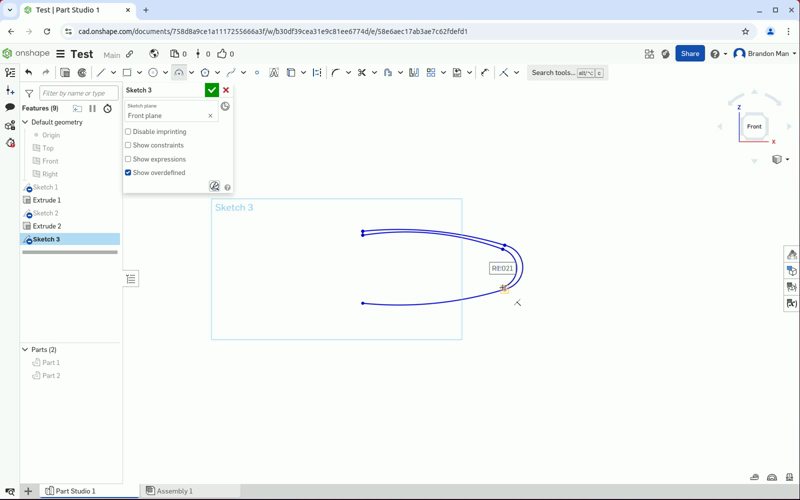
scroll(6)
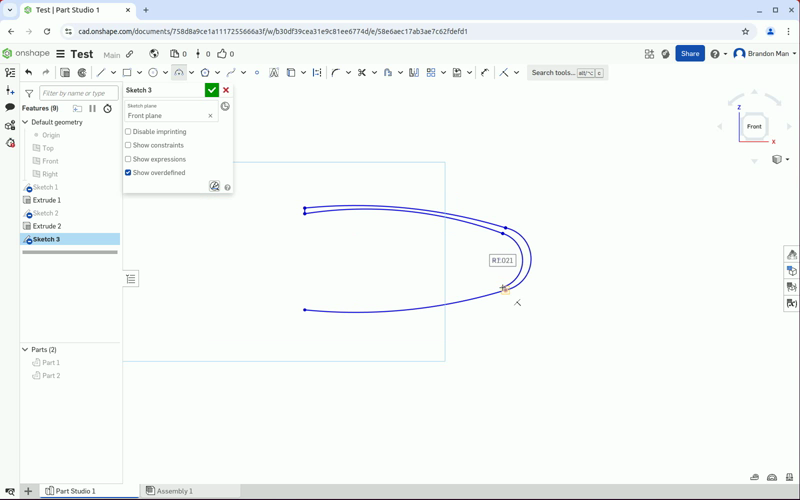
scroll(6)
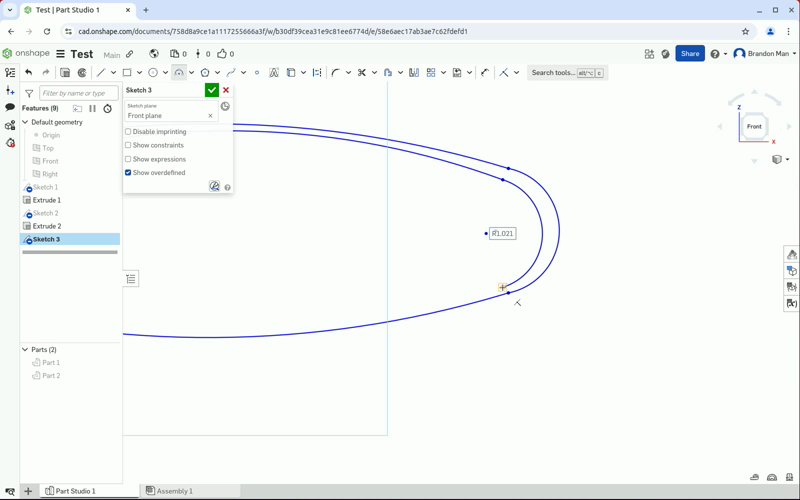
click(502, 287)
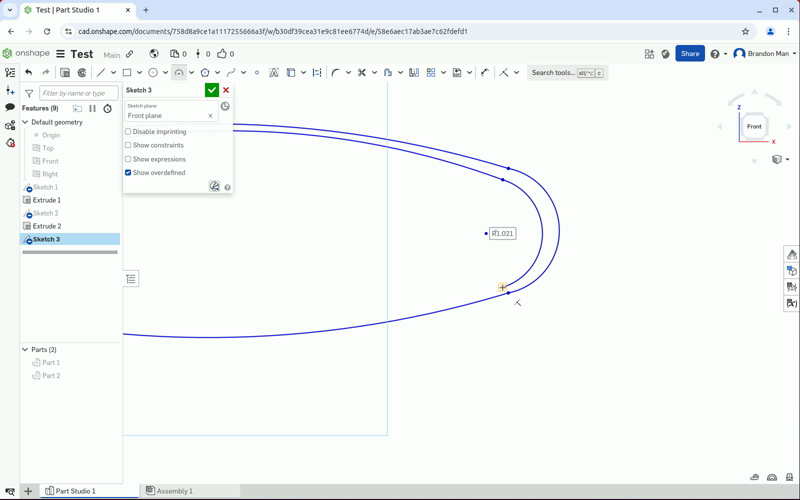
scroll(-6)
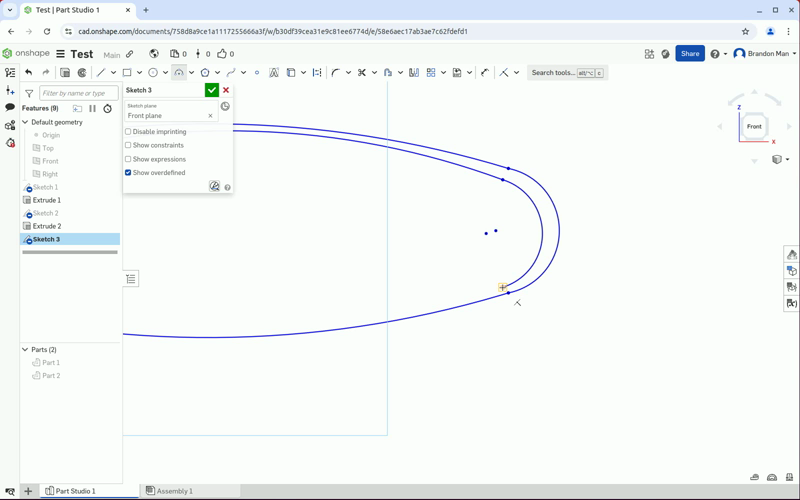
scroll(-6)
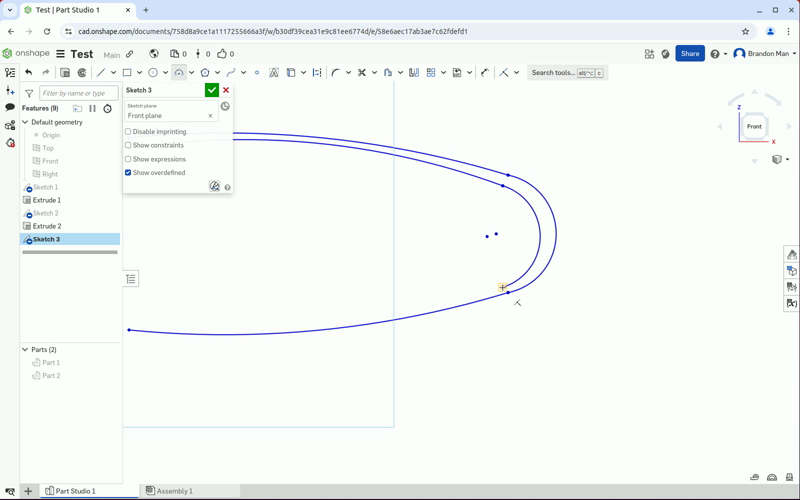
scroll(-6)
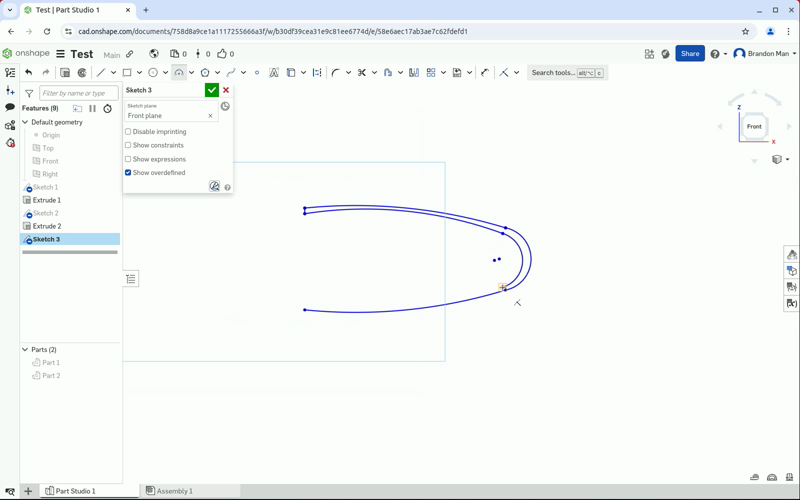
scroll(-6)
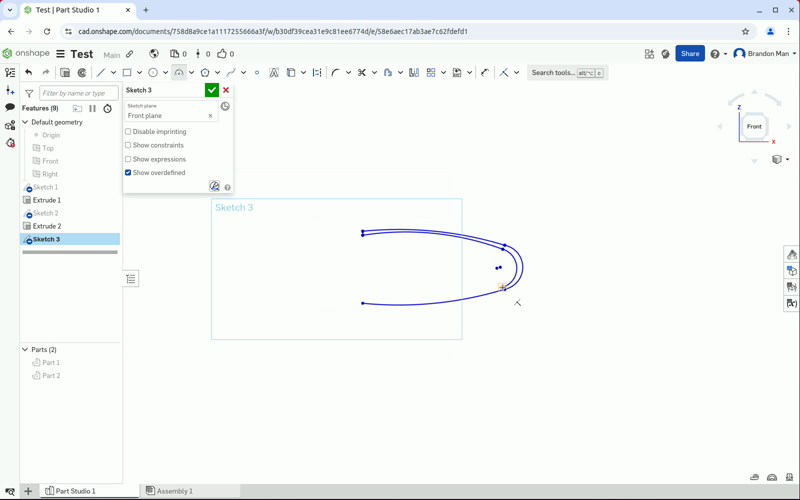
scroll(-6)
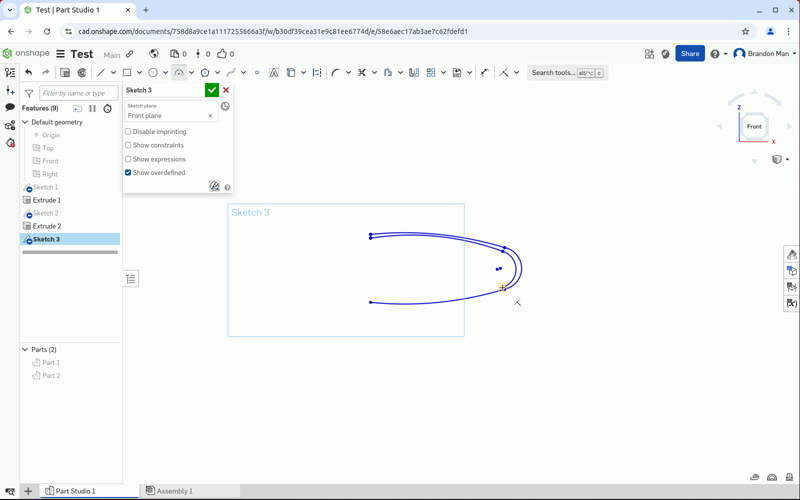
scroll(-6)
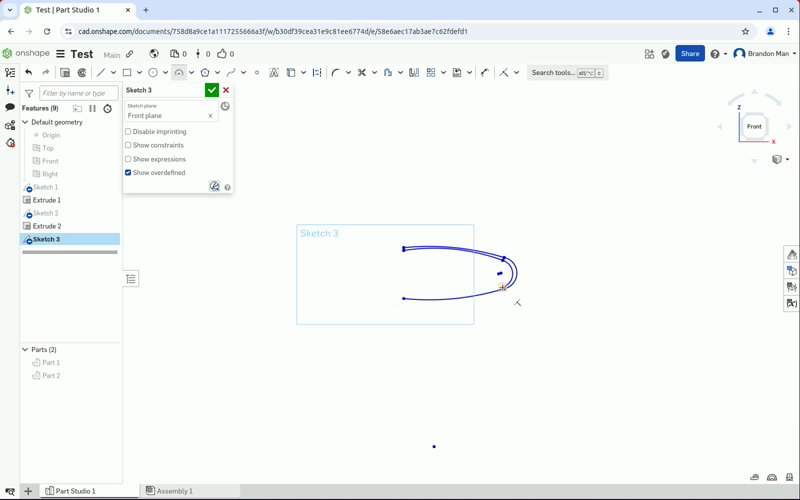
scroll(-6)
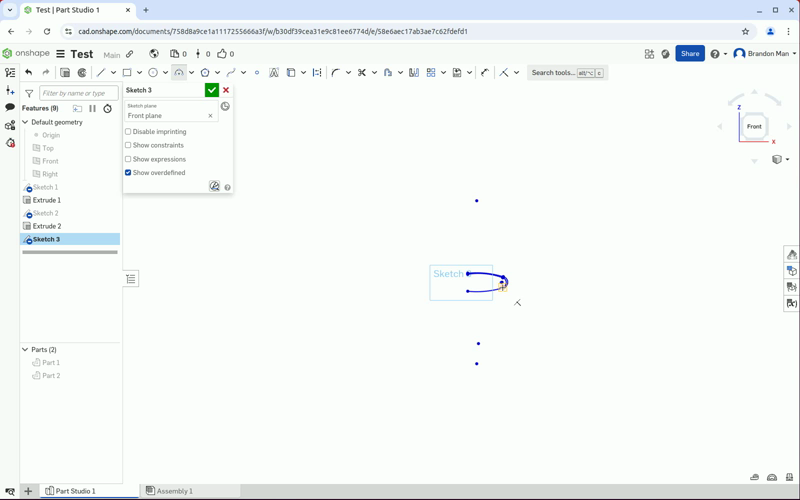
key_down(shift)
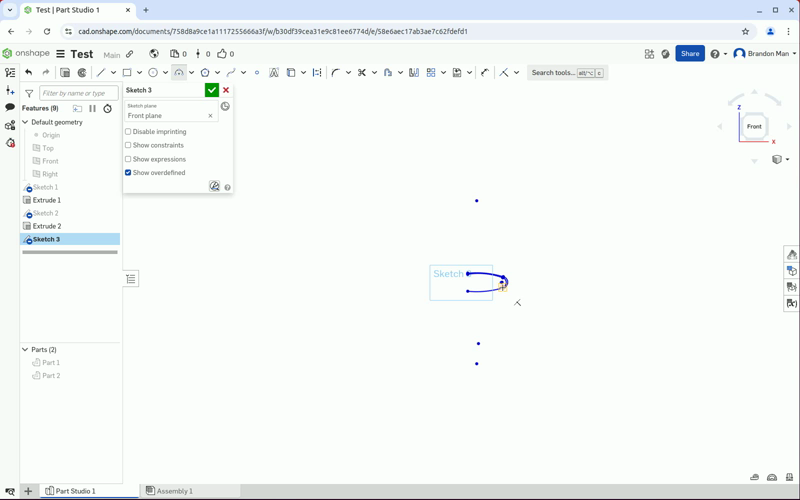
mouse_move(467, 290)
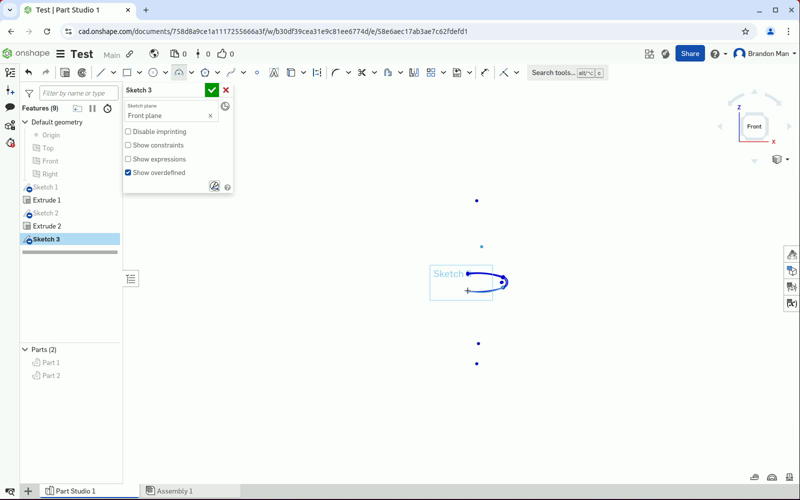
scroll(6)
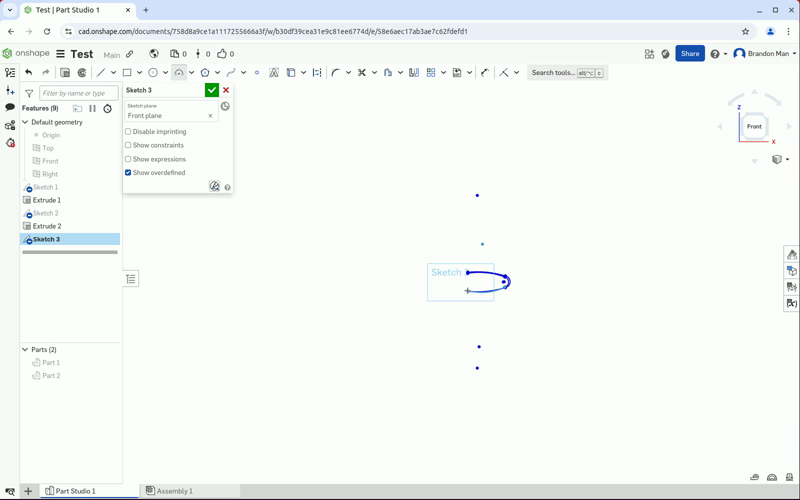
scroll(6)
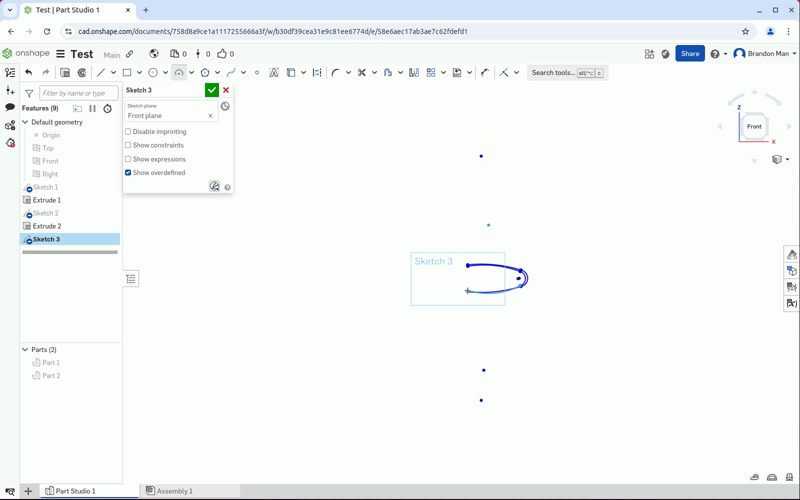
scroll(6)
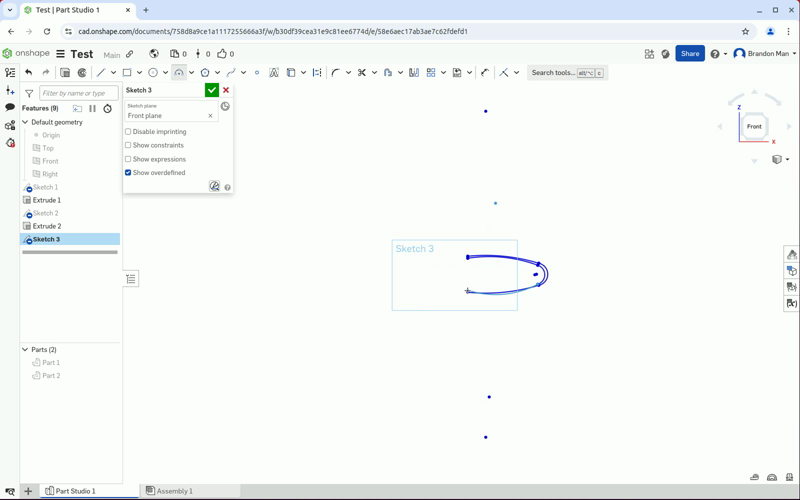
scroll(6)
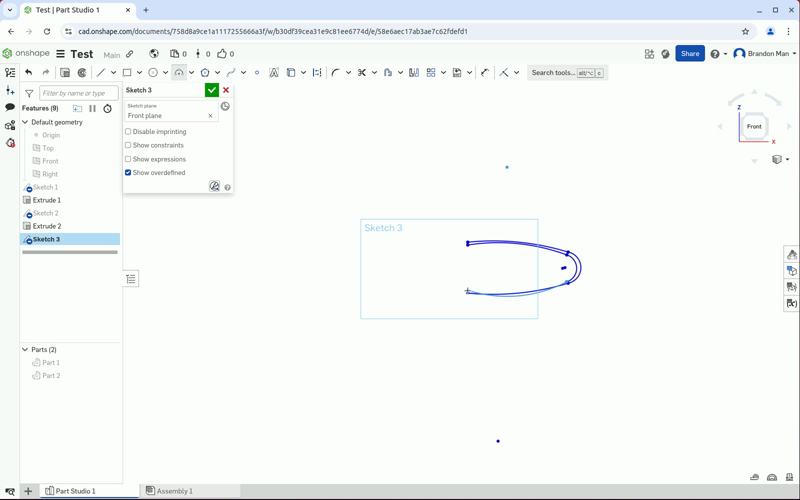
scroll(6)
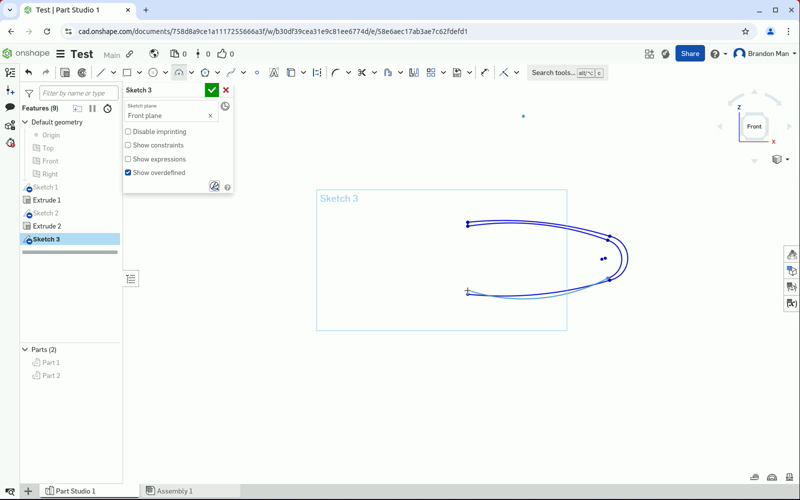
scroll(6)
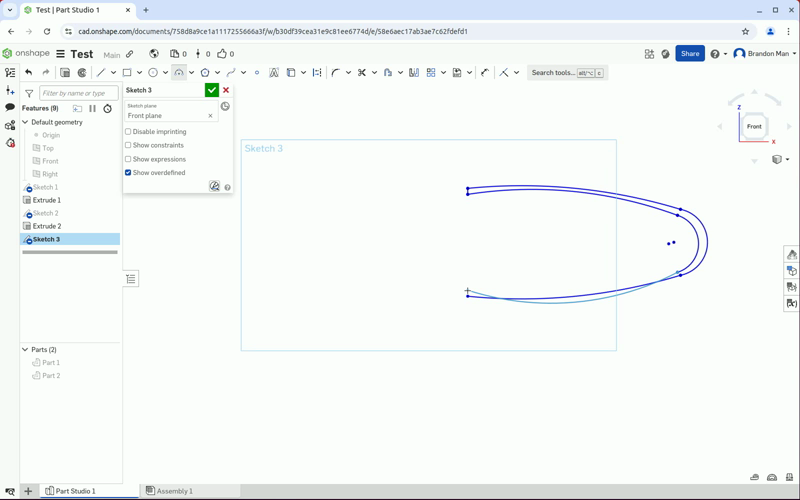
scroll(6)
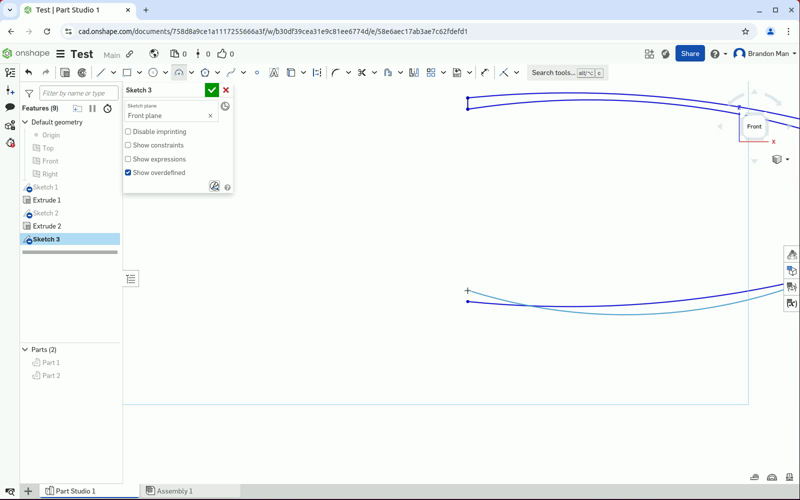
click(467, 290)
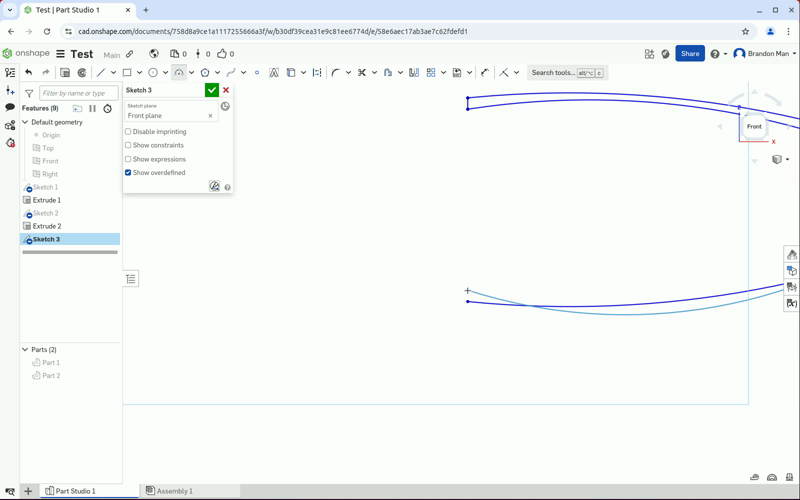
scroll(-6)
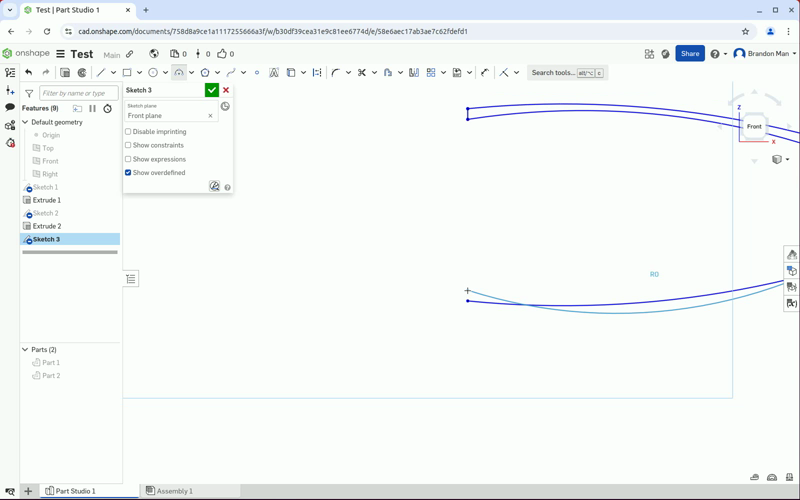
scroll(-6)
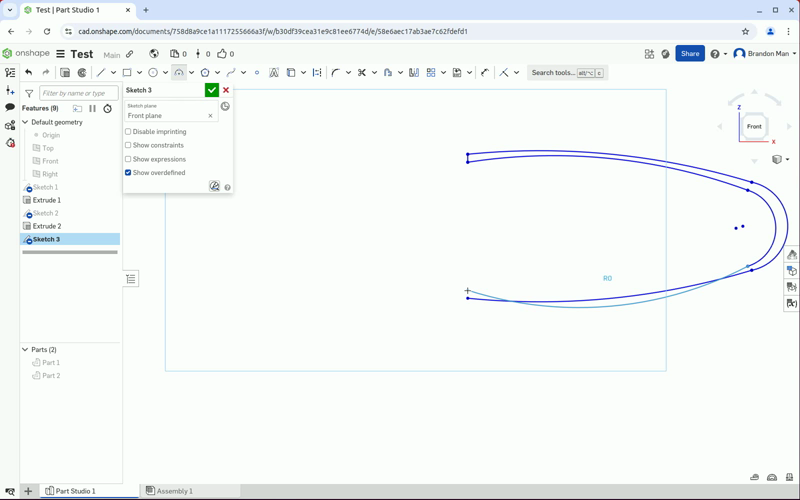
scroll(-6)
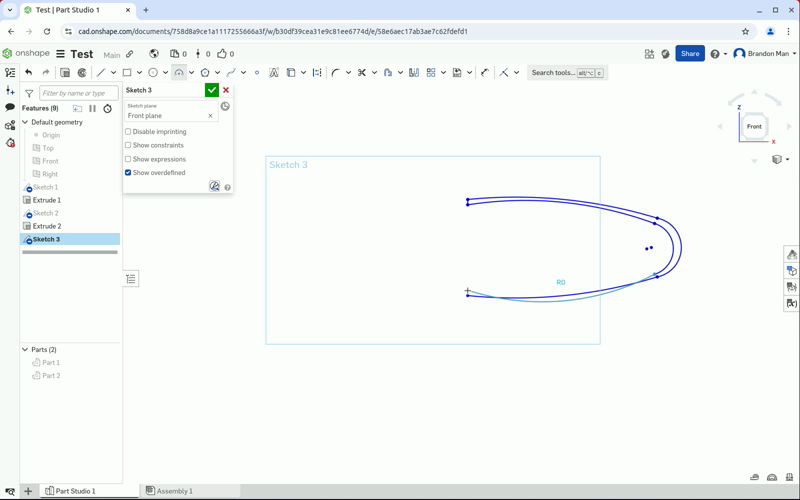
scroll(-6)
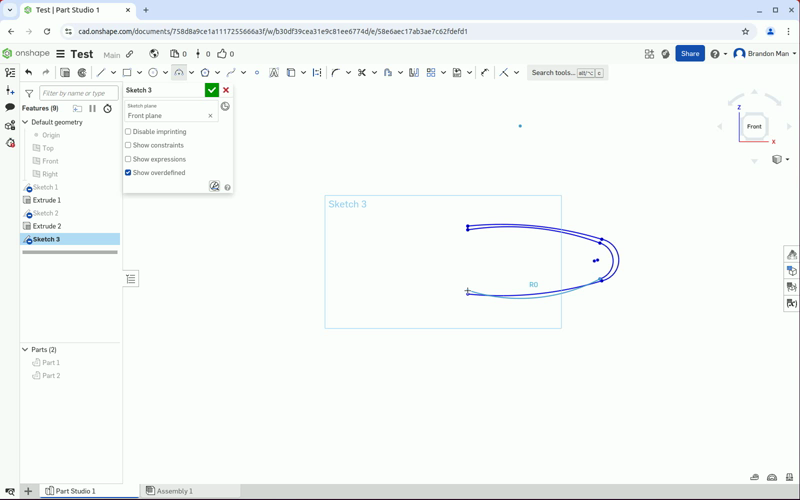
scroll(-6)
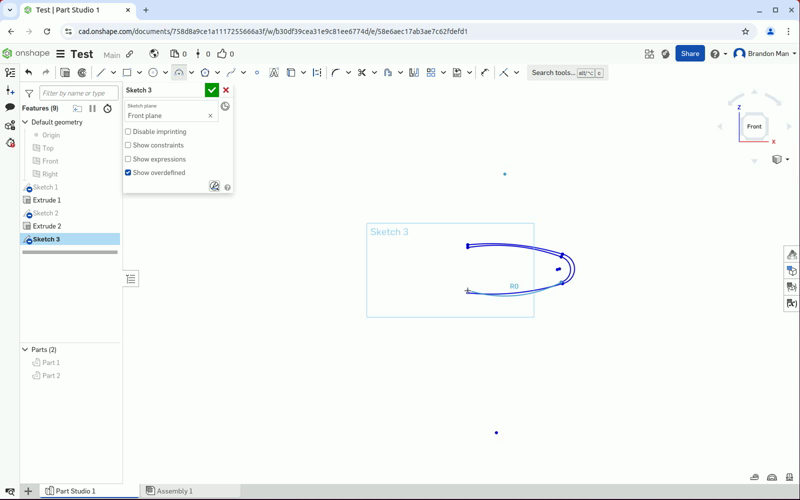
scroll(-6)
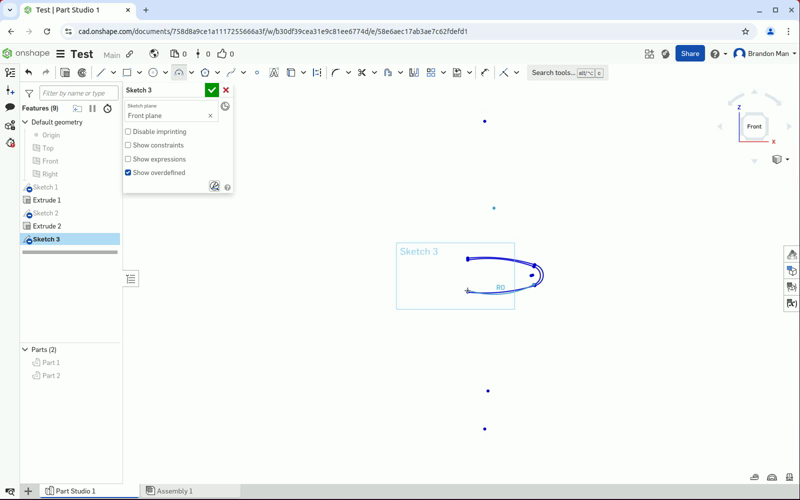
scroll(-6)
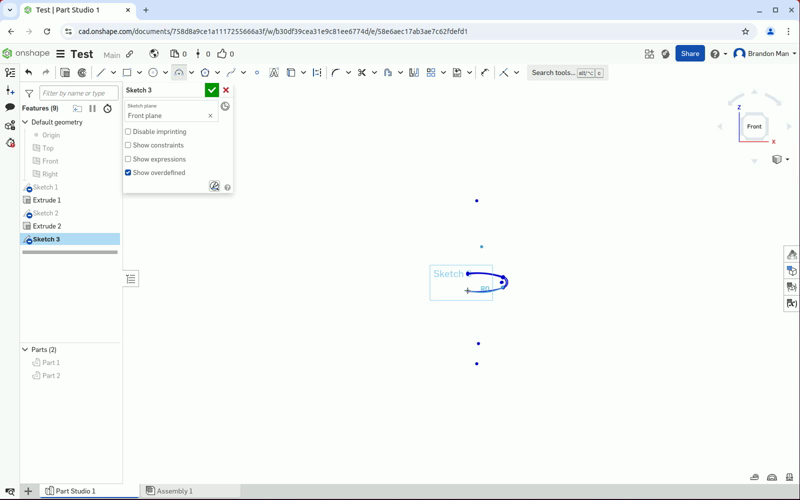
mouse_move(485, 289)
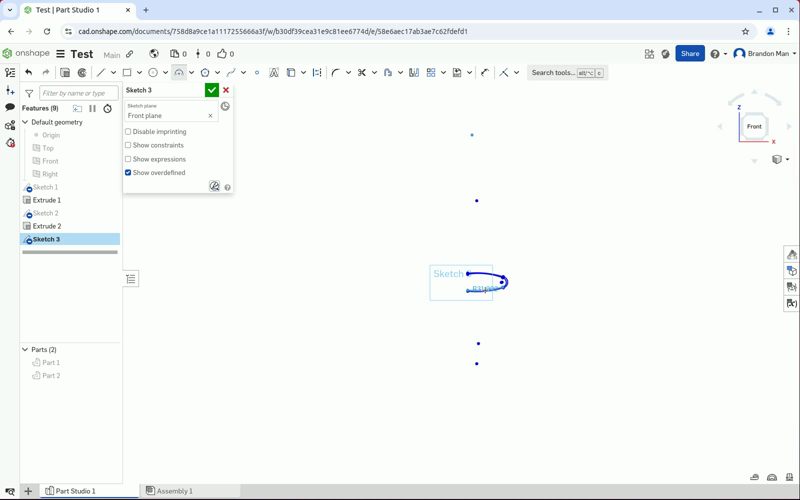
scroll(6)
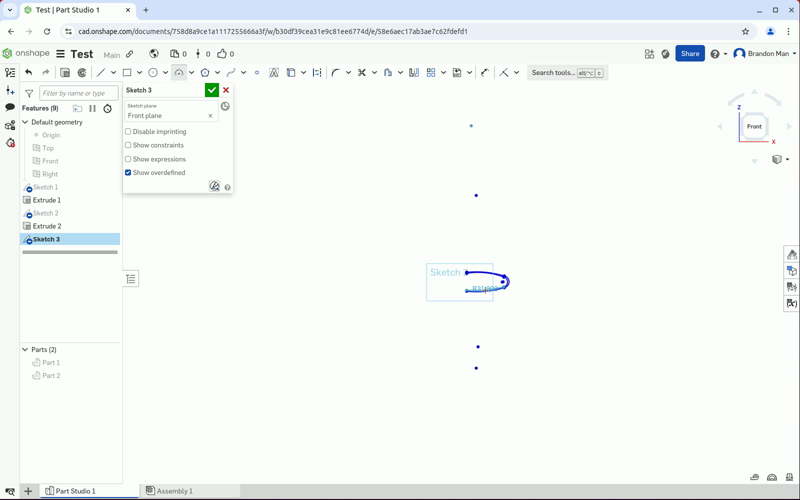
scroll(6)
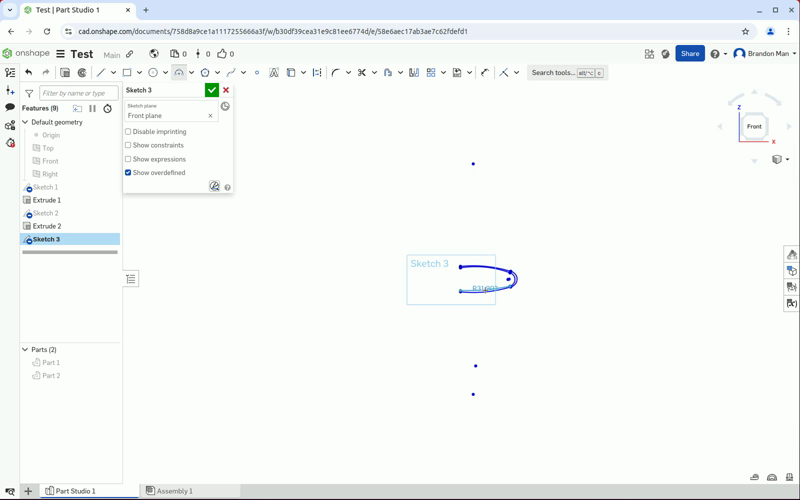
scroll(6)
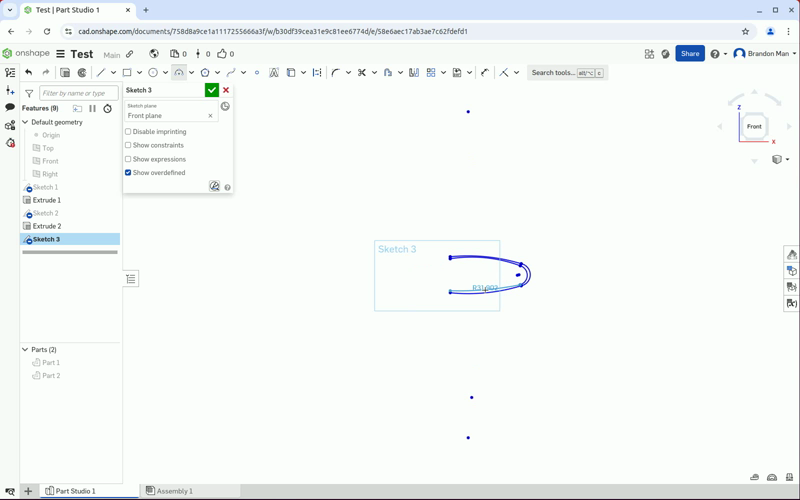
scroll(6)
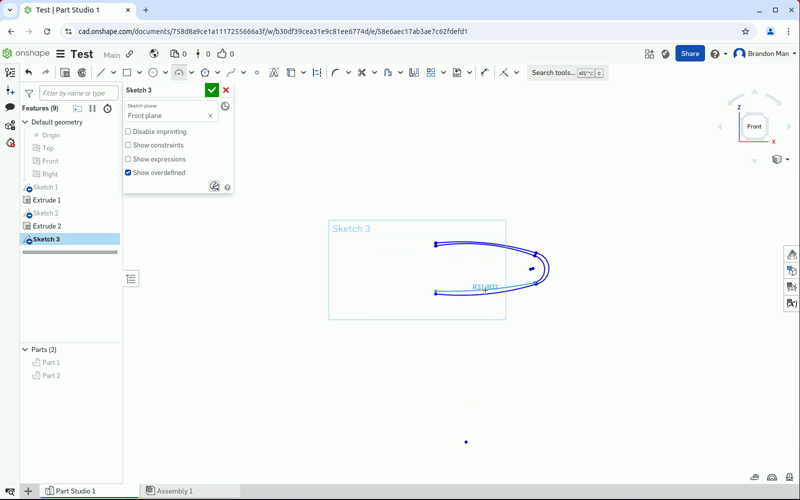
scroll(6)
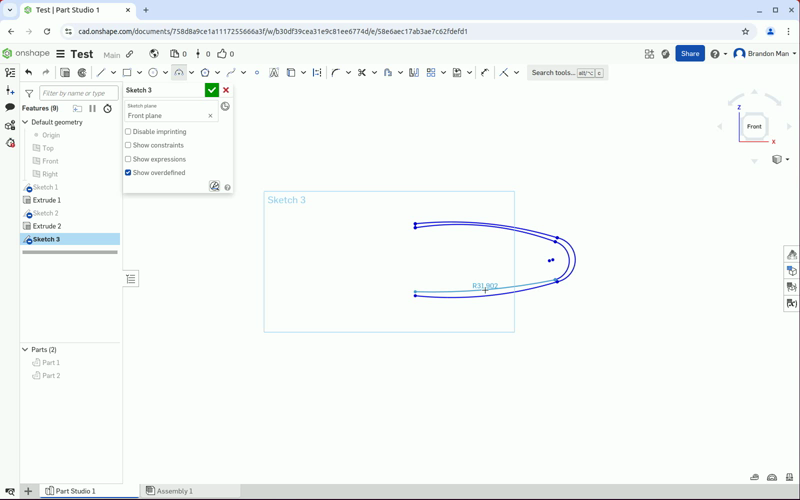
scroll(6)
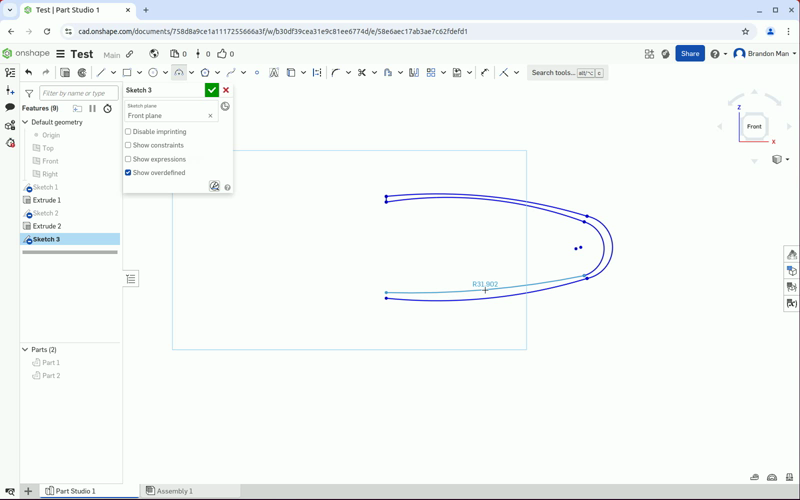
scroll(6)
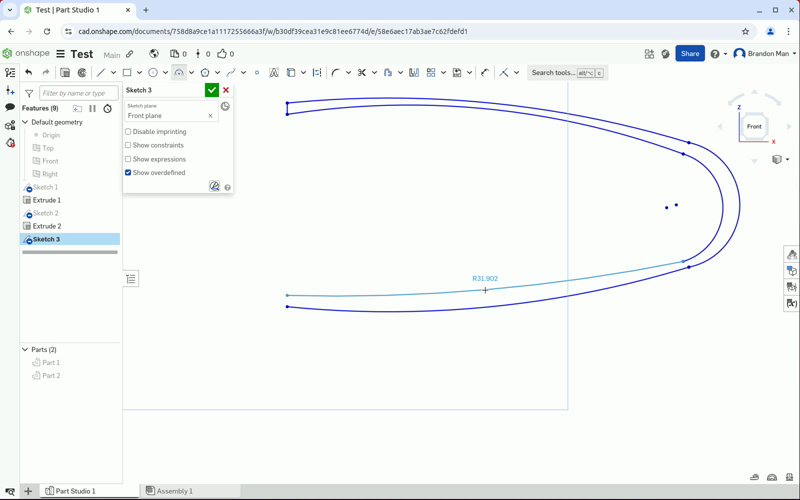
click(485, 289)
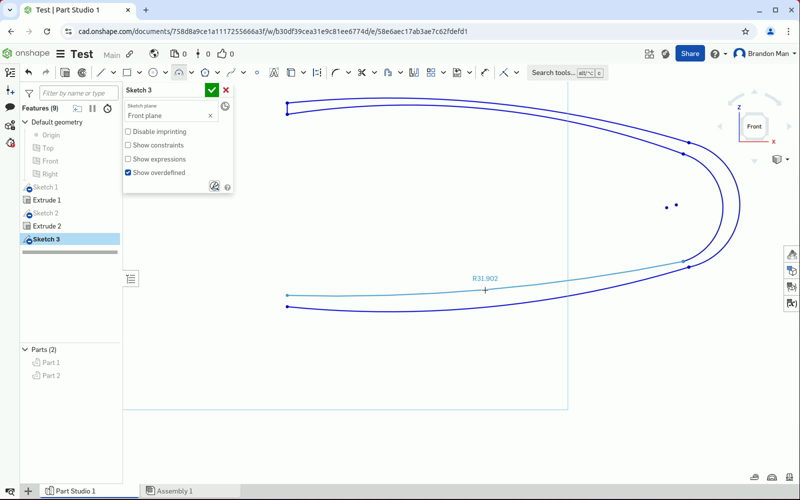
scroll(-6)
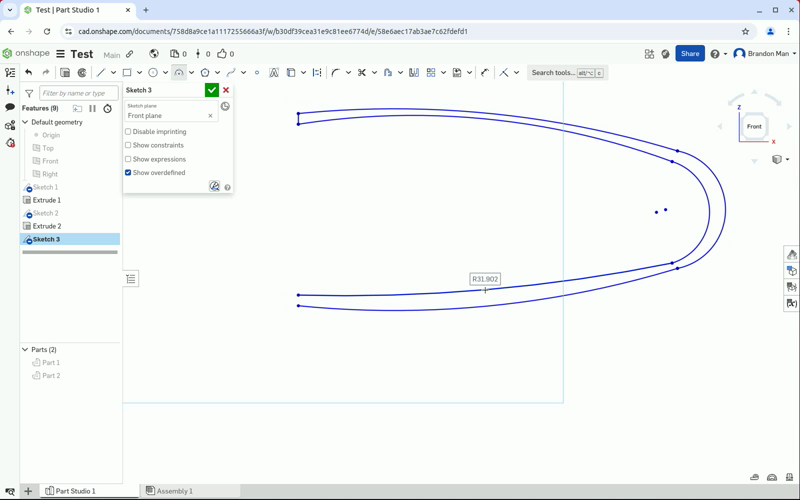
scroll(-6)
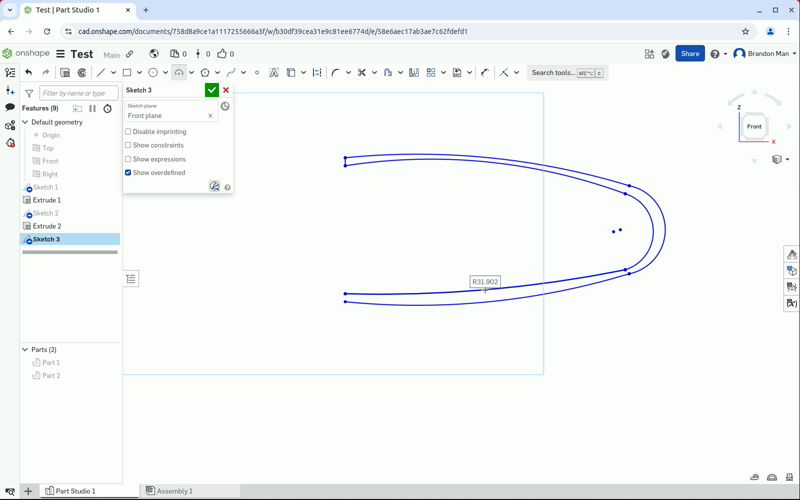
scroll(-6)
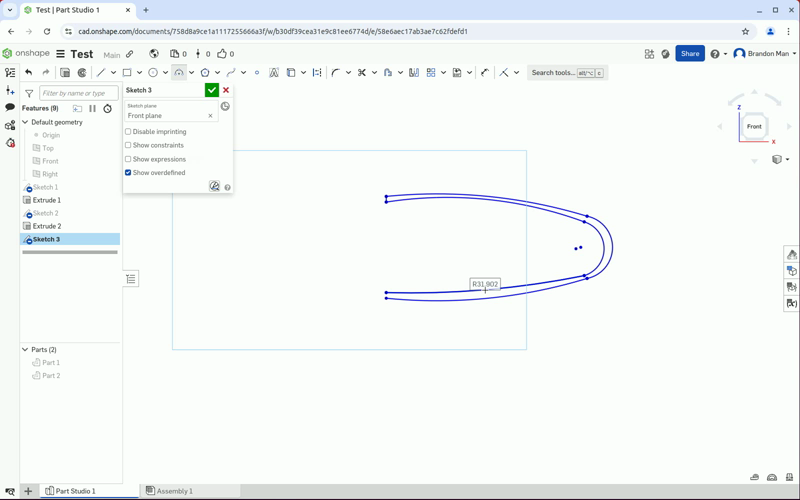
scroll(-6)
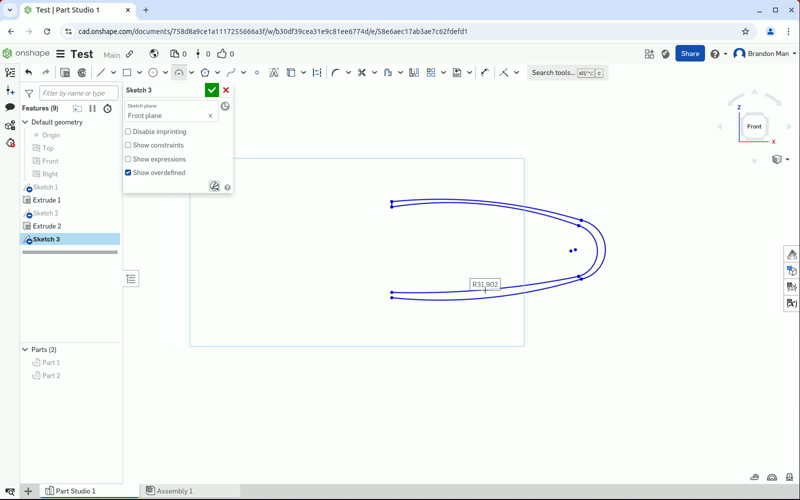
scroll(-6)
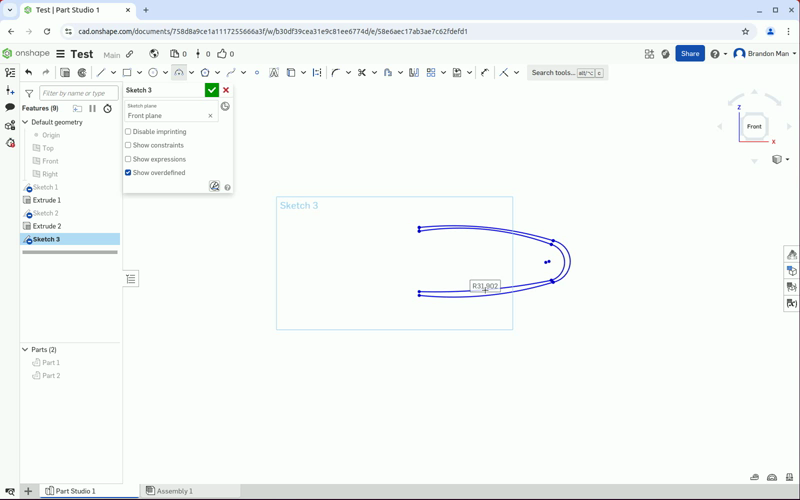
scroll(-6)
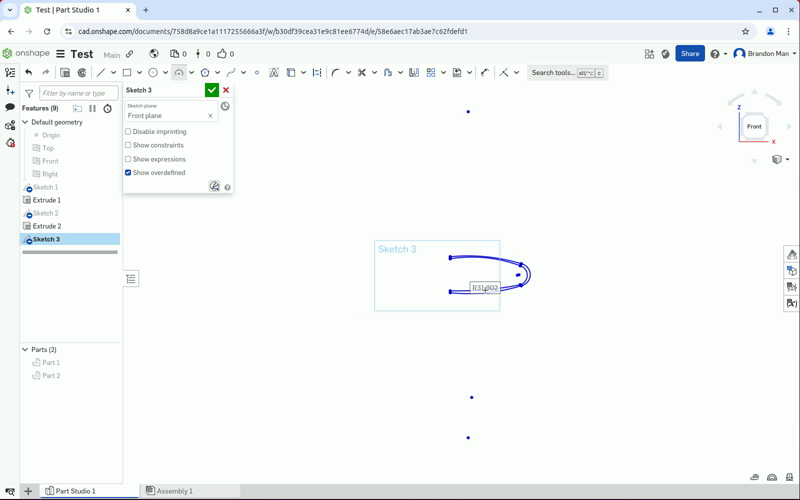
scroll(-6)
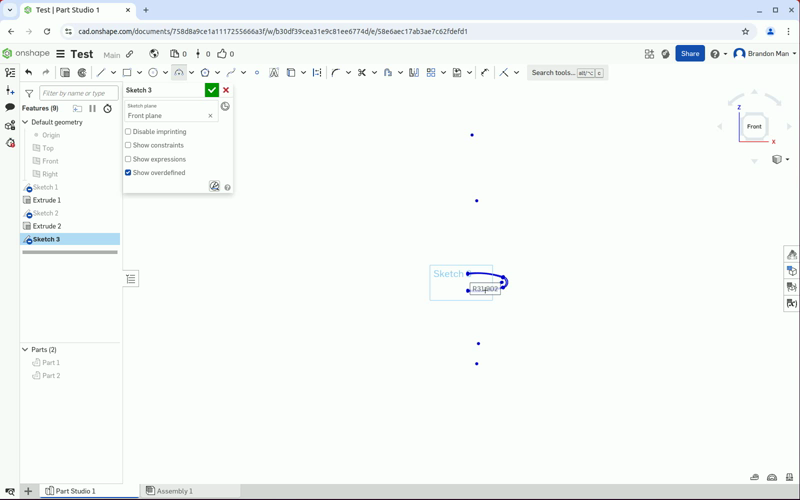
key_up(shift)
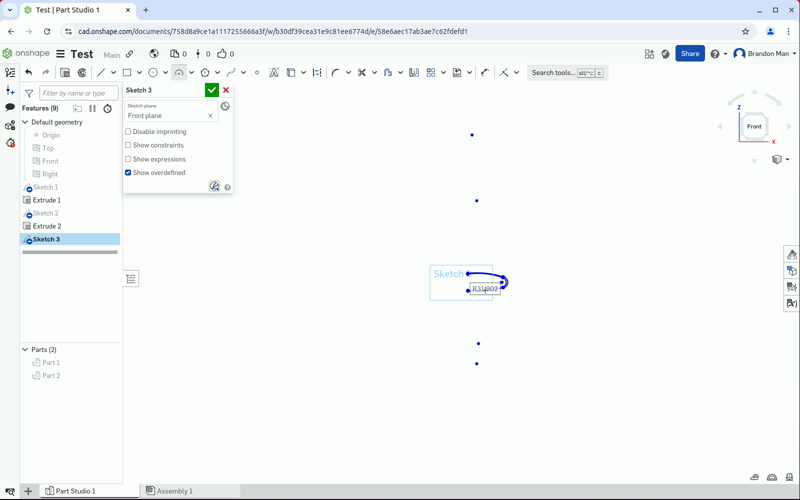
key(esc)
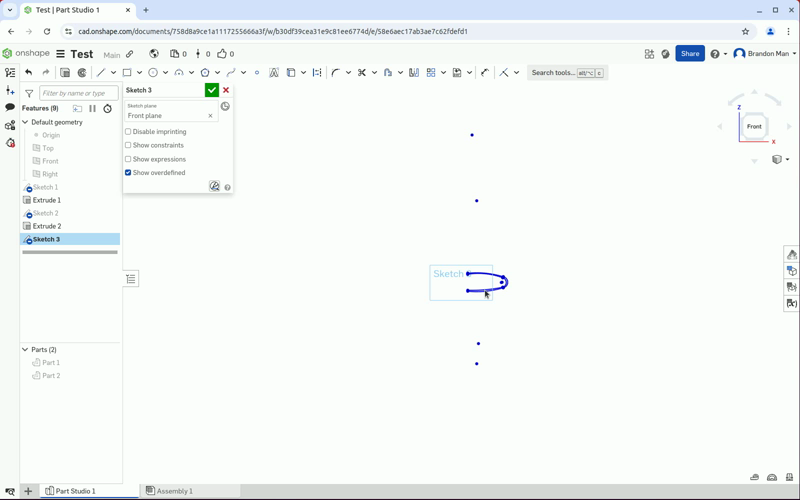
key(l)
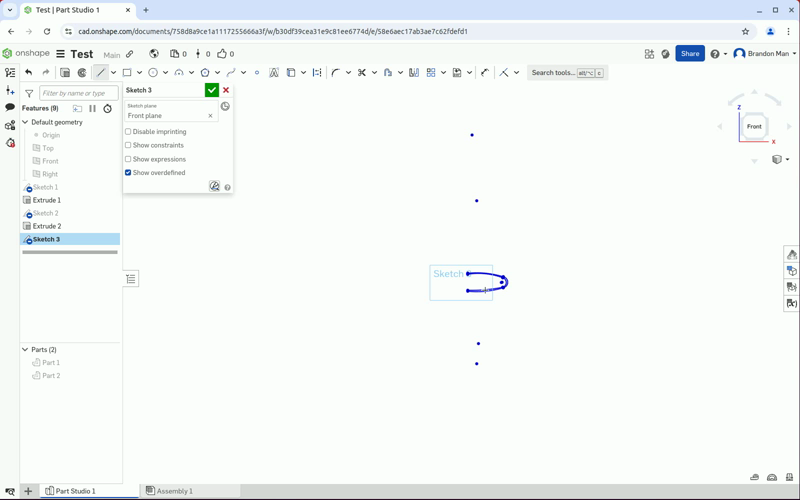
mouse_move(467, 290)
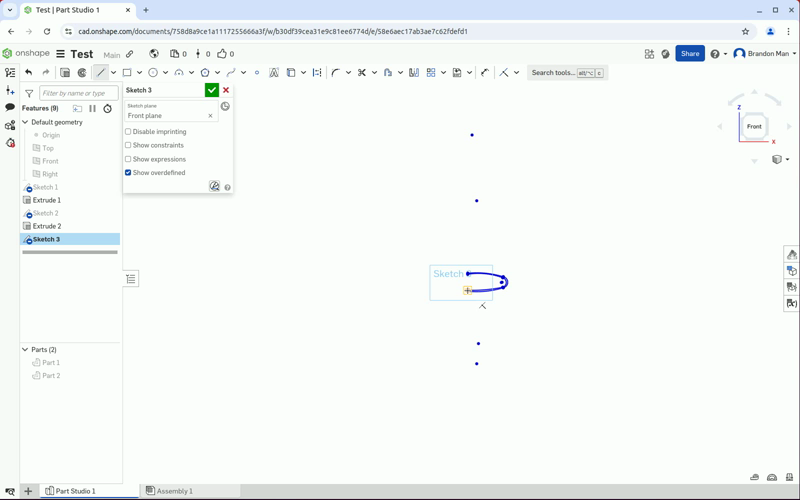
scroll(6)
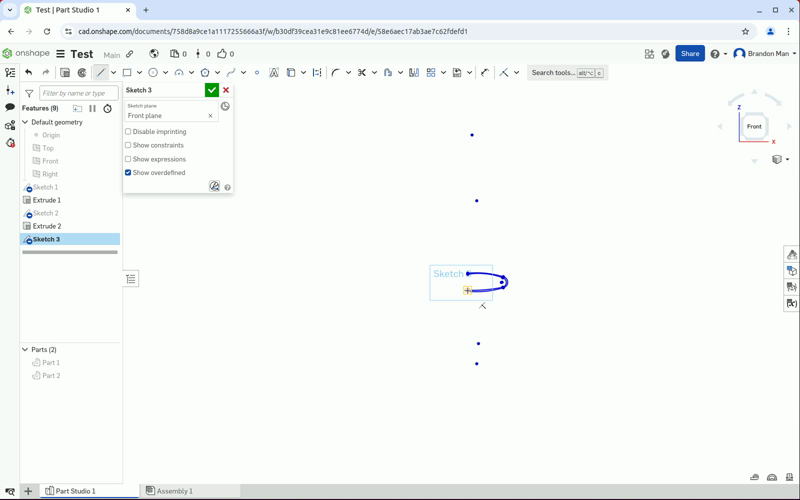
scroll(6)
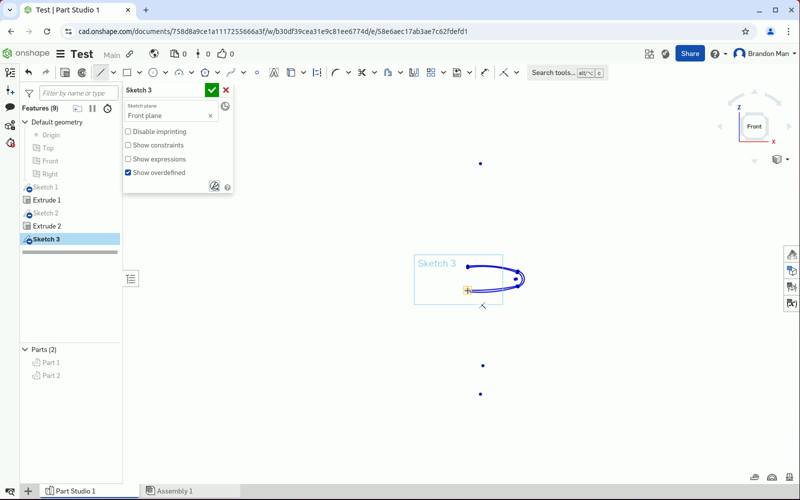
scroll(6)
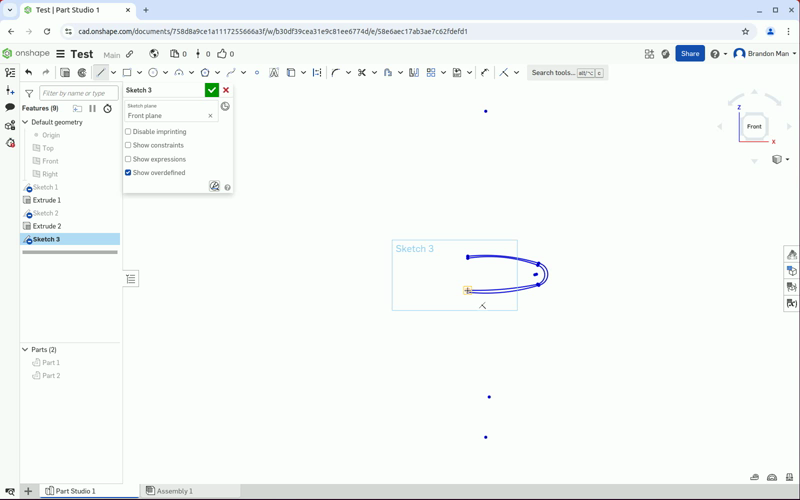
scroll(6)
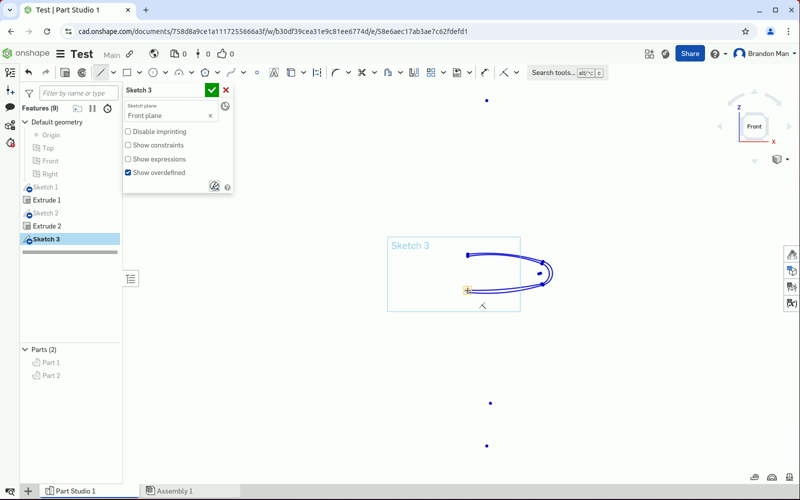
scroll(6)
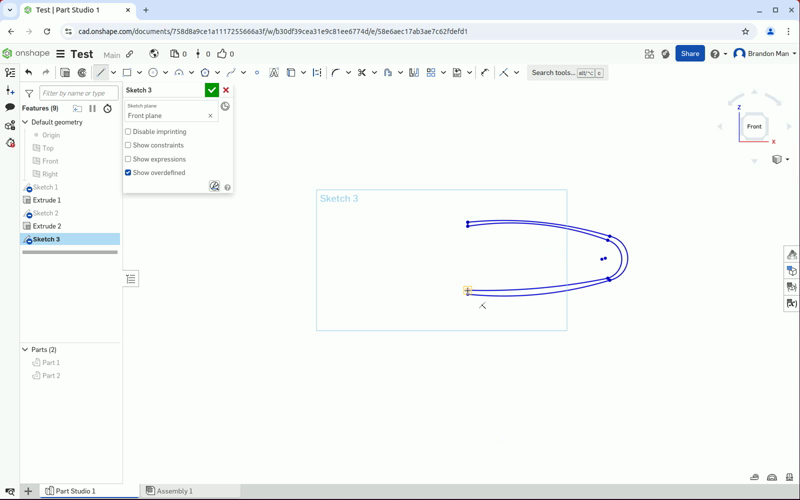
scroll(6)
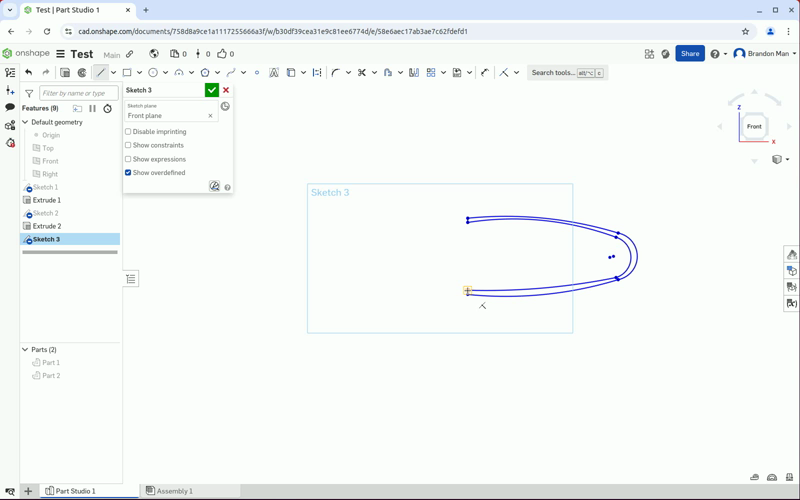
scroll(6)
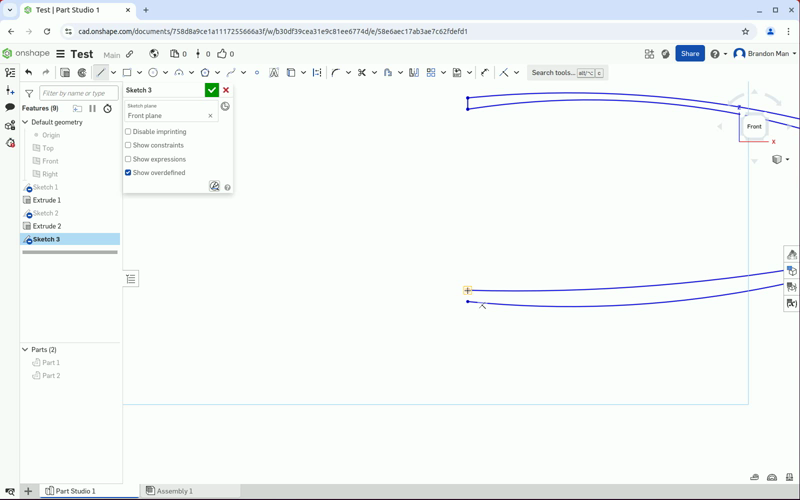
click(467, 290)
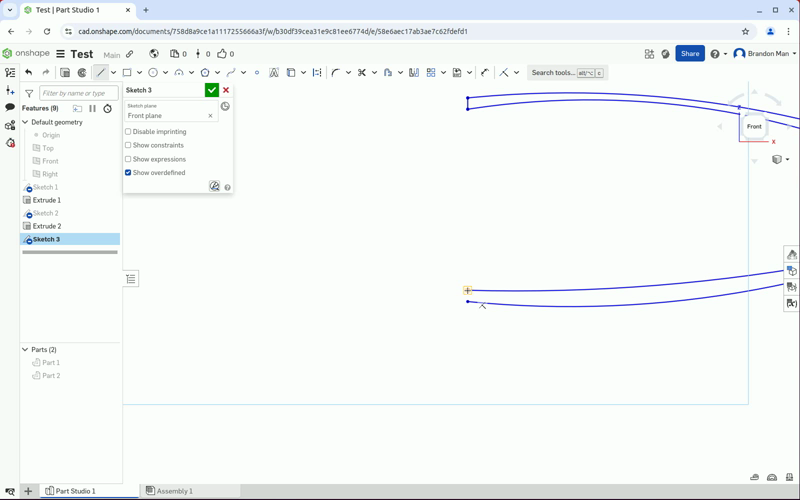
scroll(-6)
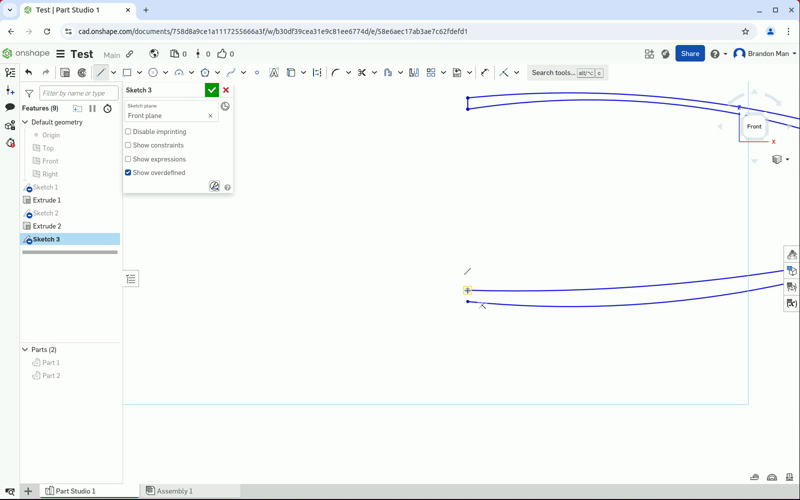
scroll(-6)
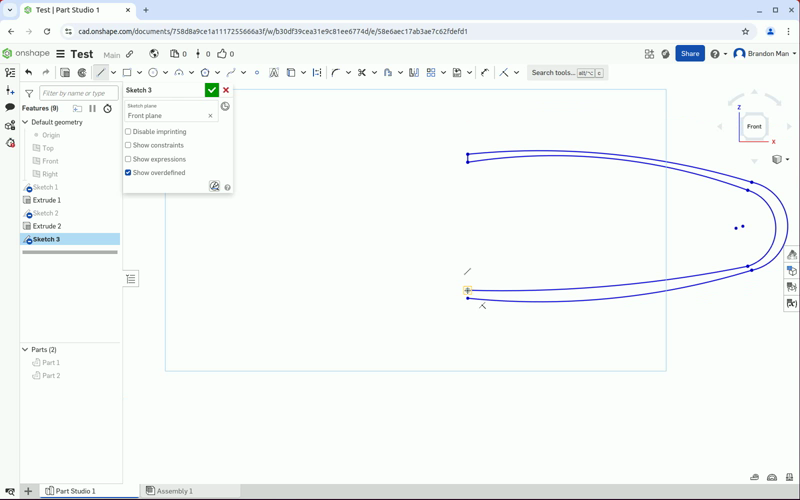
scroll(-6)
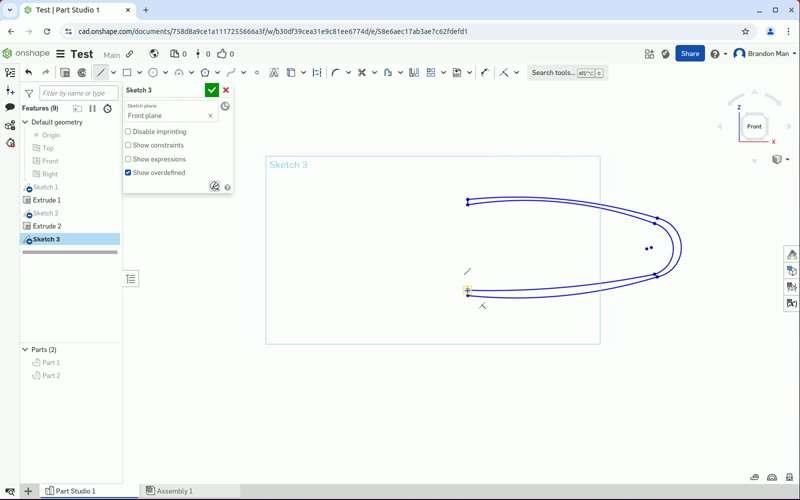
scroll(-6)
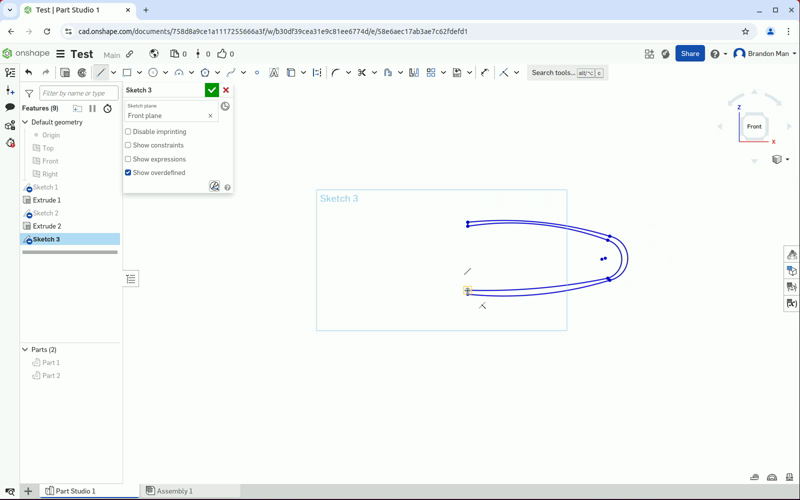
scroll(-6)
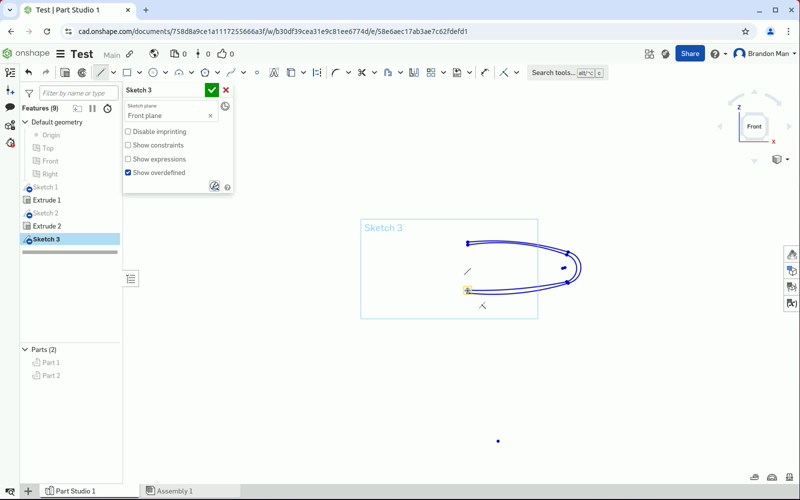
scroll(-6)
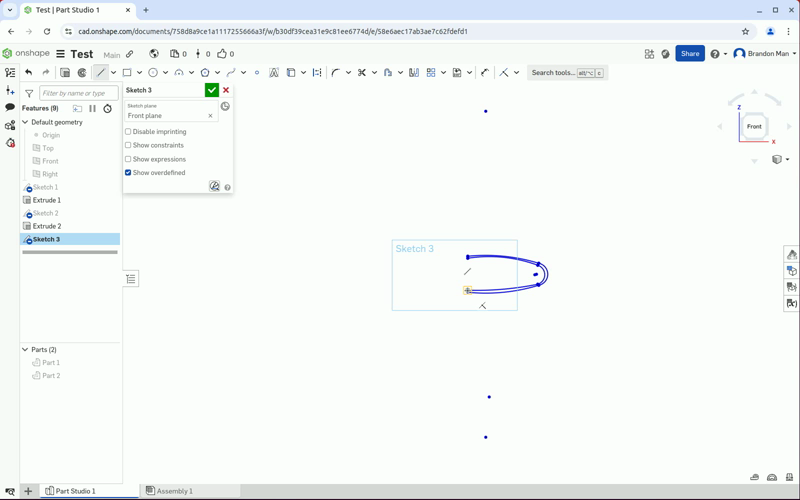
scroll(-6)
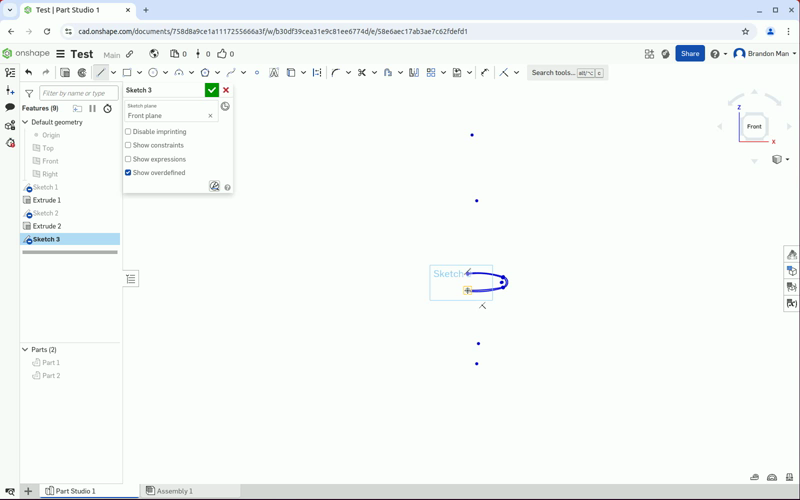
mouse_move(497, 290)
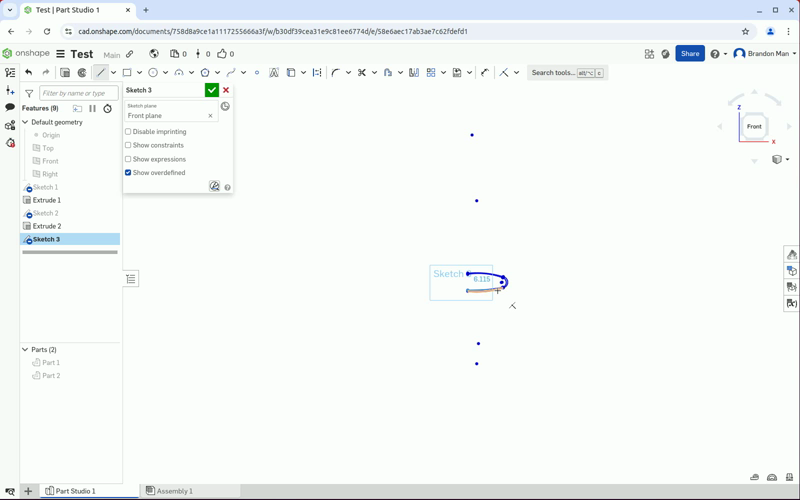
key_down(shift)
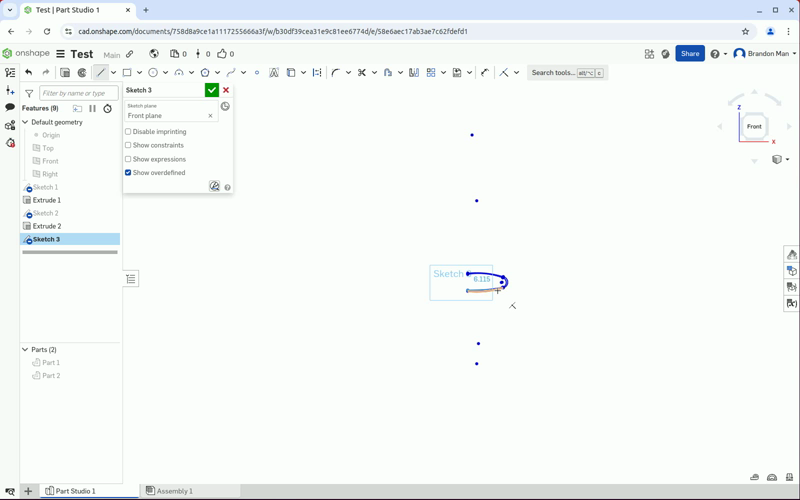
mouse_move(467, 291)
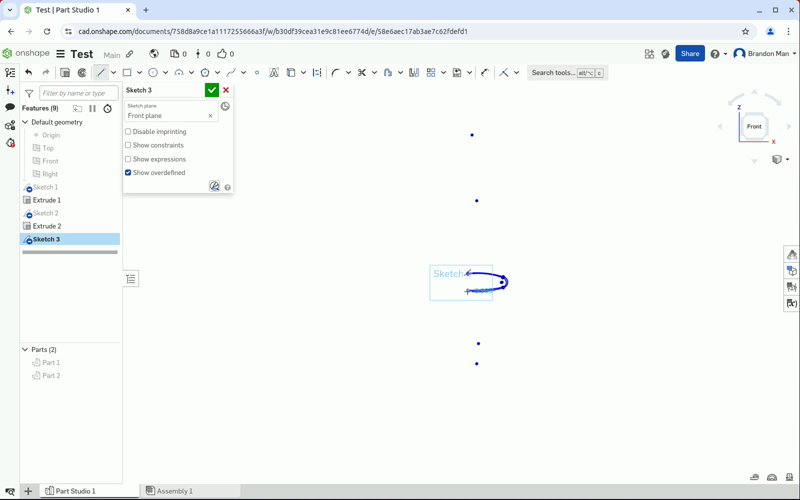
scroll(6)
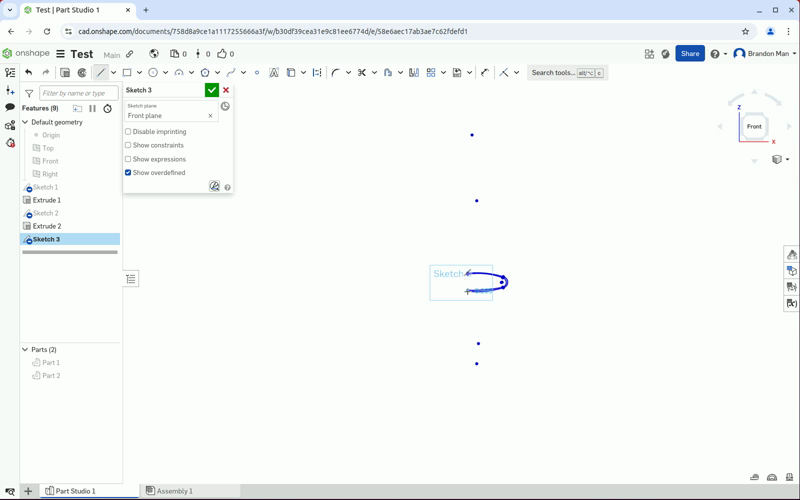
scroll(6)
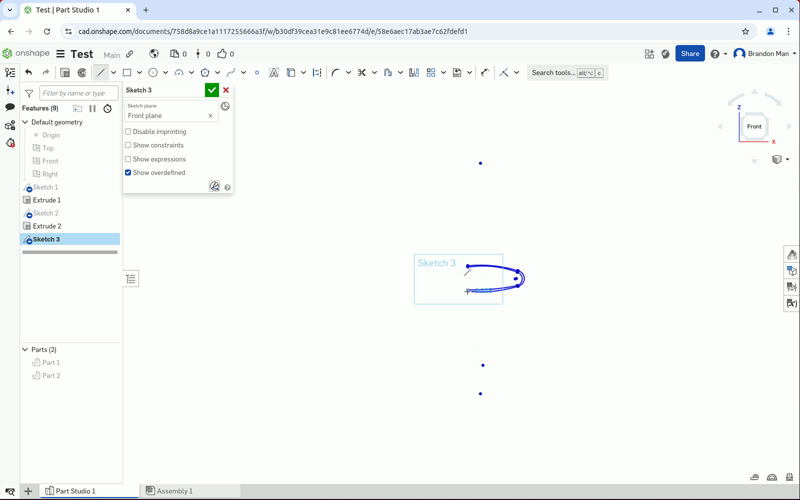
scroll(6)
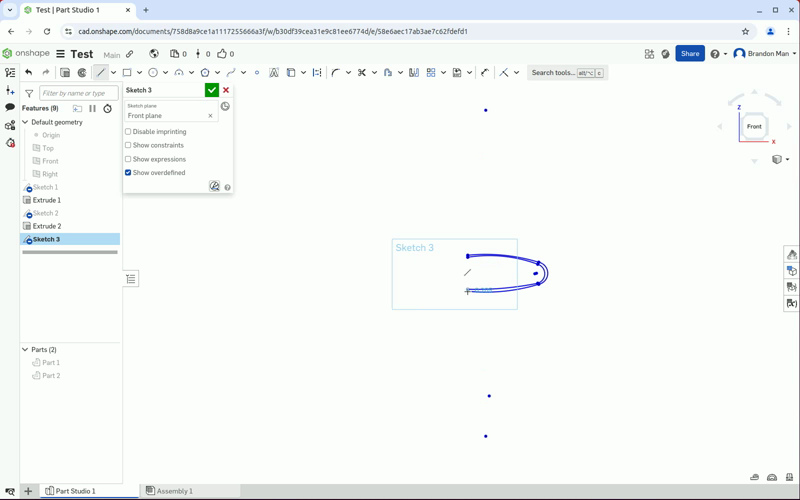
scroll(6)
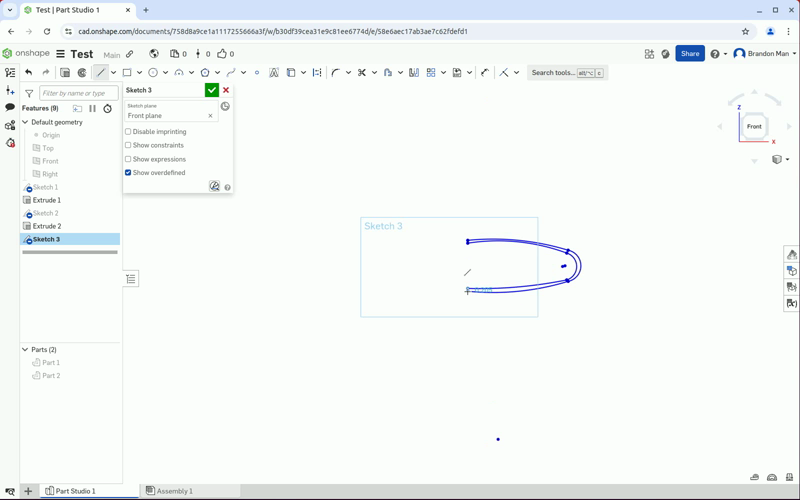
scroll(6)
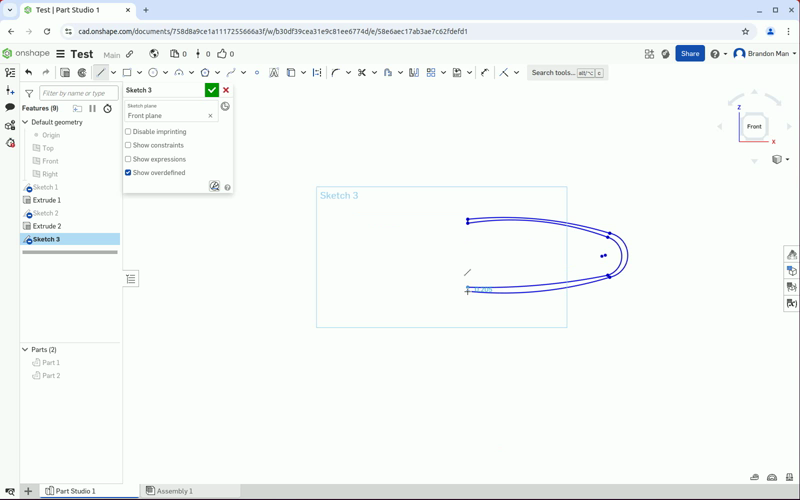
scroll(6)
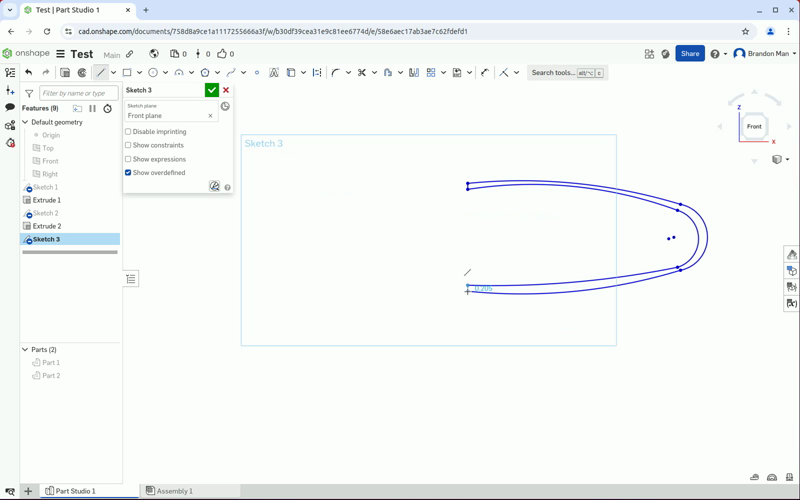
scroll(6)
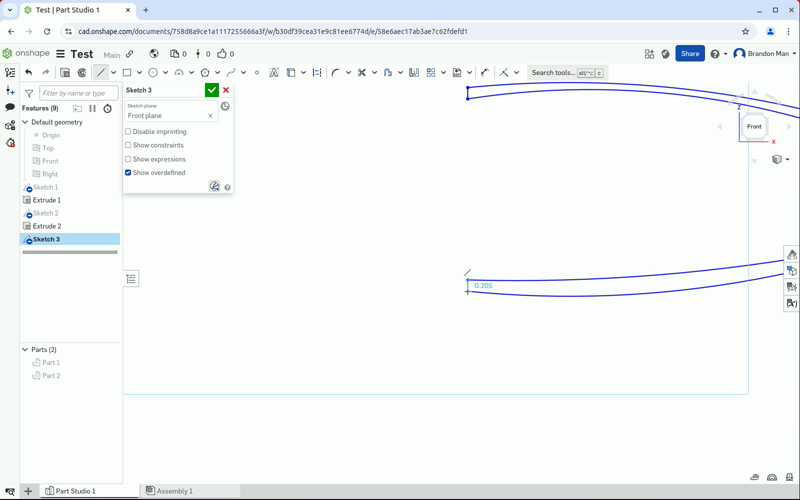
key_up(shift)
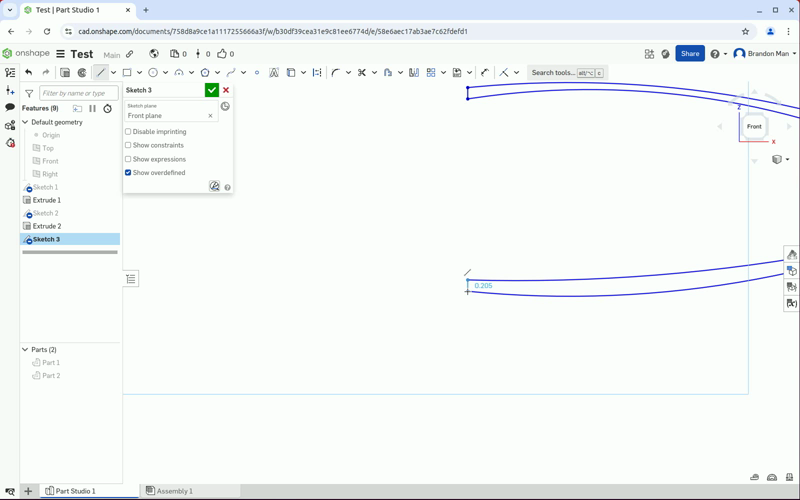
click(467, 291)
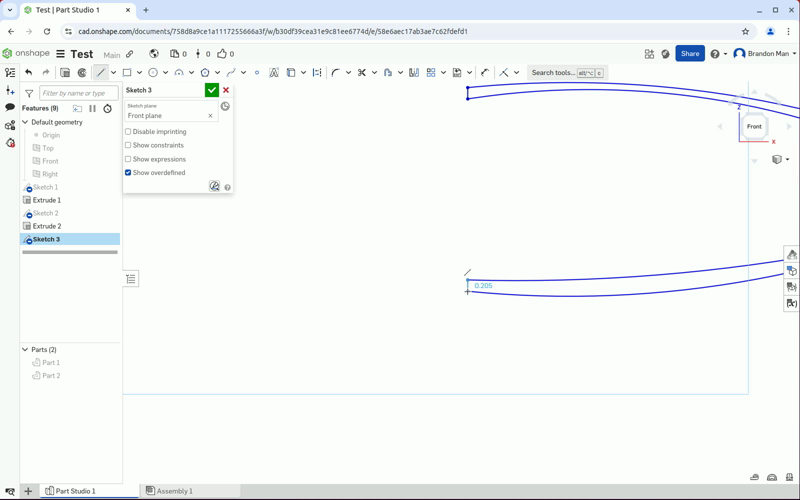
scroll(-6)
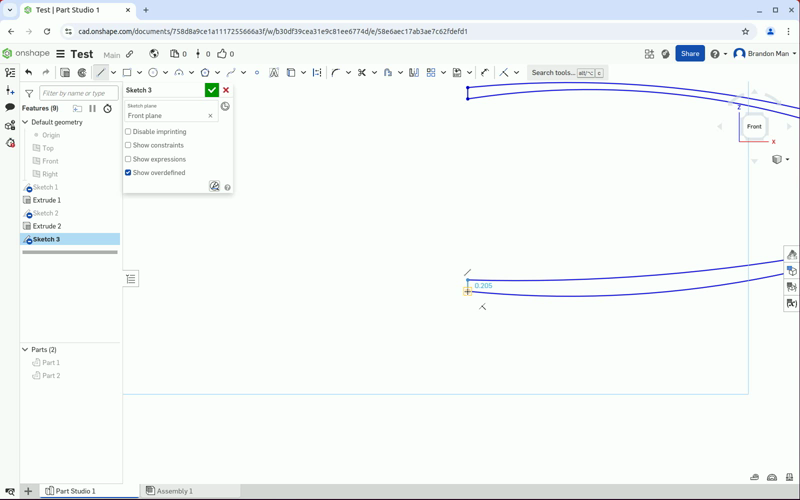
scroll(-6)
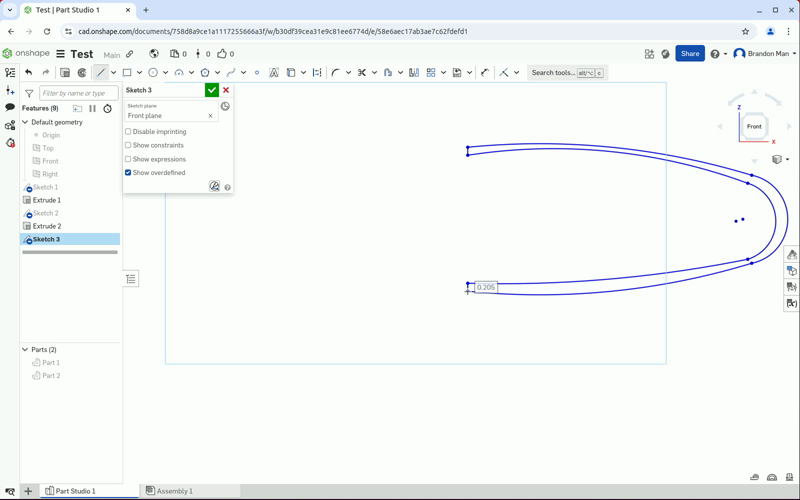
scroll(-6)
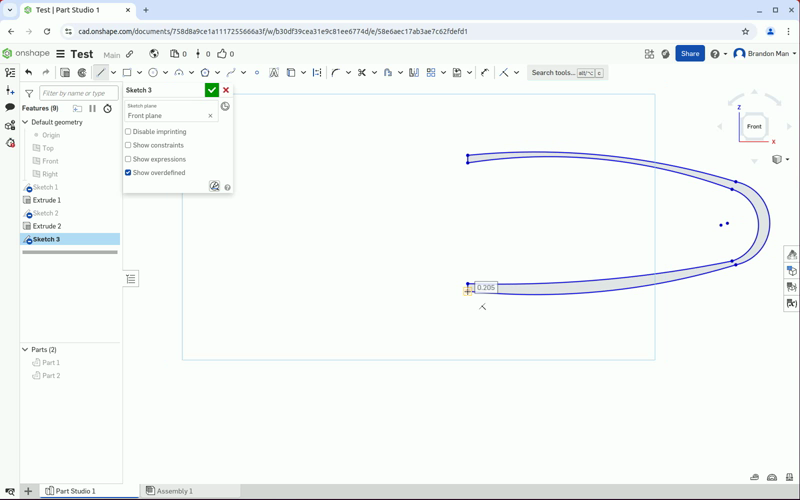
scroll(-6)
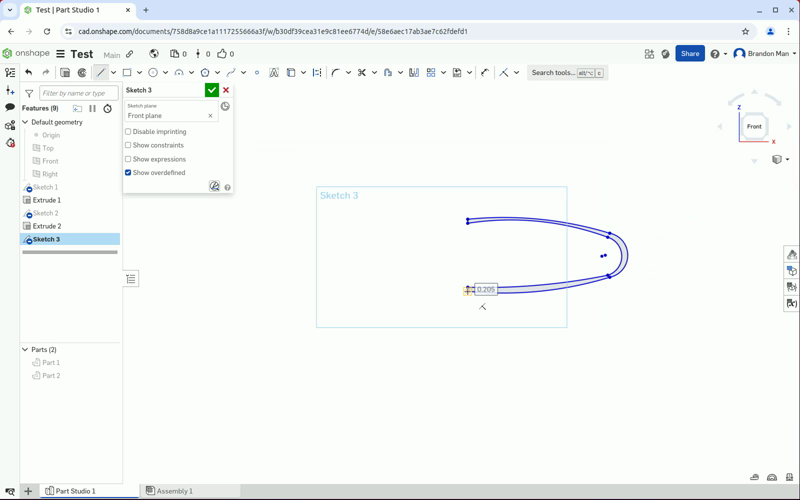
scroll(-6)
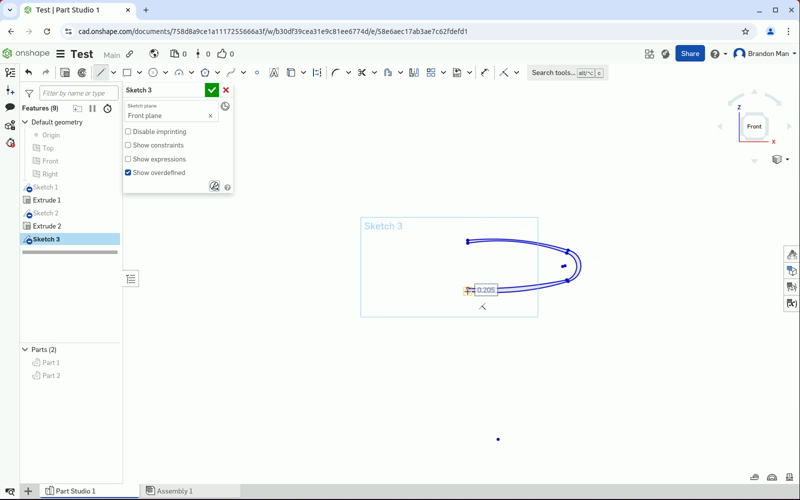
scroll(-6)
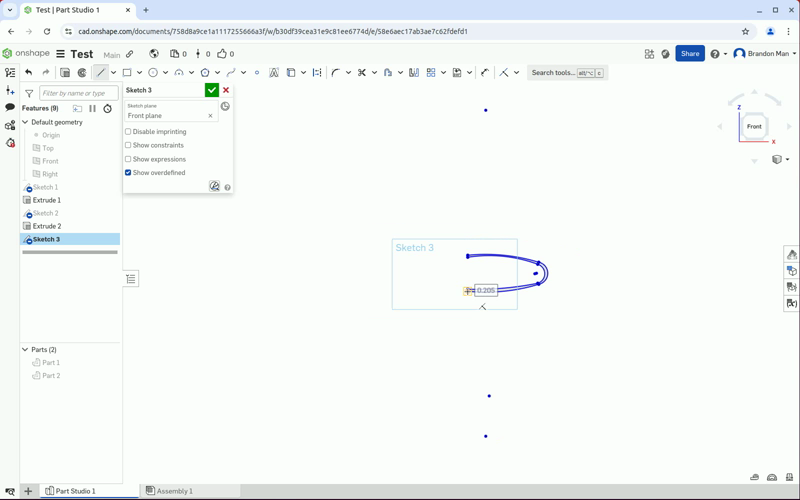
scroll(-6)
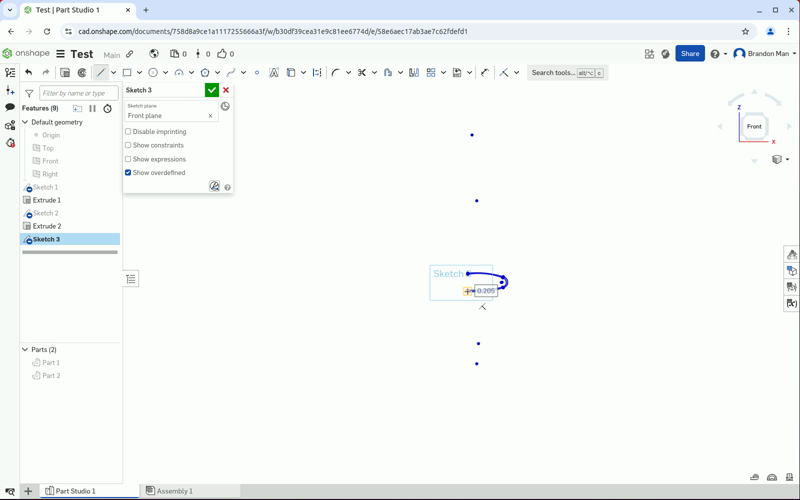
key(esc)
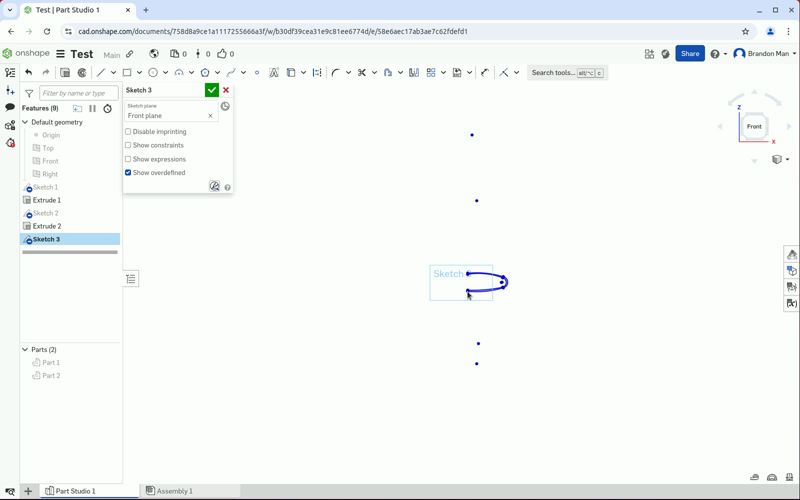
mouse_move(495, 277)
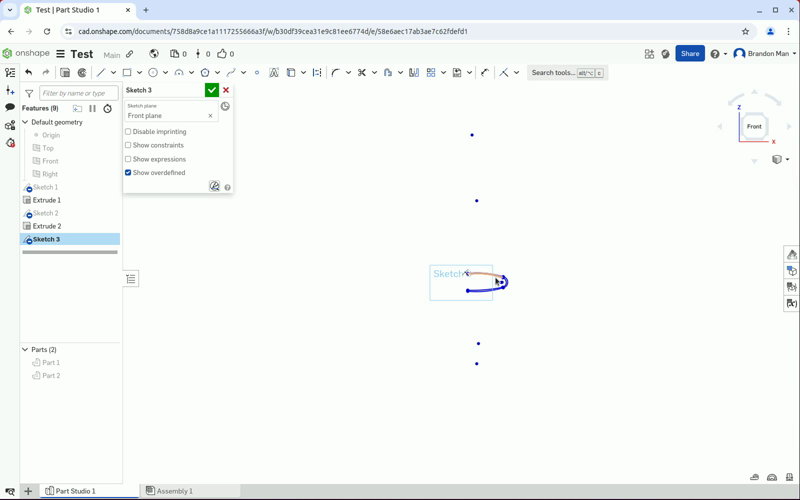
scroll(6)
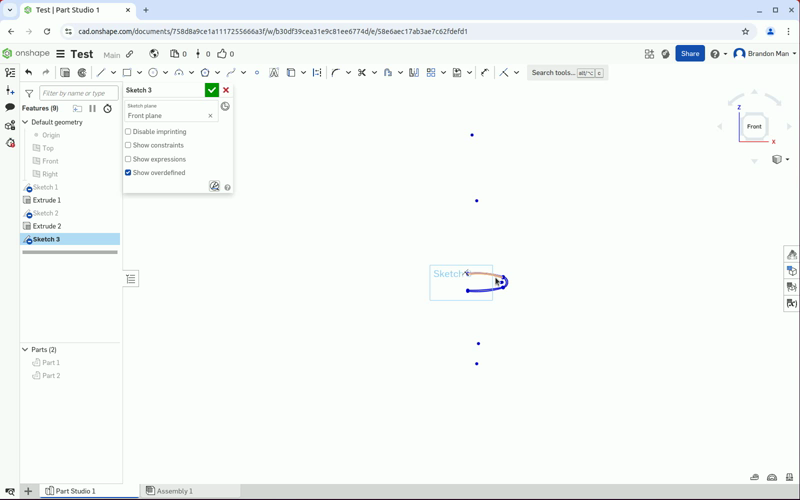
scroll(6)
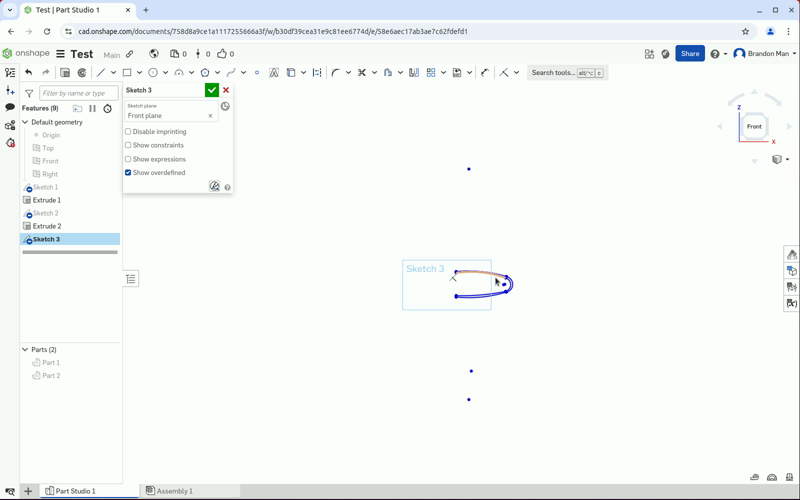
scroll(6)
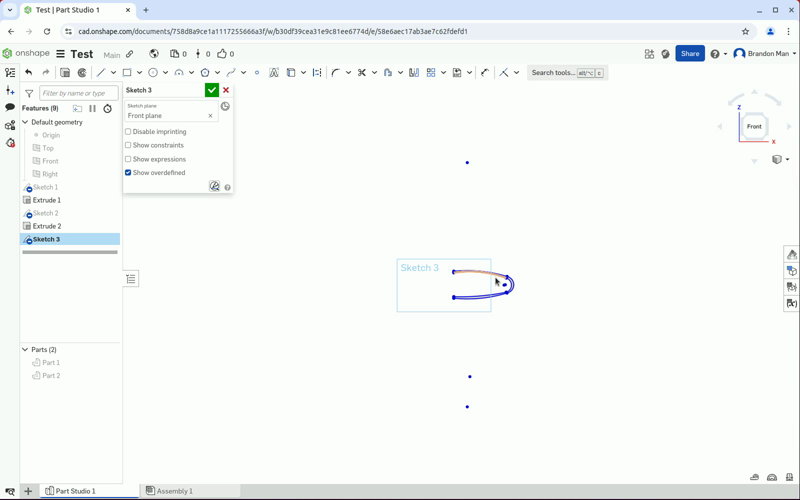
scroll(6)
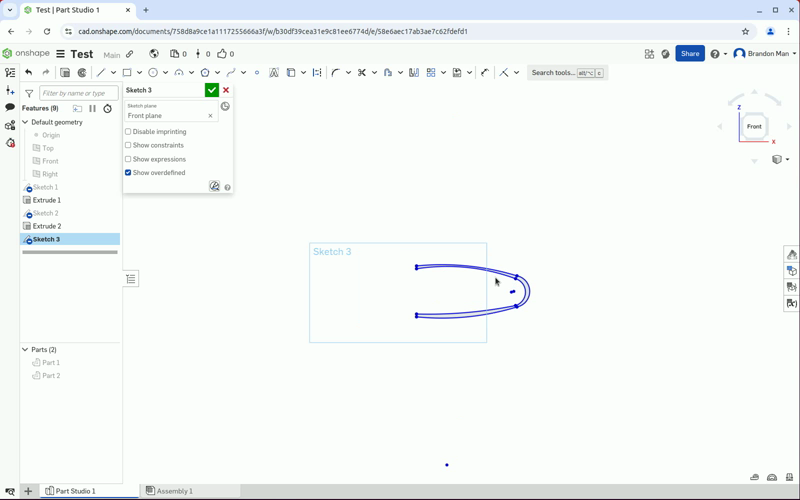
scroll(6)
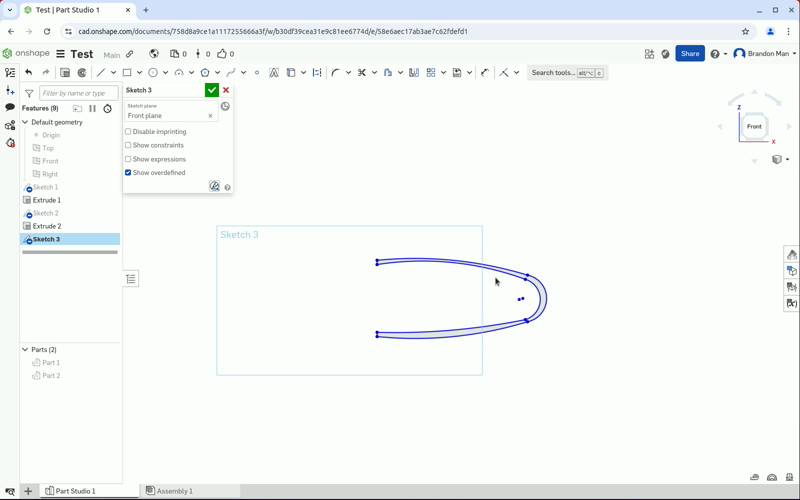
scroll(6)
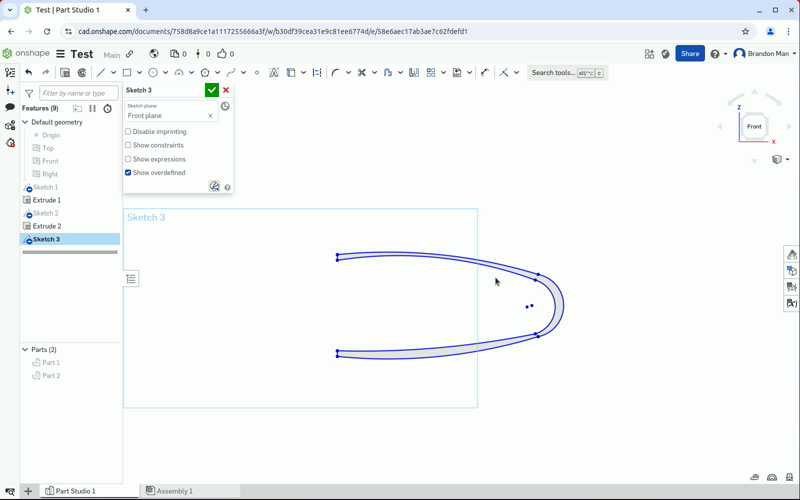
scroll(6)
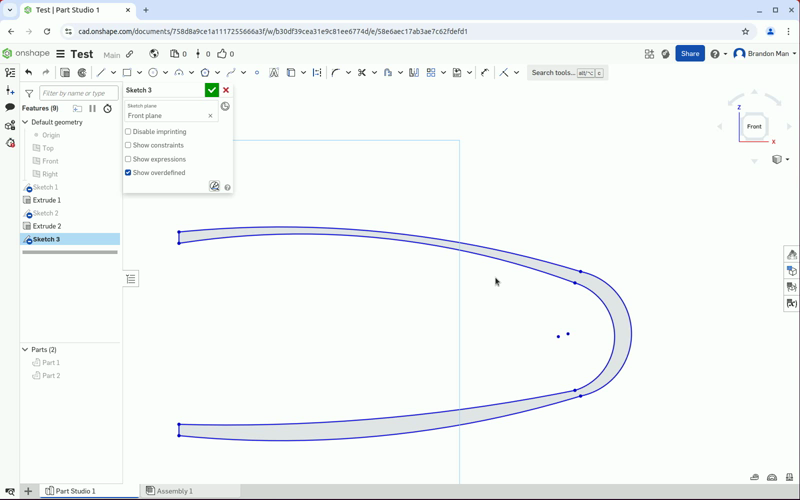
click(495, 277)
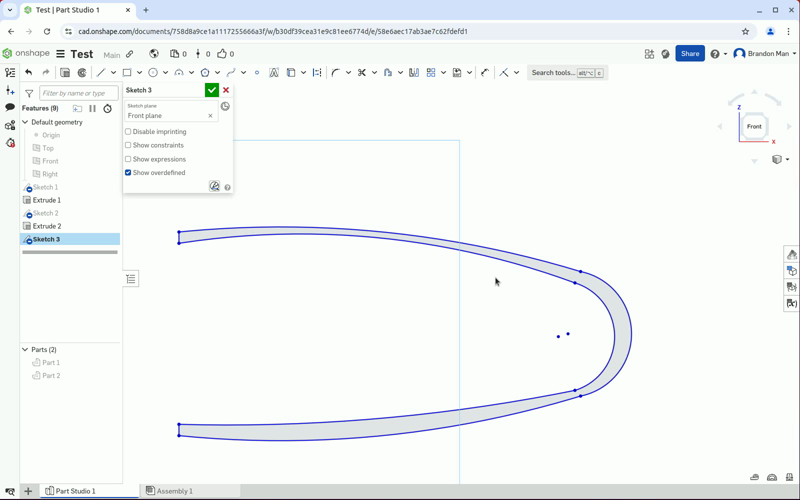
scroll(-6)
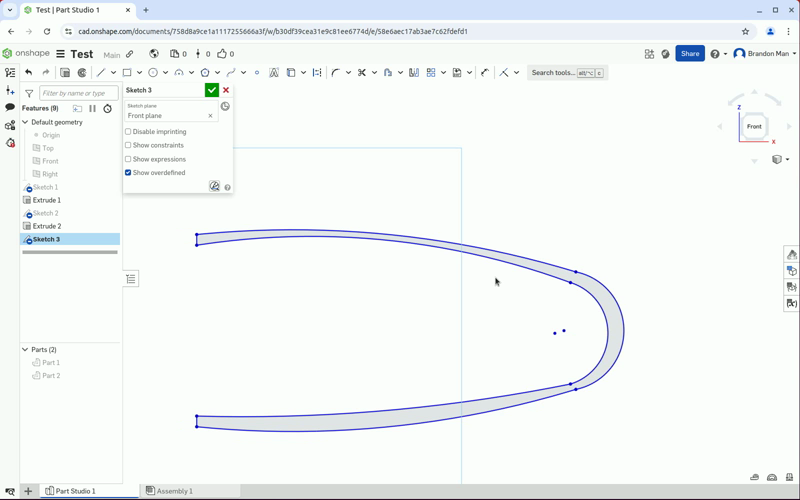
scroll(-6)
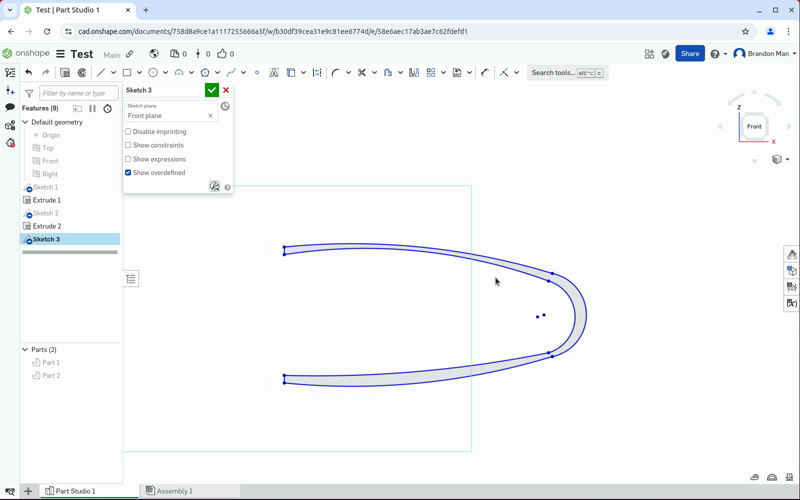
scroll(-6)
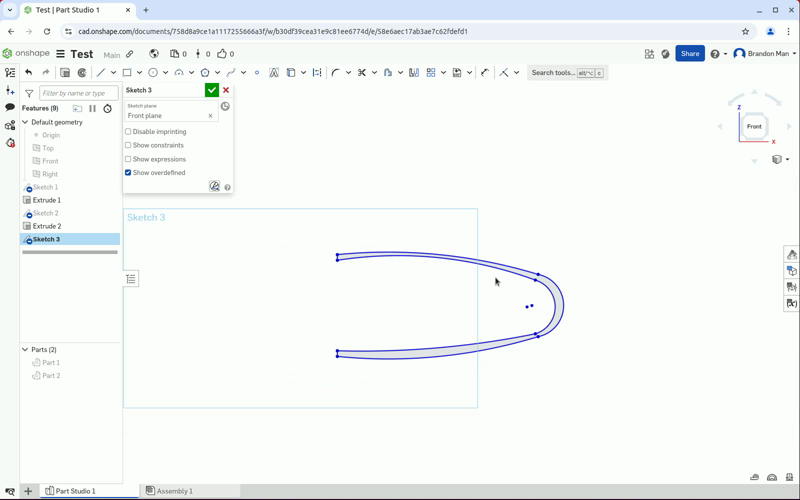
scroll(-6)
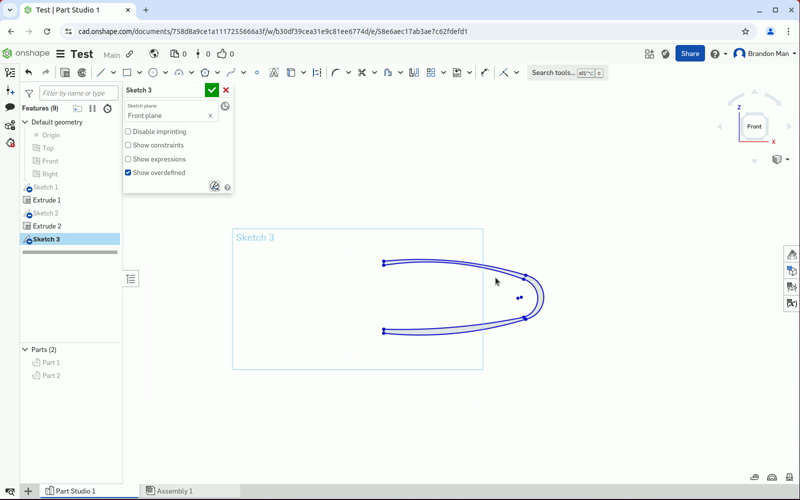
scroll(-6)
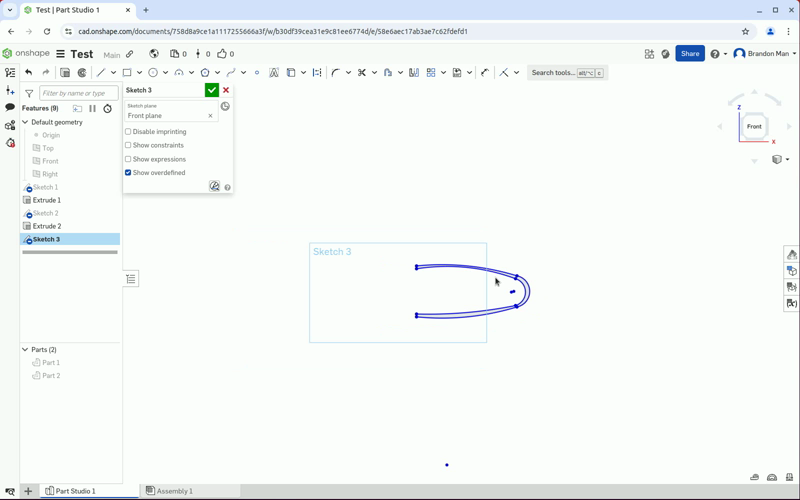
scroll(-6)
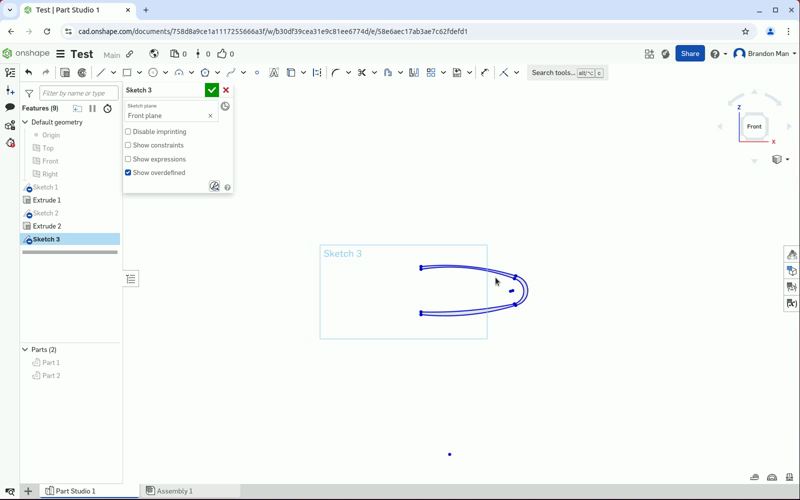
scroll(-6)
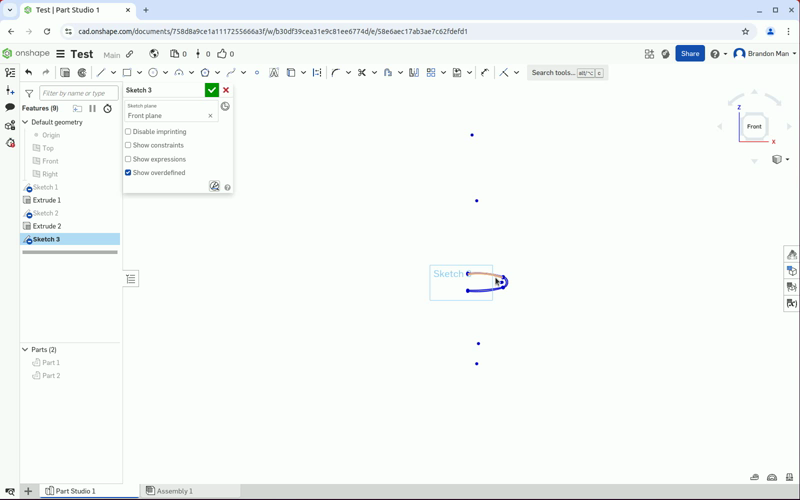
mouse_move(73, 352)
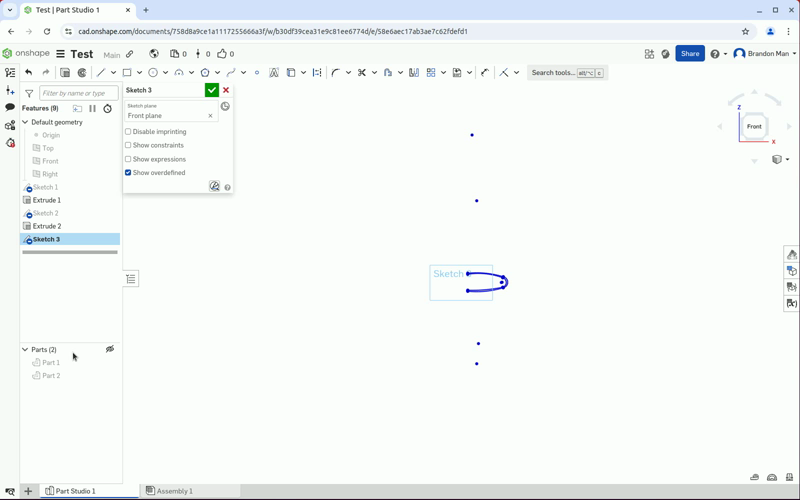
key(shift+y)
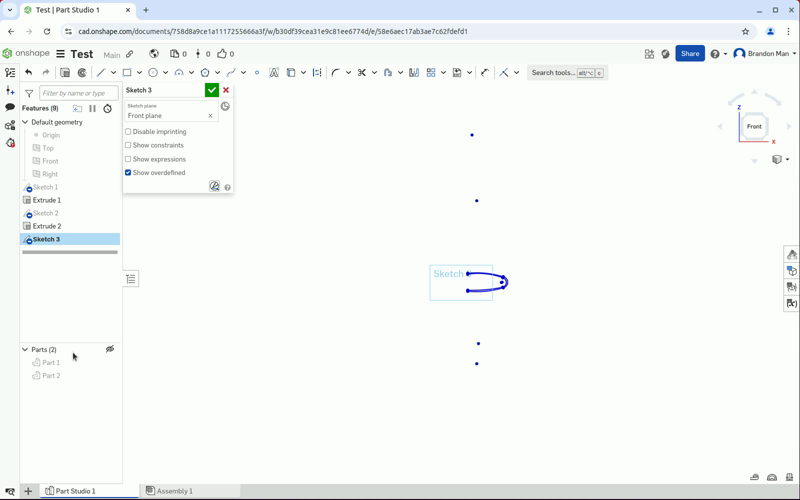
key(shift+e)
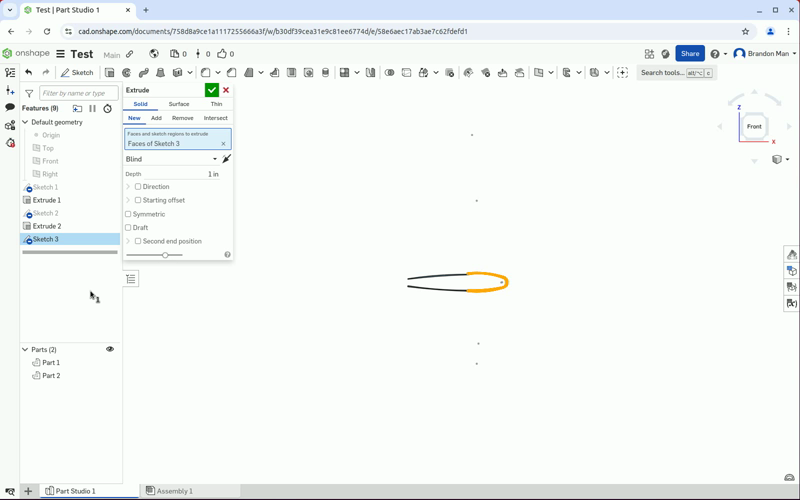
mouse_move(143, 106)
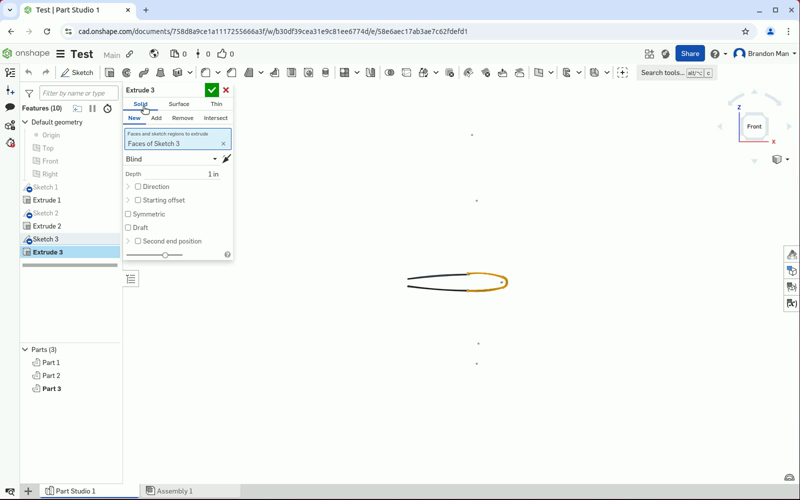
click(143, 106)
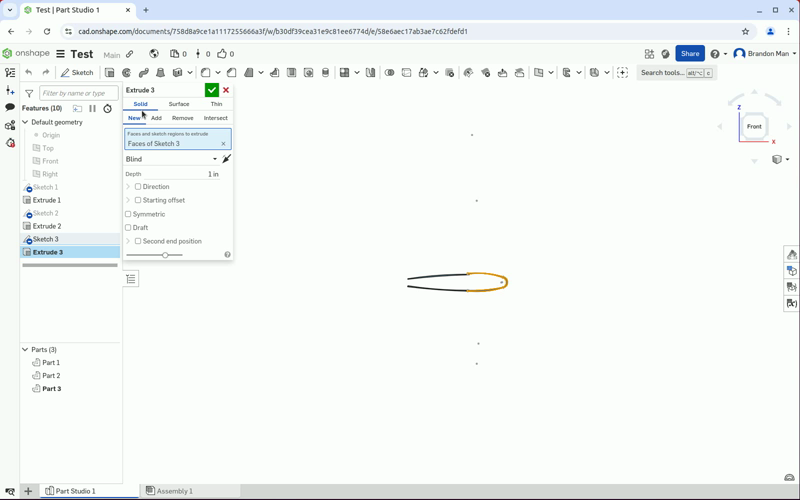
mouse_move(137, 120)
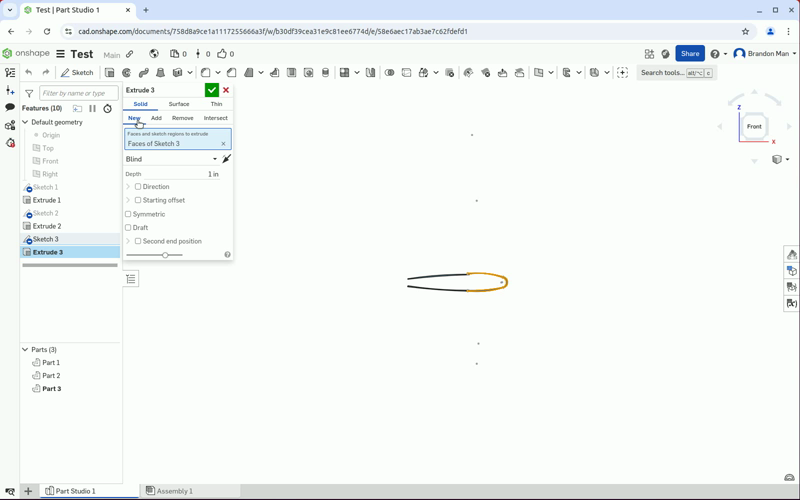
click(137, 120)
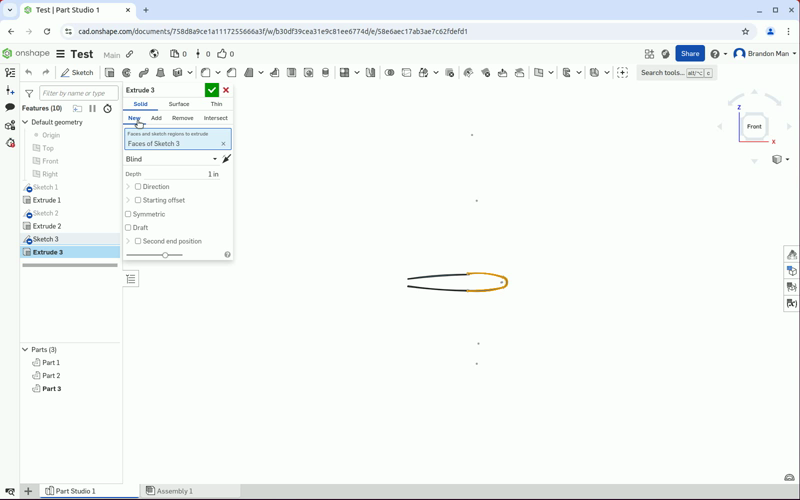
key(tab, 4)
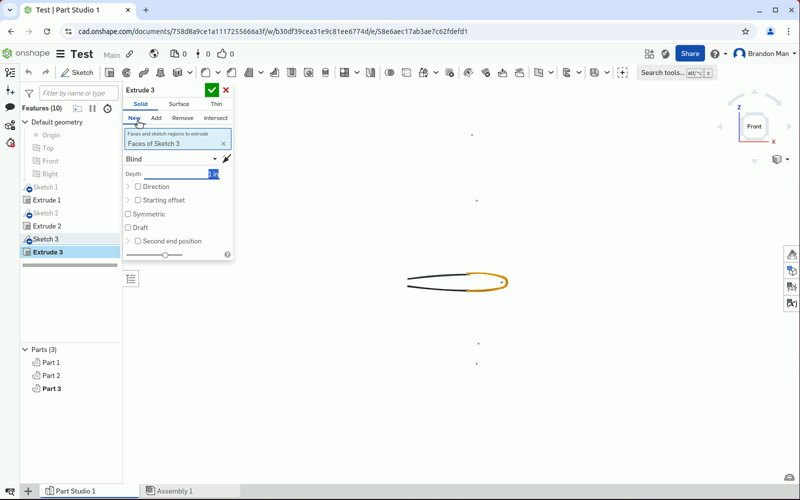
text(23.108)
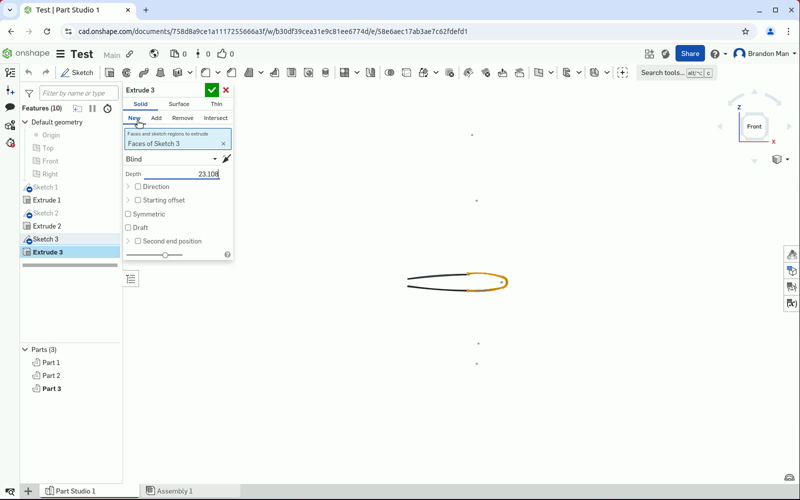
key(enter)
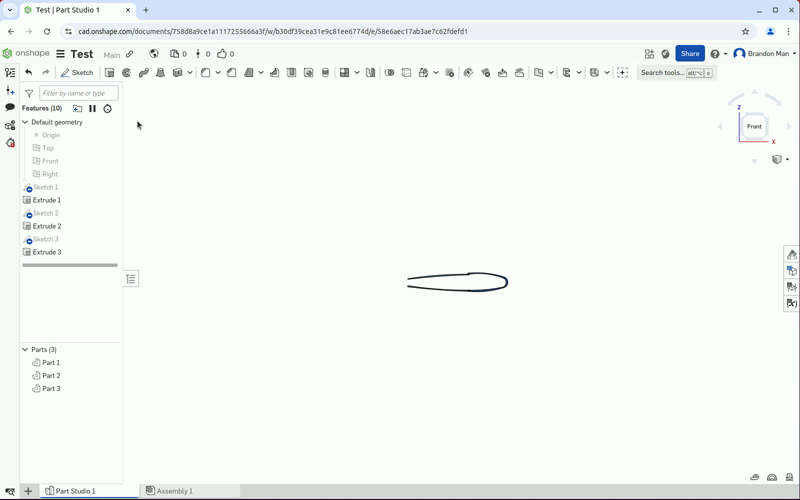
key(shift+h)
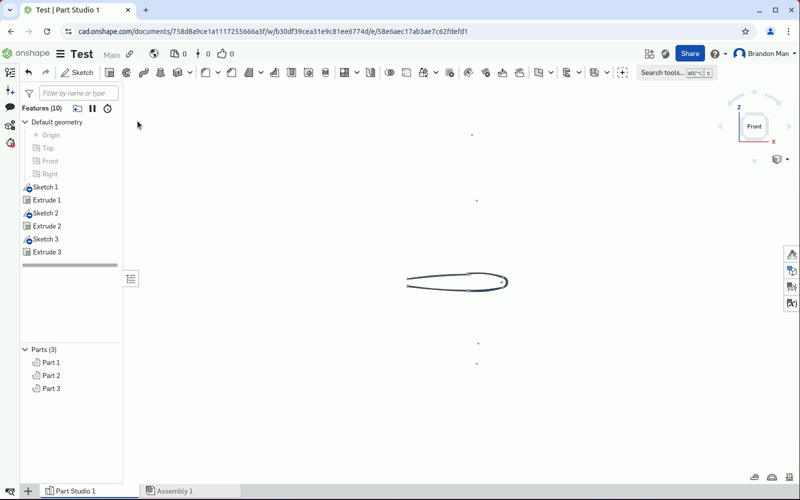
key(shift+h)
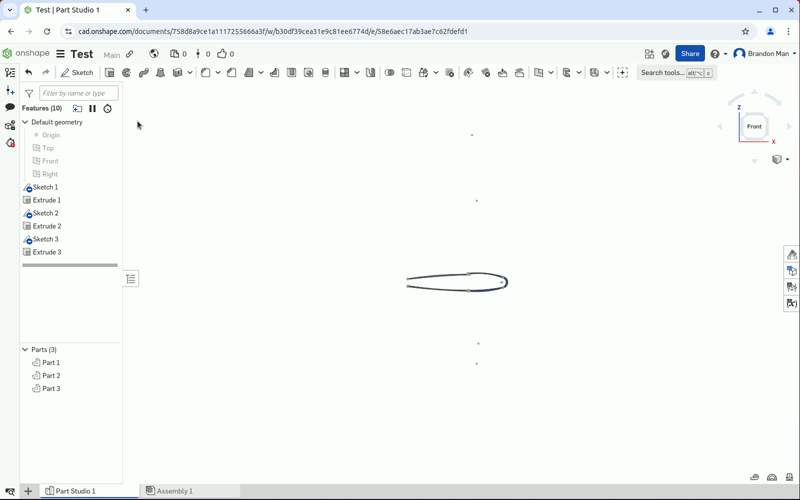
key(shift+7)
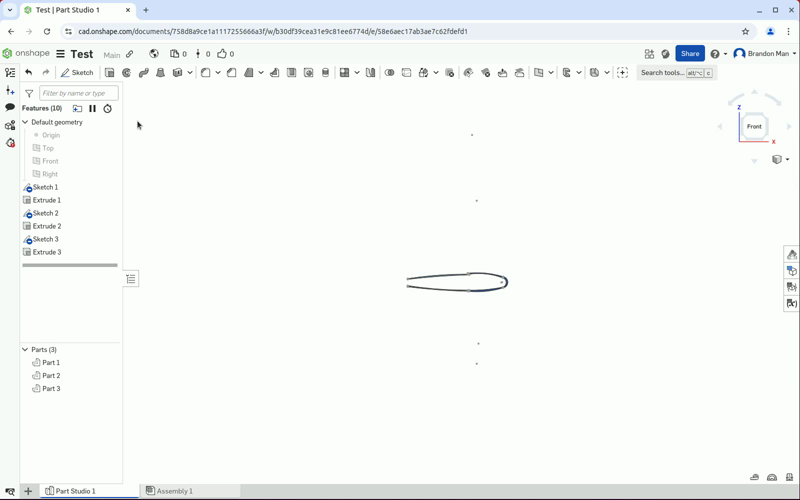
key(left, 2)
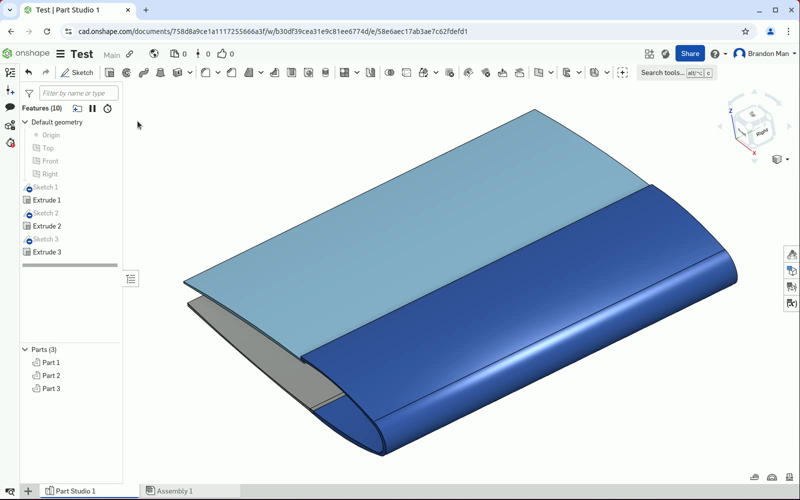
key(down, 2)
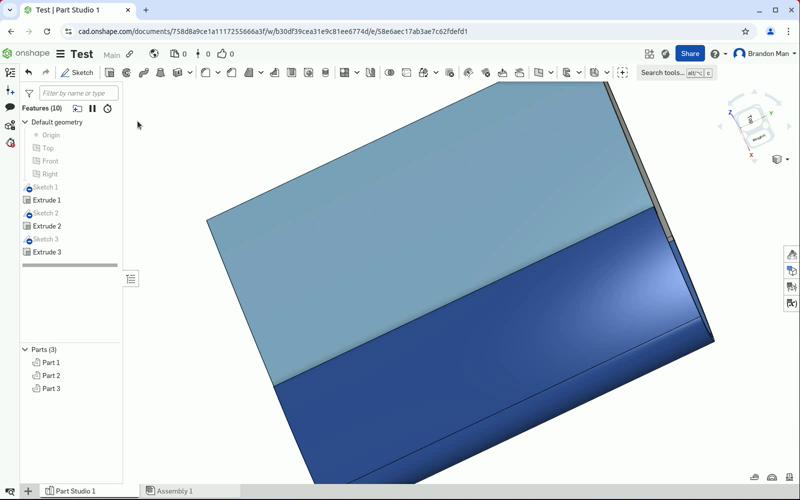
key(up, 2)
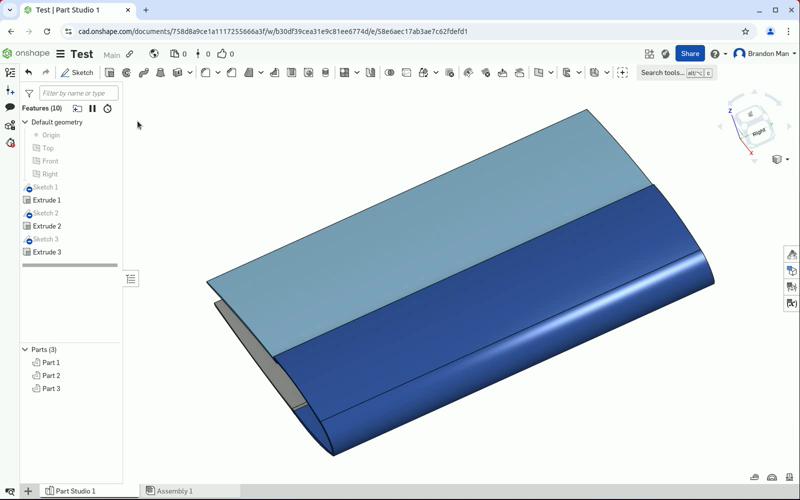
key(right, 2)
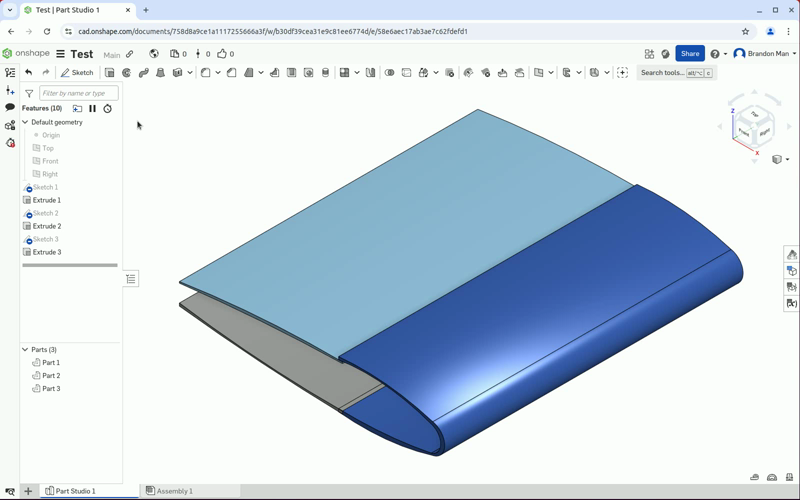
mouse_move(73, 189)
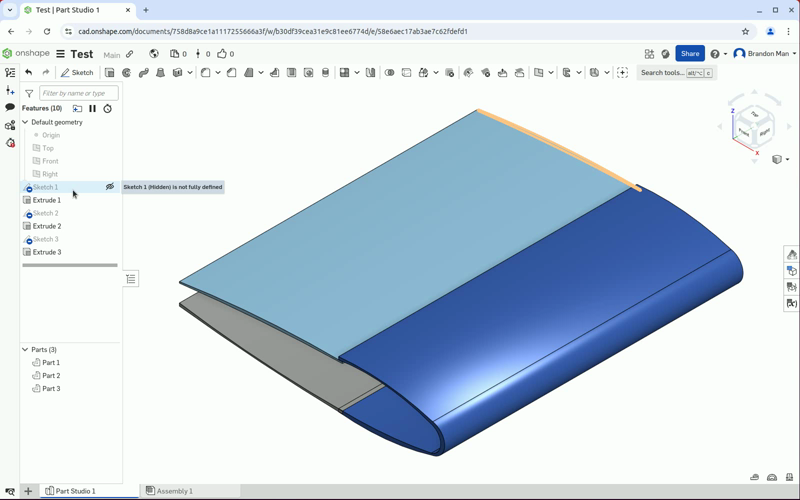
click(73, 189)